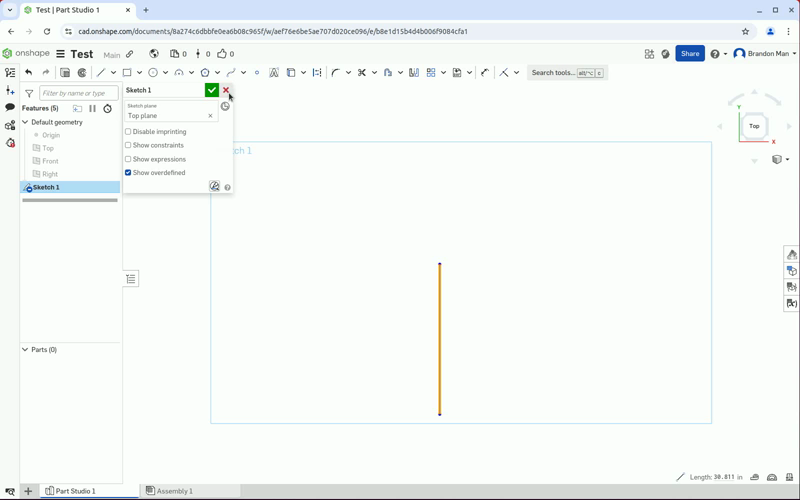
key(shift+h)
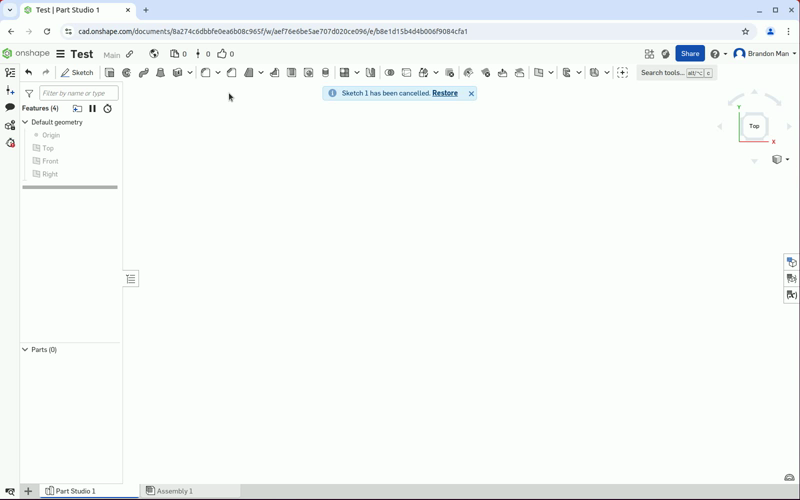
mouse_move(73, 352)
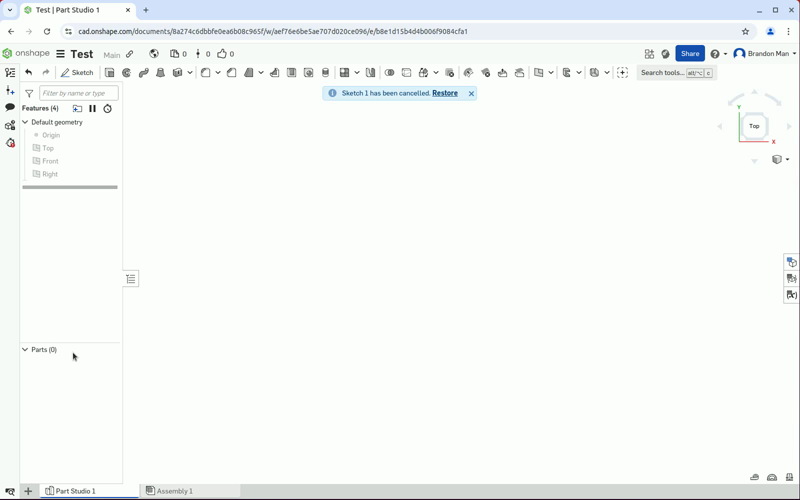
key(y)
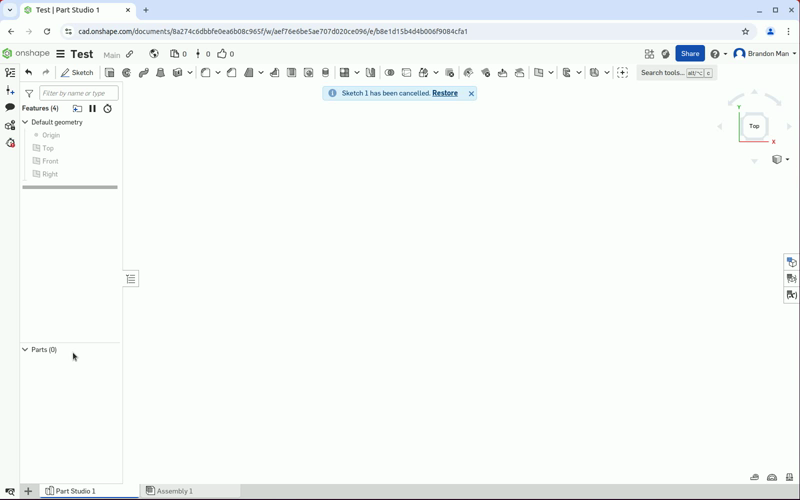
key(shift+p)
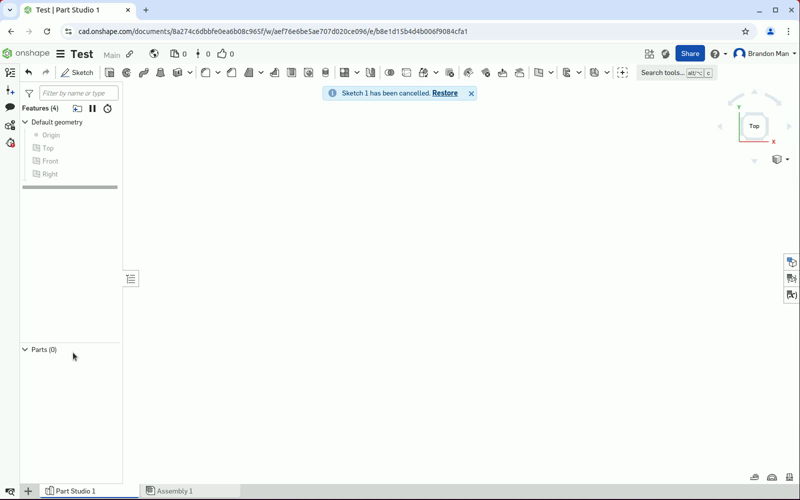
key(space)
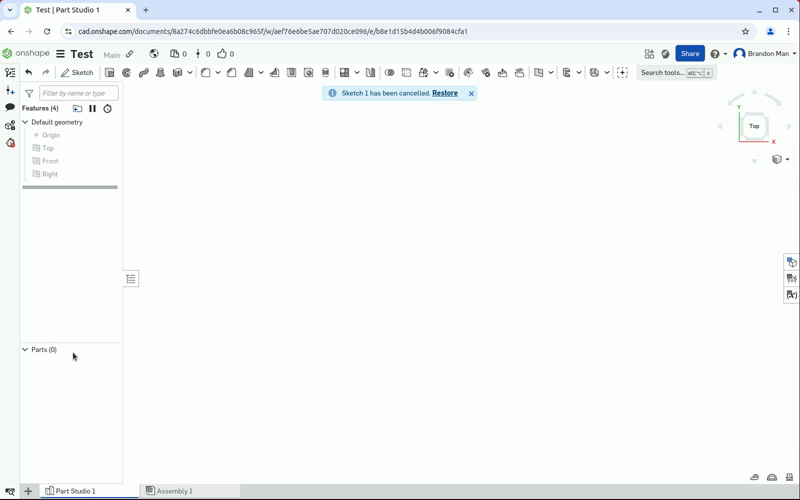
key_down(shift)
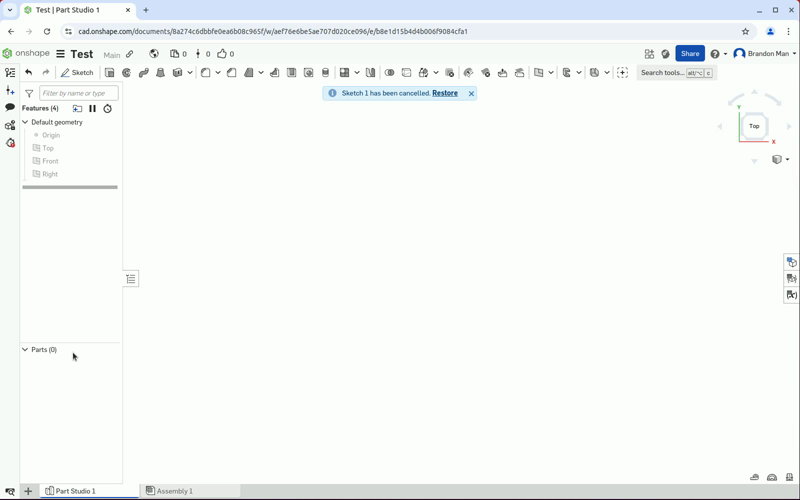
key(up)
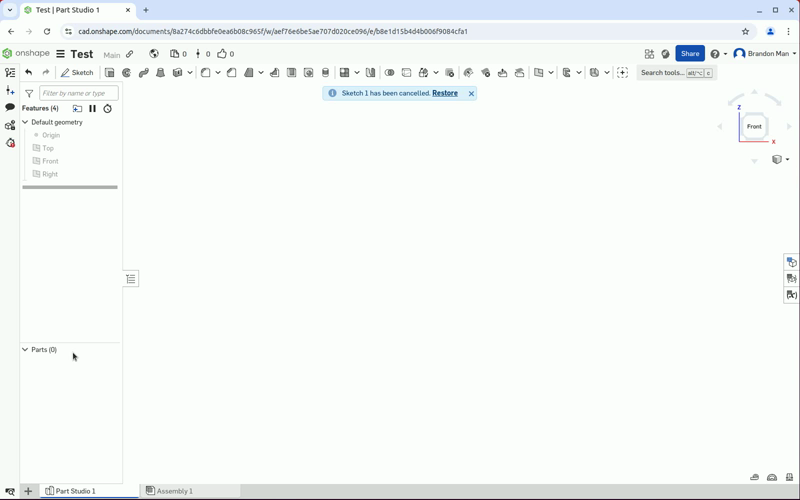
key_up(shift)
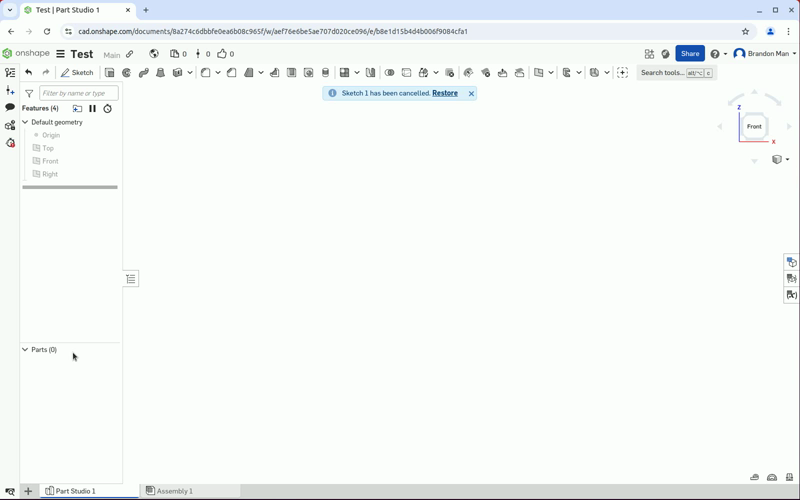
mouse_move(73, 352)
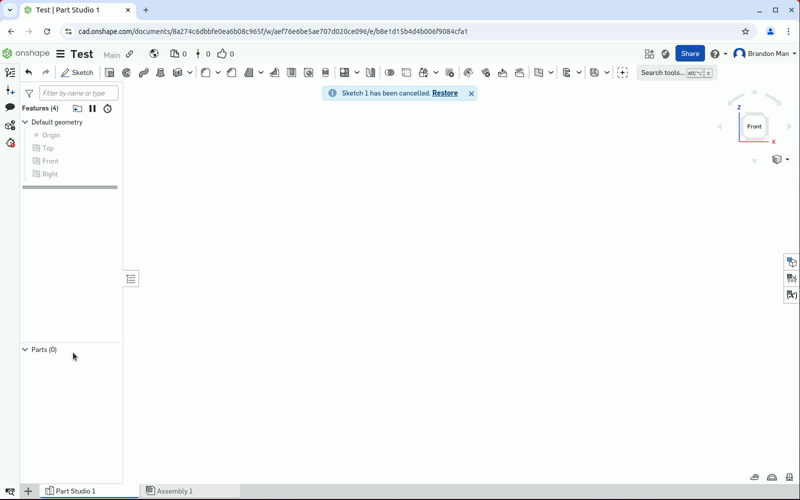
key(shift+y)
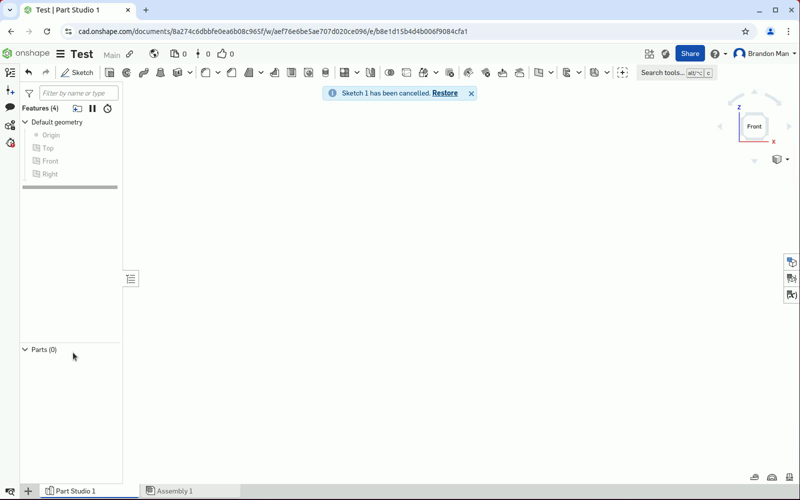
key(shift+s)
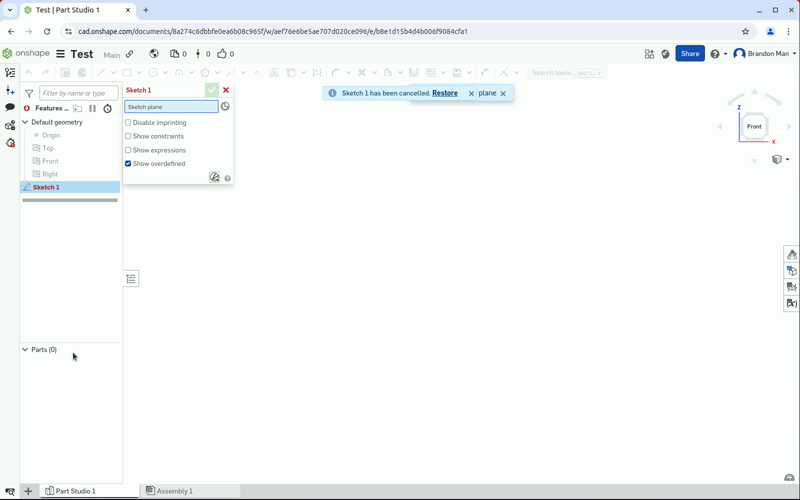
mouse_move(73, 163)
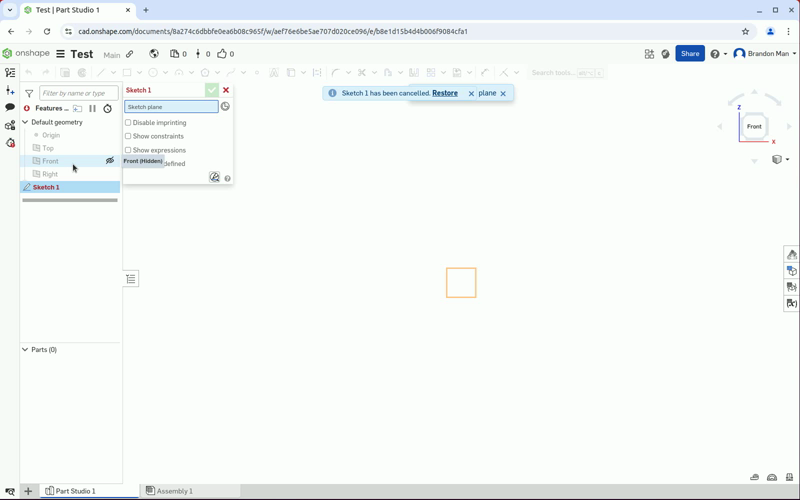
click(73, 163)
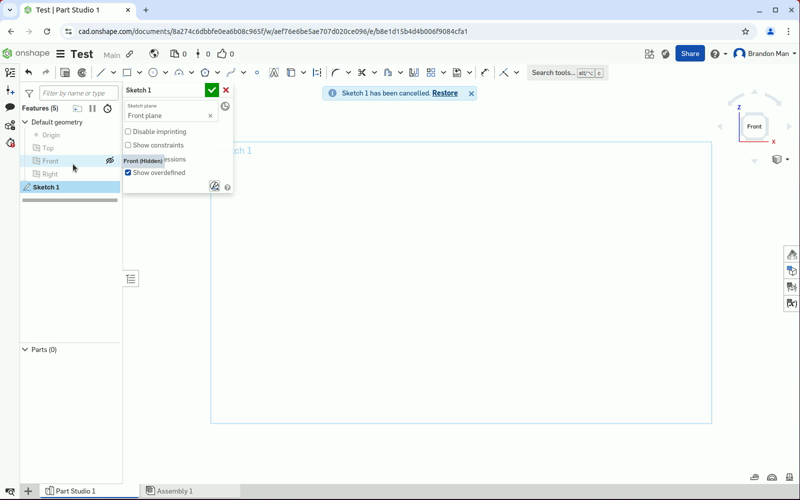
mouse_move(73, 352)
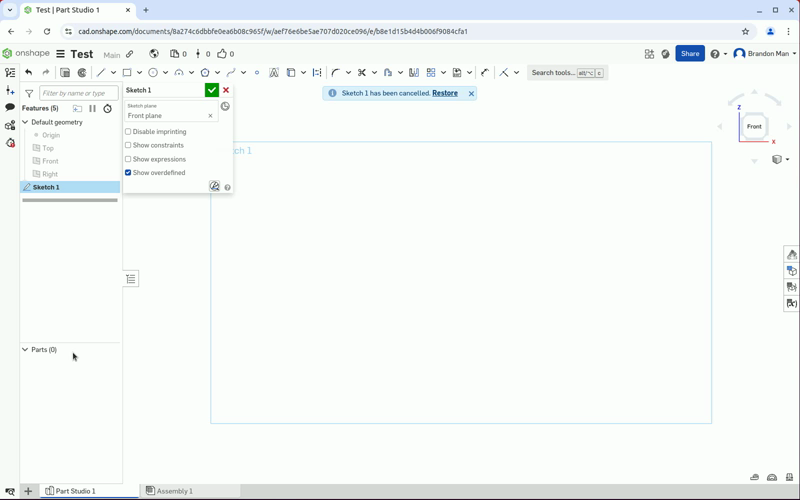
key(y)
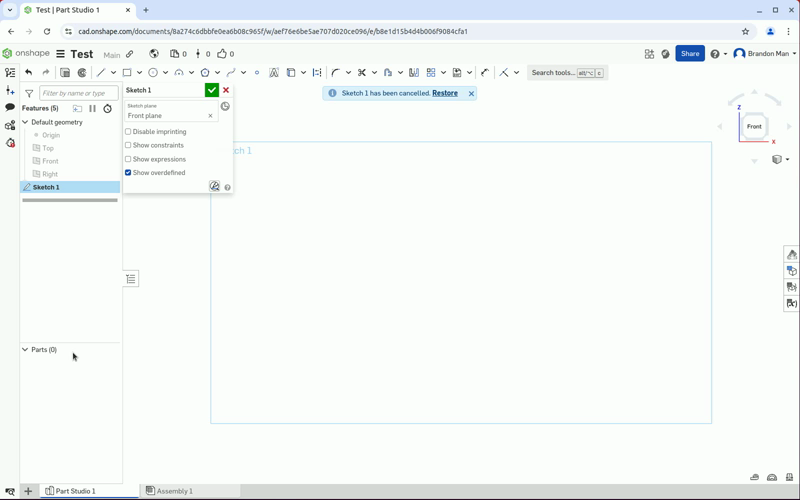
key(l)
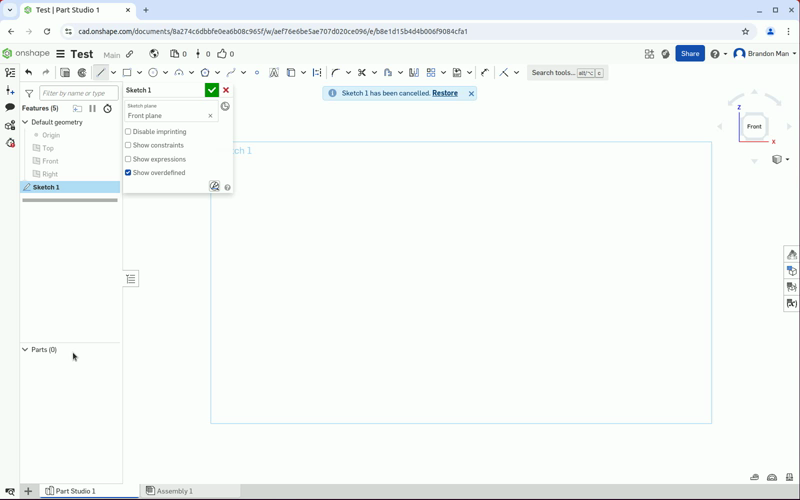
key_down(shift)
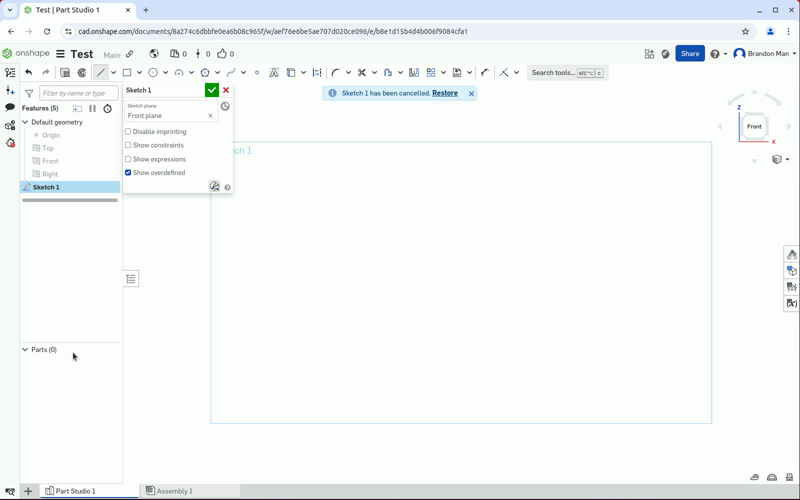
mouse_move(460, 282)
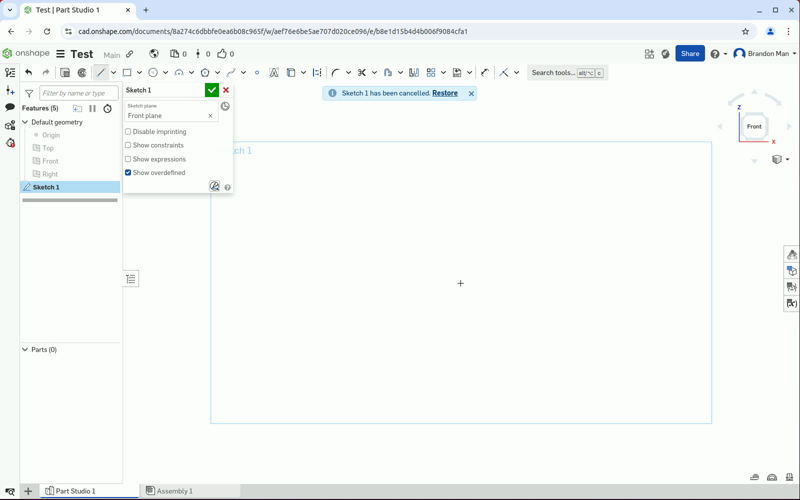
click(460, 282)
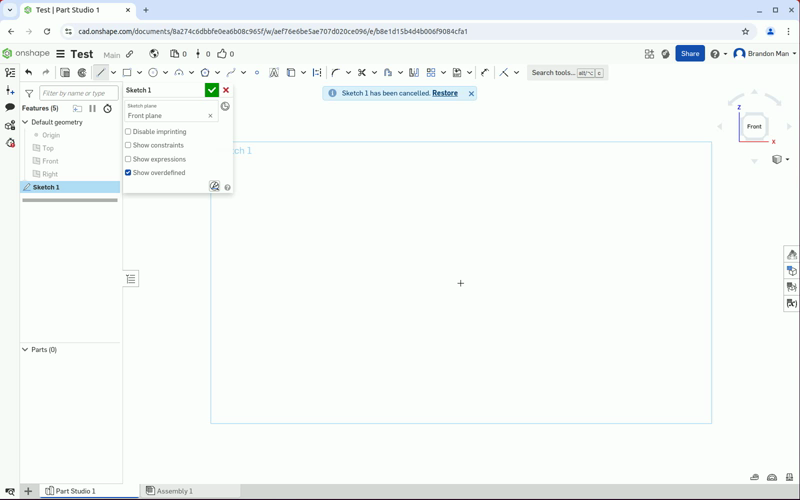
key_up(shift)
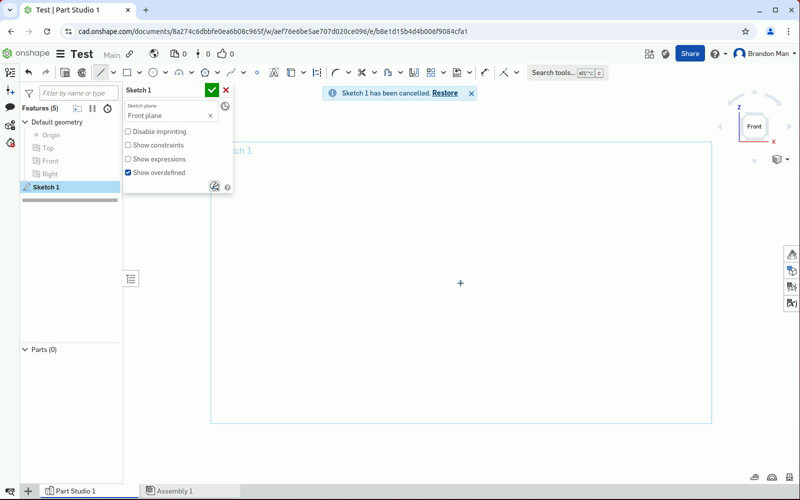
key_down(shift)
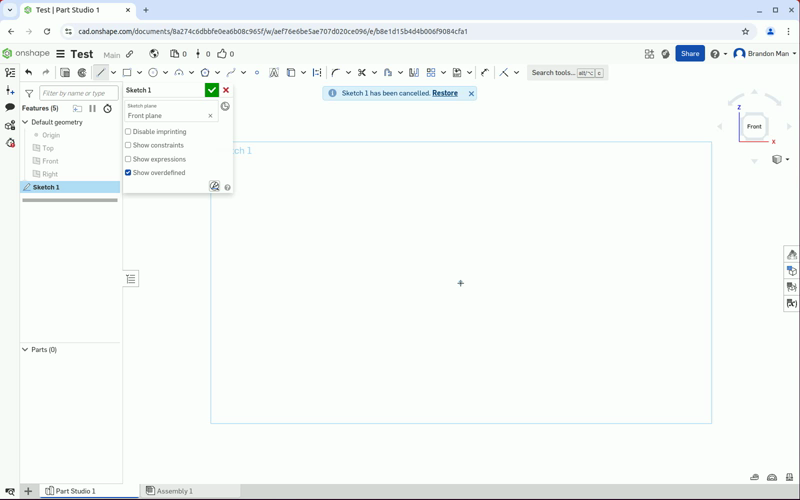
mouse_move(490, 282)
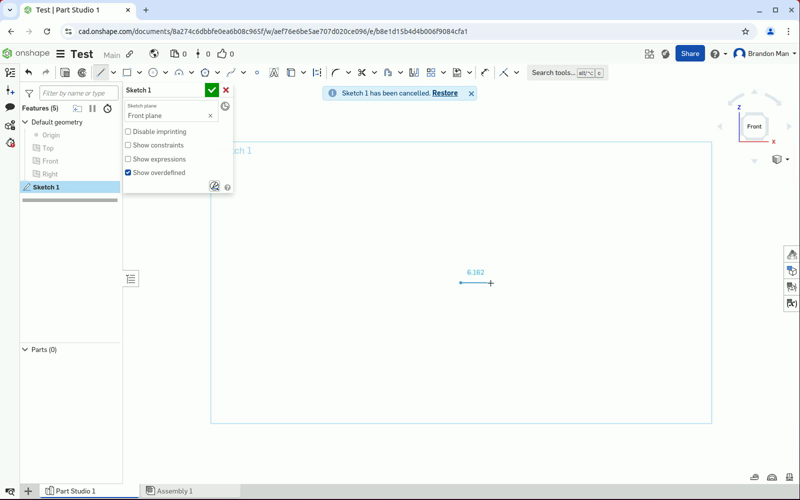
mouse_move(460, 269)
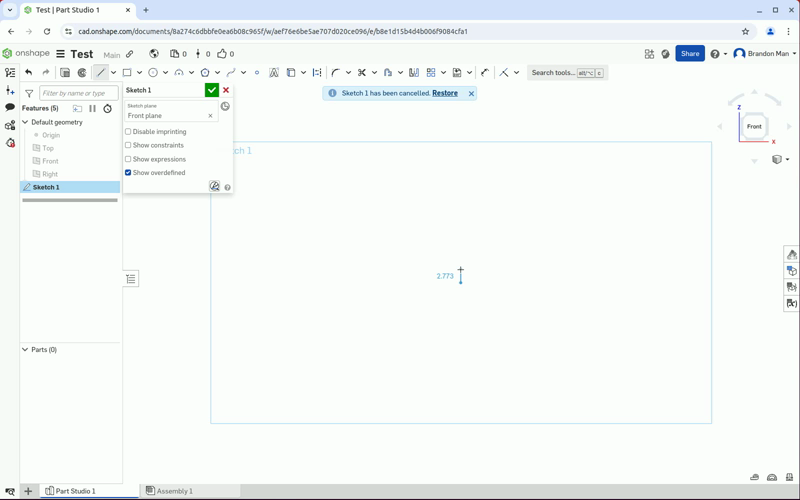
click(460, 269)
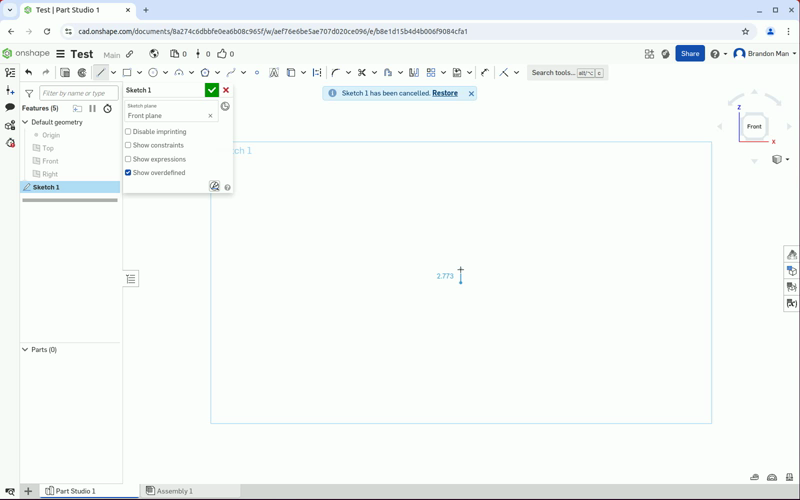
key_up(shift)
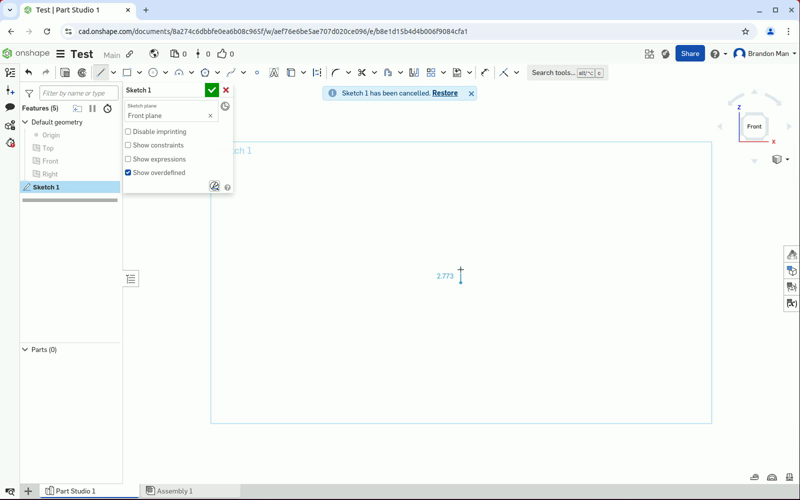
key(esc)
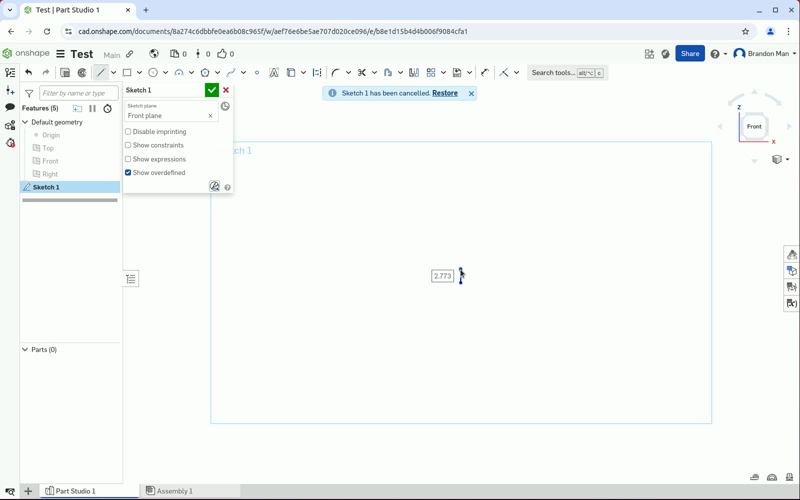
key(a)
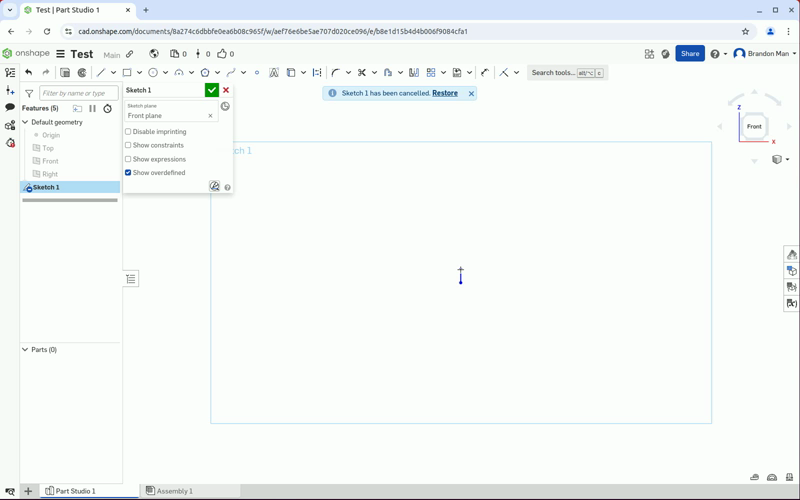
mouse_move(460, 269)
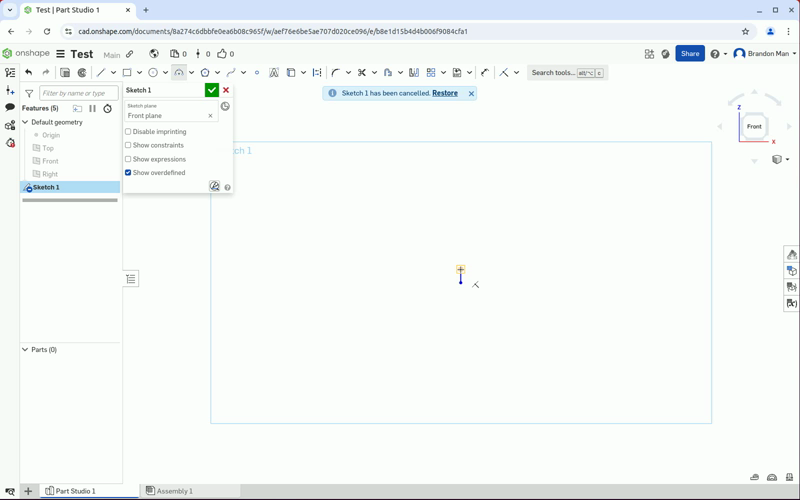
click(460, 269)
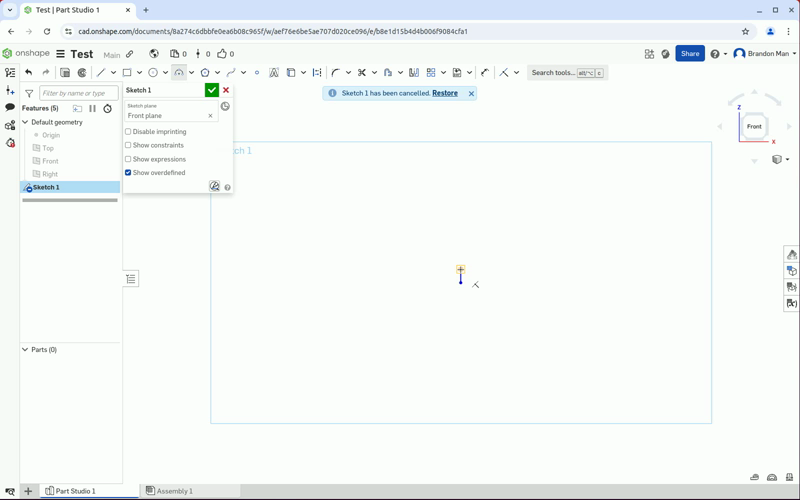
key_down(shift)
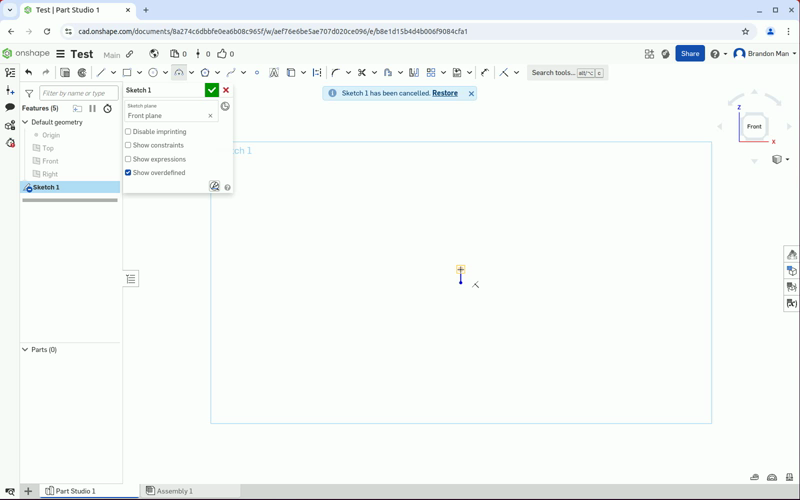
mouse_move(460, 242)
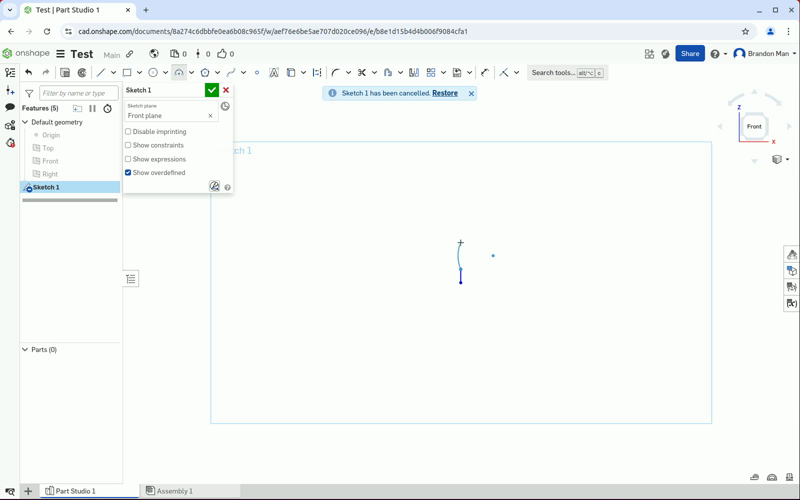
click(460, 242)
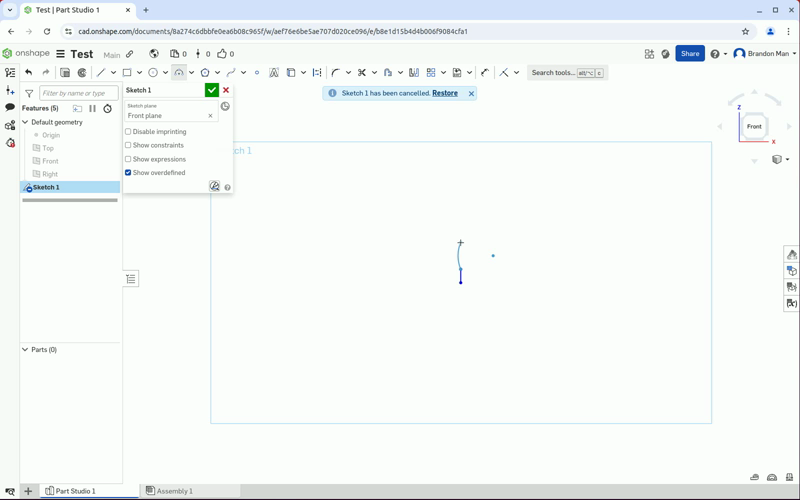
mouse_move(447, 255)
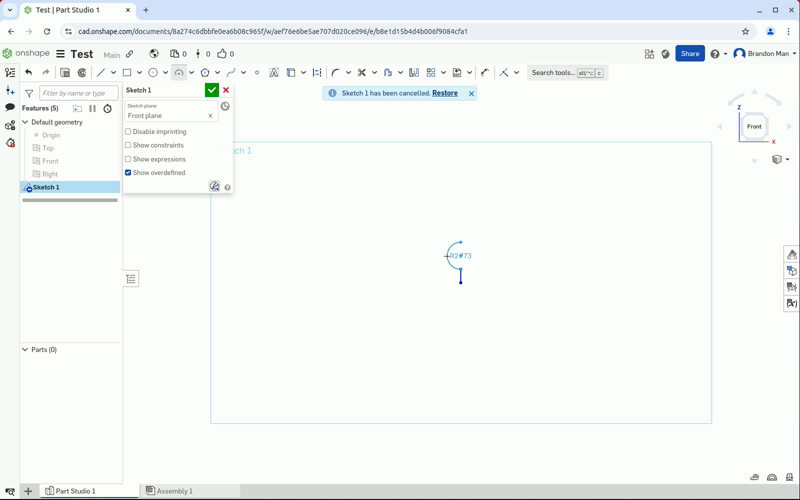
click(447, 255)
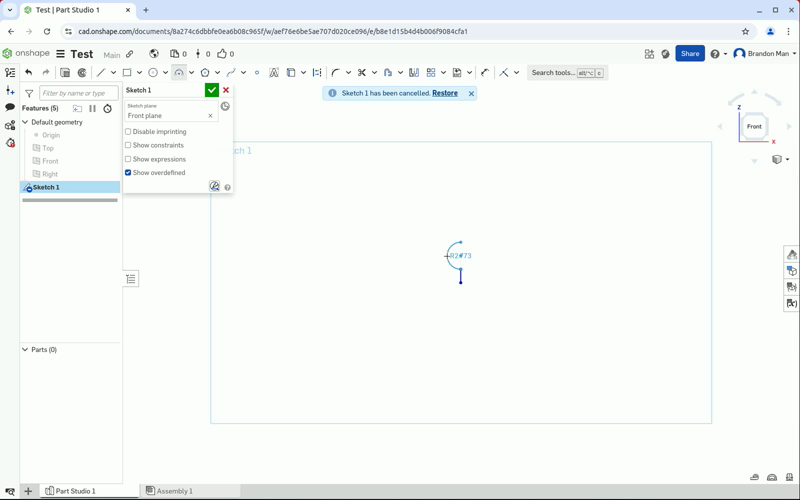
key_up(shift)
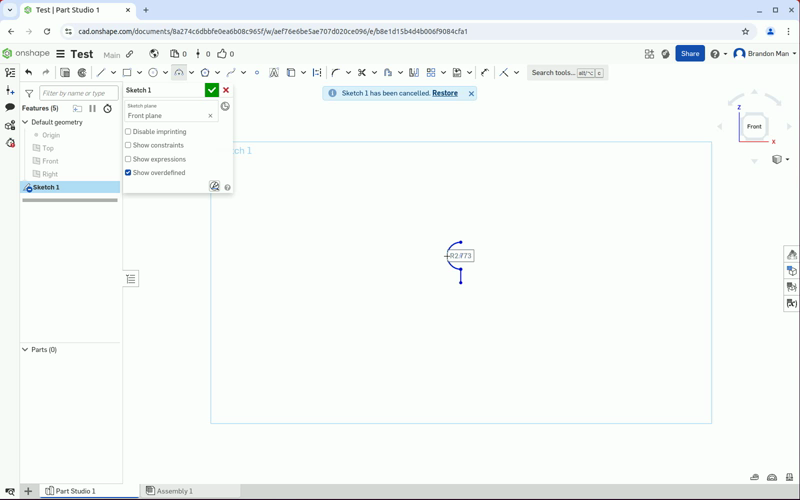
key(esc)
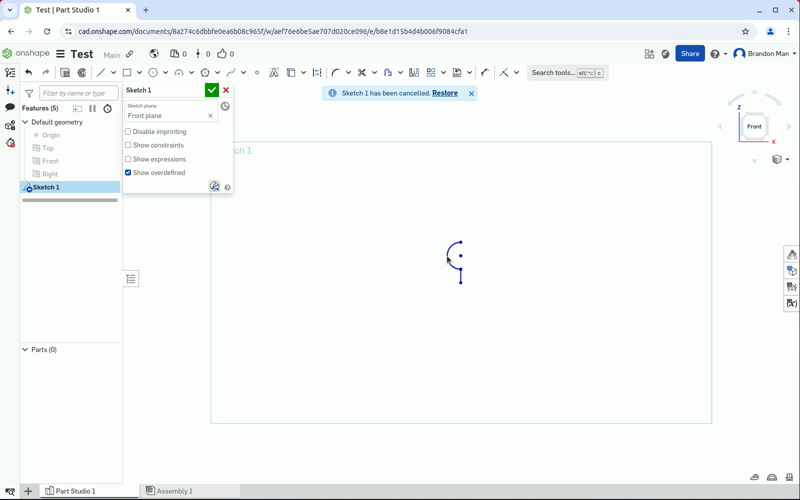
key(l)
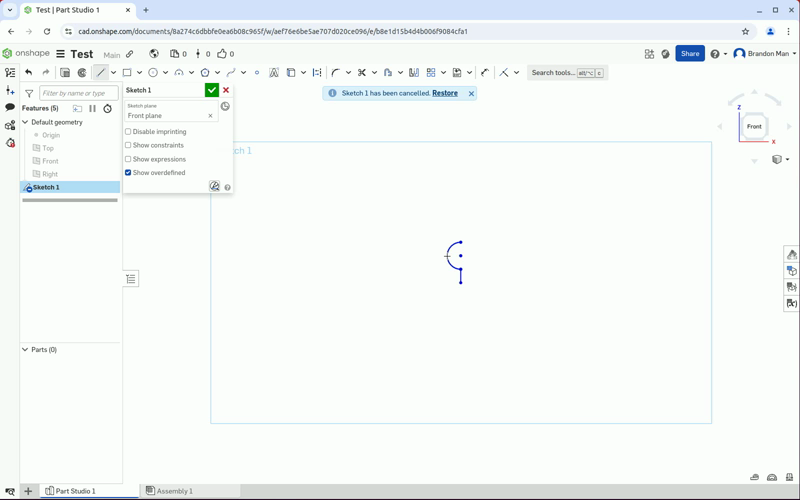
mouse_move(460, 242)
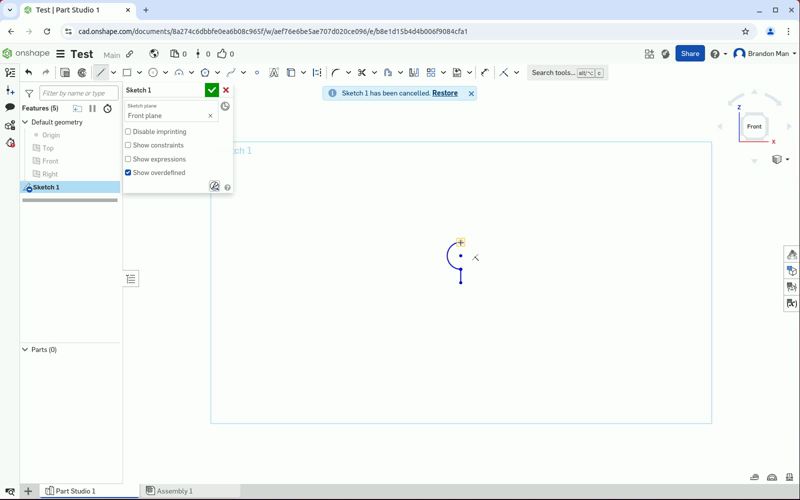
click(460, 242)
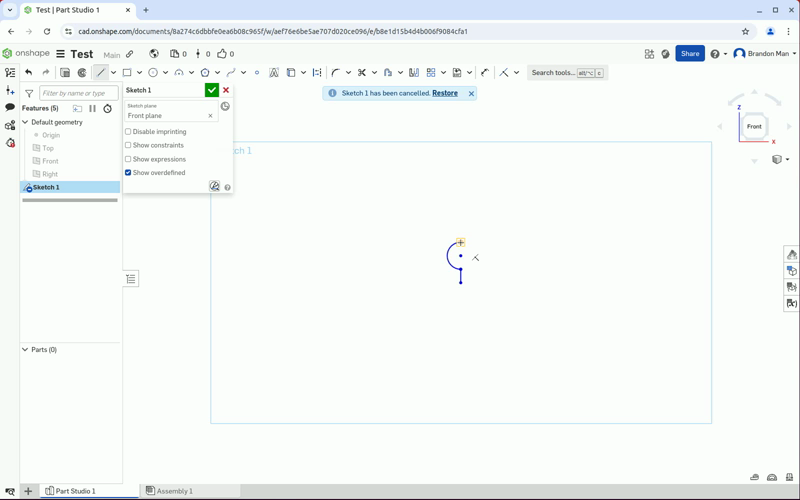
key_down(shift)
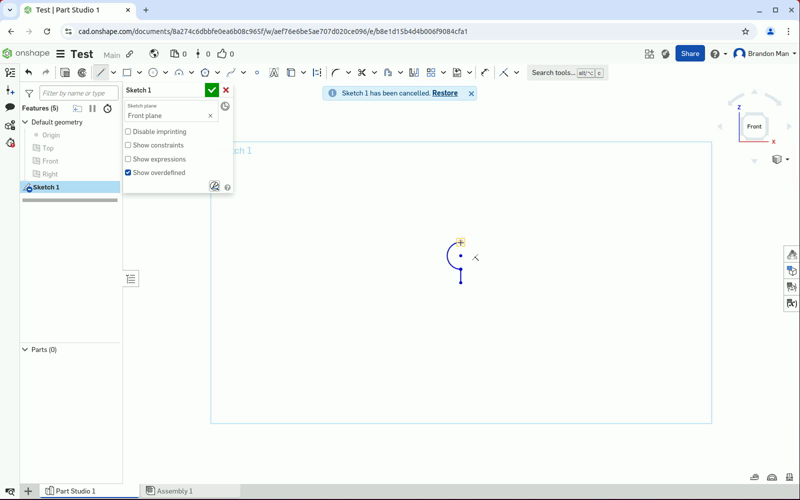
mouse_move(490, 242)
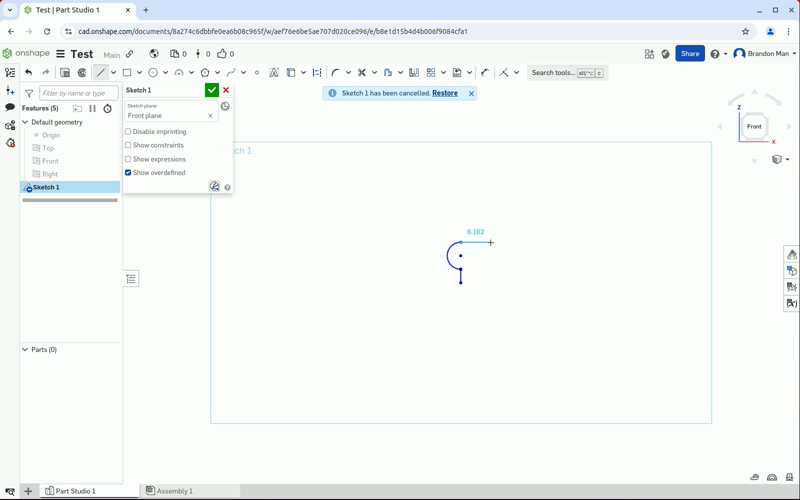
mouse_move(460, 228)
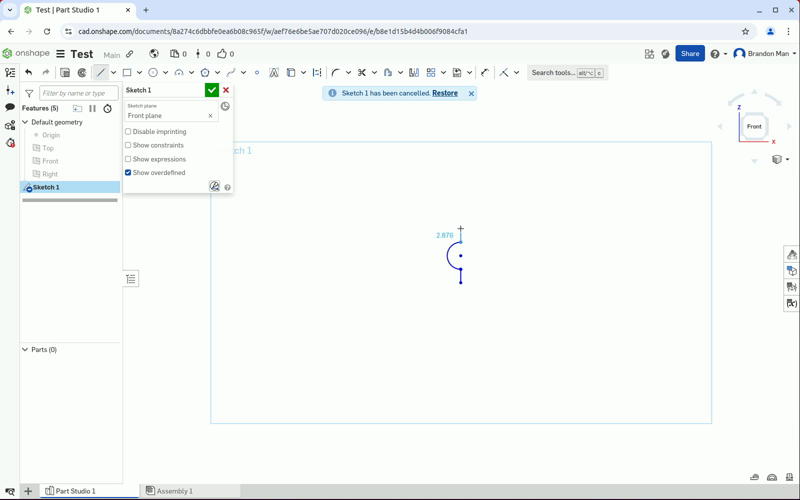
click(460, 228)
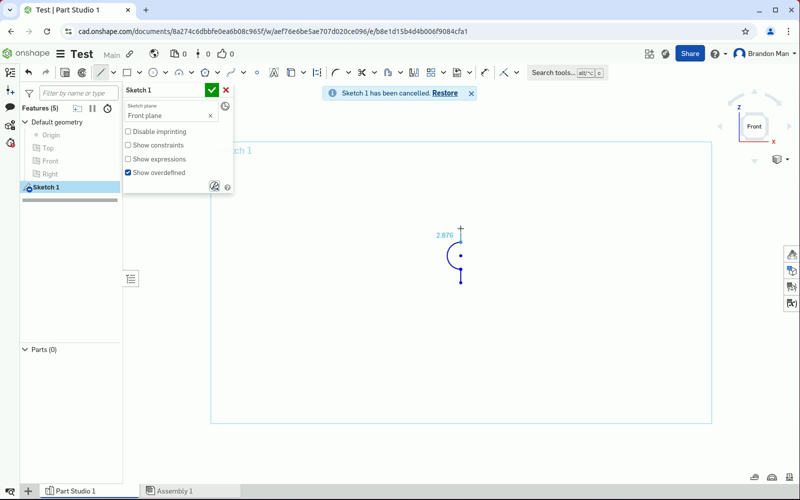
key_up(shift)
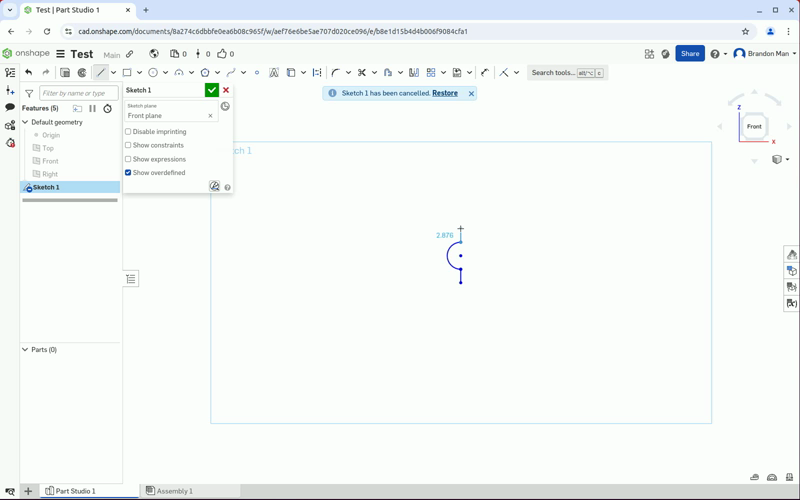
key(esc)
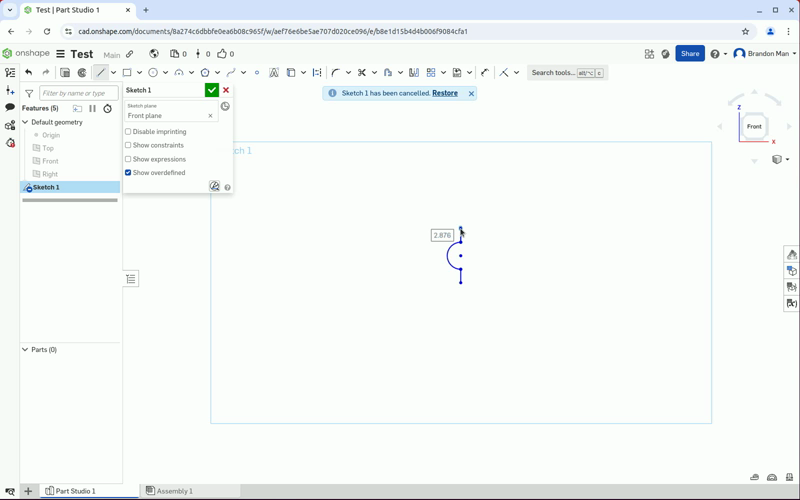
key(a)
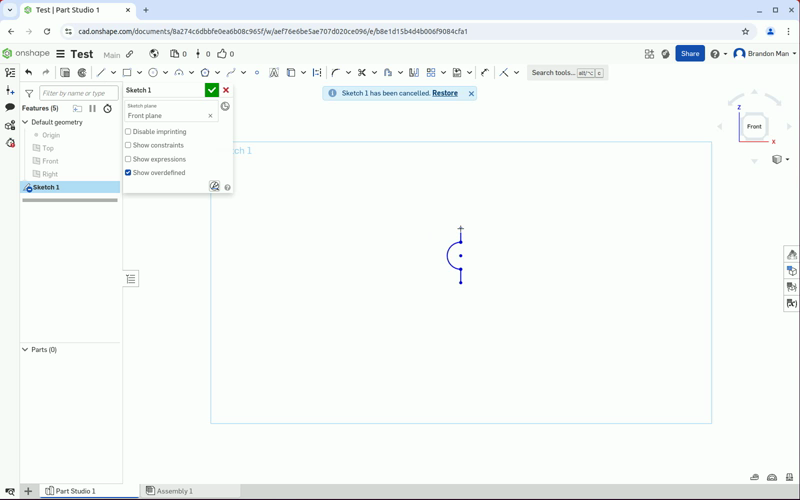
mouse_move(460, 228)
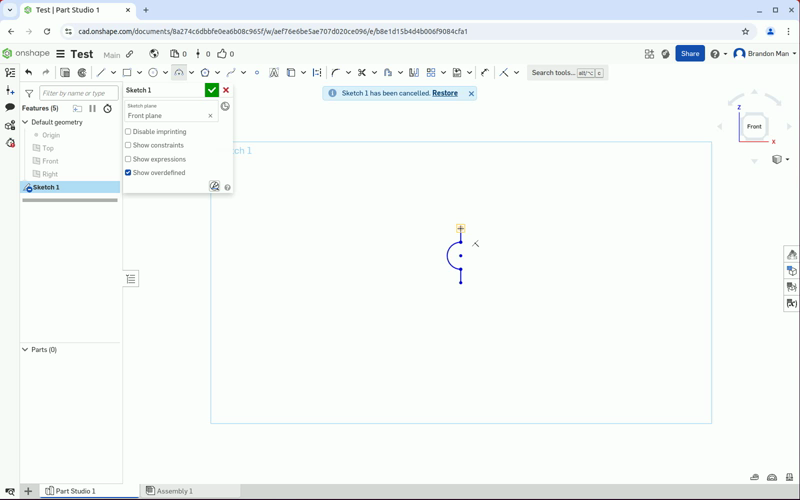
click(460, 228)
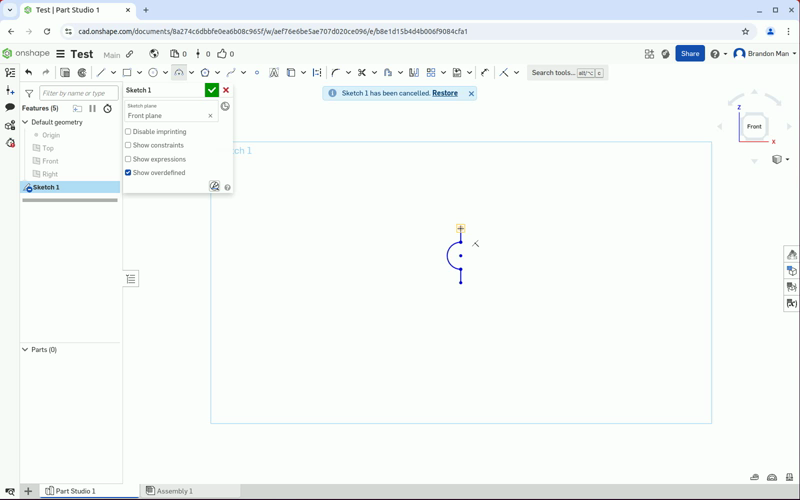
mouse_move(460, 282)
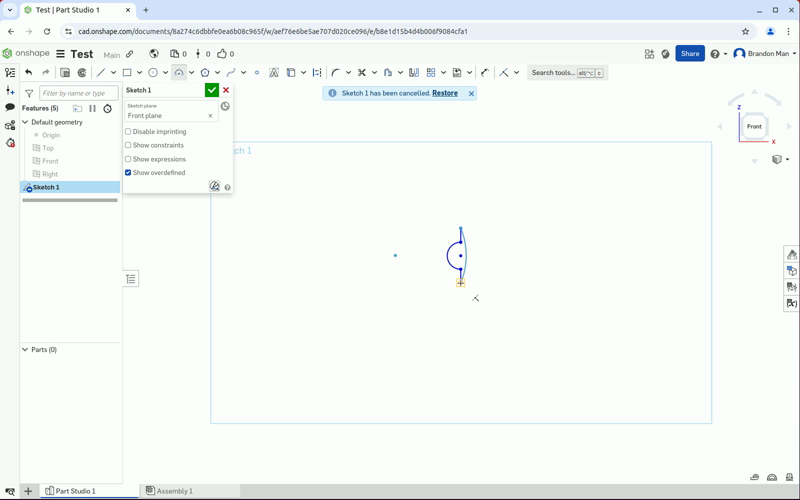
click(460, 282)
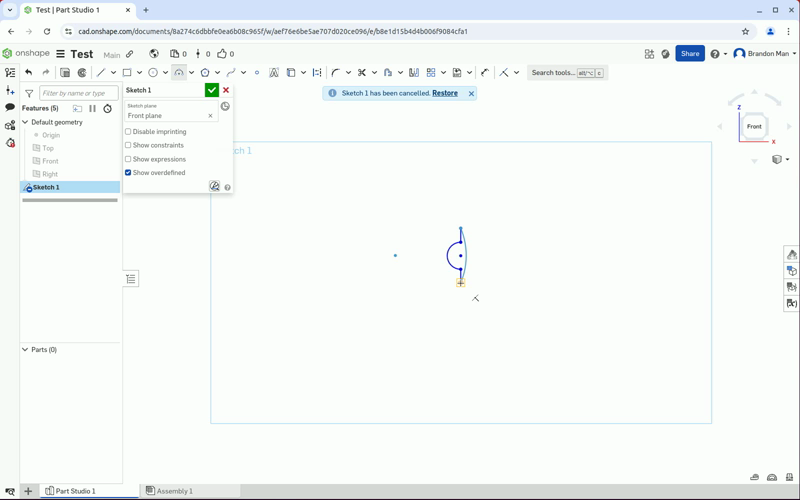
key_down(shift)
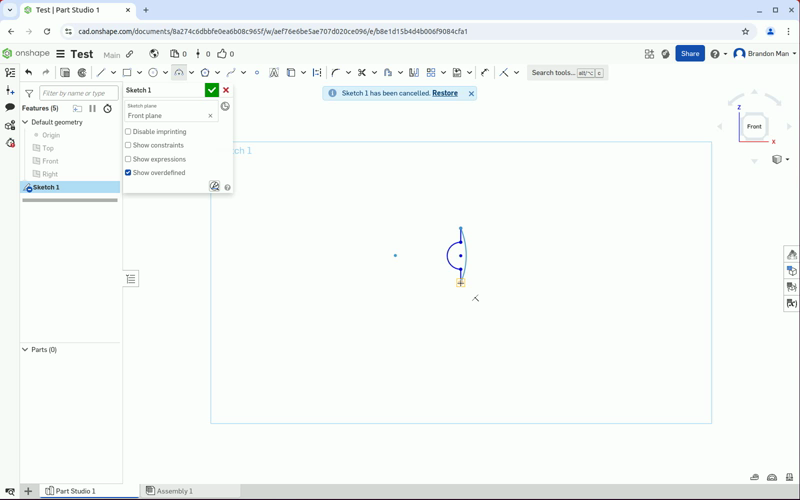
mouse_move(433, 255)
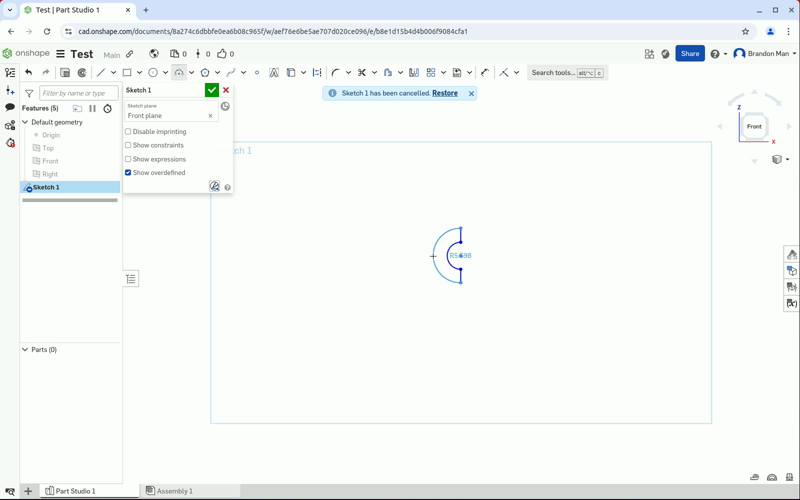
click(433, 255)
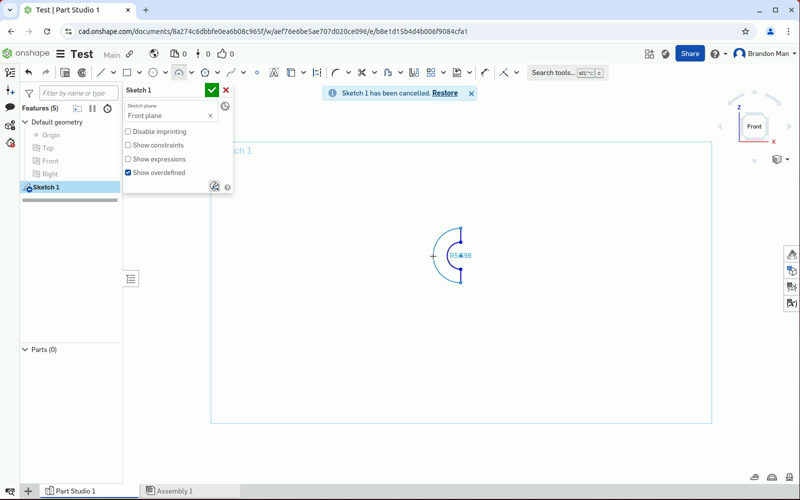
key_up(shift)
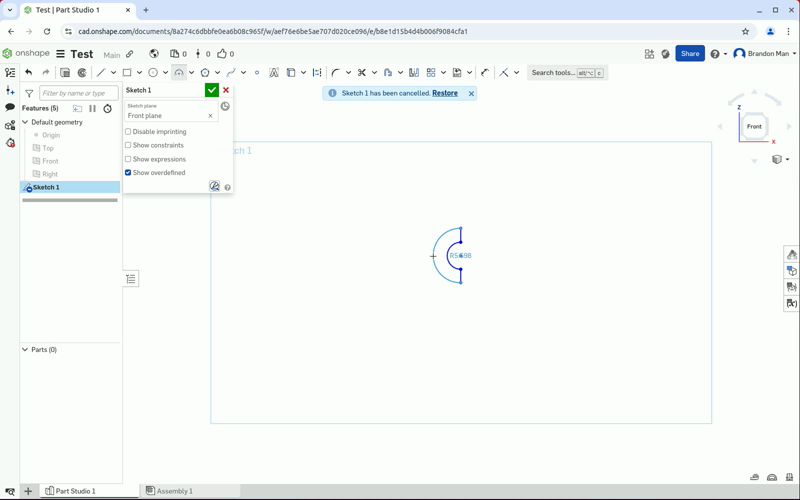
key(esc)
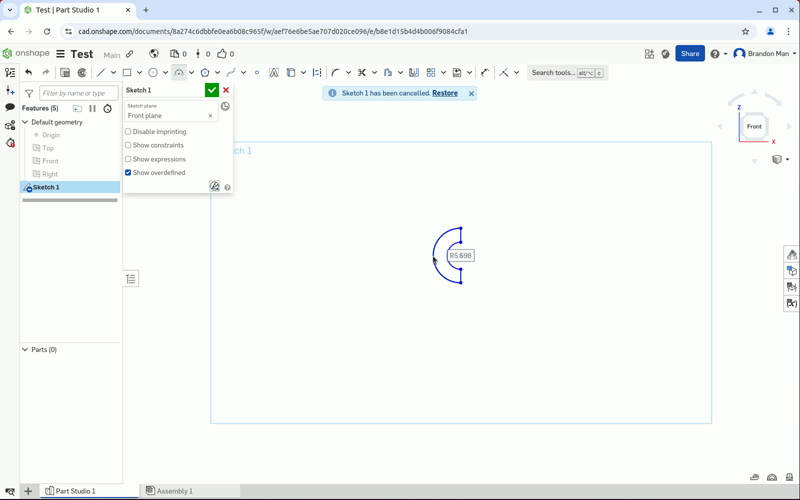
mouse_move(451, 243)
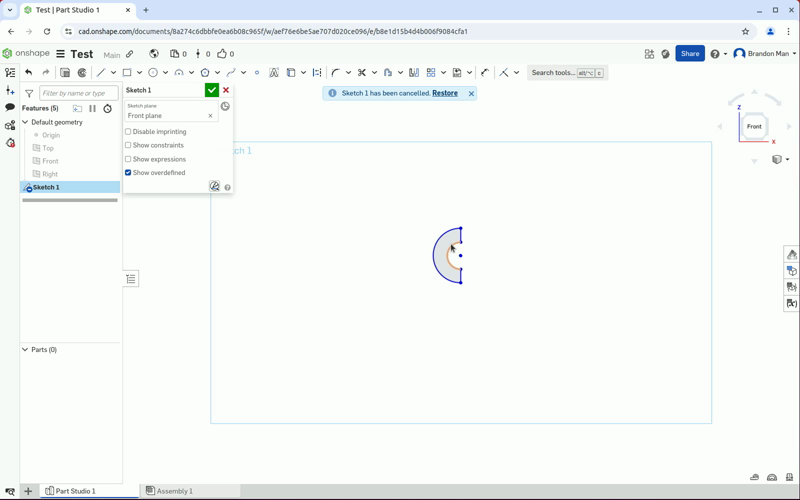
scroll(6)
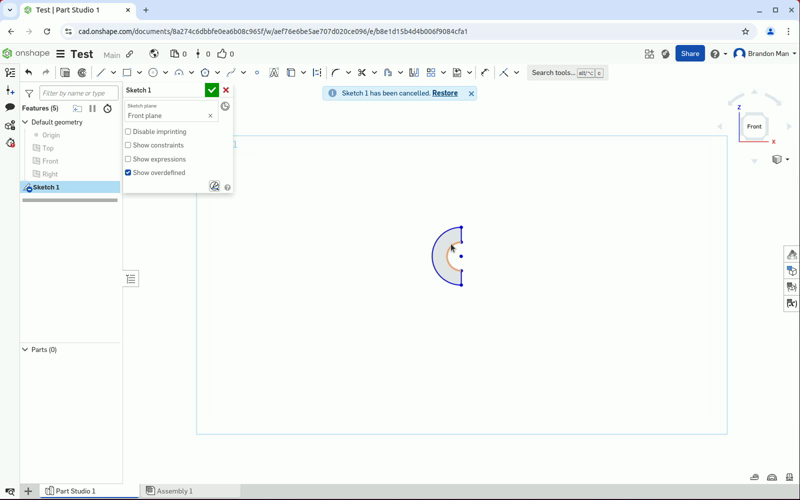
scroll(6)
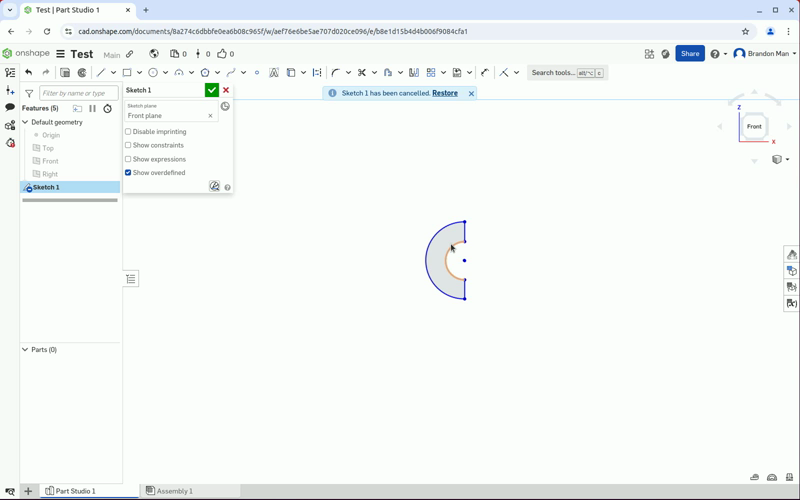
scroll(6)
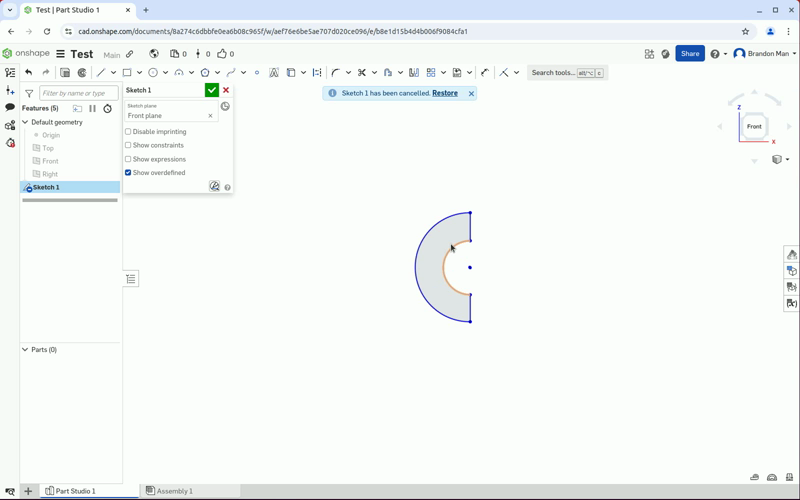
scroll(6)
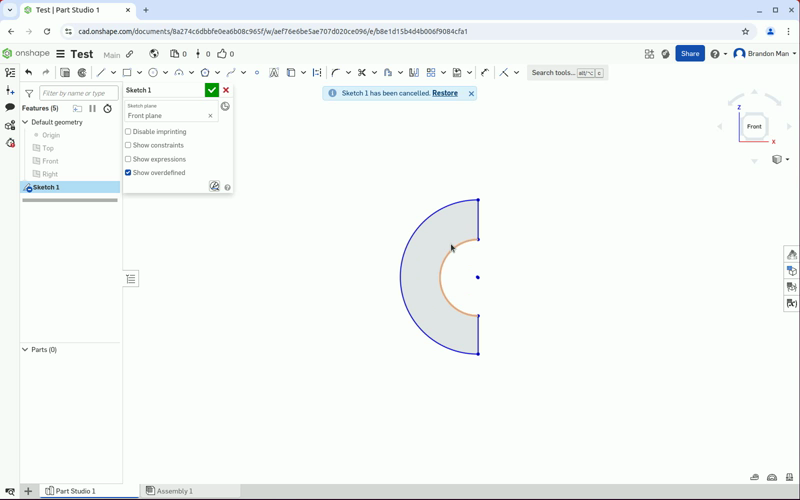
scroll(6)
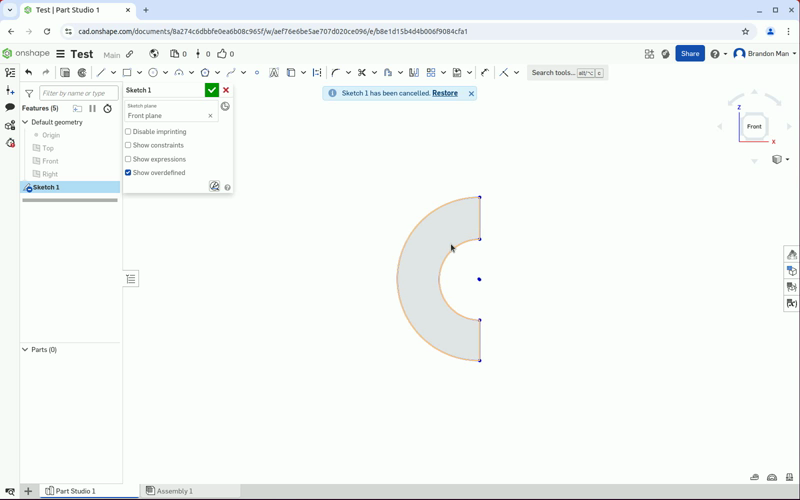
scroll(6)
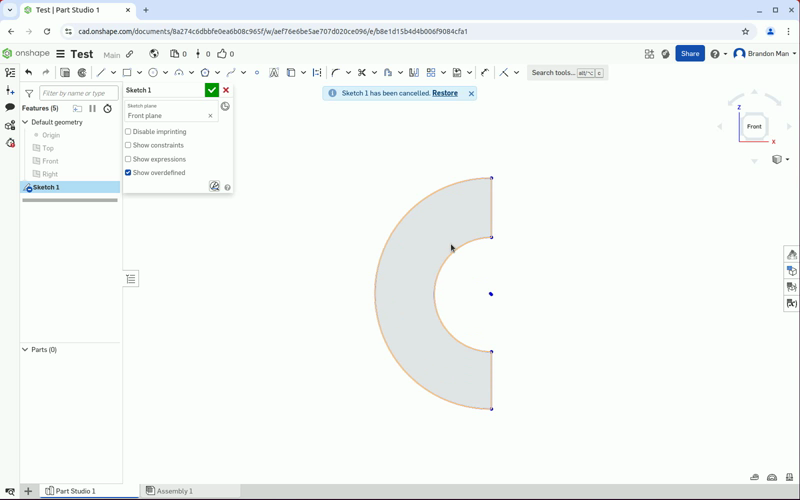
scroll(6)
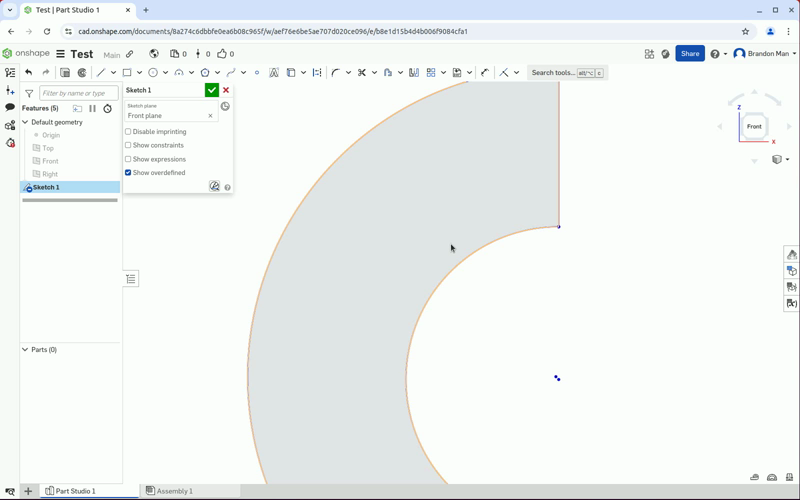
click(451, 243)
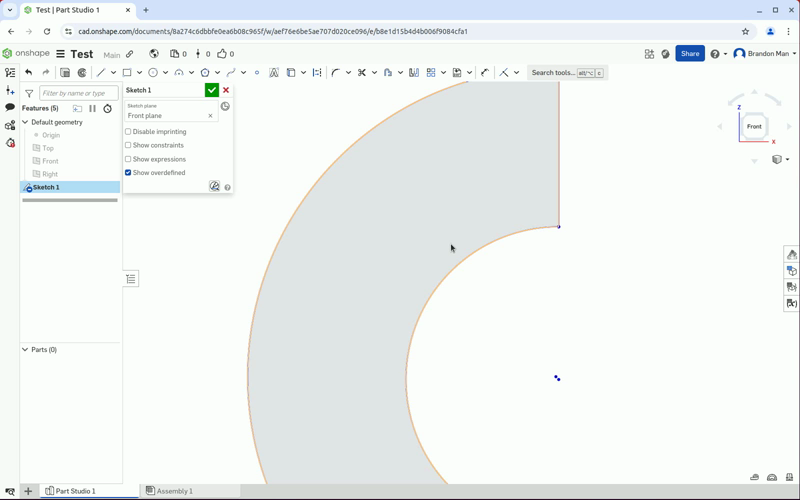
scroll(-6)
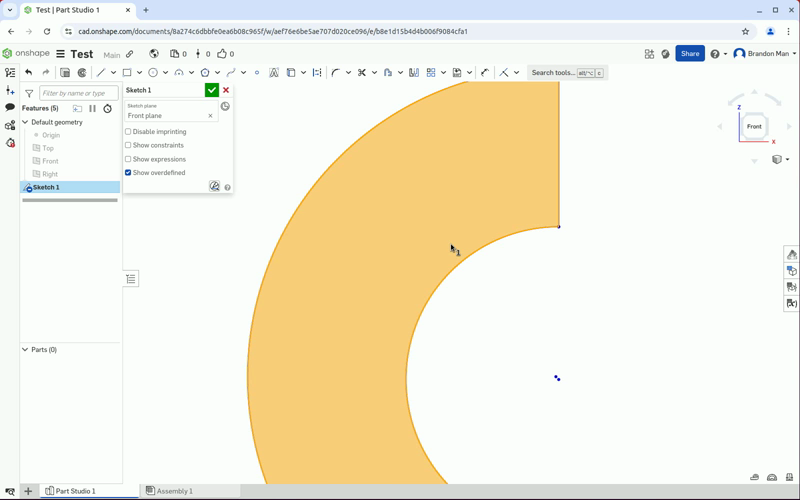
scroll(-6)
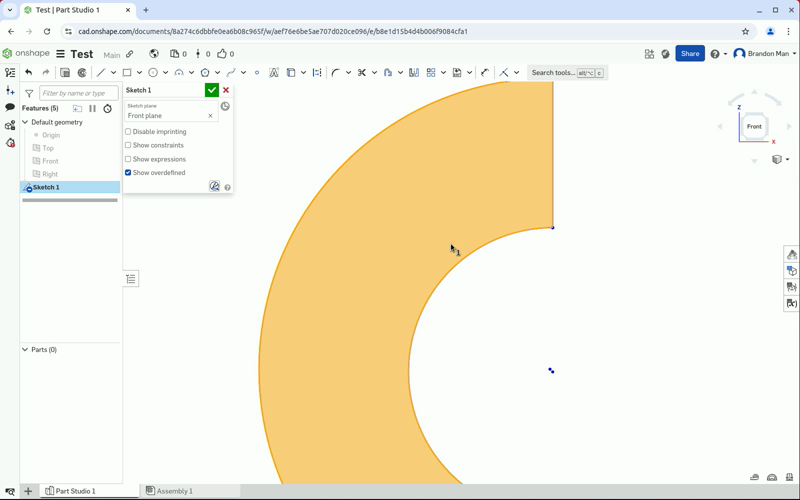
scroll(-6)
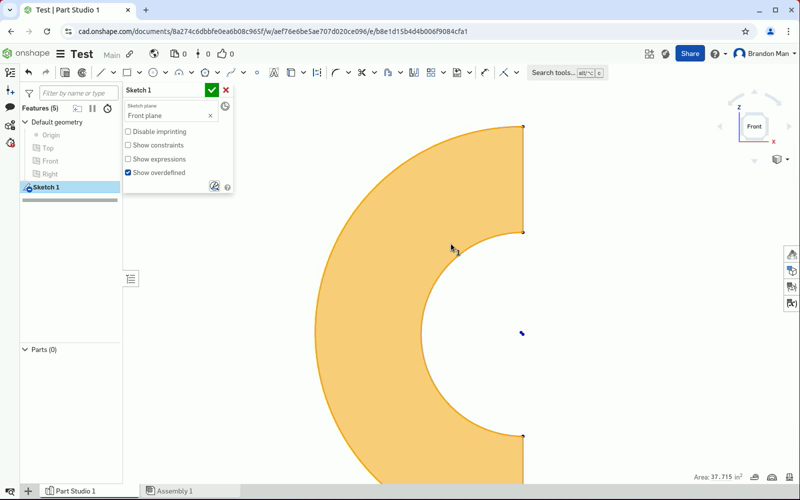
scroll(-6)
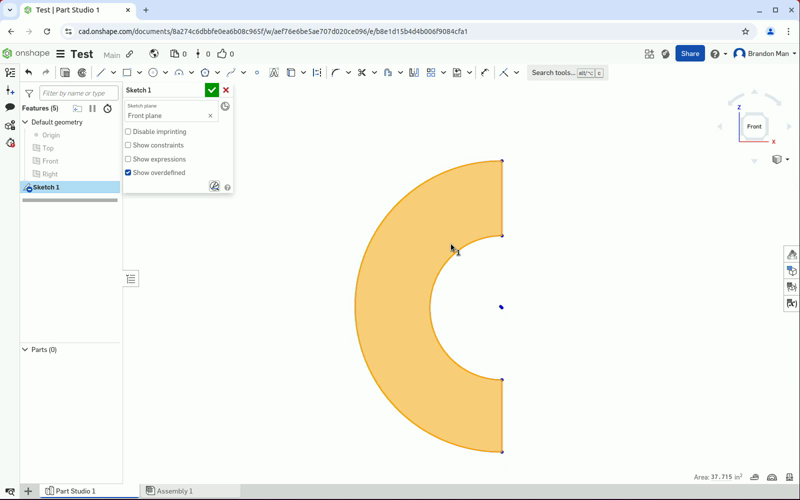
scroll(-6)
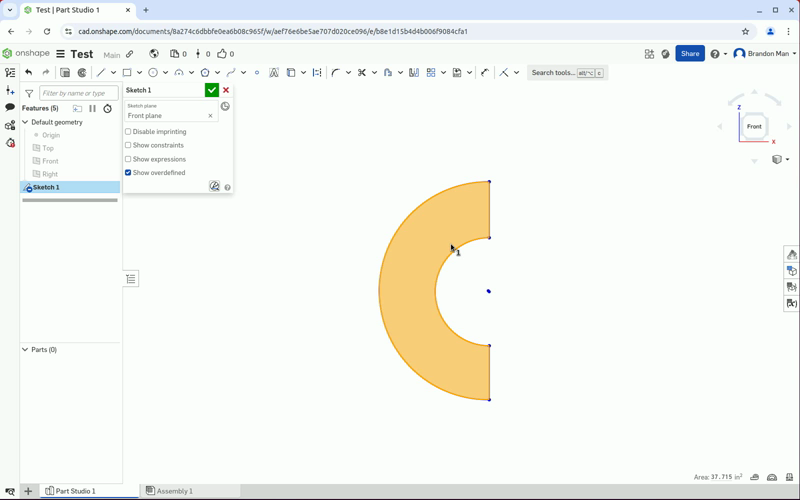
scroll(-6)
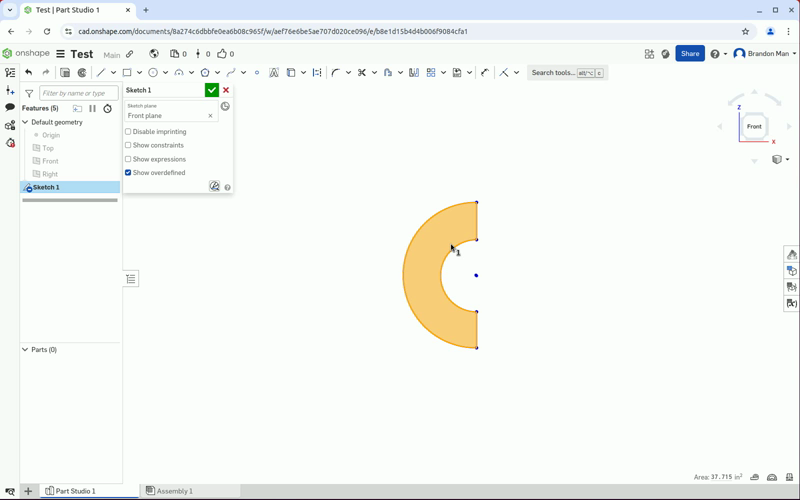
scroll(-6)
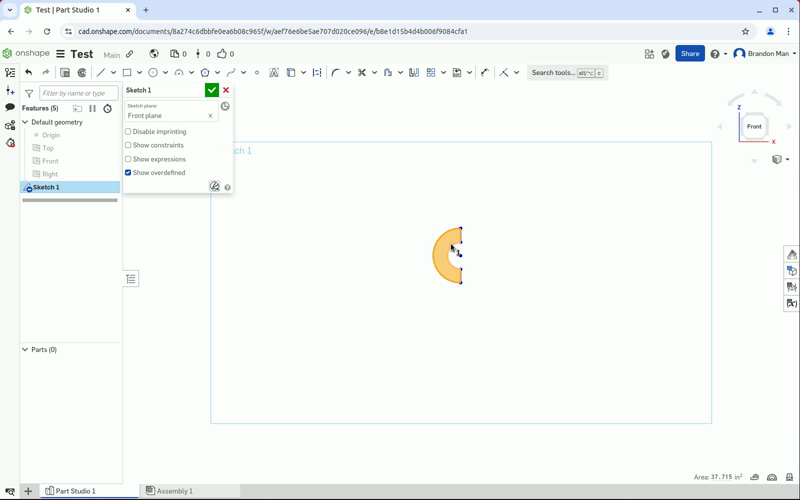
mouse_move(73, 352)
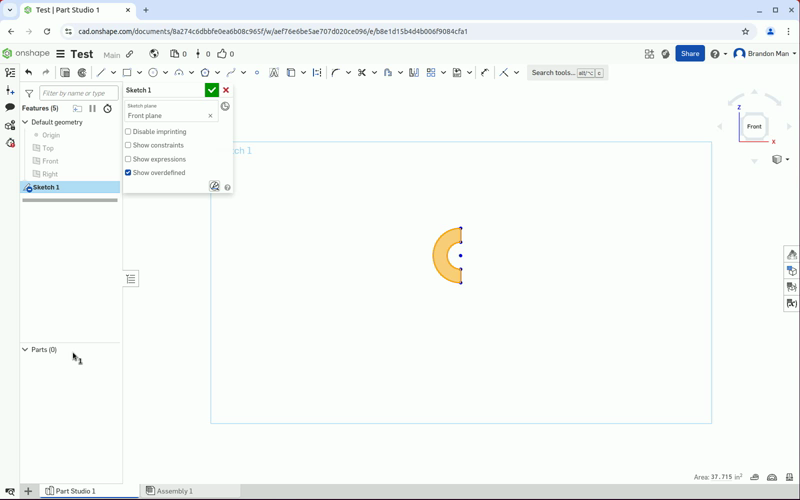
key(shift+y)
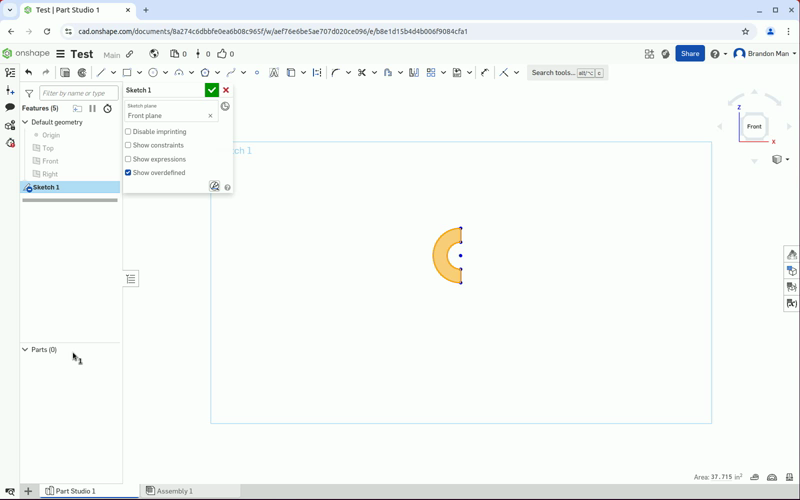
key(shift+e)
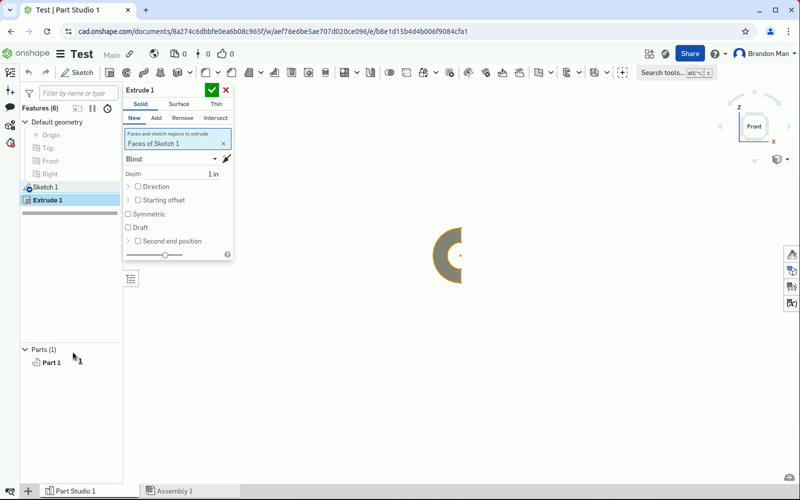
mouse_move(143, 106)
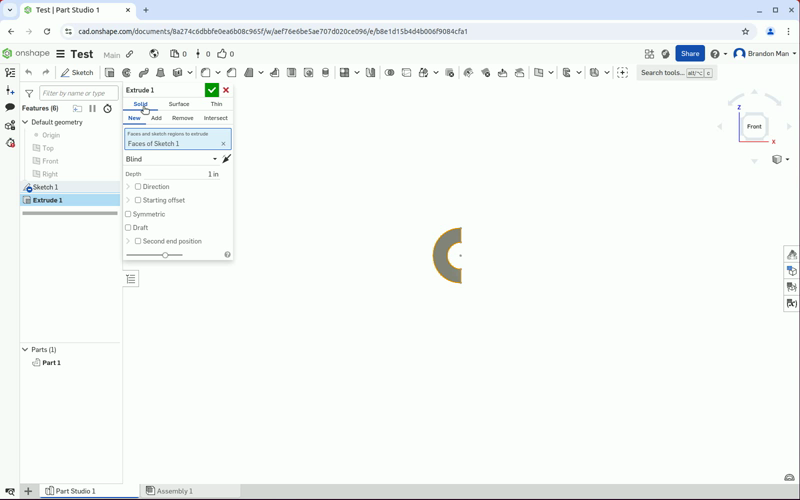
click(143, 106)
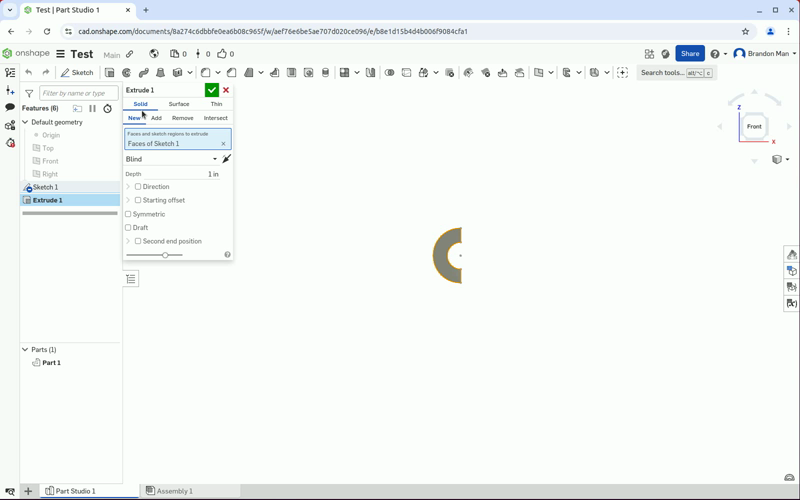
mouse_move(137, 120)
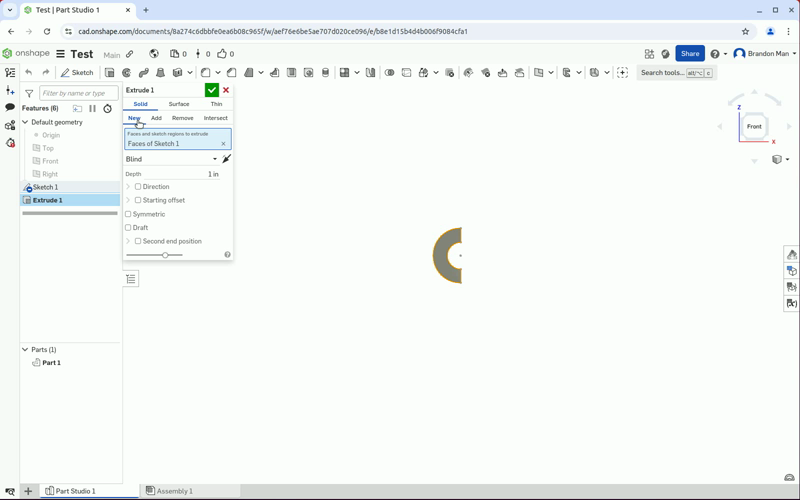
click(137, 120)
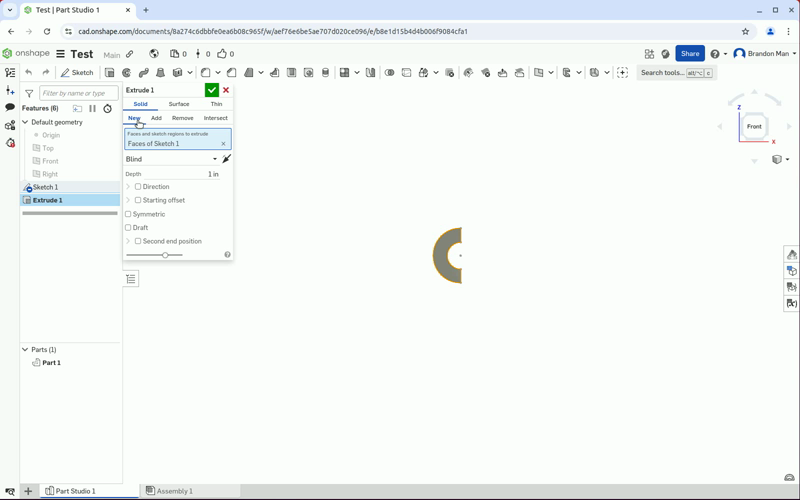
key(tab, 4)
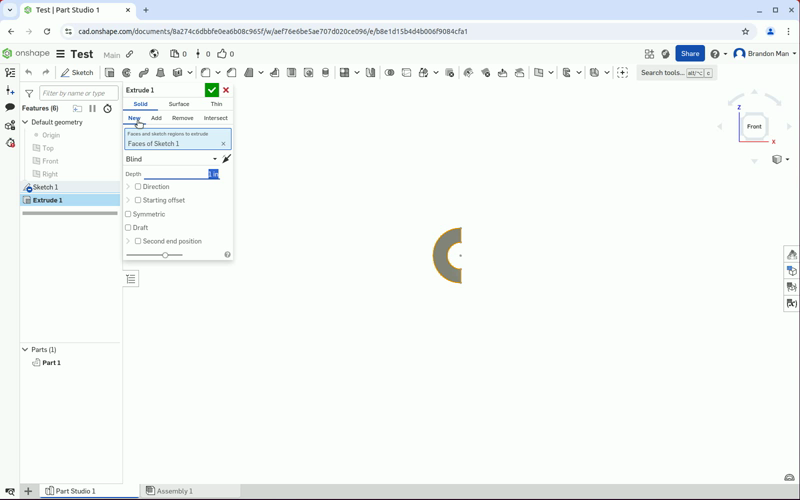
text(-4.333)
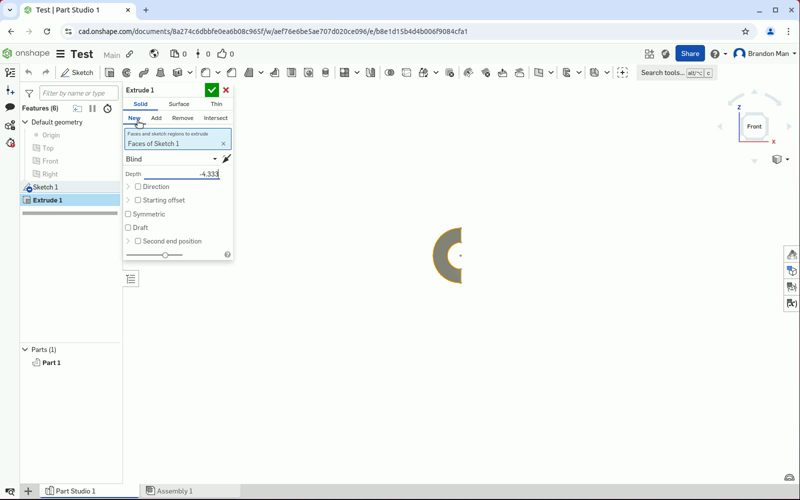
key(enter)
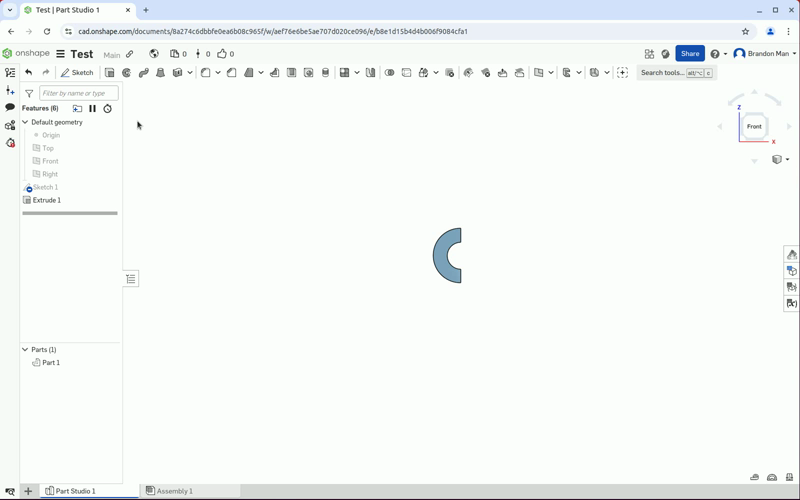
key(shift+h)
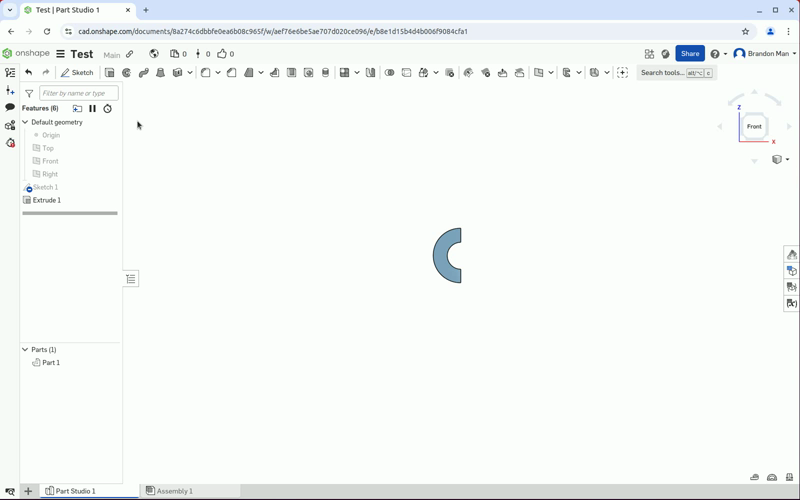
key(shift+h)
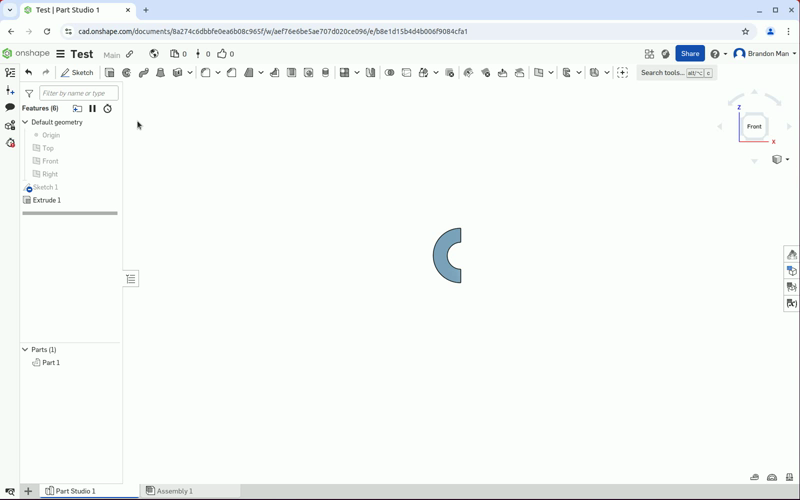
mouse_move(73, 189)
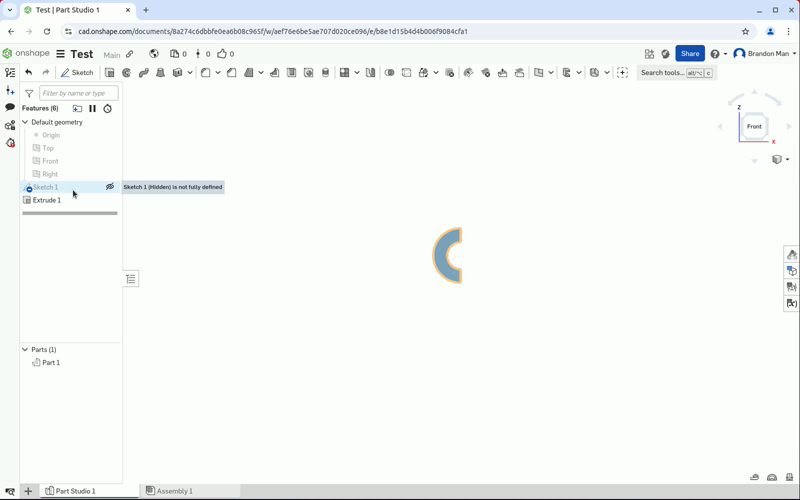
click(73, 189)
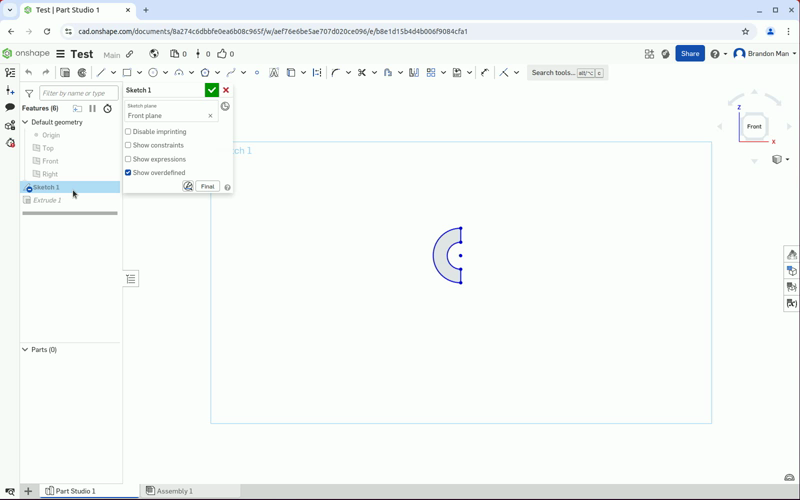
mouse_move(229, 92)
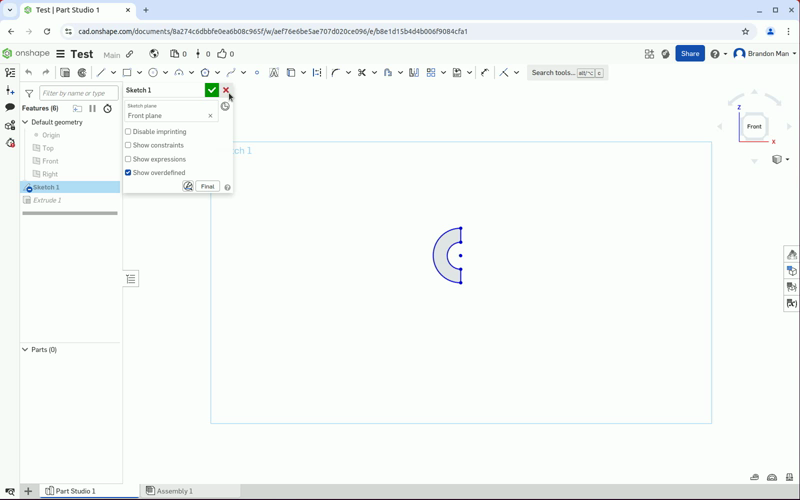
click(229, 92)
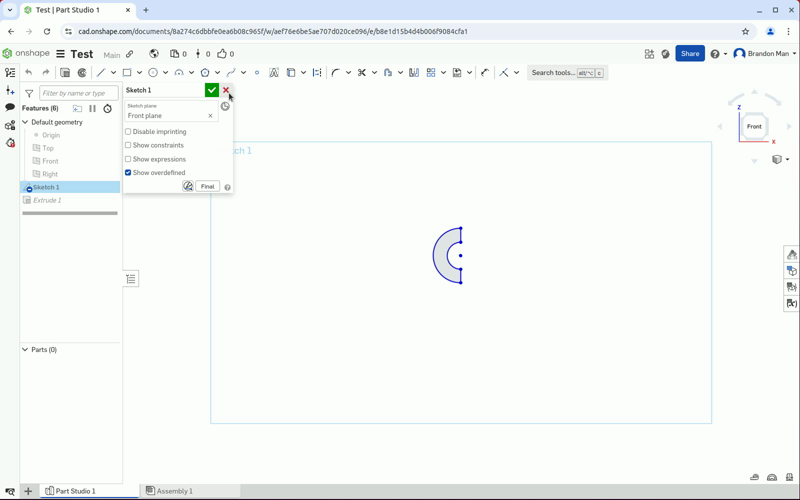
key(shift+s)
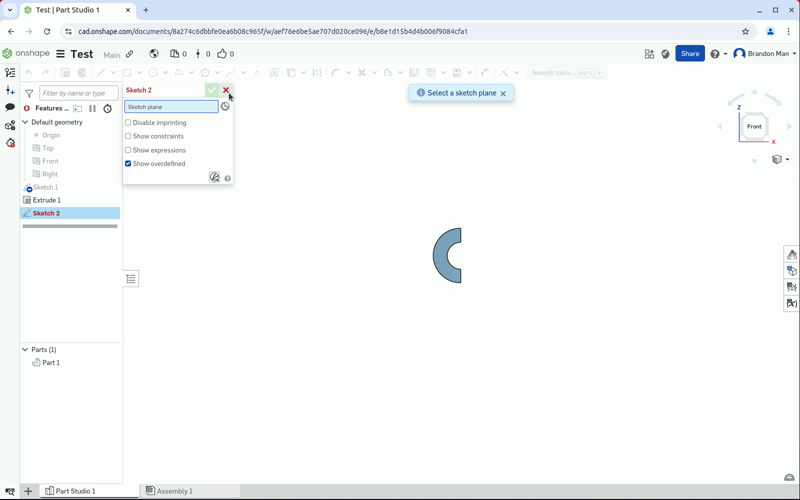
mouse_move(73, 163)
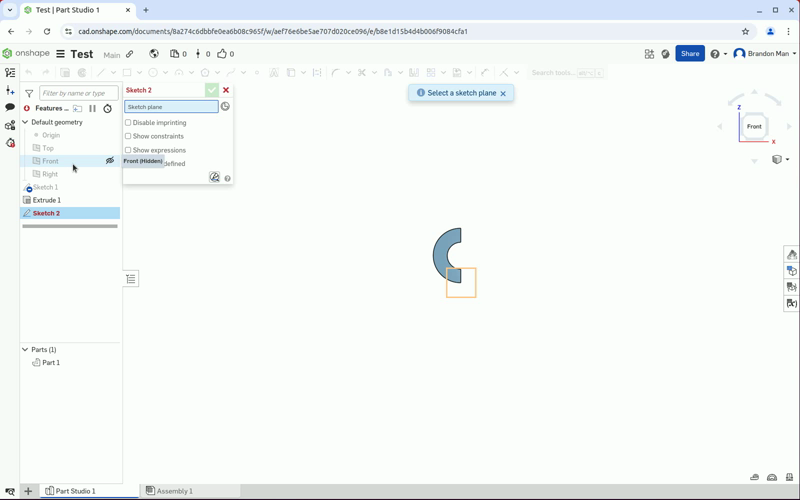
click(73, 163)
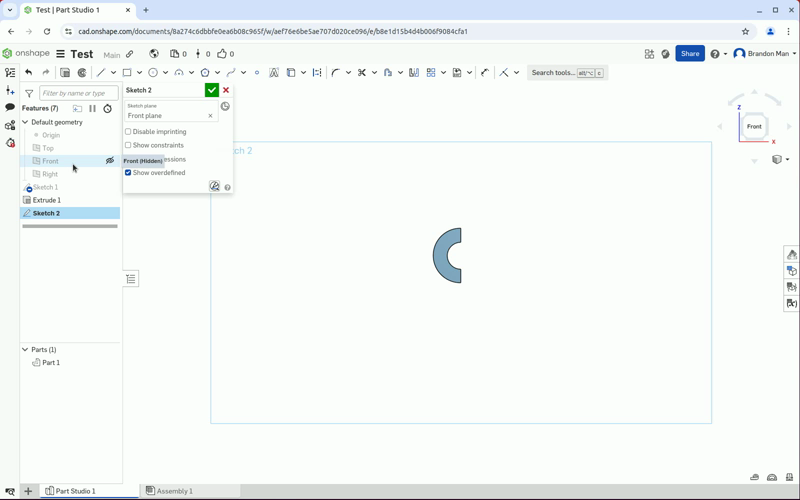
mouse_move(73, 352)
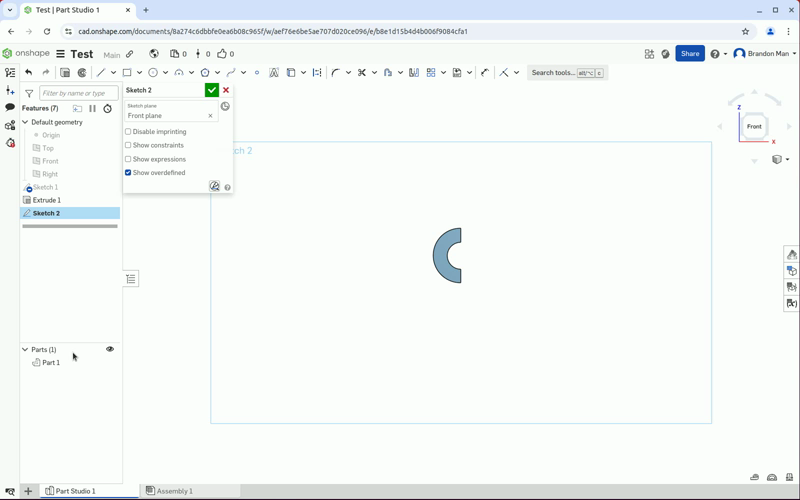
key(y)
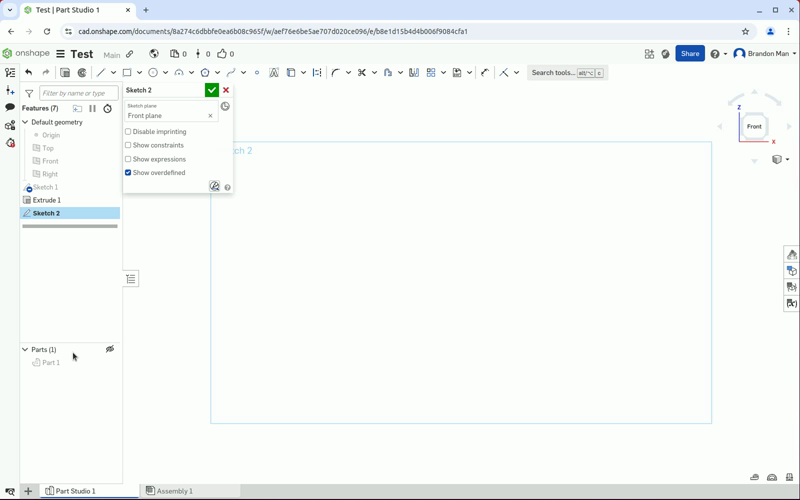
key(l)
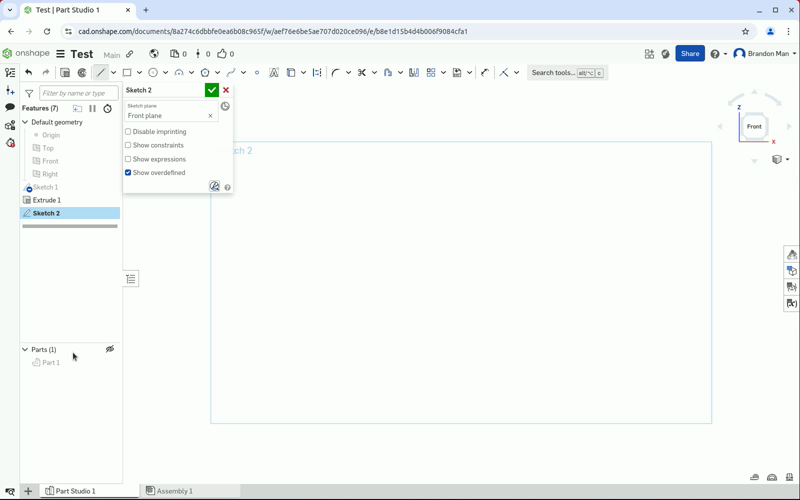
key_down(shift)
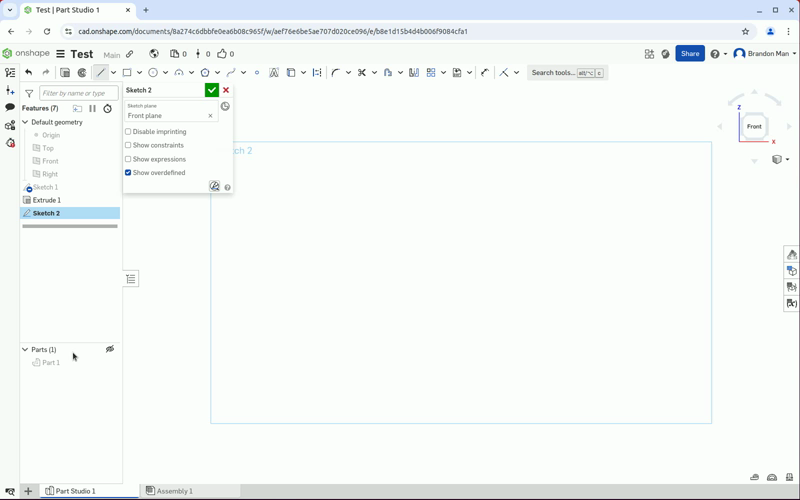
mouse_move(481, 282)
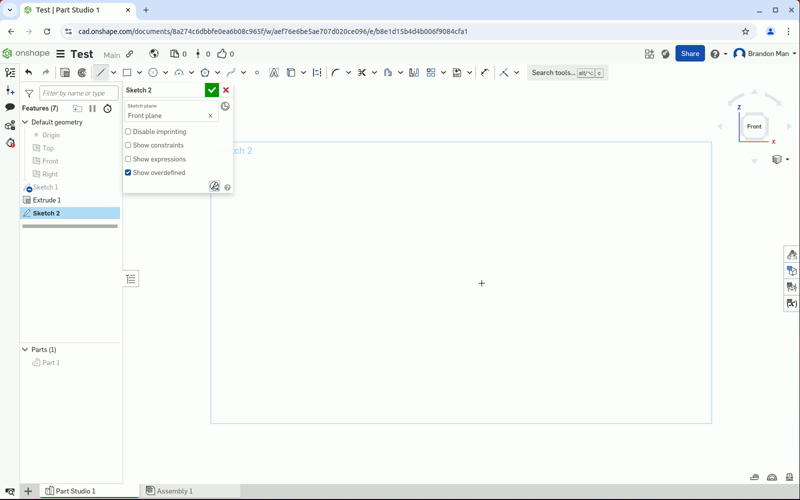
click(481, 282)
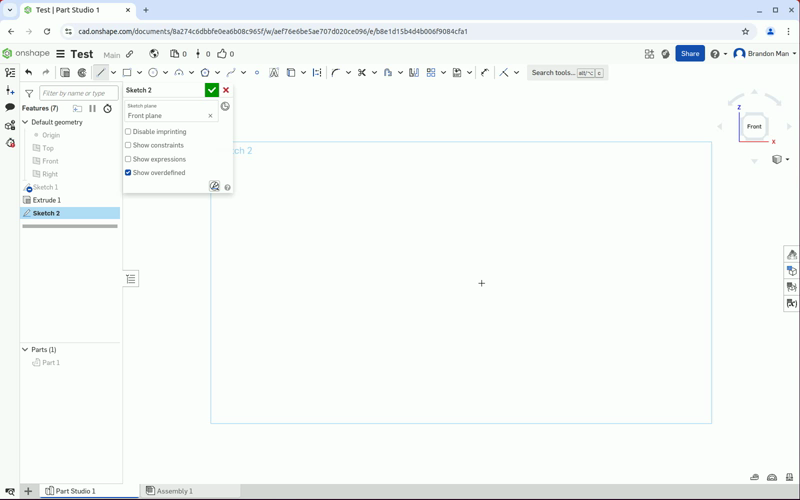
key_up(shift)
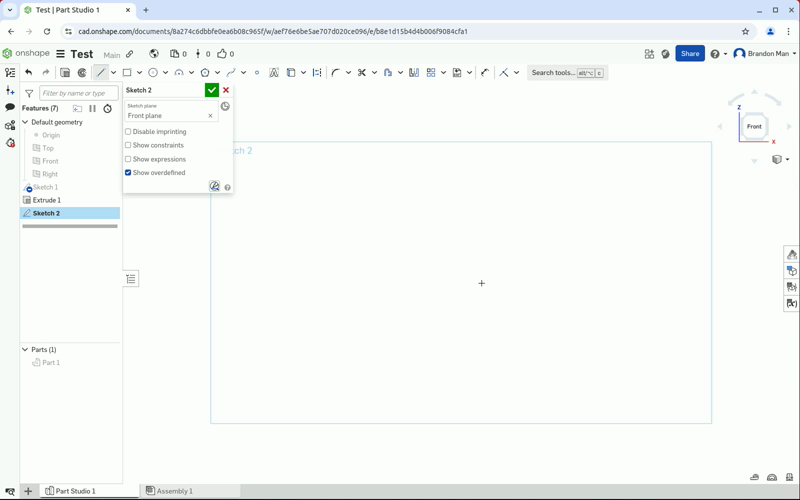
key_down(shift)
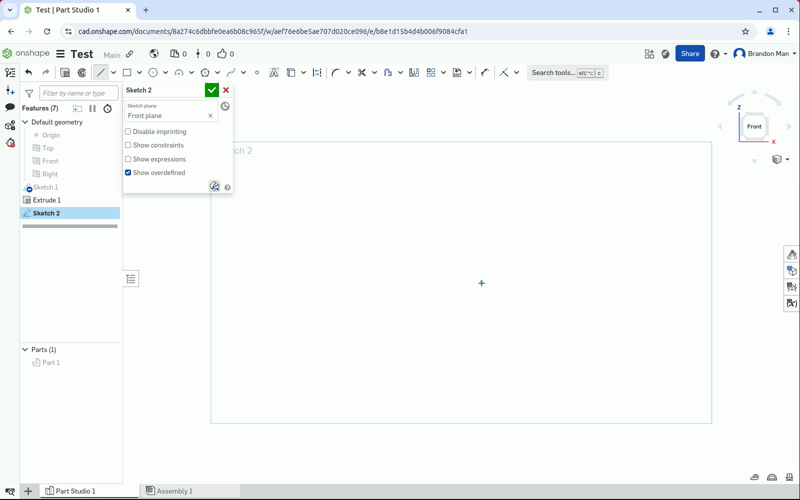
mouse_move(511, 282)
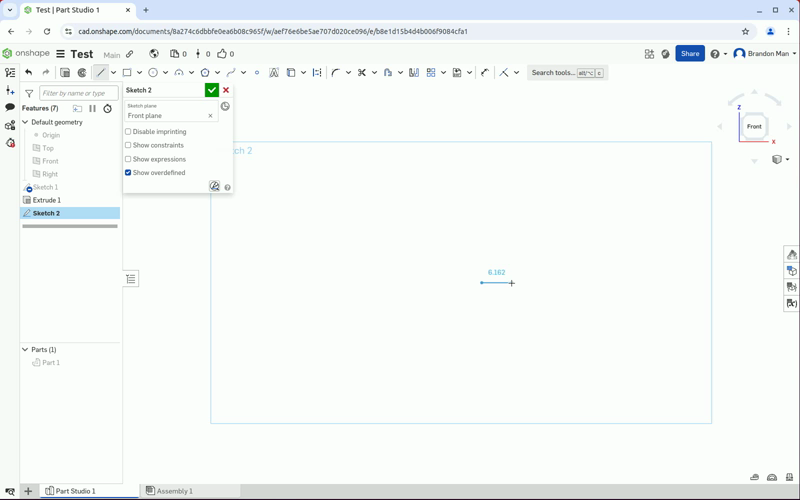
mouse_move(525, 282)
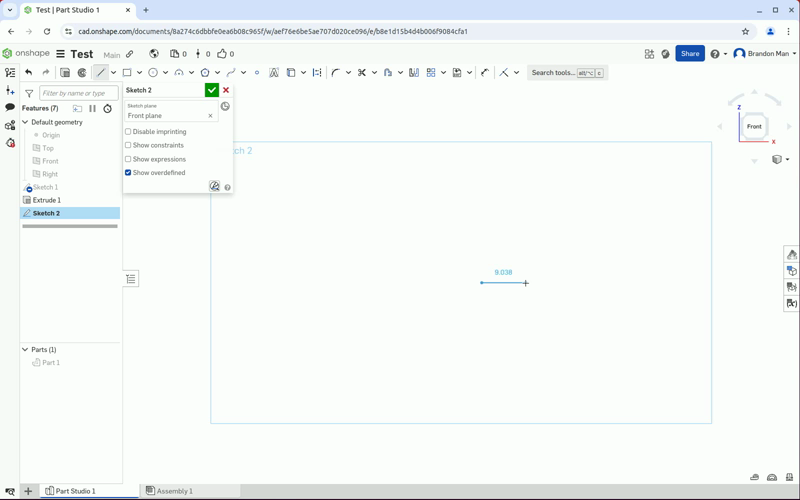
click(525, 282)
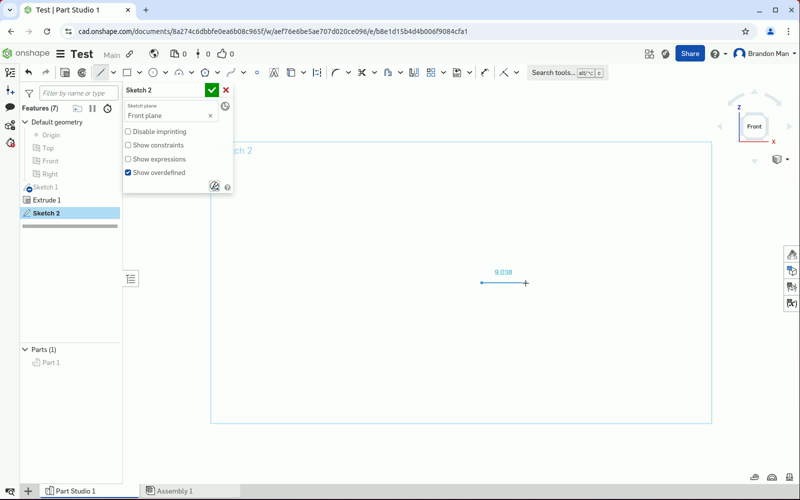
key_up(shift)
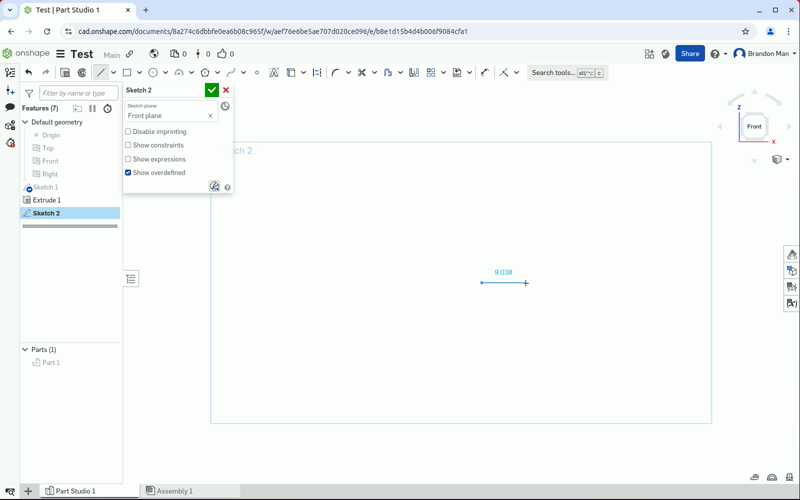
key_down(shift)
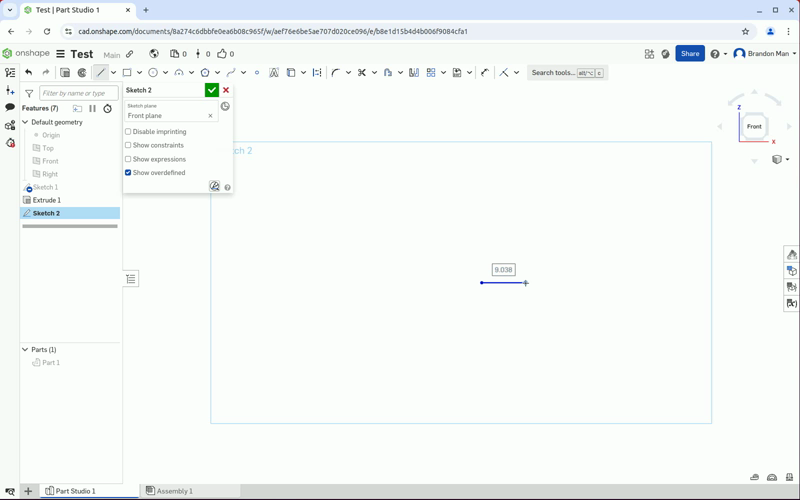
mouse_move(555, 282)
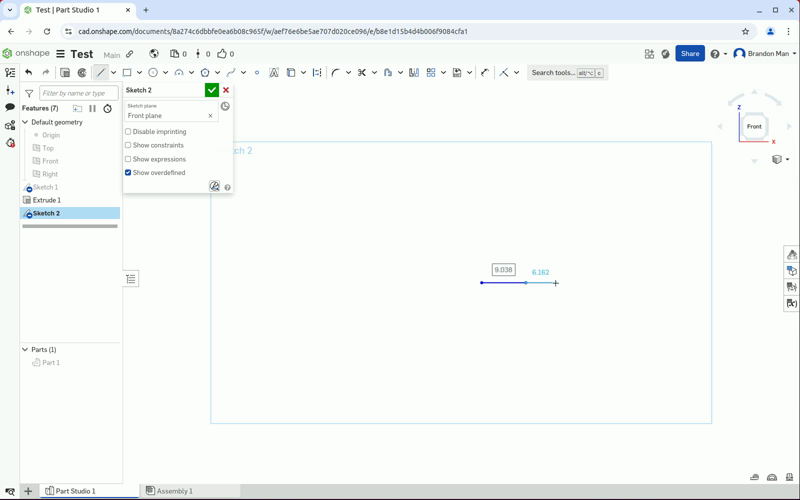
mouse_move(525, 228)
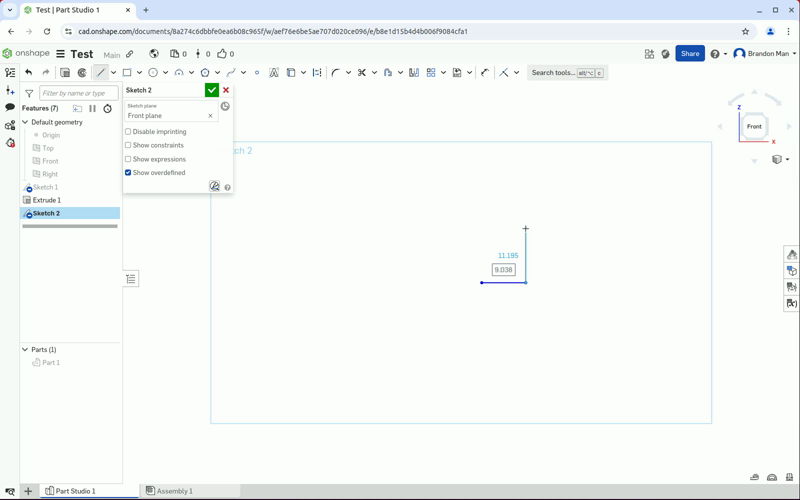
click(525, 228)
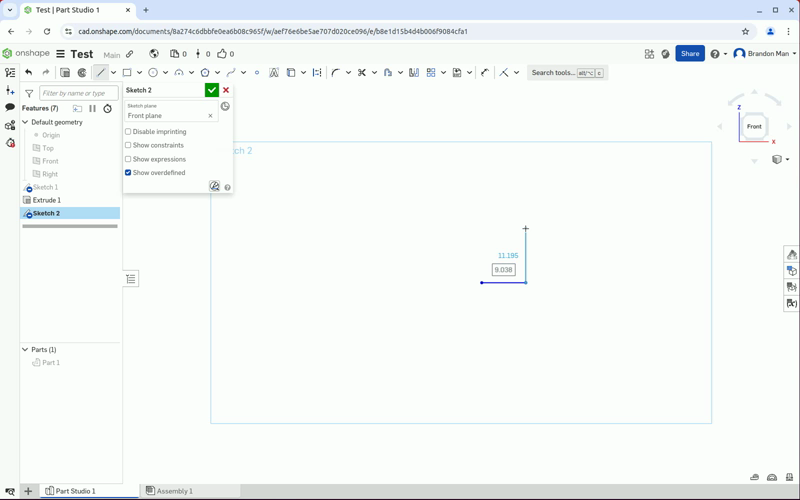
key_up(shift)
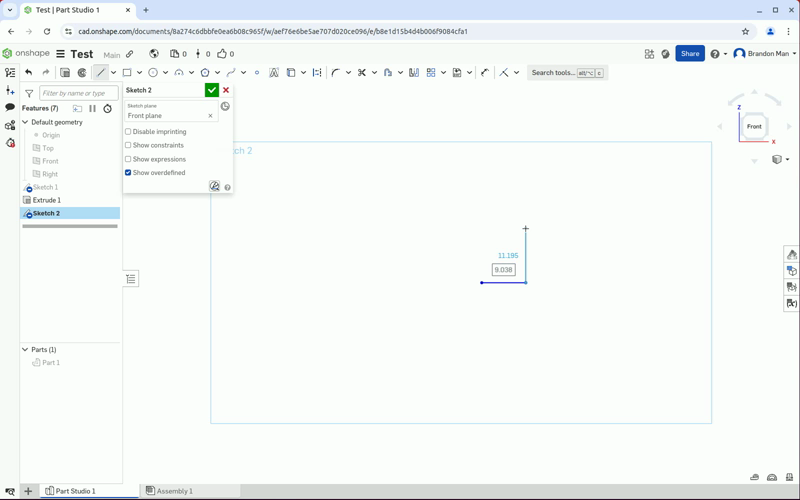
key_down(shift)
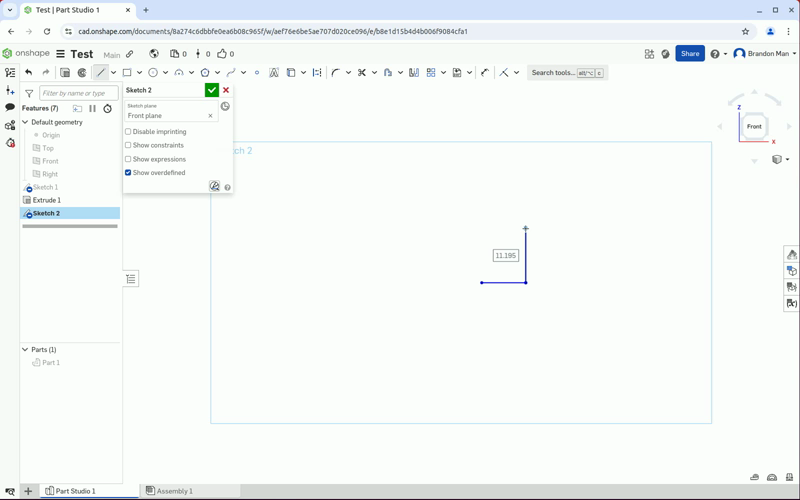
mouse_move(555, 228)
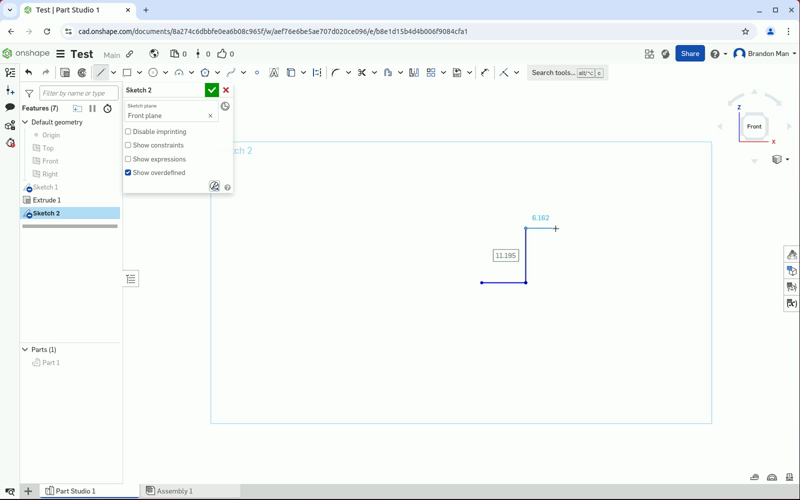
mouse_move(481, 228)
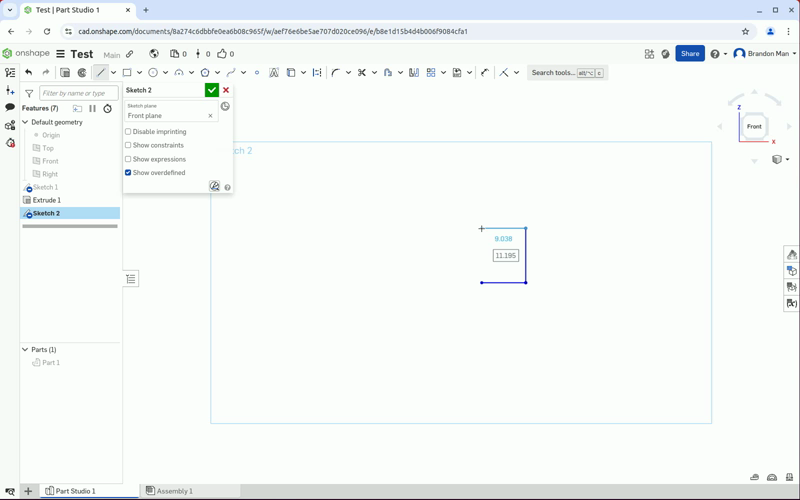
click(481, 228)
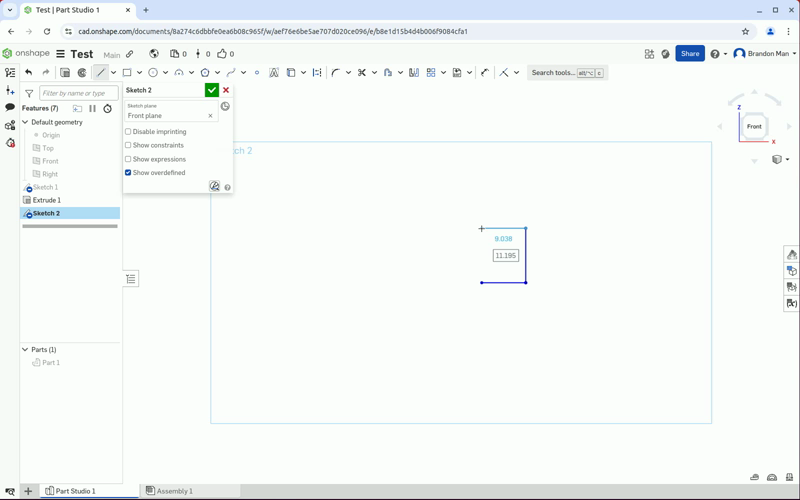
key_up(shift)
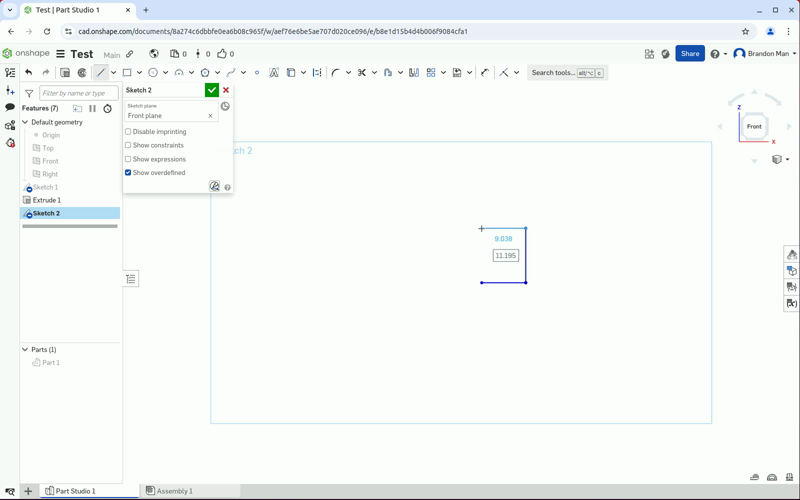
mouse_move(511, 228)
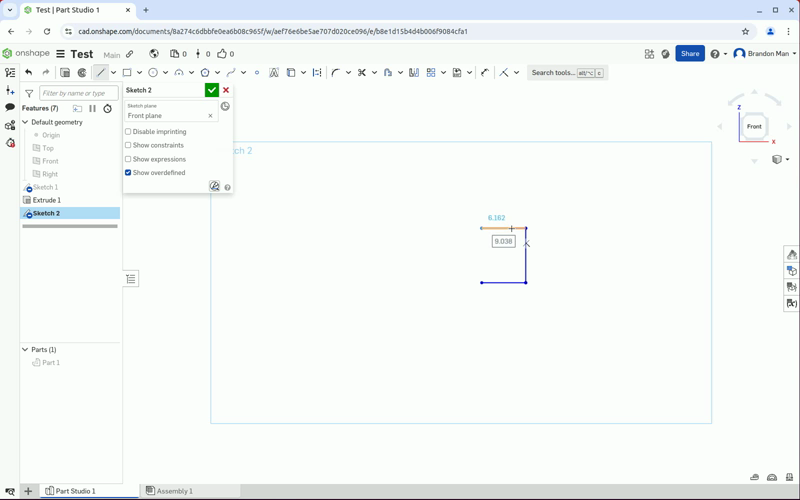
key_down(shift)
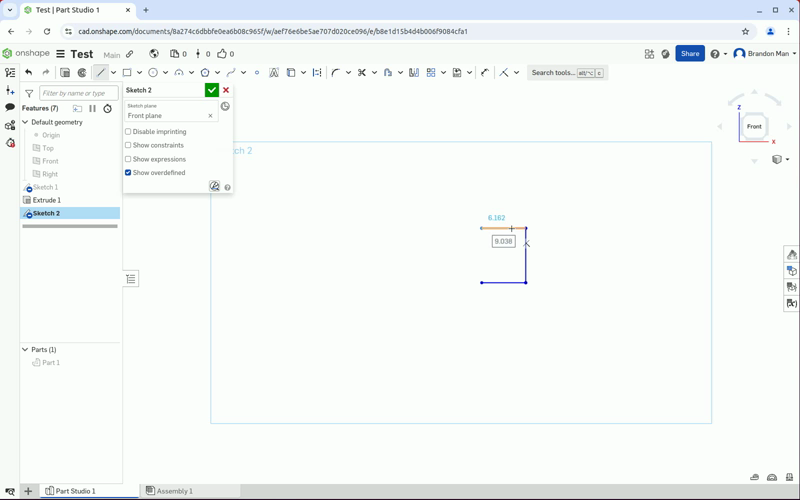
mouse_move(481, 282)
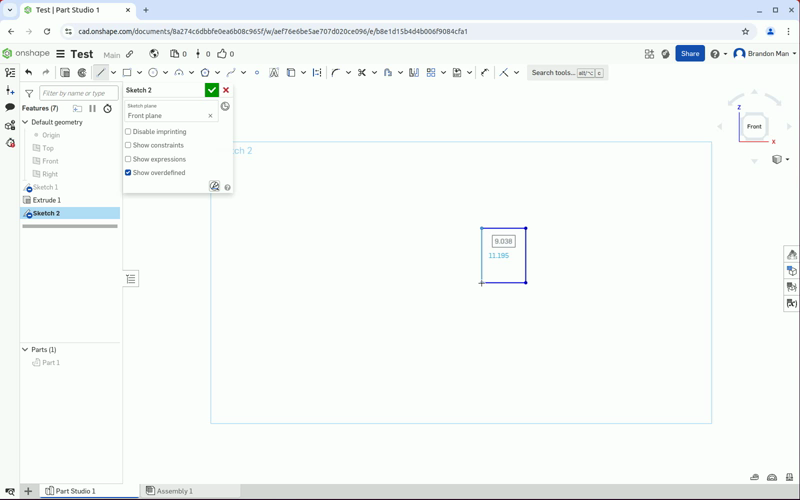
key_up(shift)
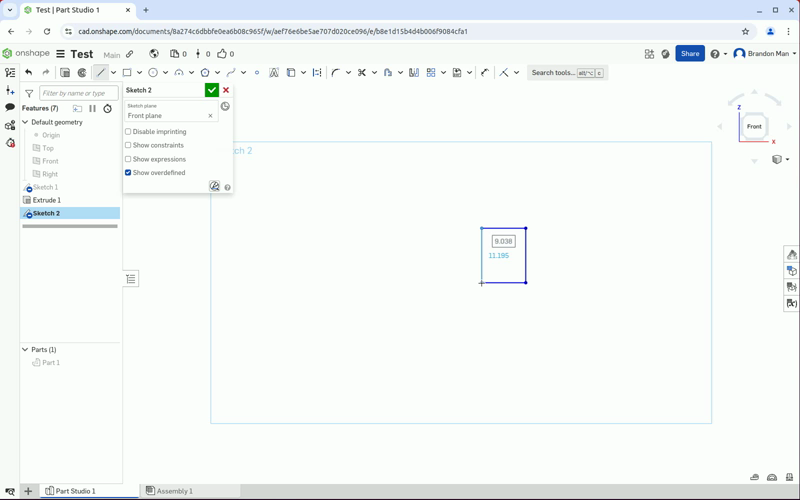
click(481, 282)
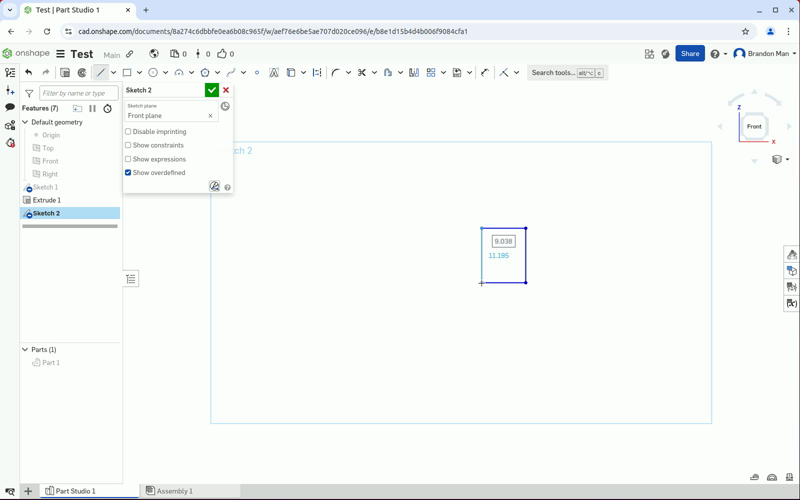
key(esc)
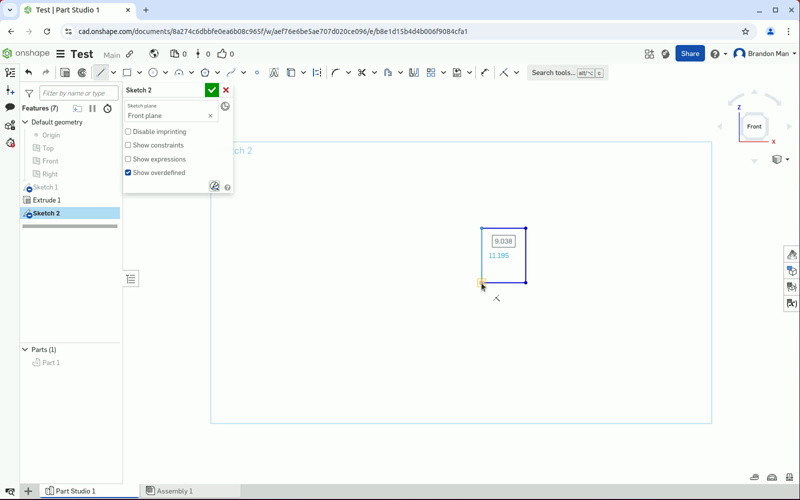
mouse_move(485, 274)
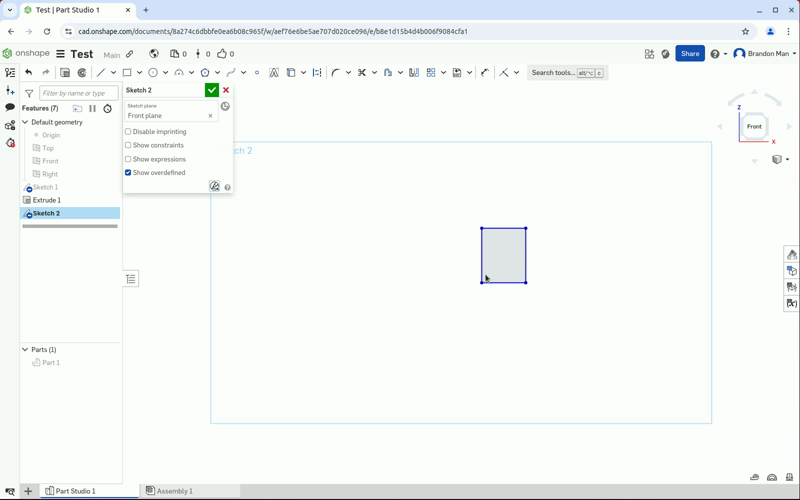
click(485, 274)
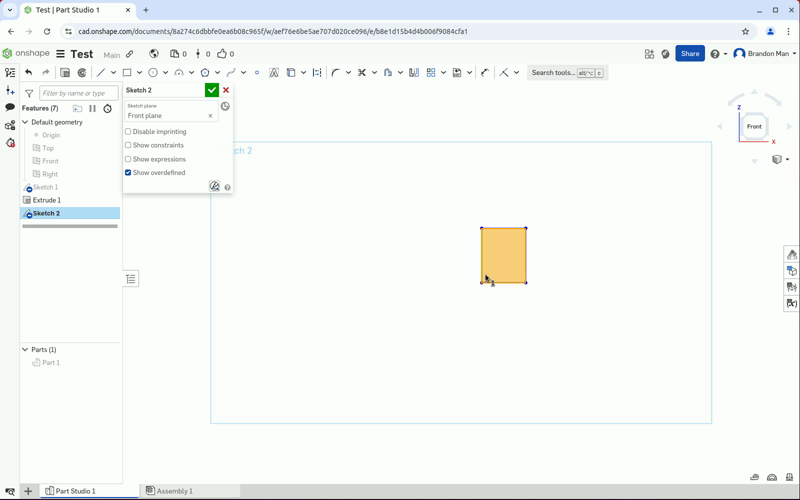
mouse_move(73, 352)
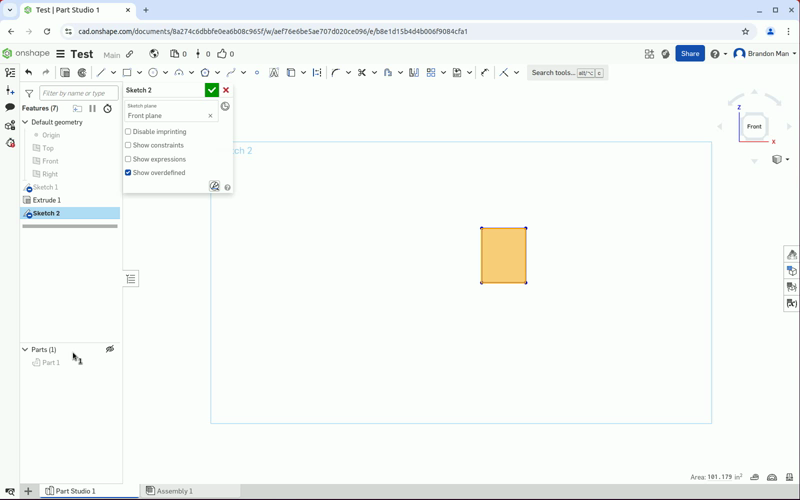
key(shift+y)
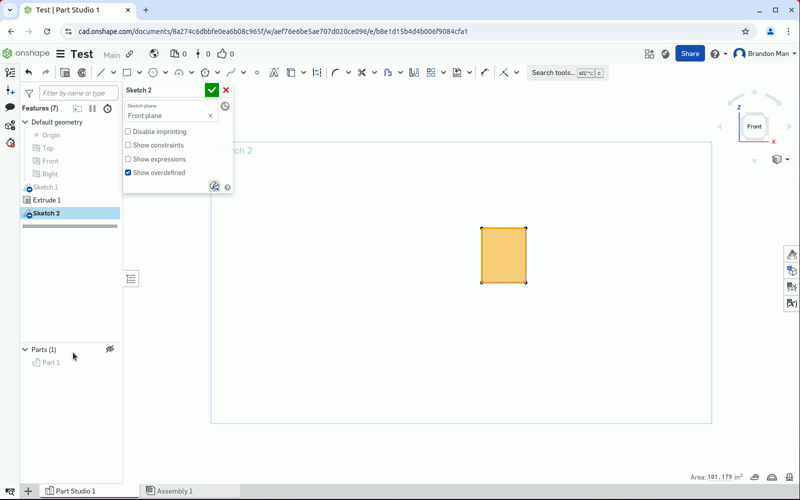
key(shift+e)
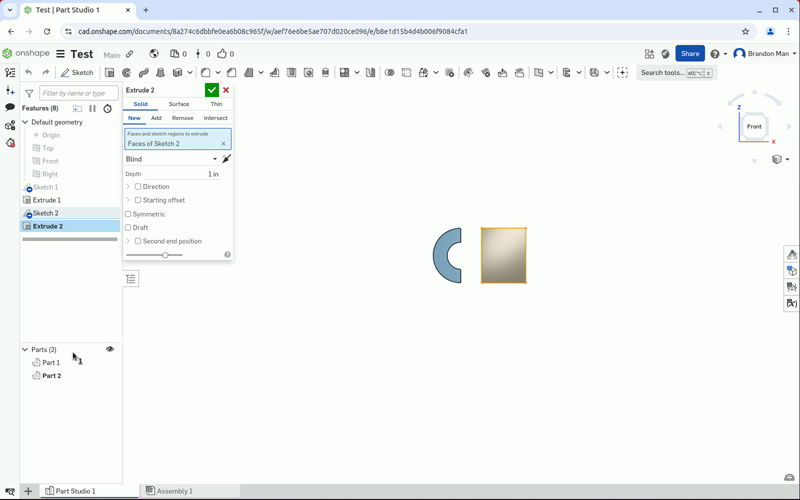
mouse_move(143, 106)
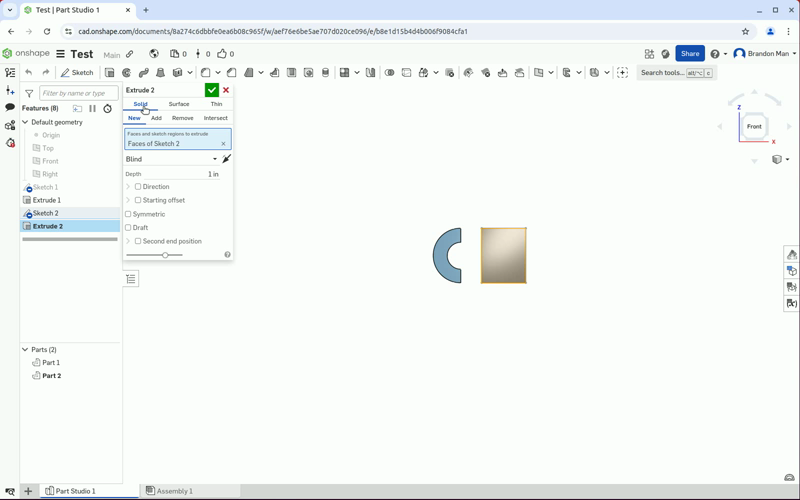
click(143, 106)
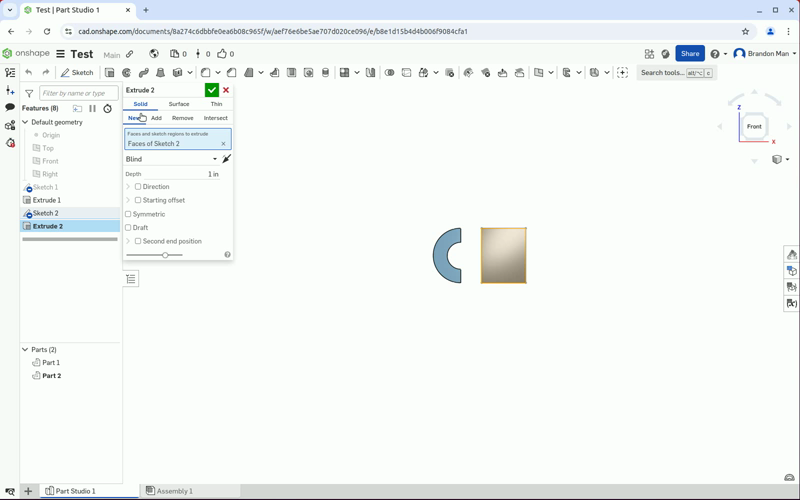
mouse_move(137, 120)
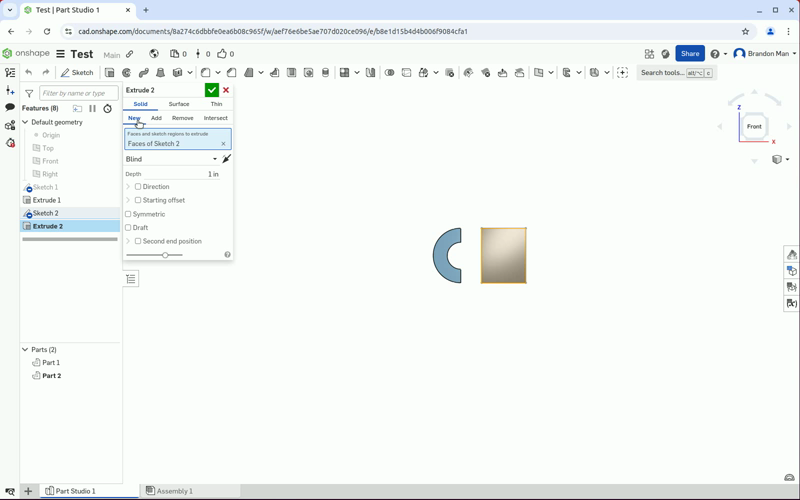
click(137, 120)
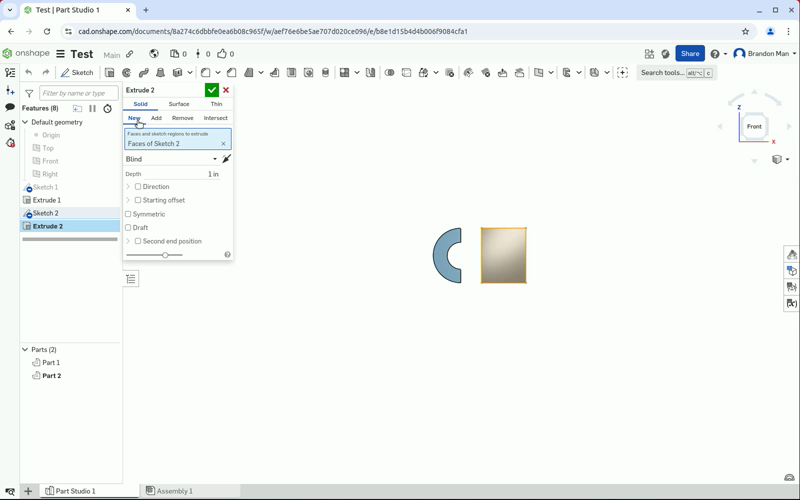
key(tab, 4)
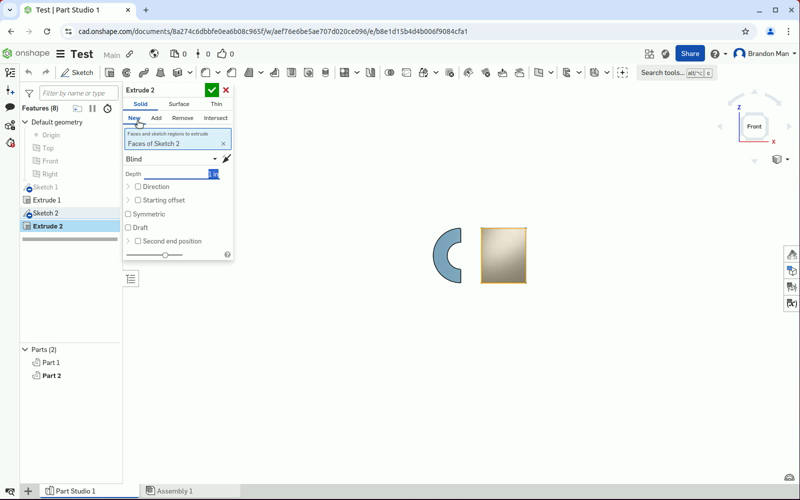
text(-4.333)
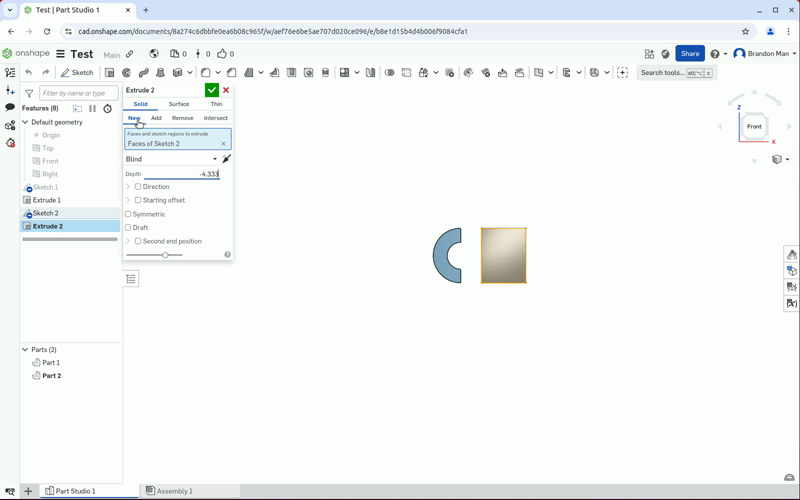
key(enter)
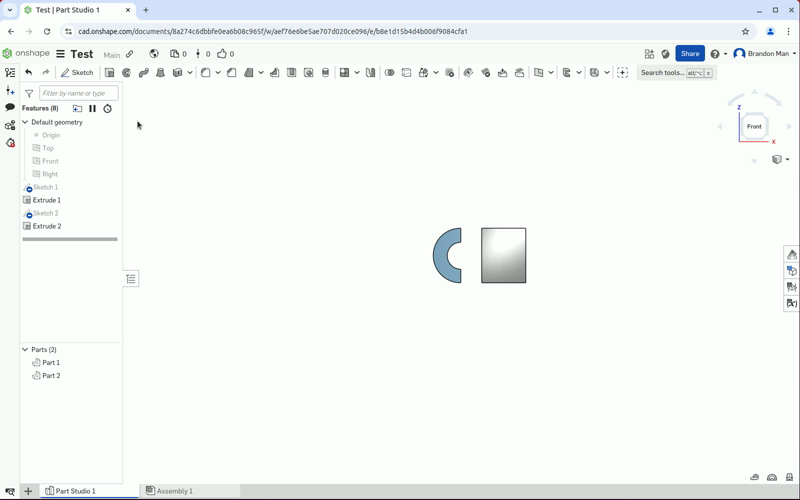
key(shift+h)
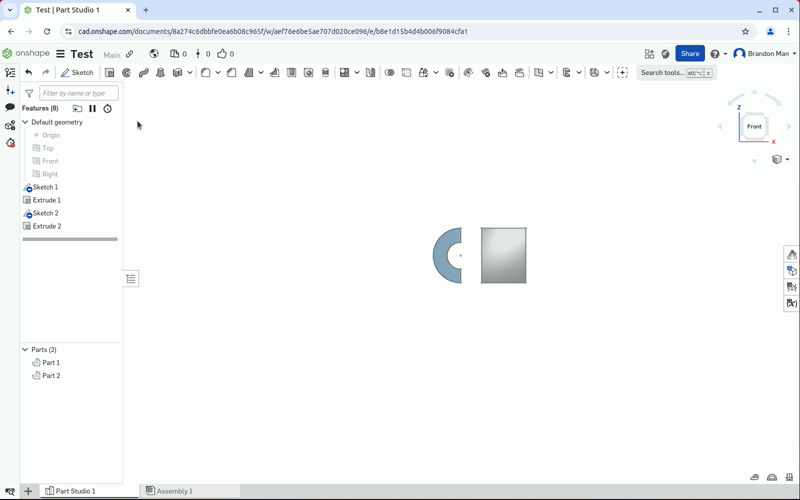
key(shift+h)
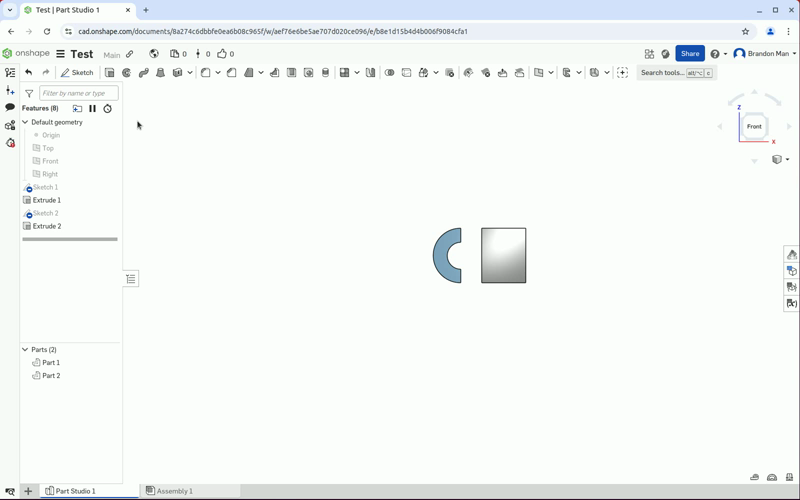
mouse_move(73, 189)
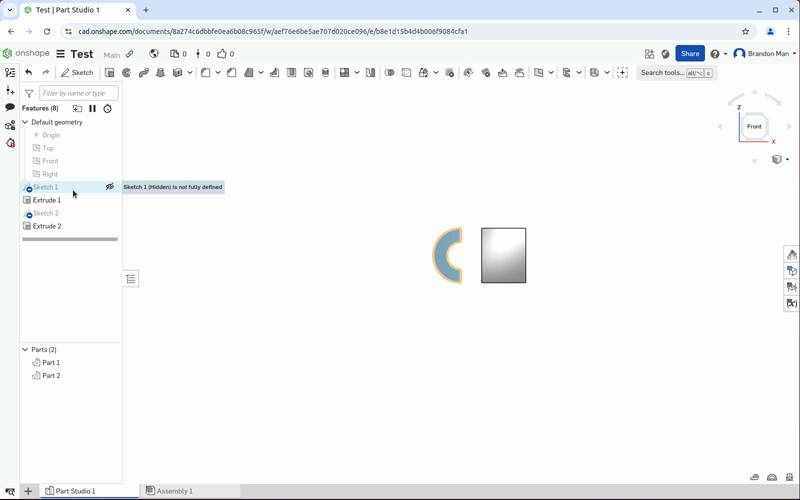
click(73, 189)
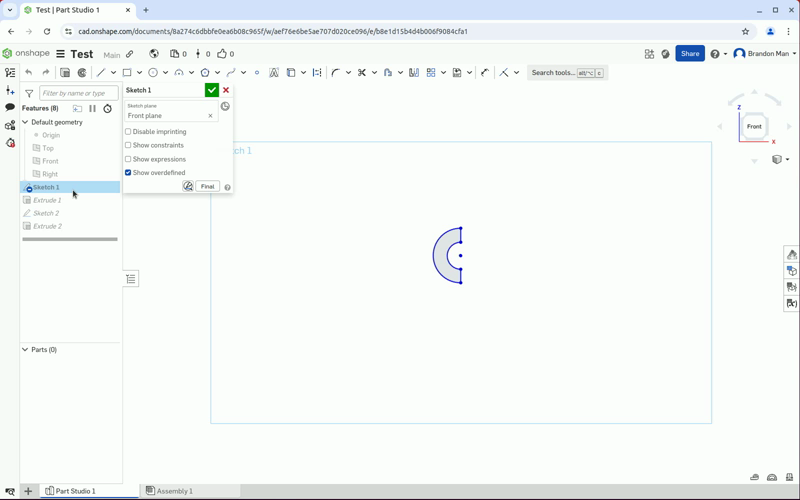
mouse_move(229, 92)
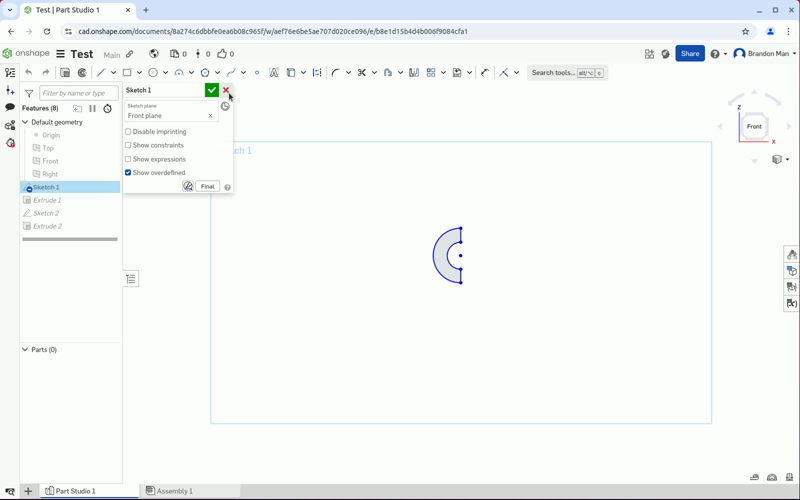
click(229, 92)
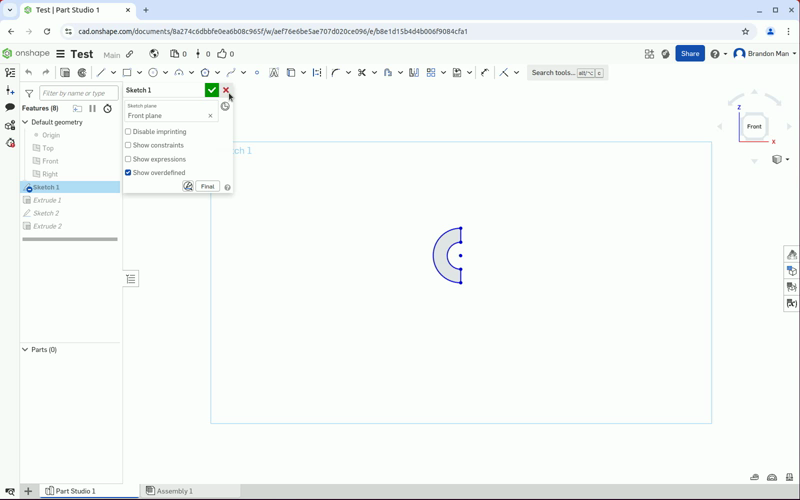
key(shift+s)
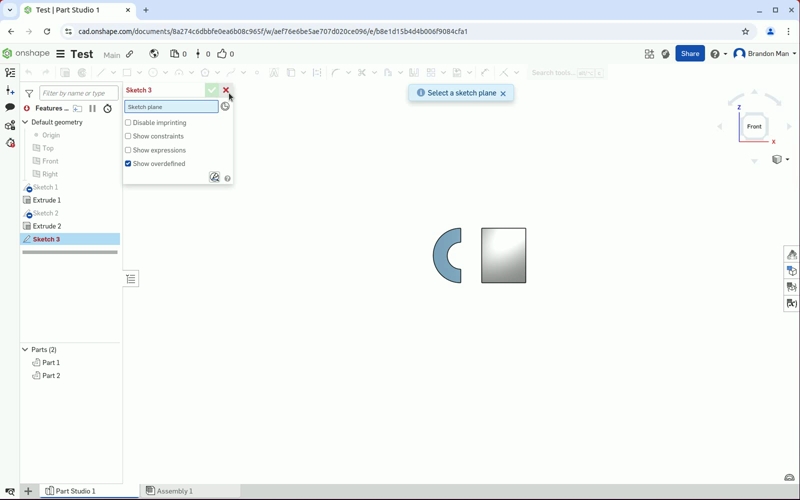
mouse_move(73, 163)
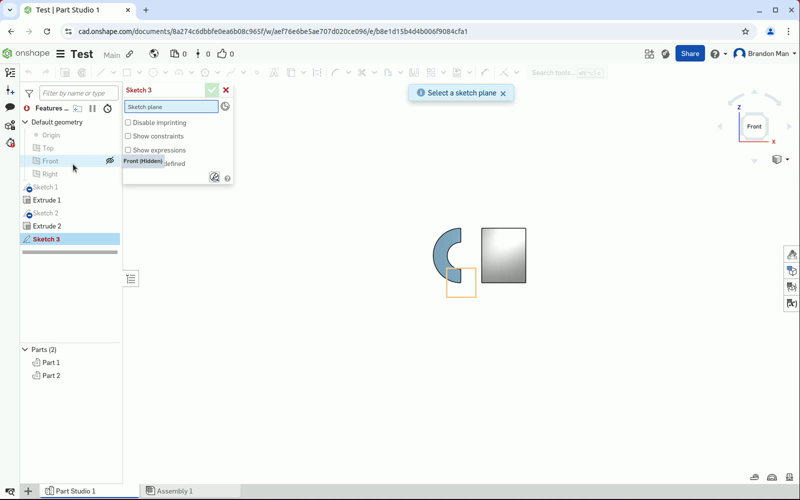
click(73, 163)
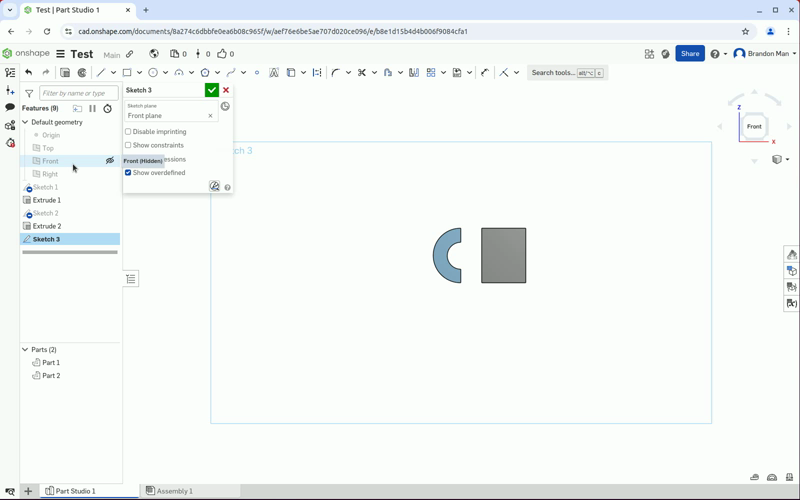
mouse_move(73, 352)
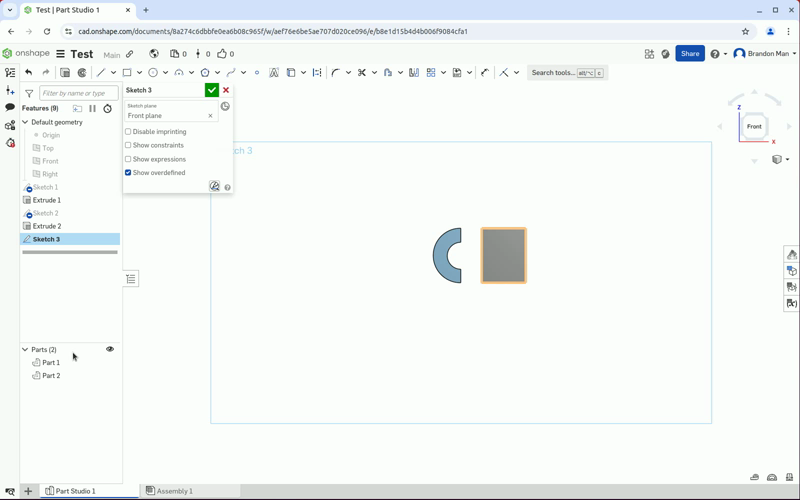
key(y)
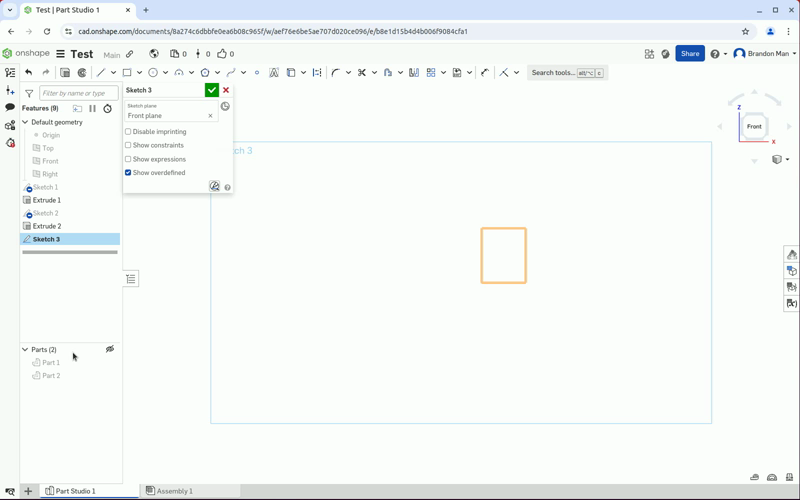
key(a)
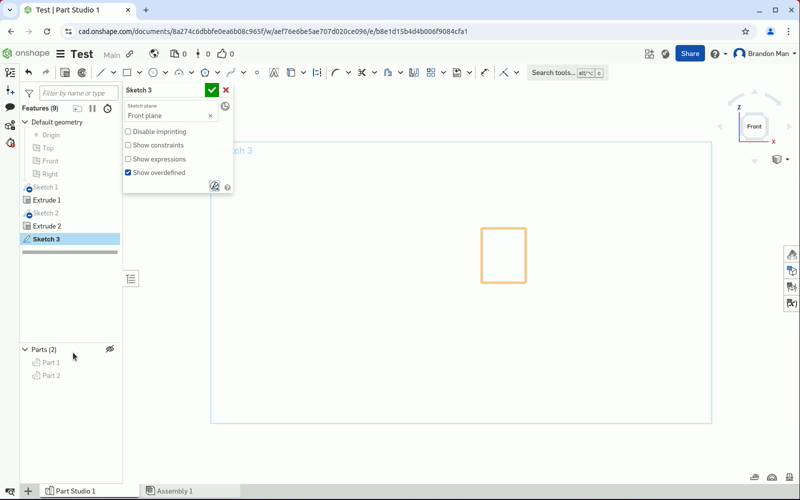
key_down(shift)
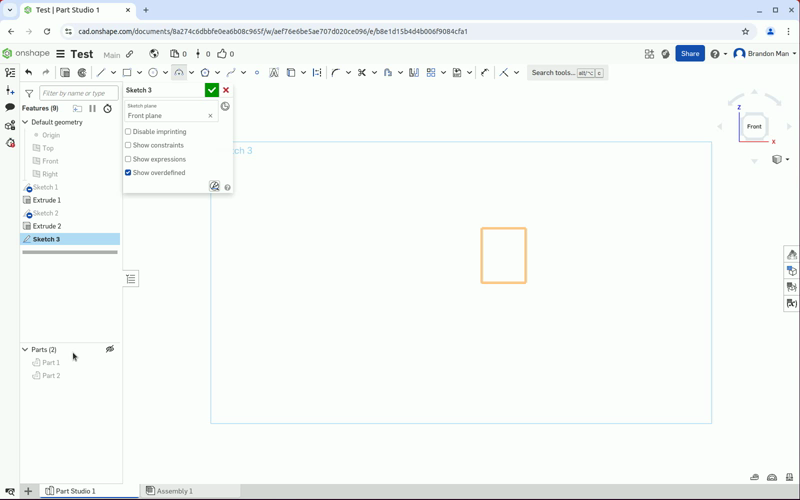
mouse_move(546, 282)
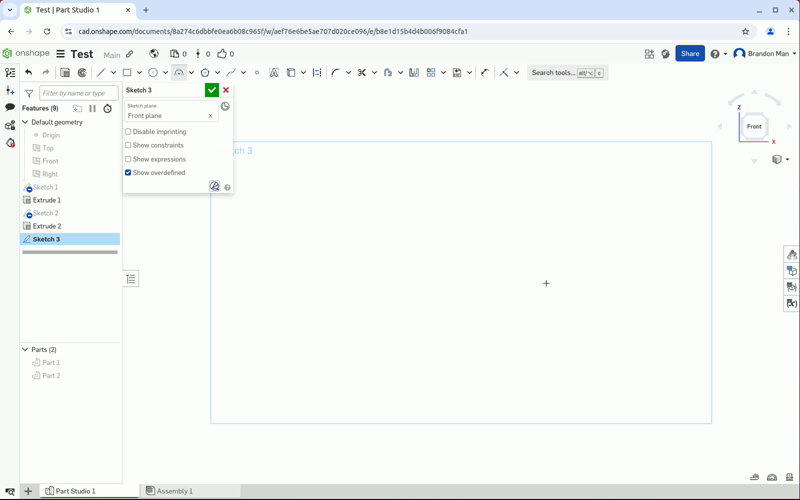
click(546, 282)
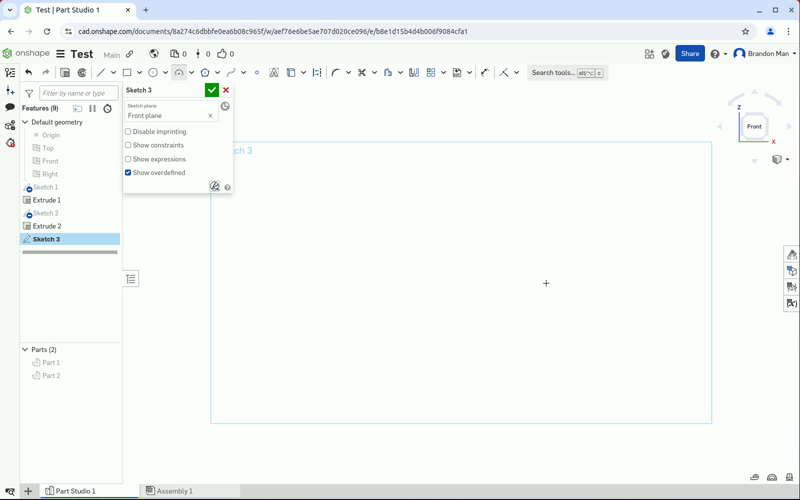
key_up(shift)
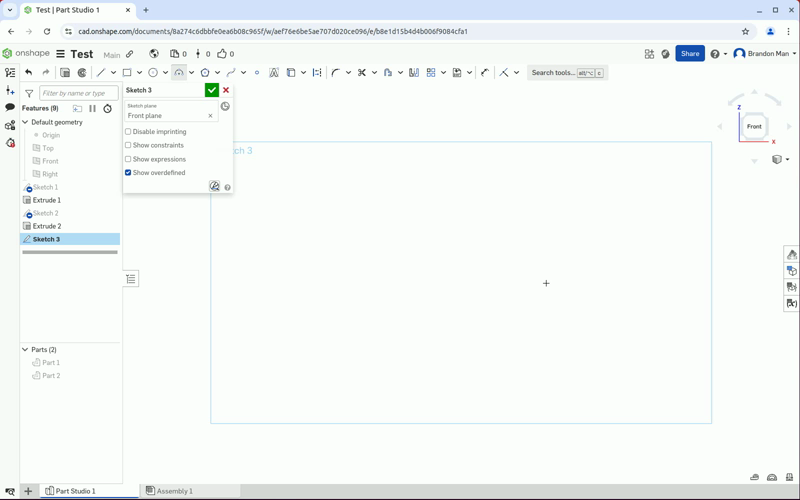
key_down(shift)
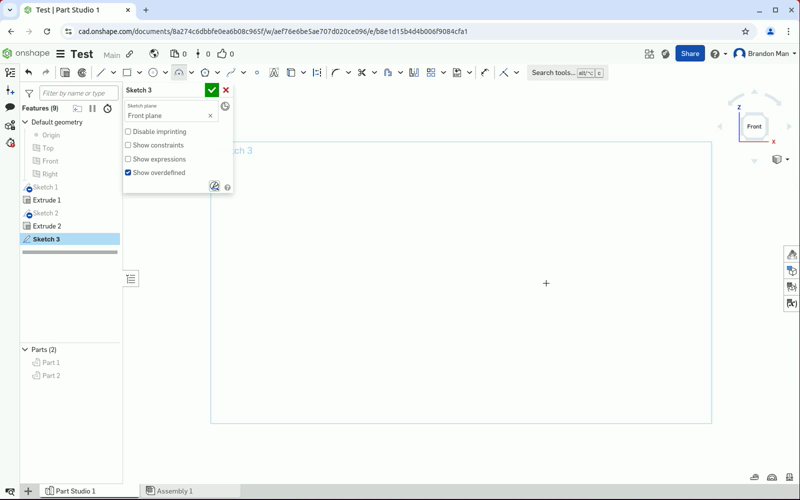
mouse_move(546, 228)
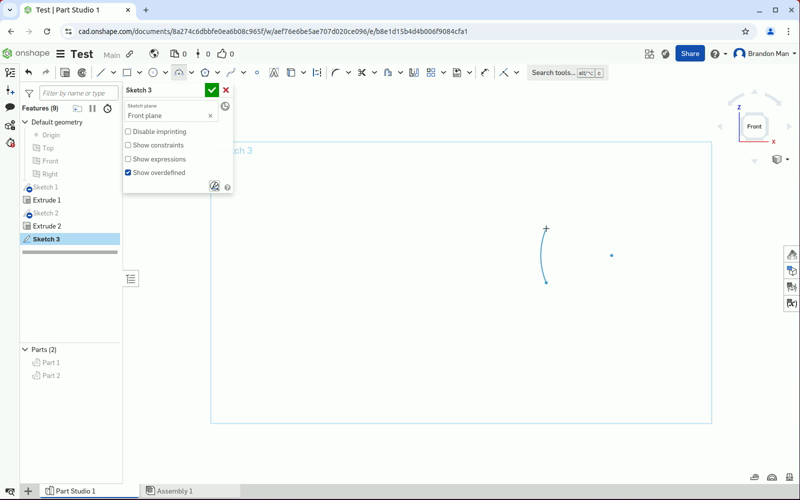
click(546, 228)
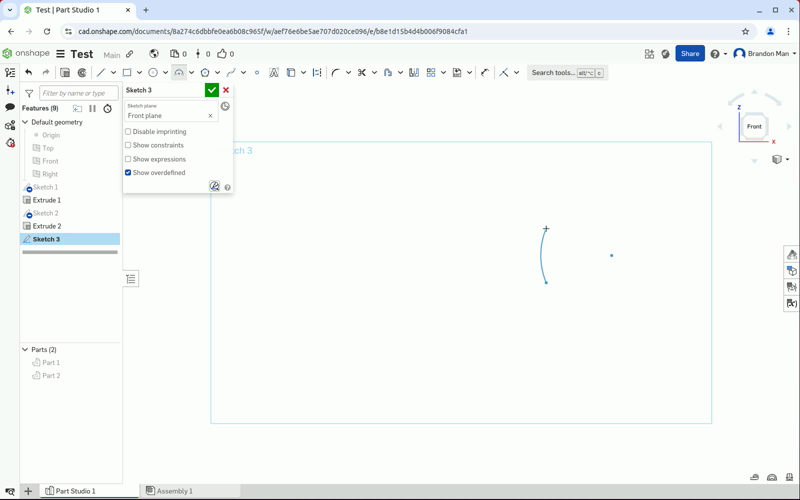
mouse_move(573, 255)
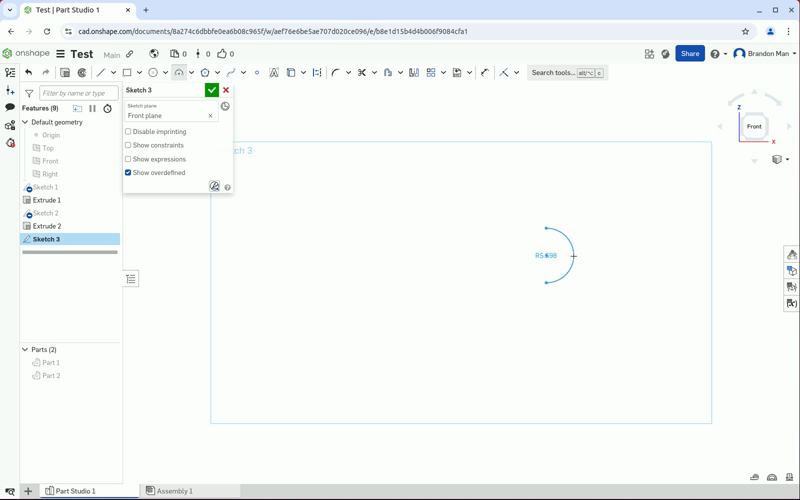
click(573, 255)
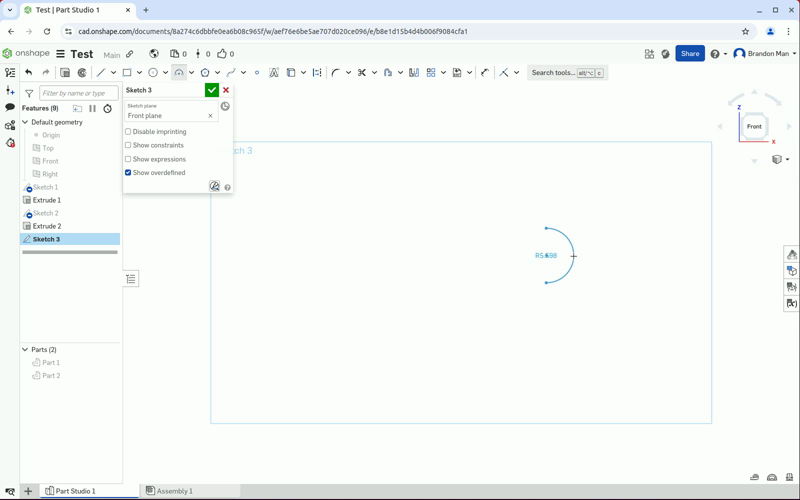
key_up(shift)
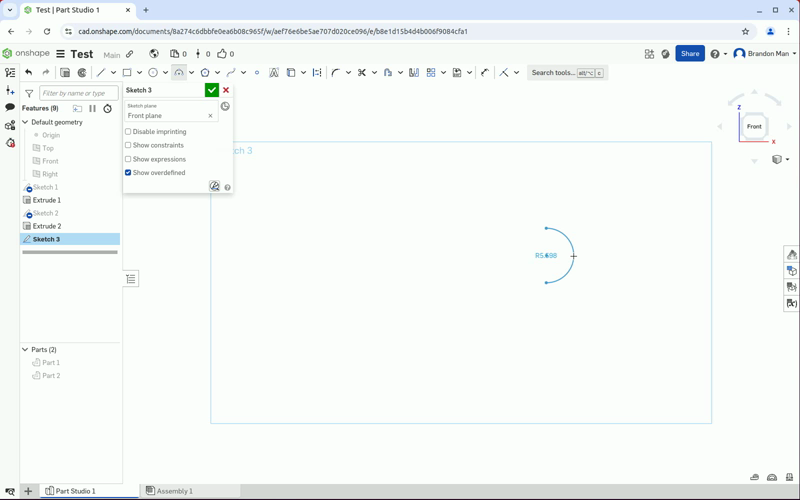
key(esc)
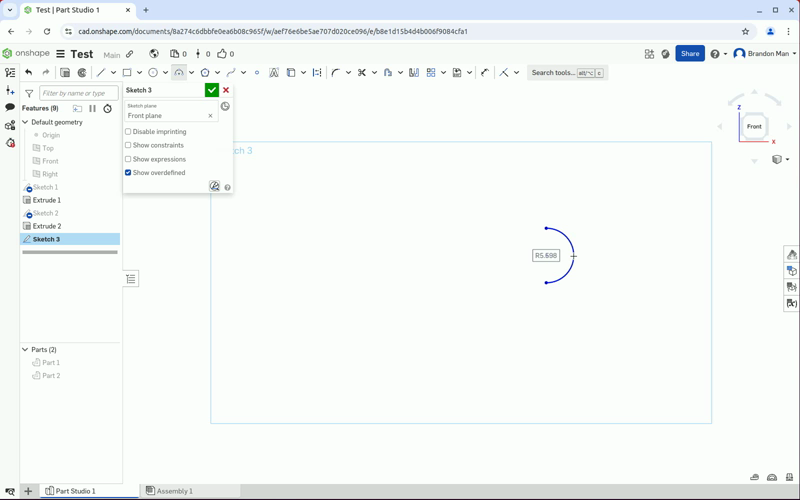
key(l)
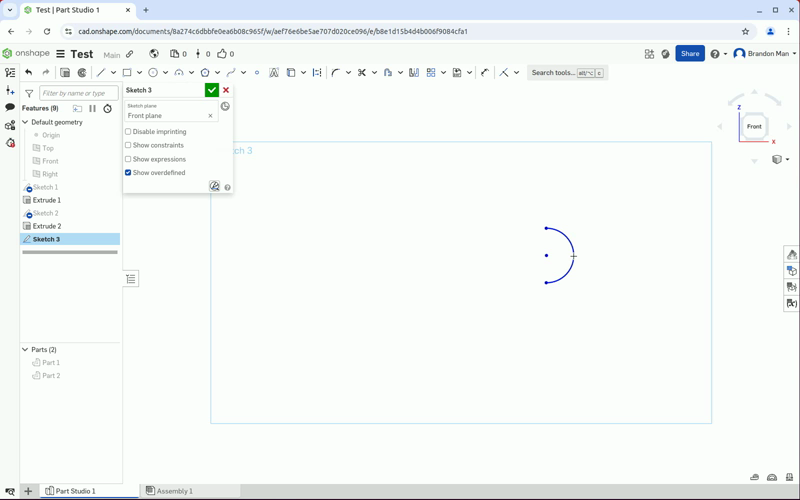
mouse_move(546, 228)
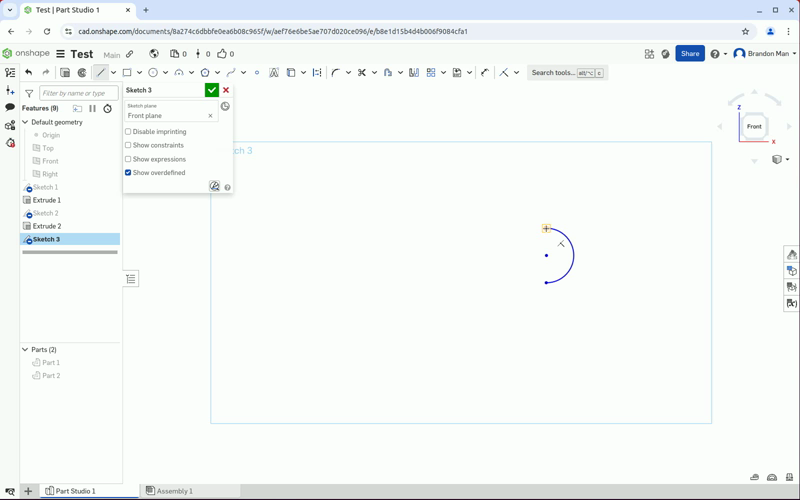
click(546, 228)
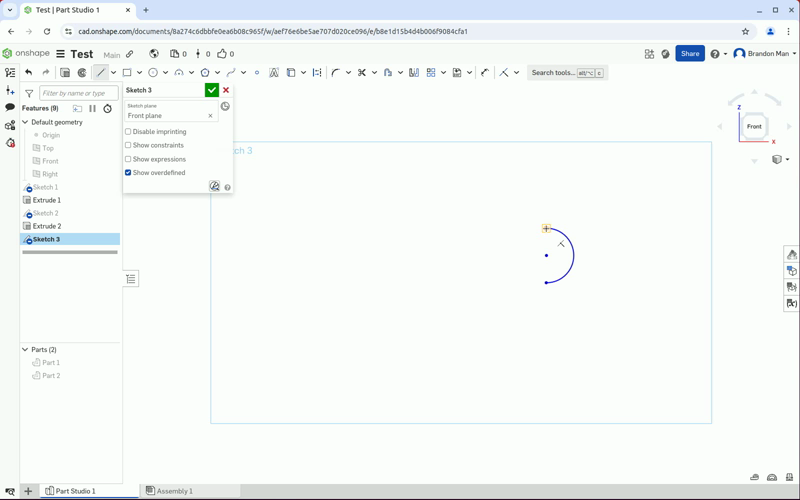
key_down(shift)
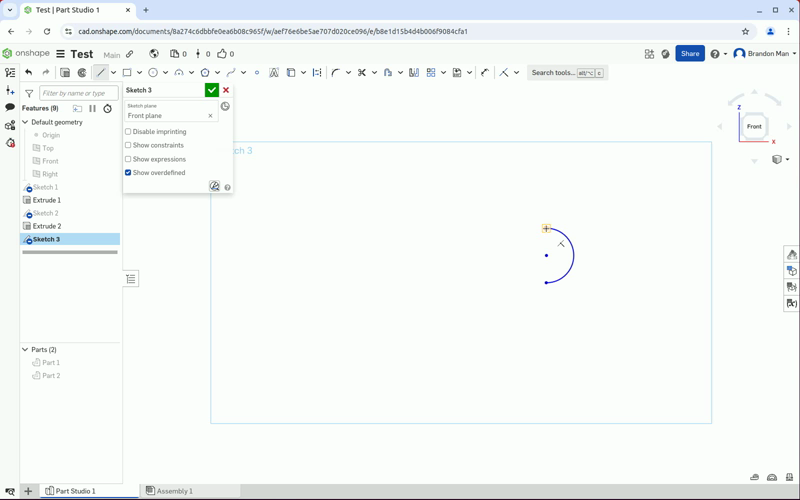
mouse_move(576, 228)
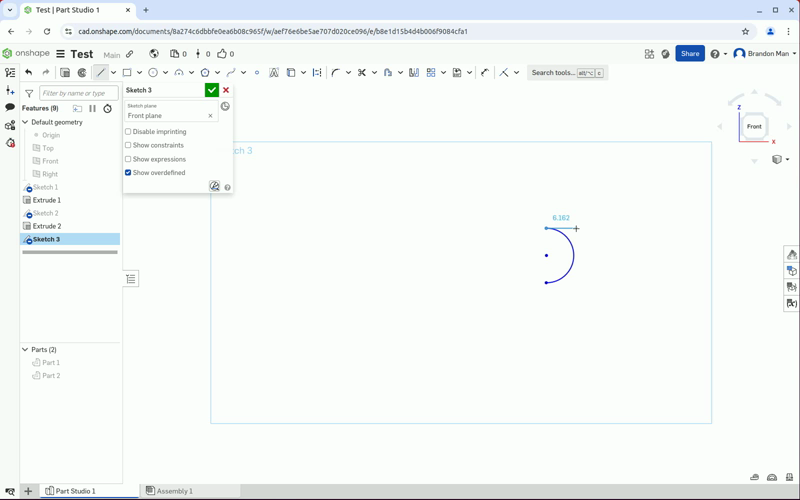
mouse_move(546, 242)
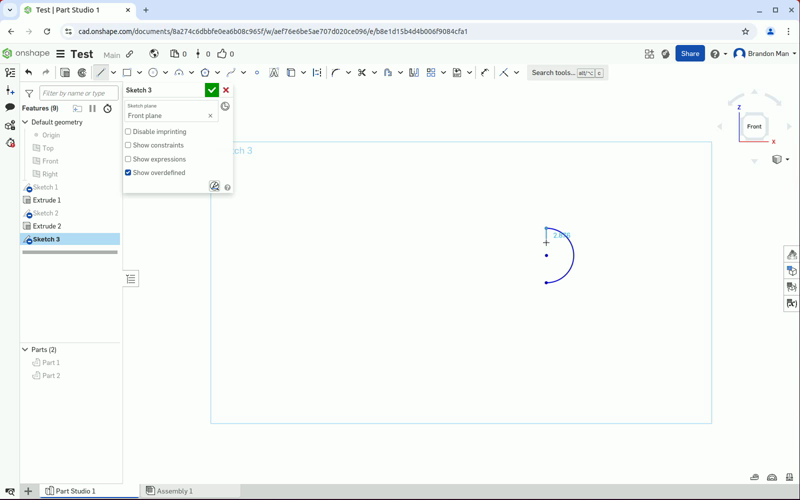
click(546, 242)
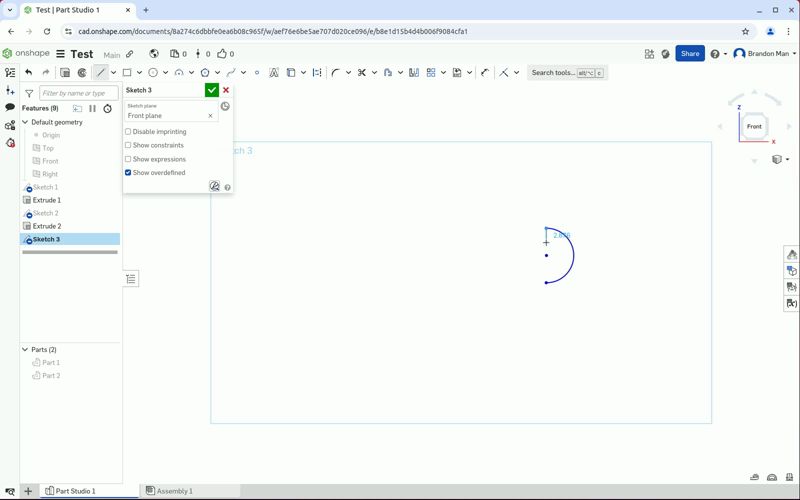
key_up(shift)
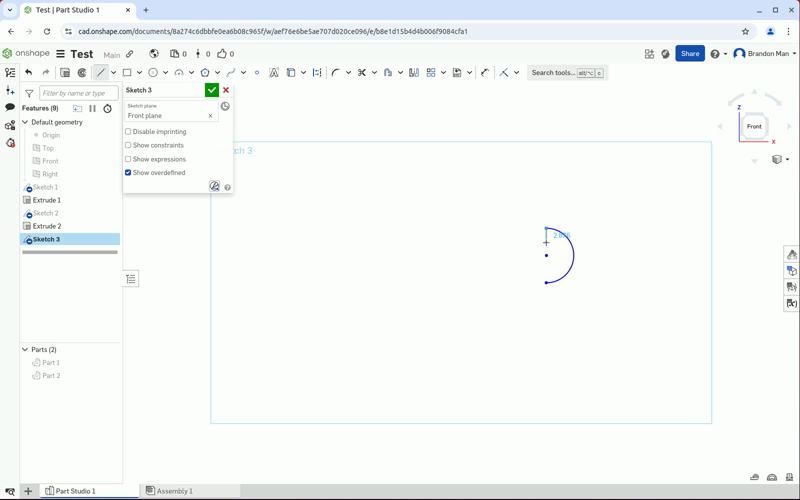
key(esc)
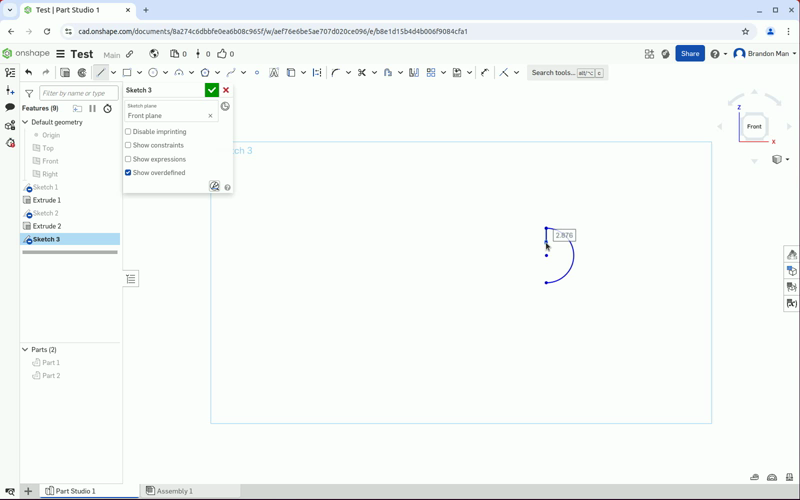
key(a)
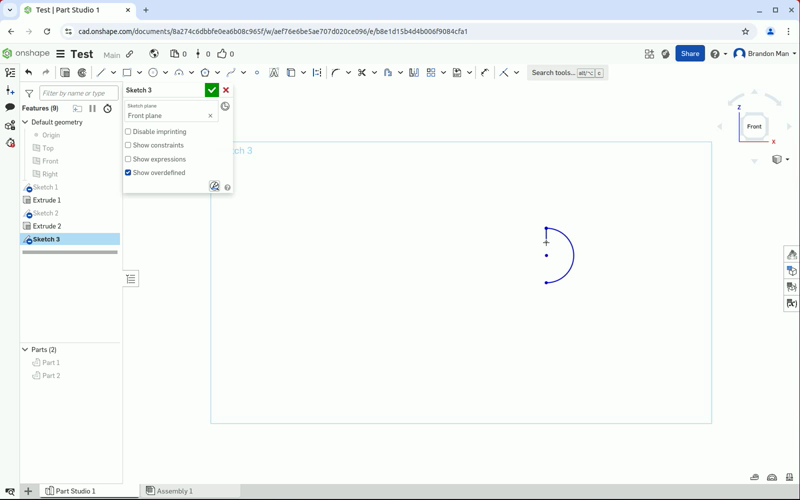
mouse_move(546, 242)
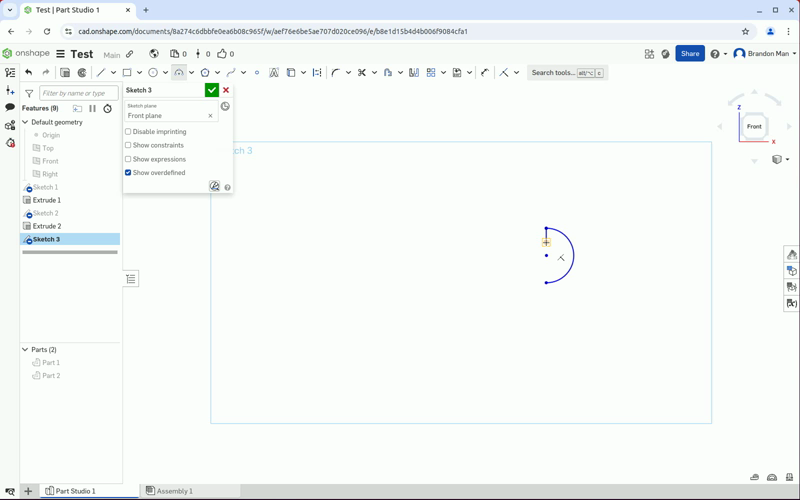
click(546, 242)
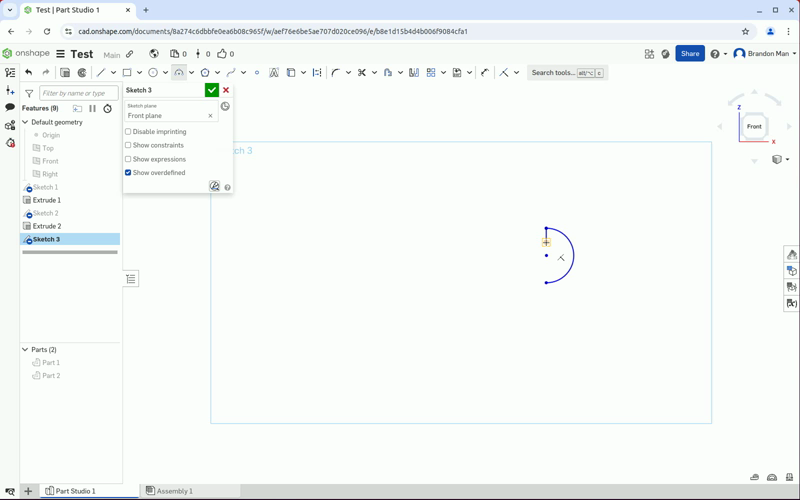
key_down(shift)
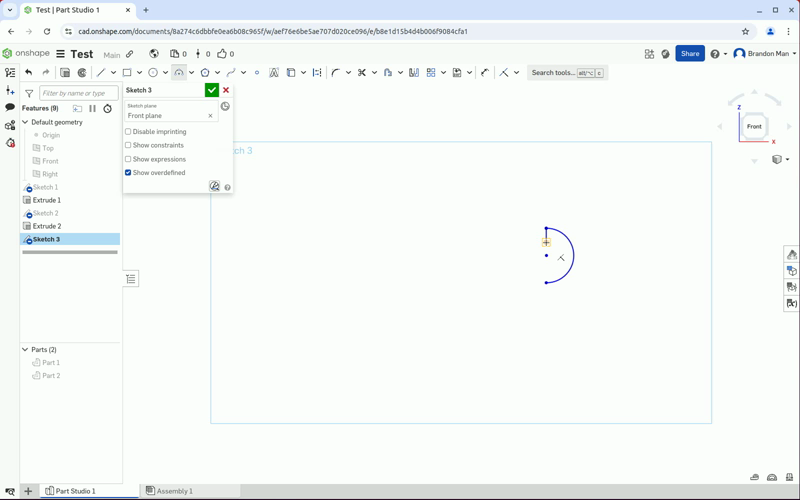
mouse_move(546, 269)
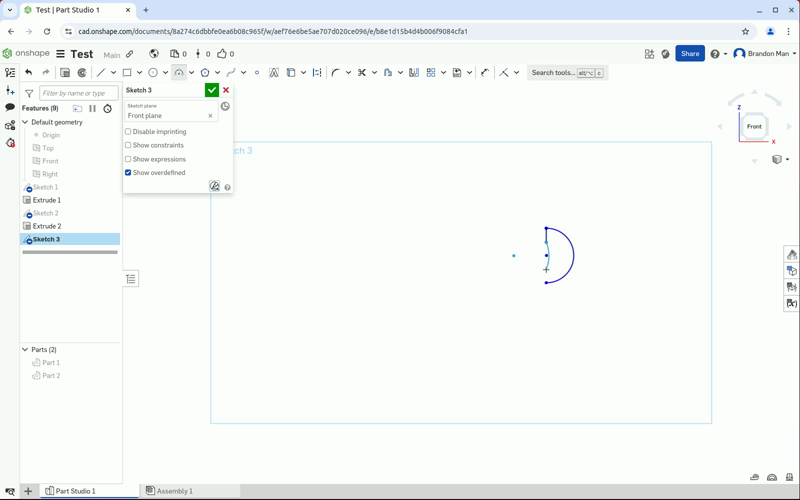
click(546, 269)
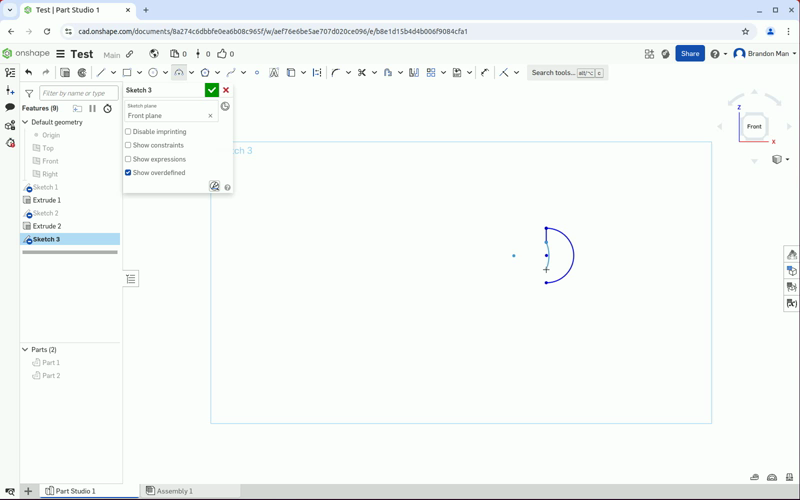
mouse_move(559, 255)
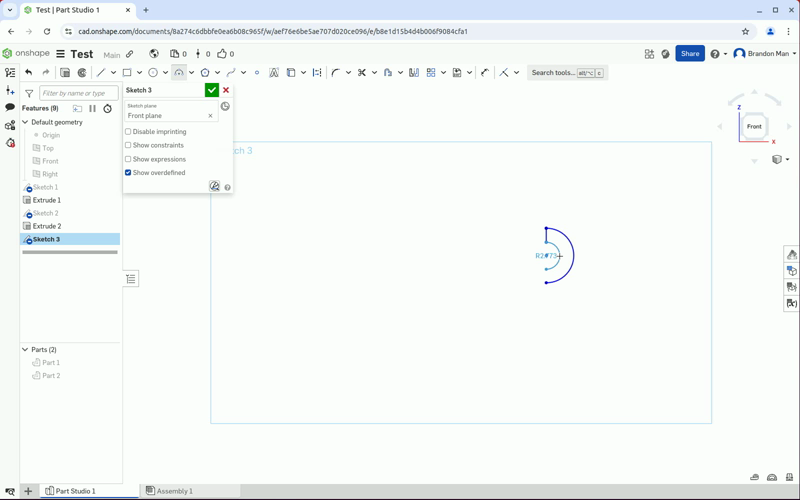
click(559, 255)
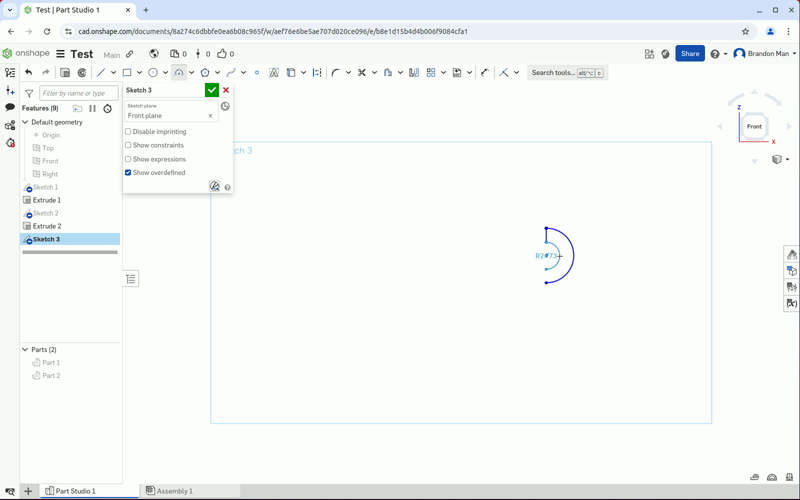
key_up(shift)
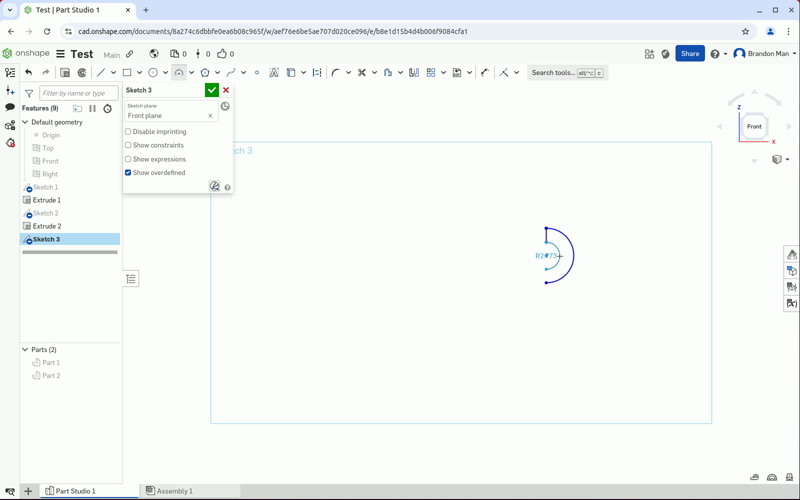
key(esc)
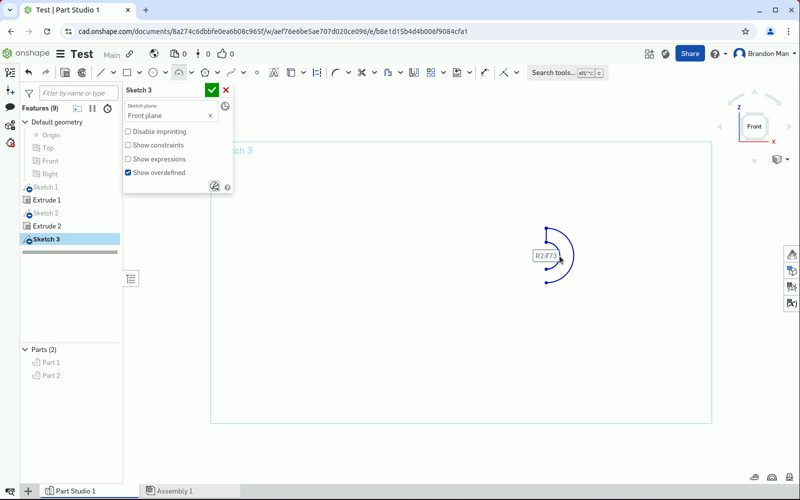
key(l)
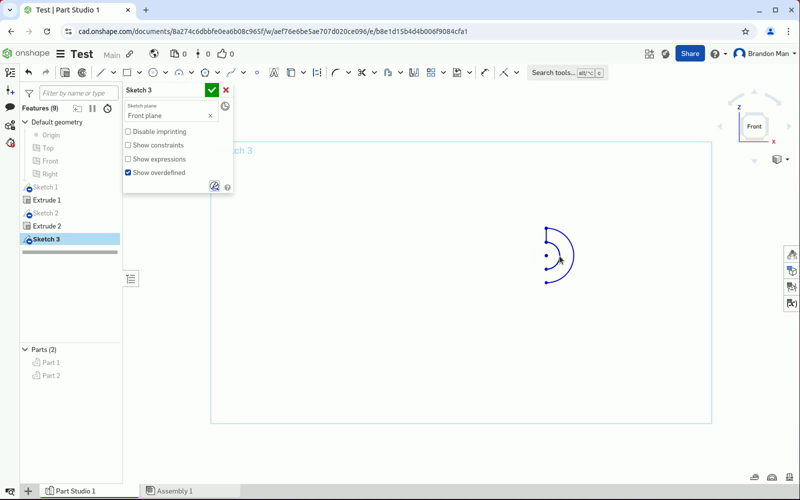
mouse_move(546, 269)
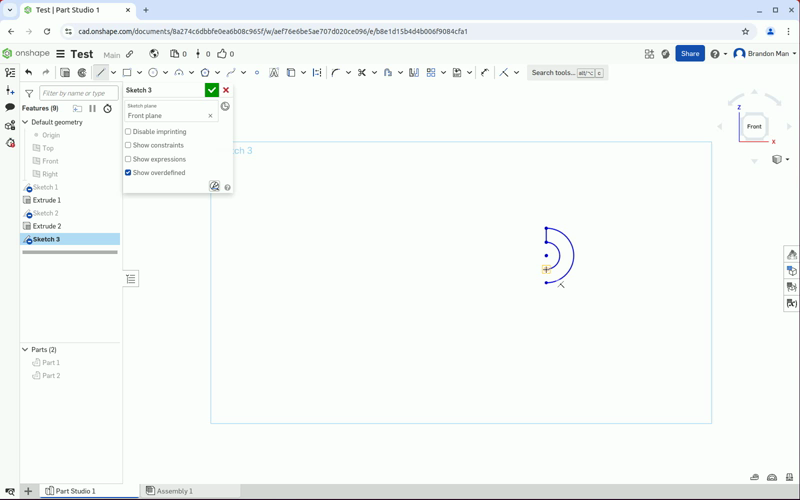
click(546, 269)
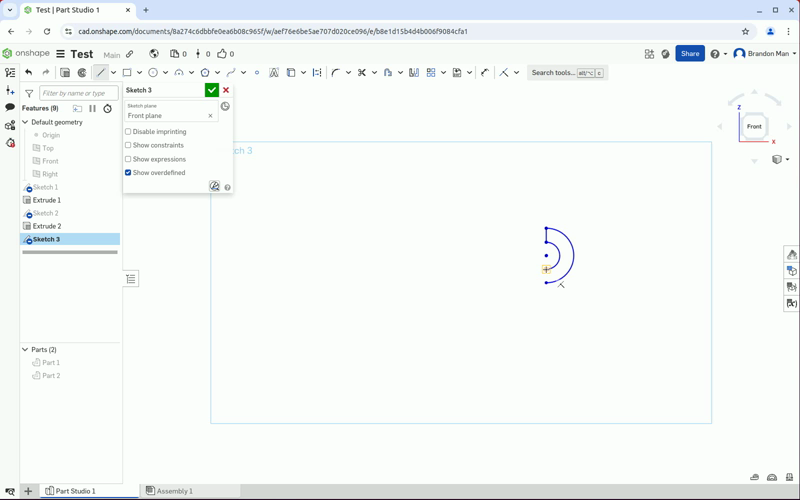
mouse_move(576, 269)
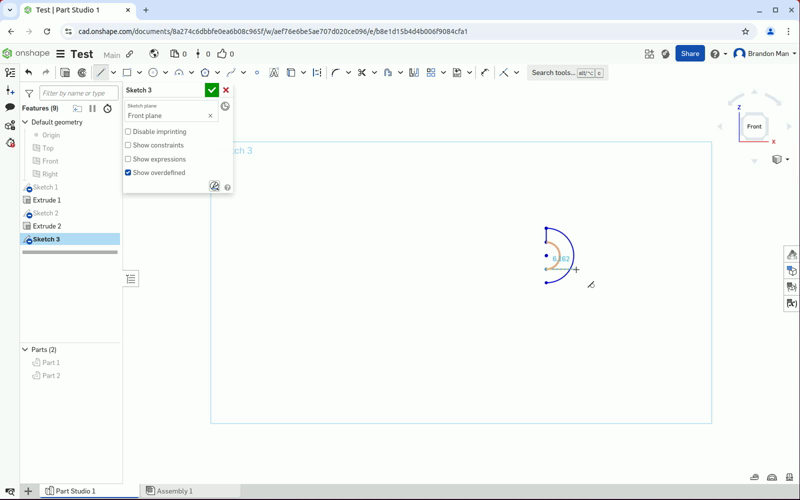
key_down(shift)
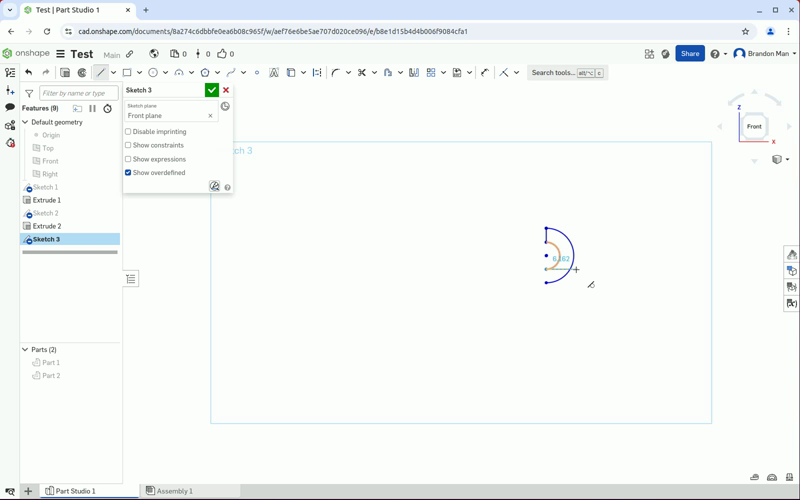
mouse_move(546, 282)
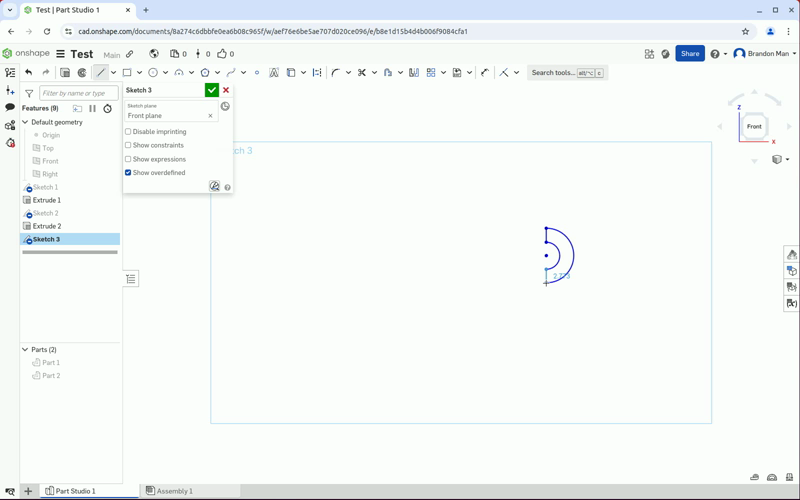
key_up(shift)
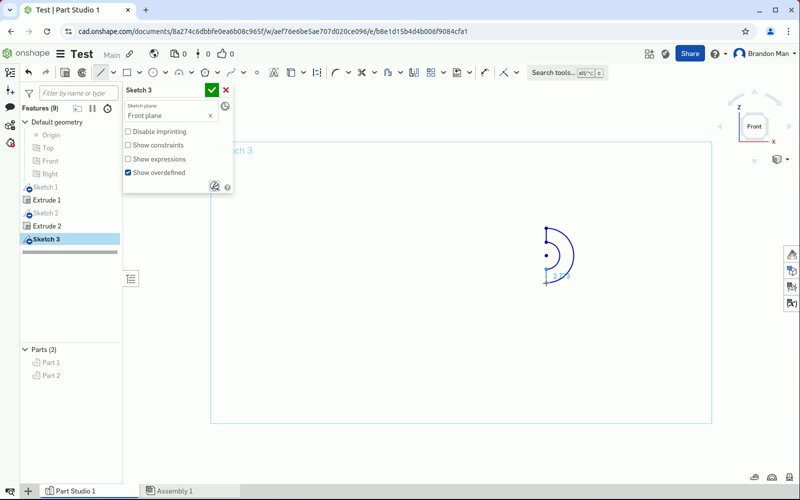
click(546, 282)
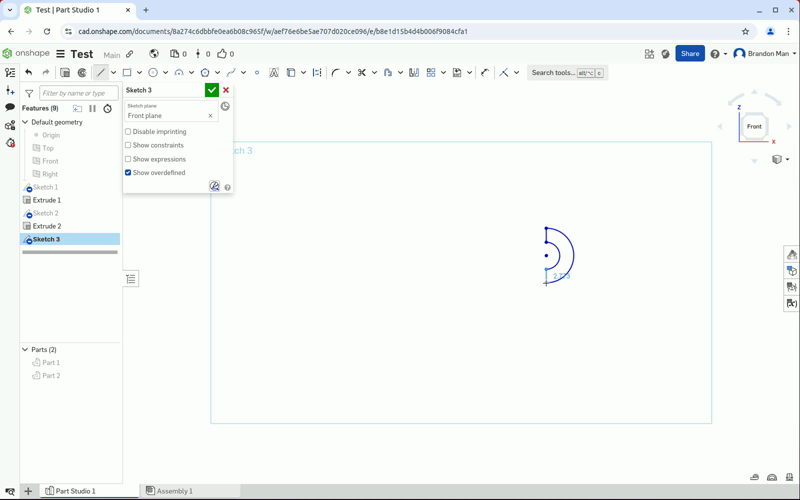
key(esc)
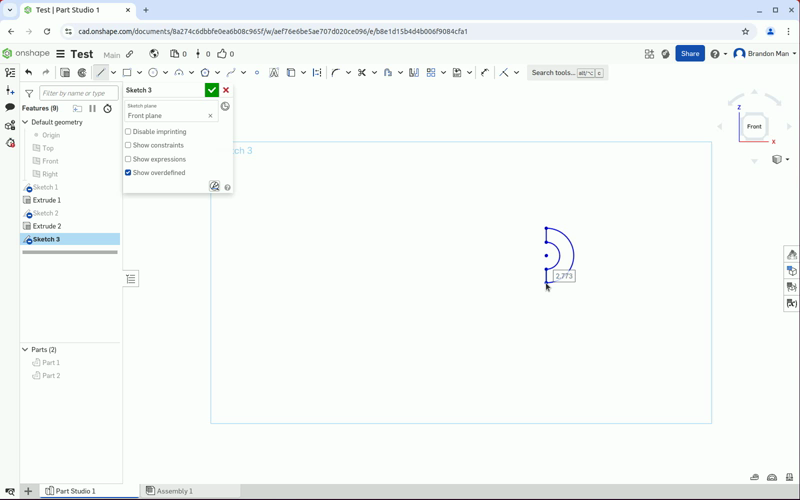
mouse_move(567, 249)
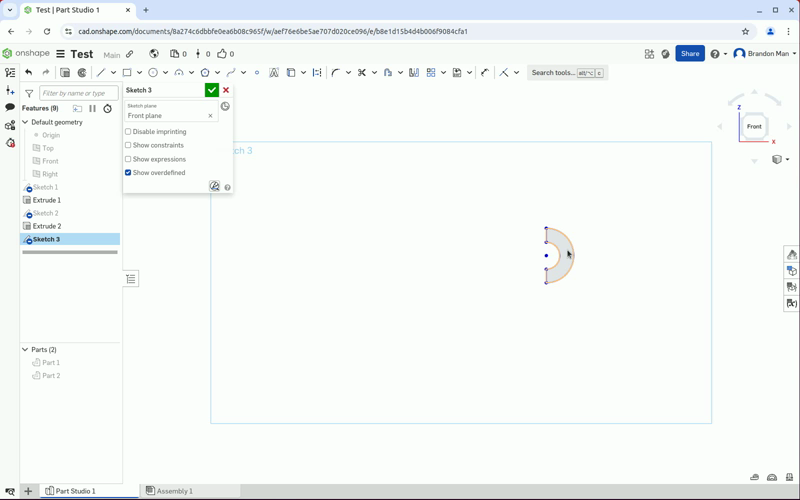
scroll(6)
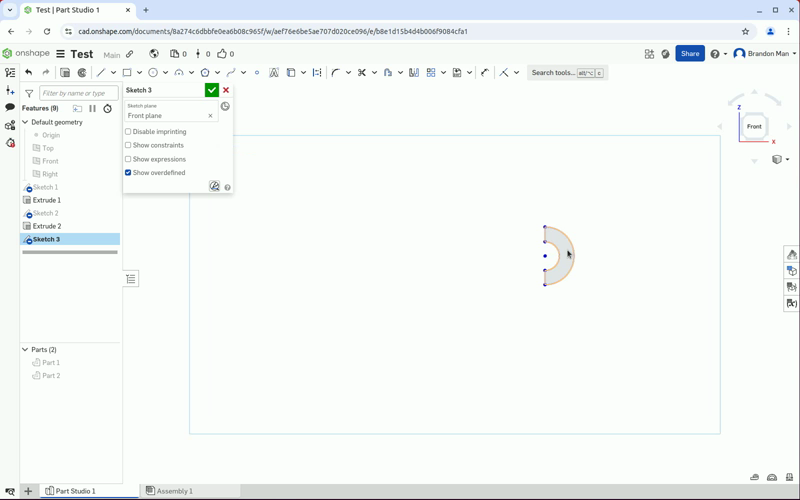
scroll(6)
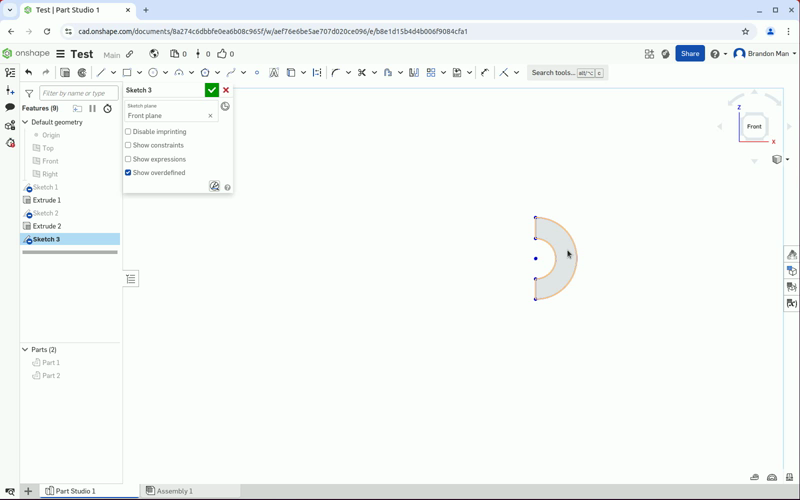
scroll(6)
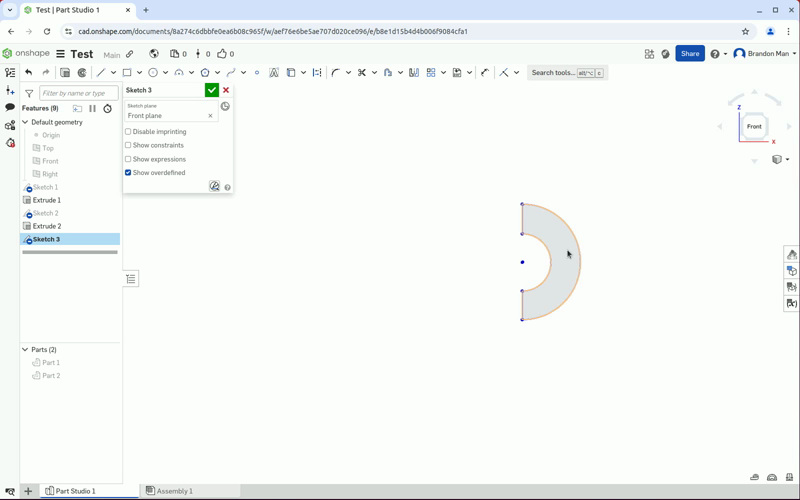
scroll(6)
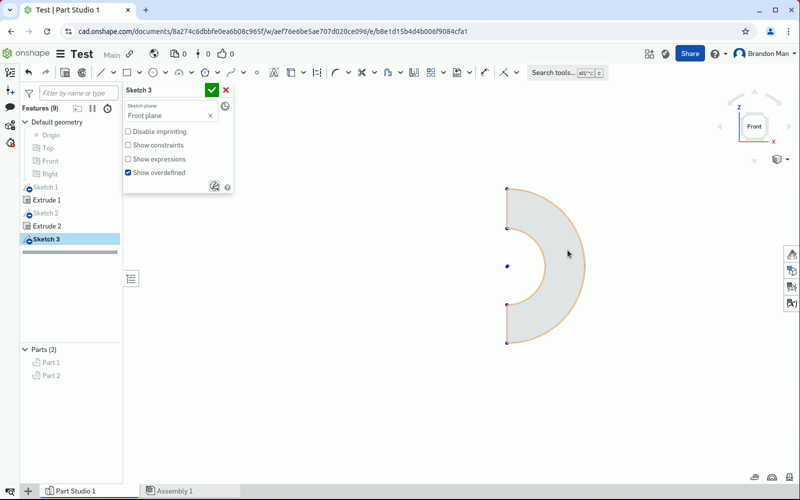
scroll(6)
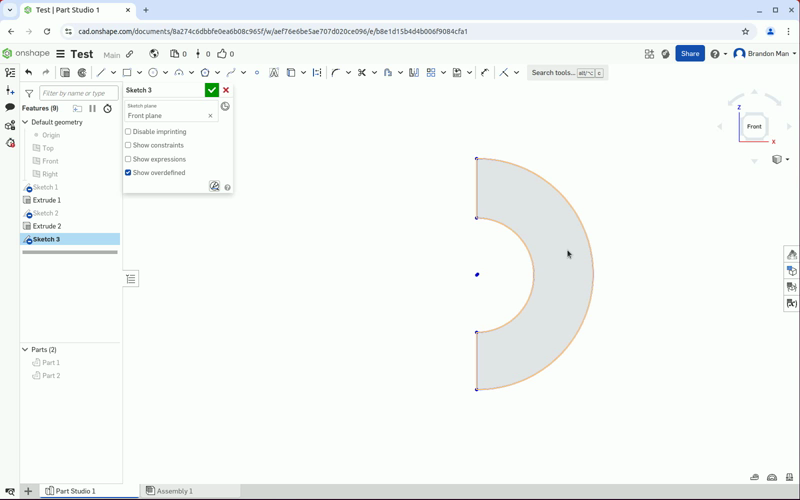
scroll(6)
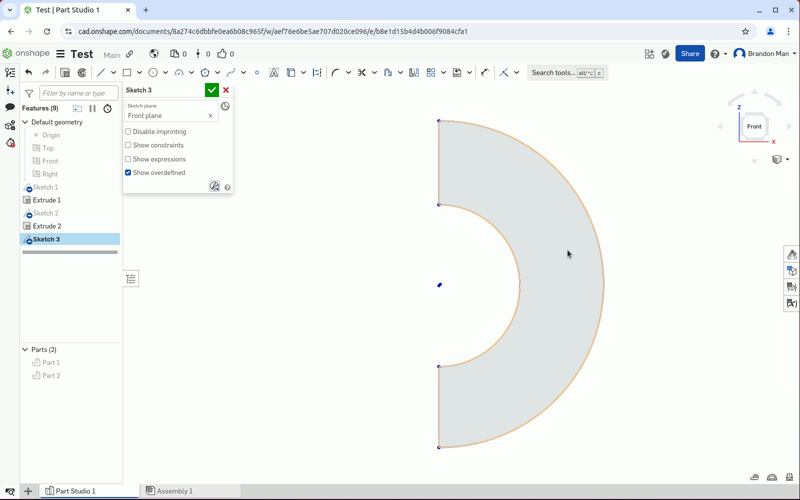
scroll(6)
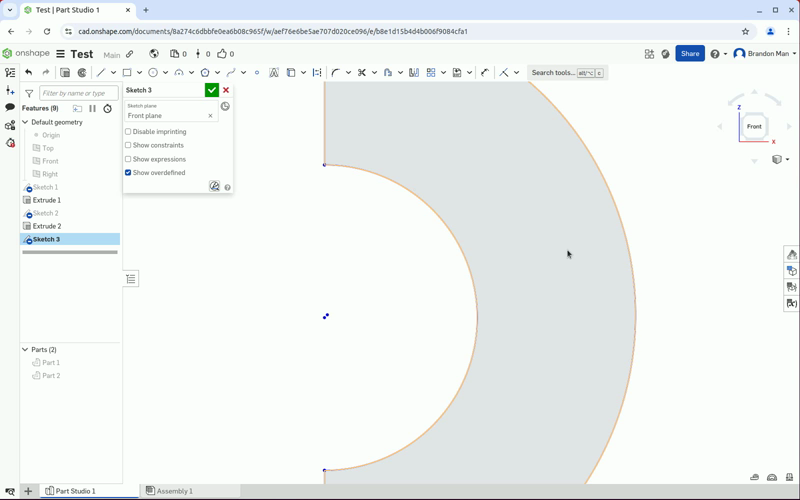
click(567, 249)
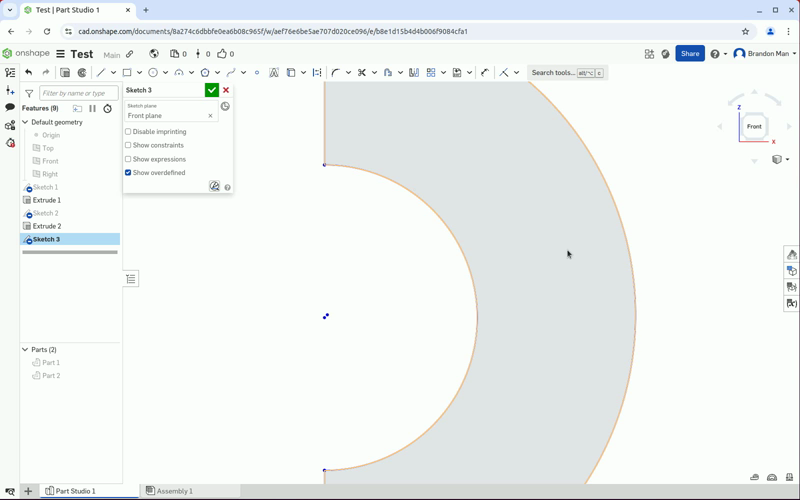
scroll(-6)
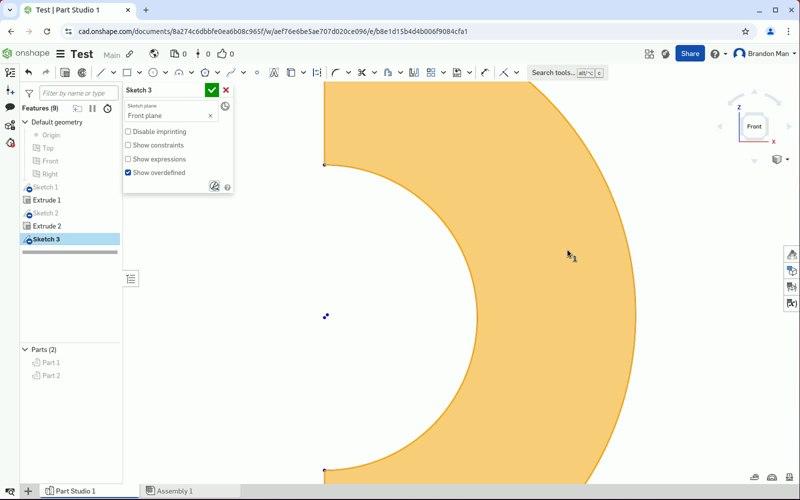
scroll(-6)
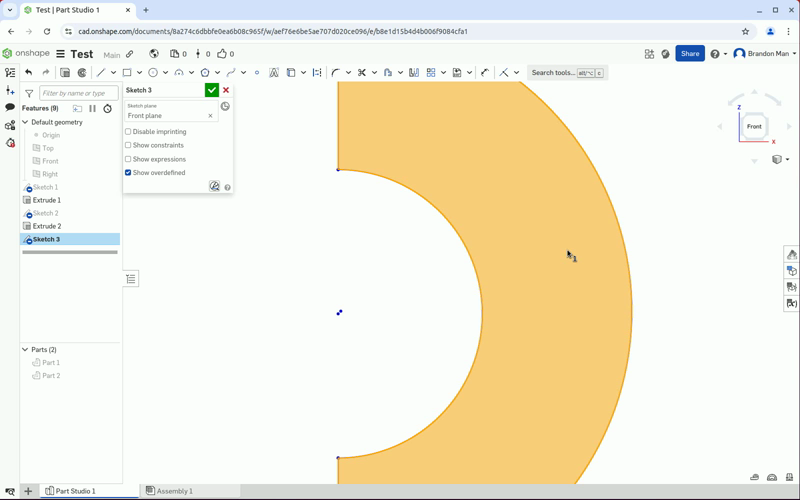
scroll(-6)
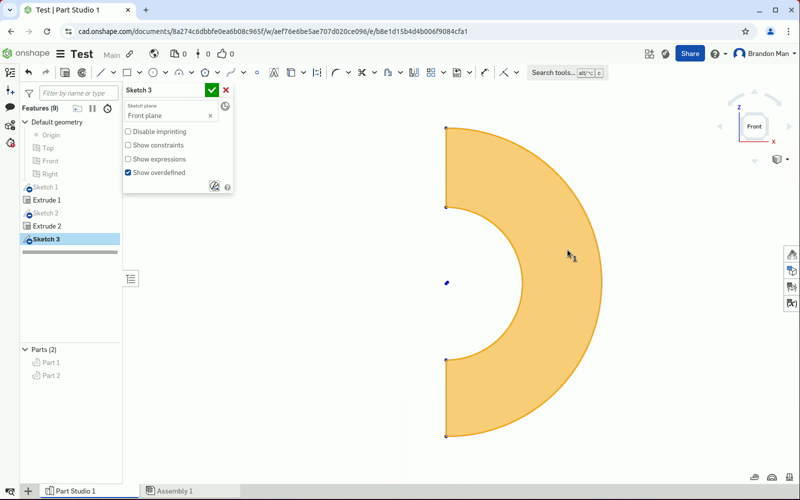
scroll(-6)
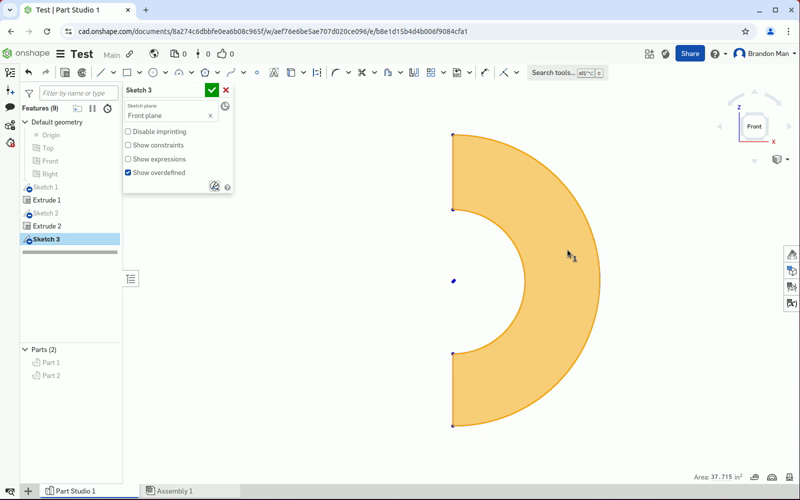
scroll(-6)
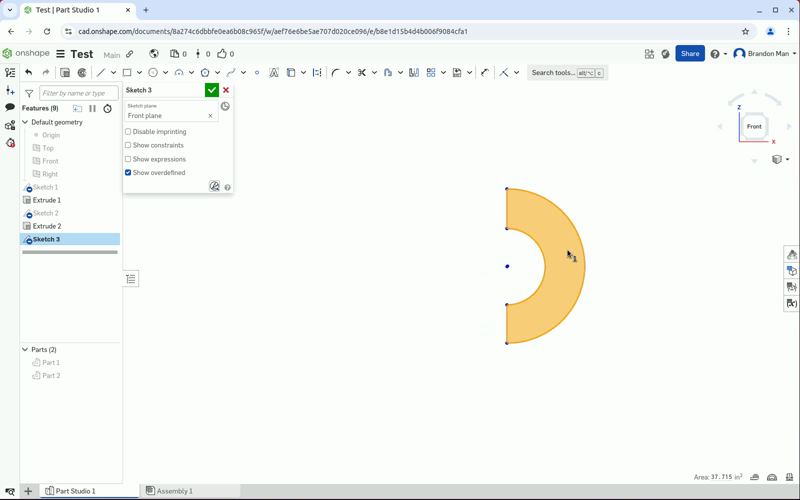
scroll(-6)
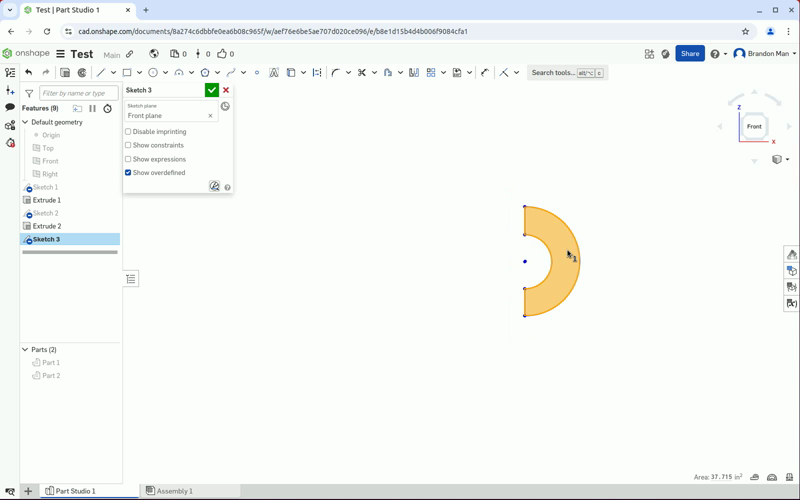
scroll(-6)
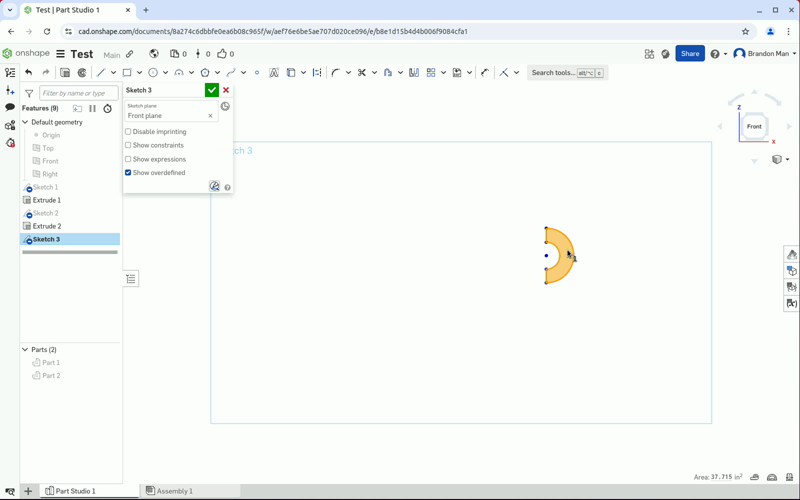
mouse_move(73, 352)
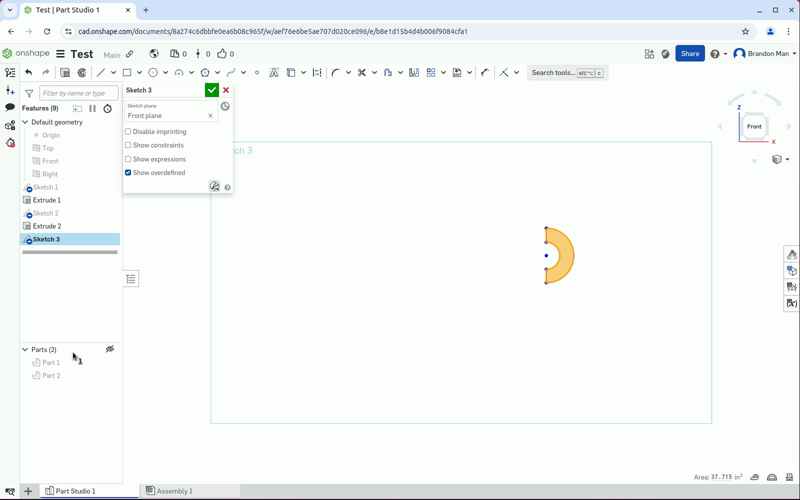
key(shift+y)
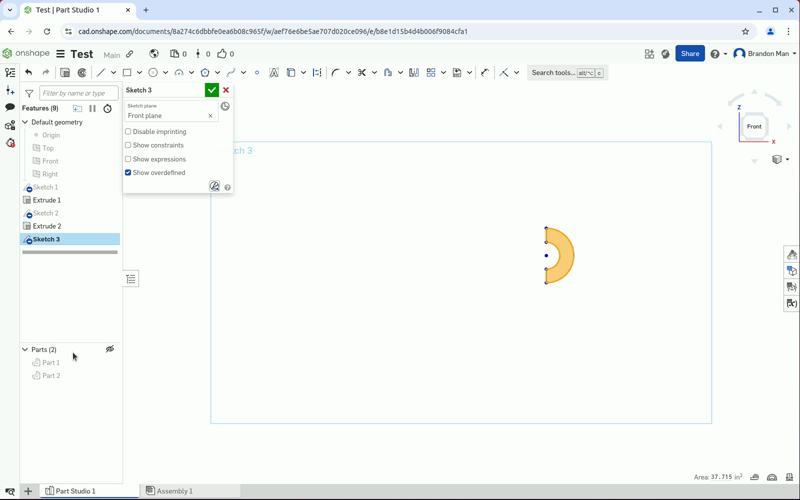
key(shift+e)
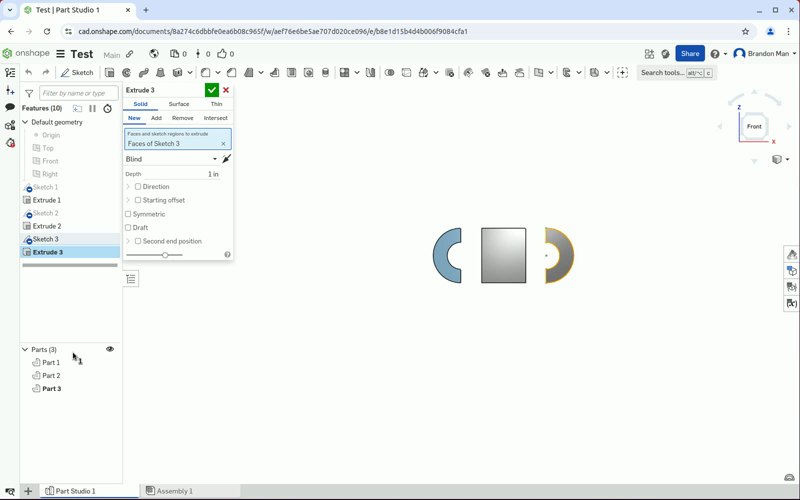
mouse_move(143, 106)
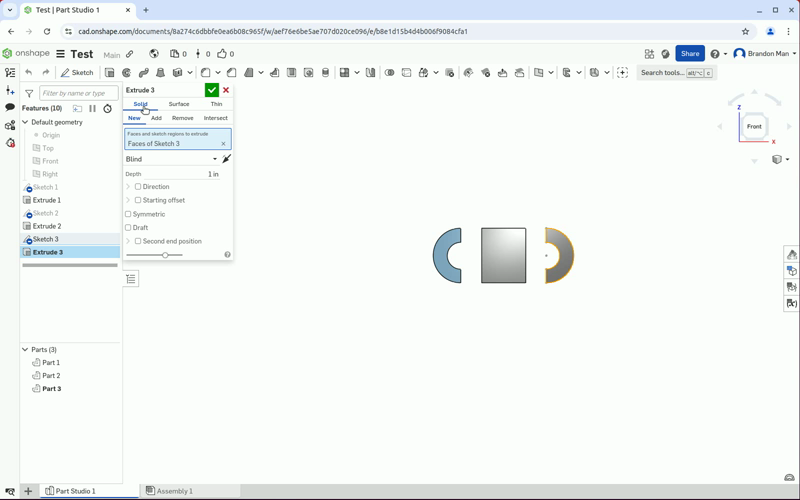
click(143, 106)
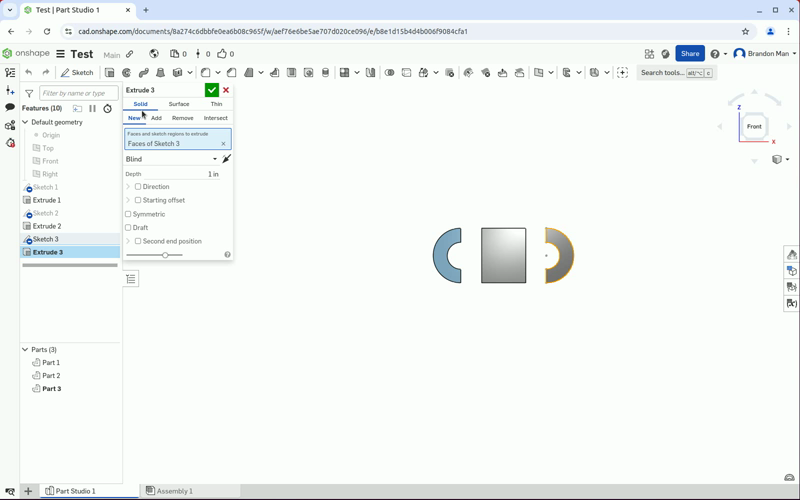
mouse_move(137, 120)
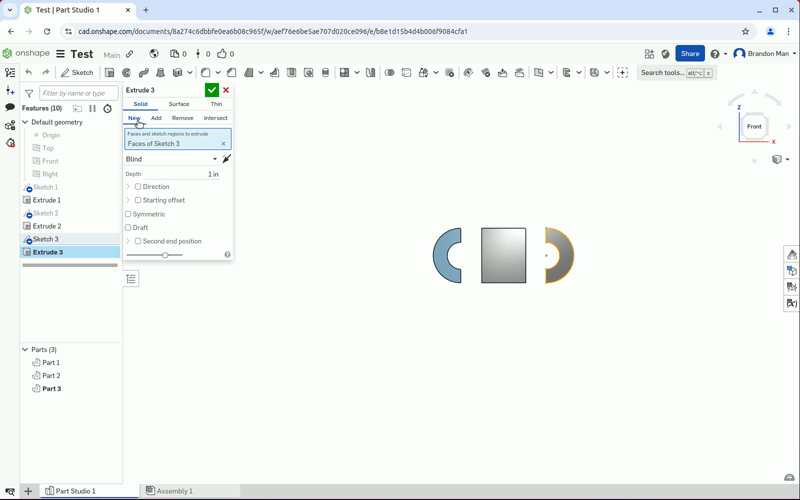
click(137, 120)
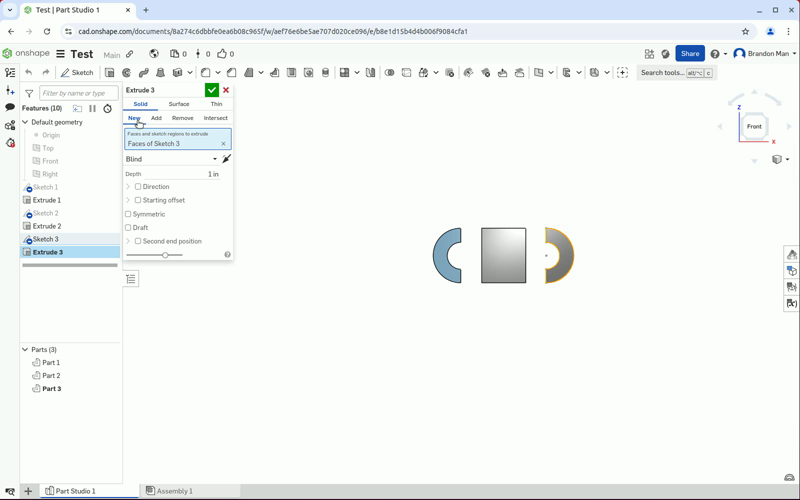
key(tab, 4)
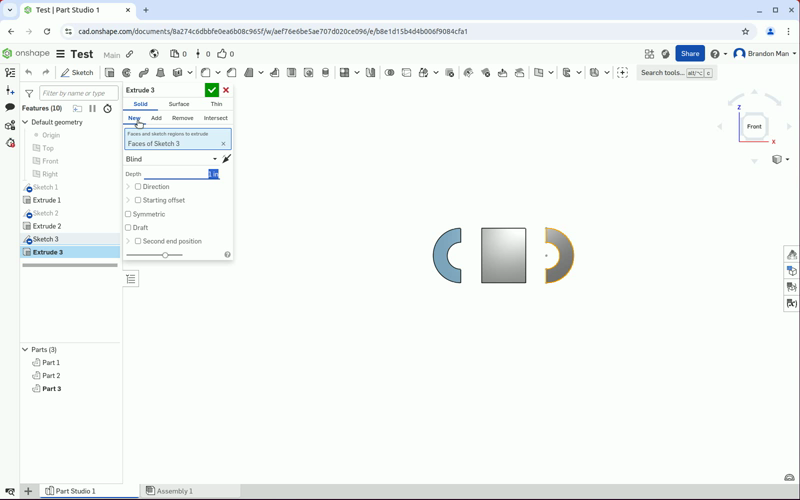
text(-4.333)
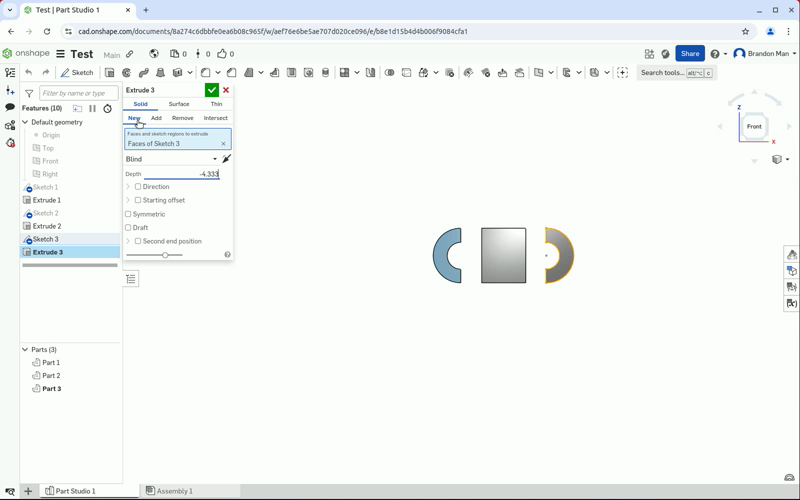
key(enter)
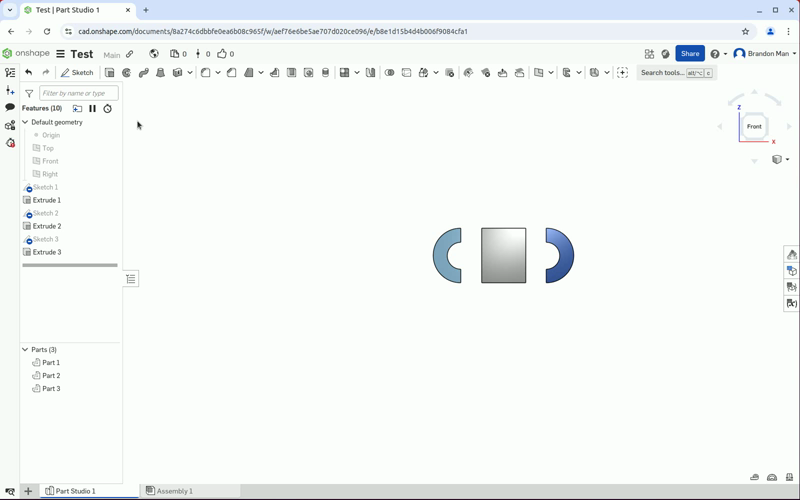
key(shift+h)
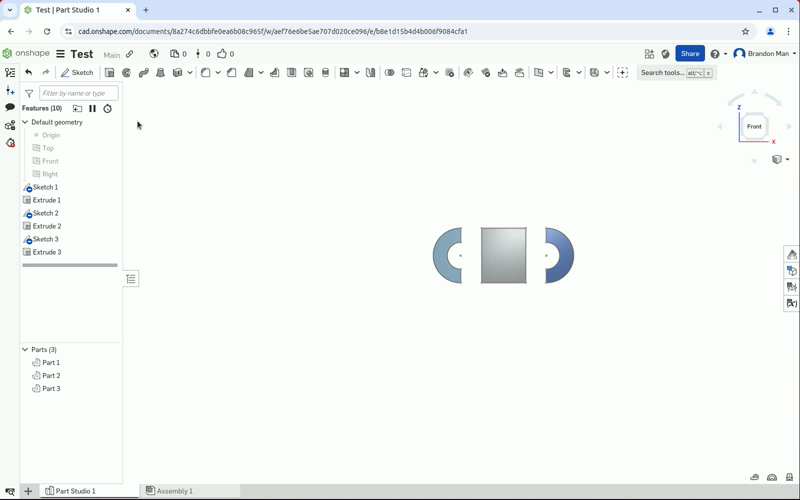
key(shift+h)
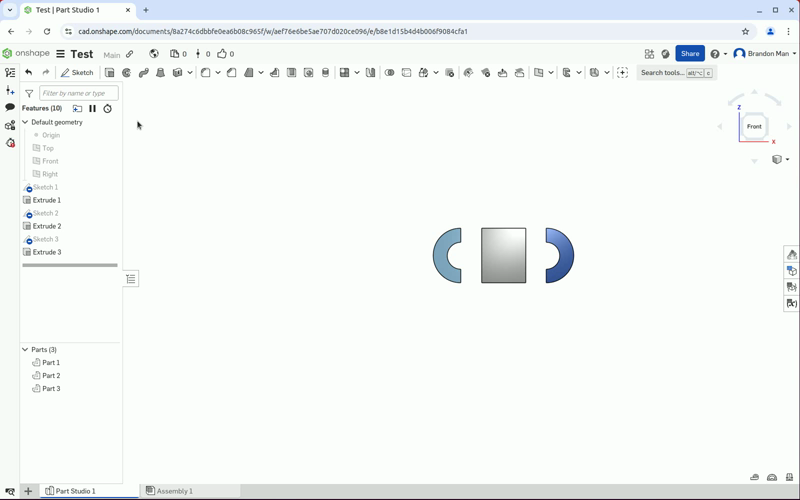
mouse_move(73, 189)
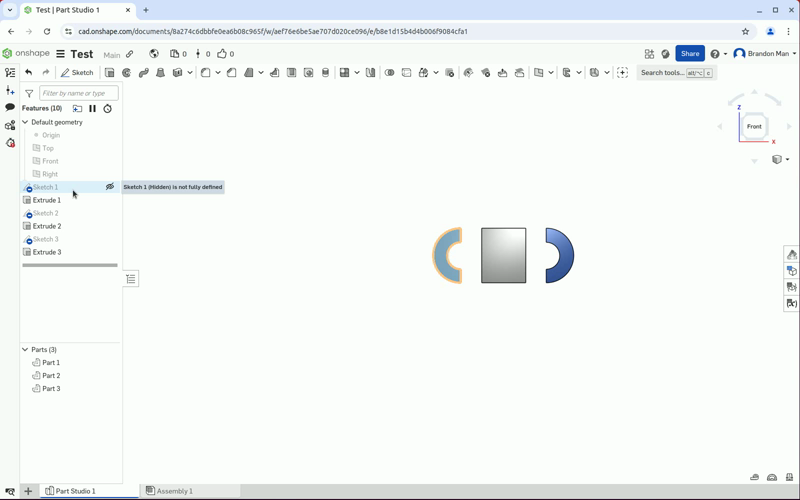
click(73, 189)
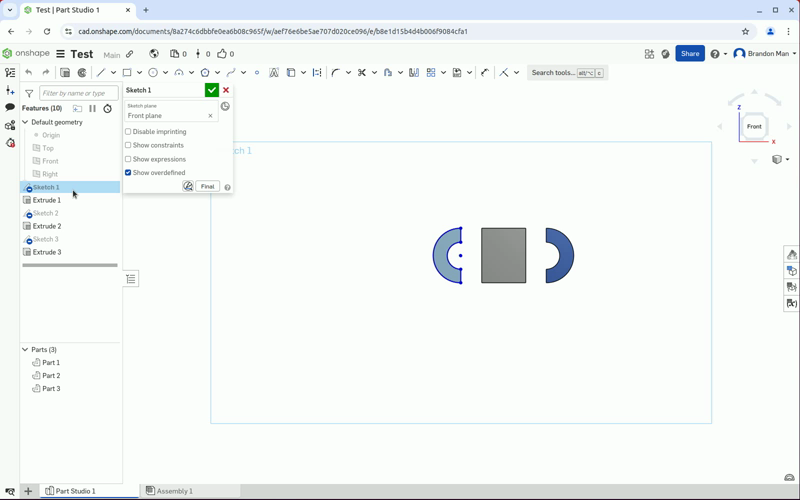
mouse_move(229, 92)
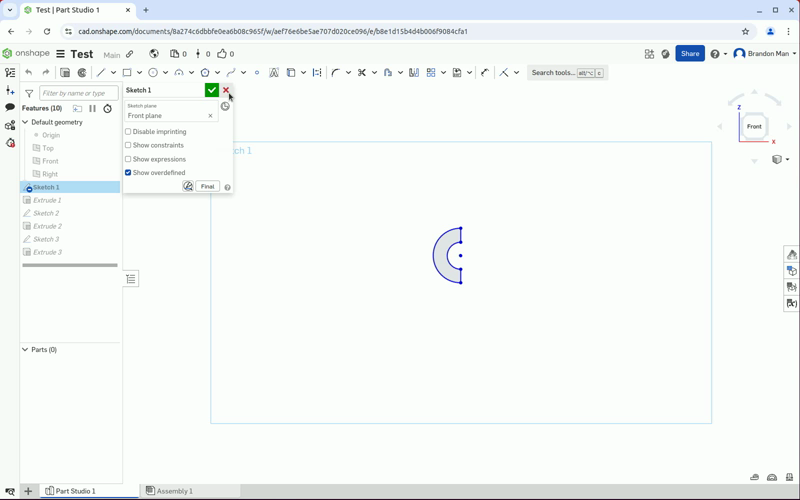
click(229, 92)
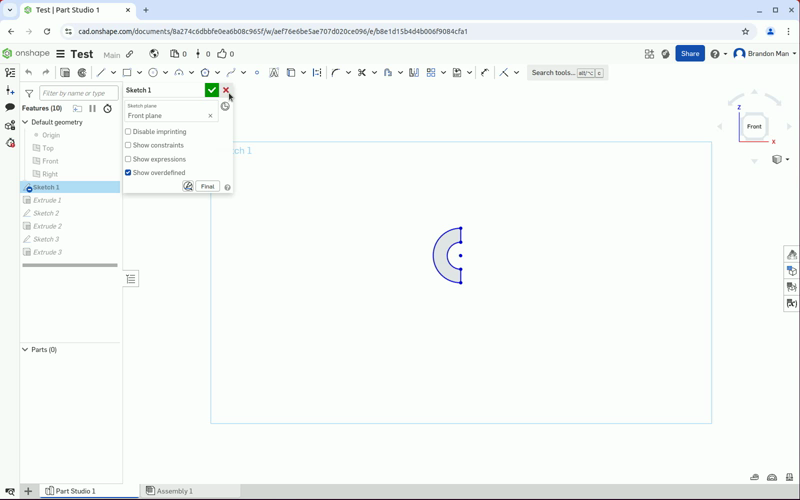
key(shift+s)
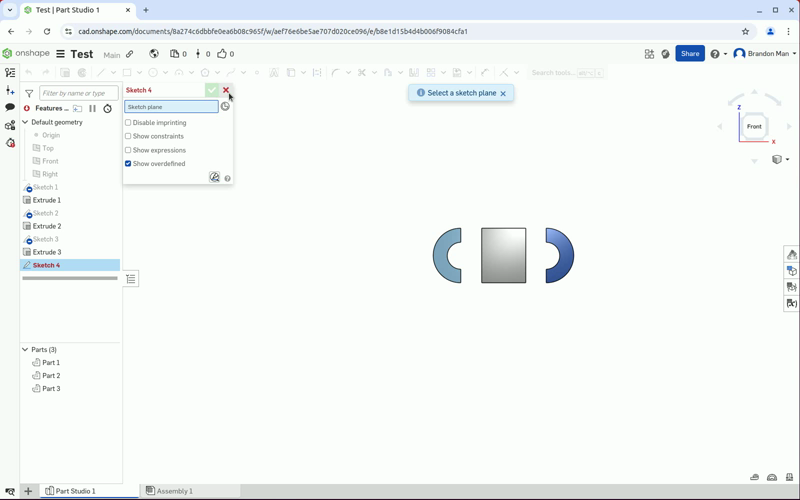
mouse_move(73, 163)
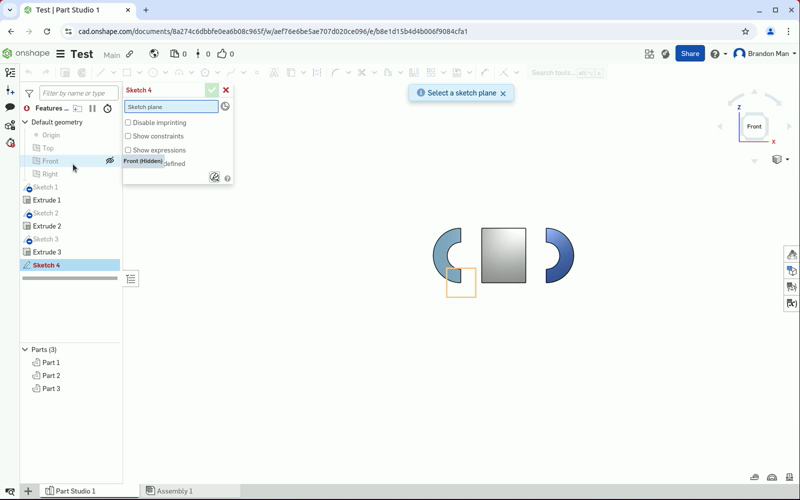
click(73, 163)
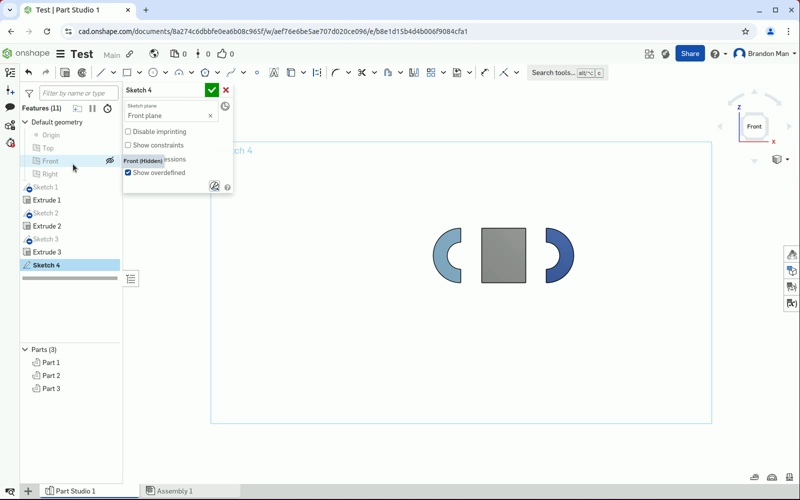
mouse_move(73, 352)
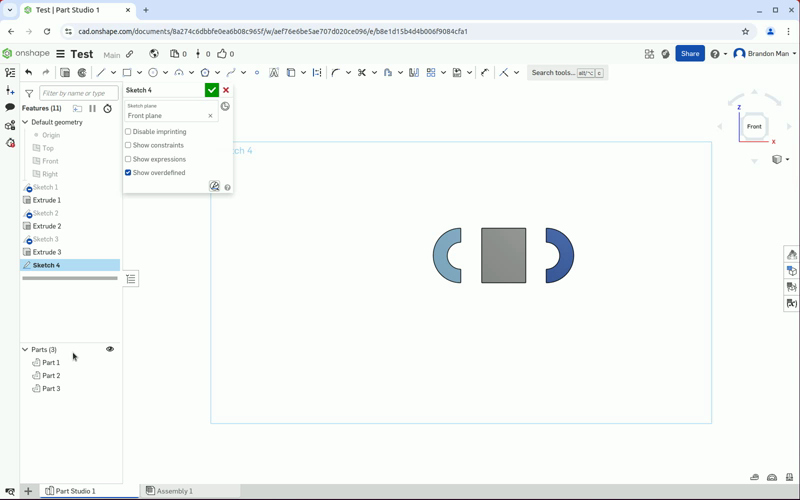
key(y)
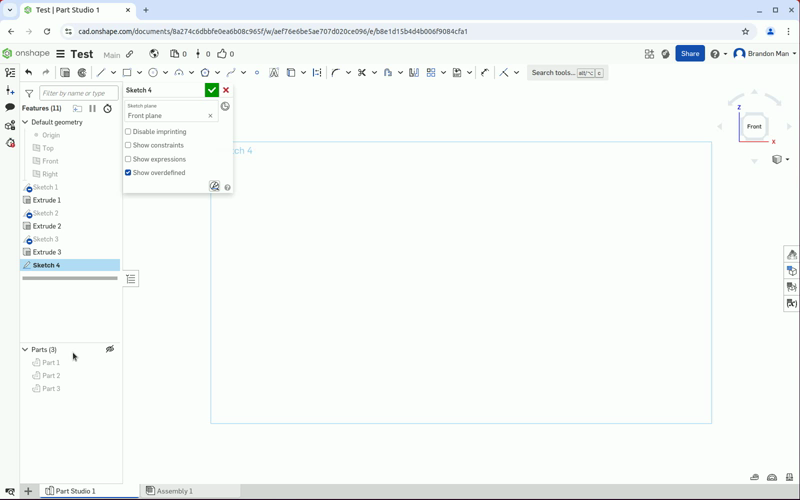
key(l)
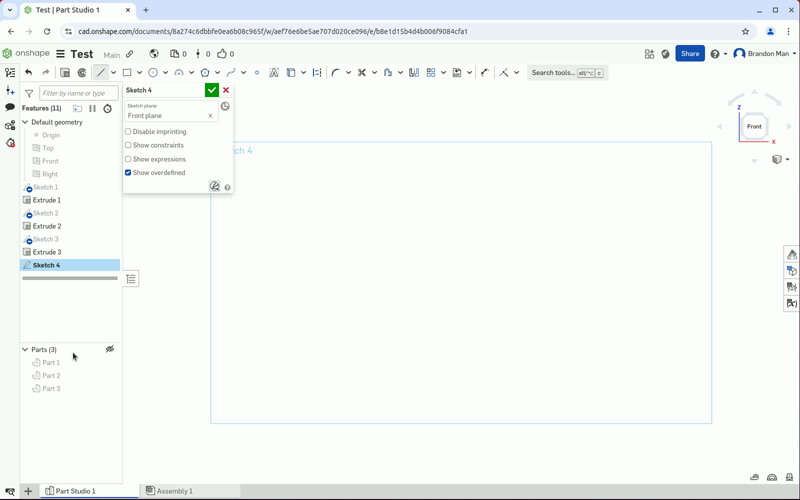
key_down(shift)
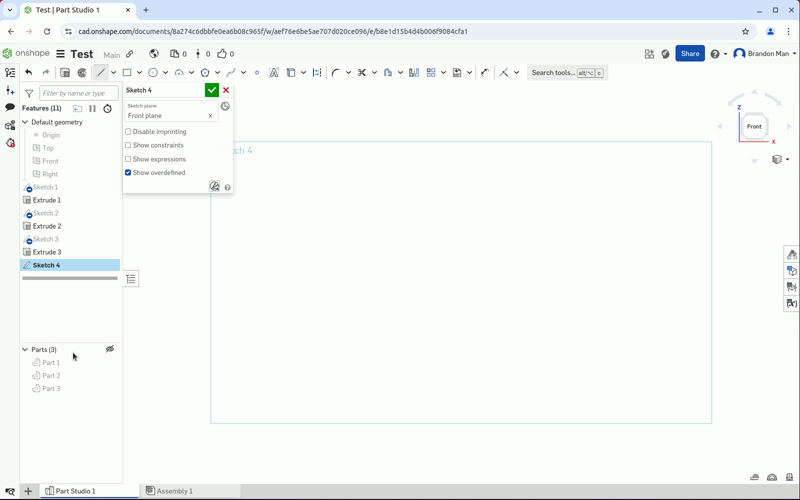
mouse_move(460, 282)
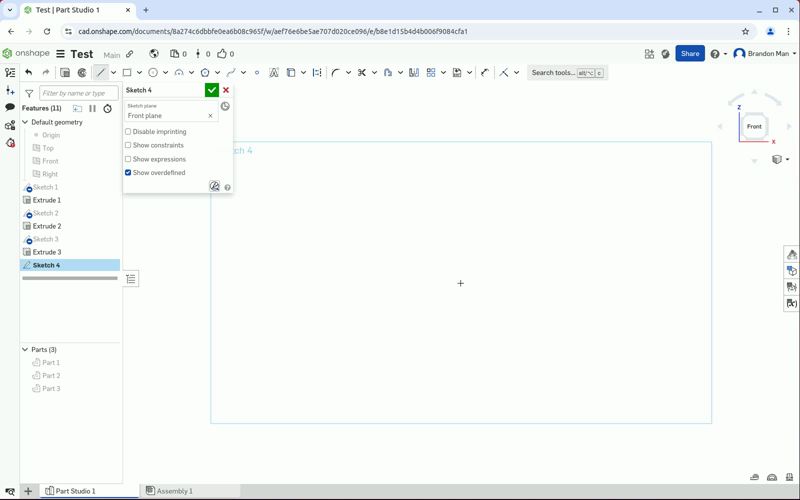
click(460, 282)
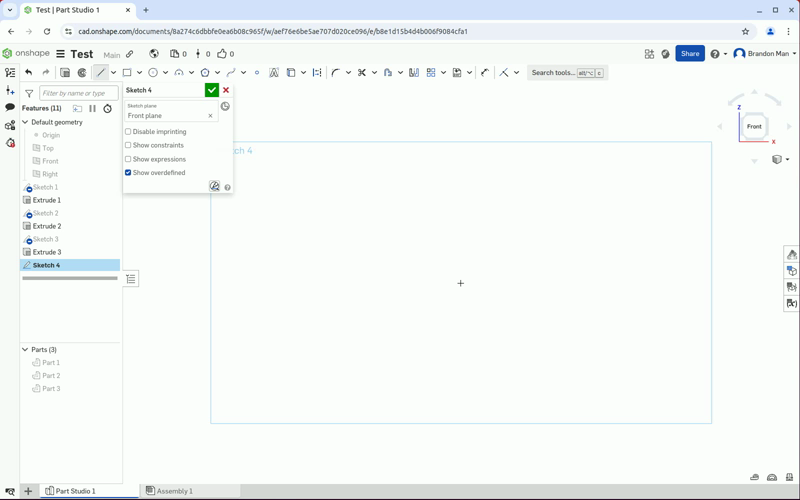
key_up(shift)
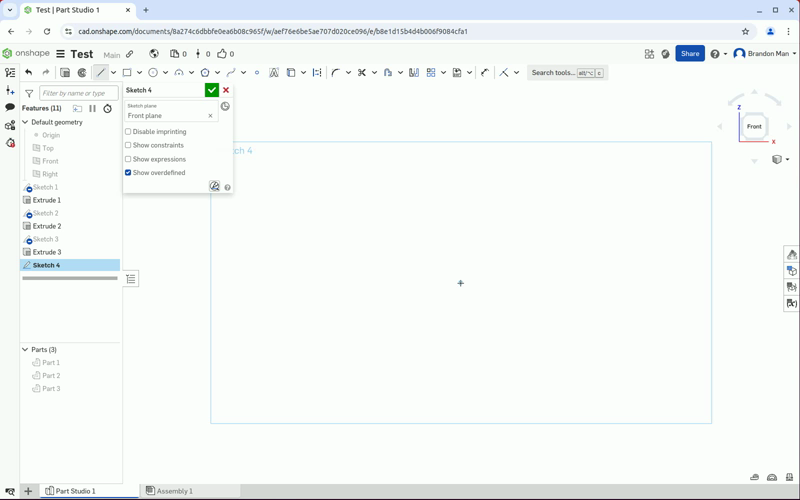
key_down(shift)
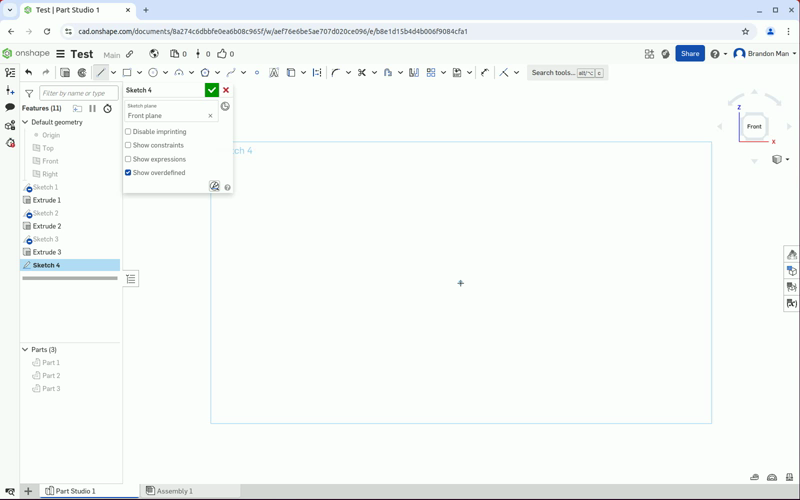
mouse_move(490, 282)
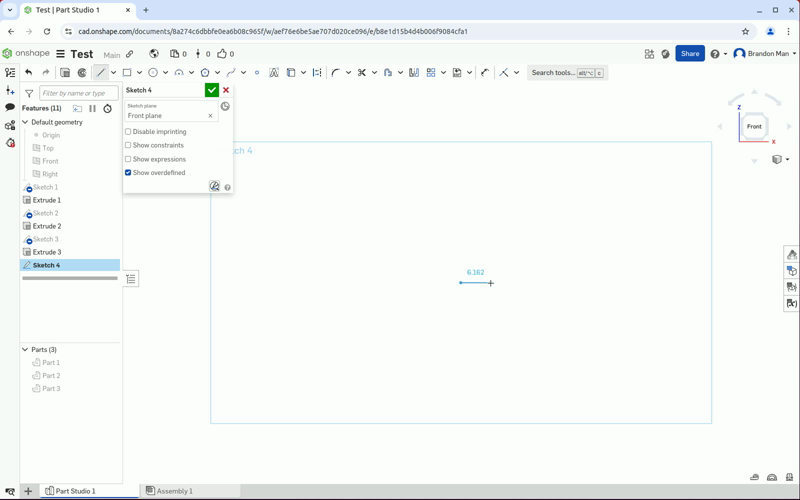
mouse_move(482, 282)
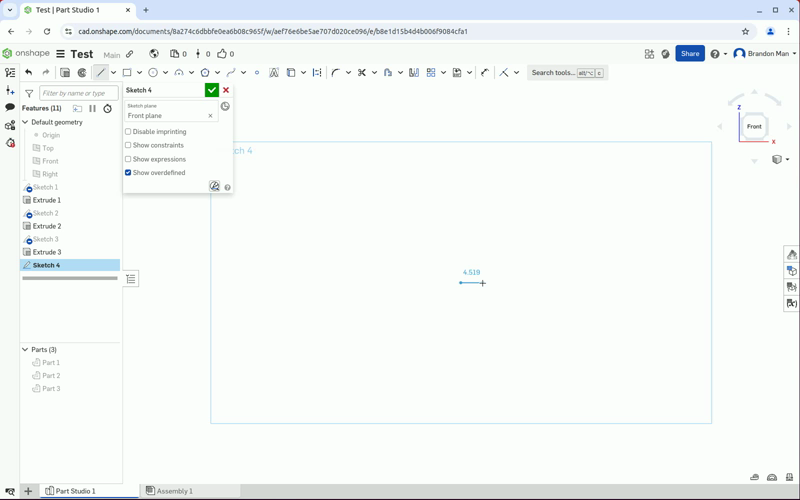
click(482, 282)
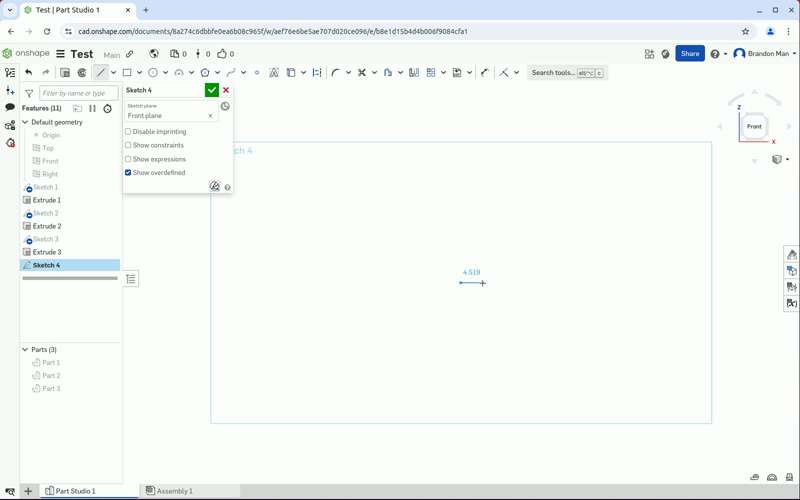
key_up(shift)
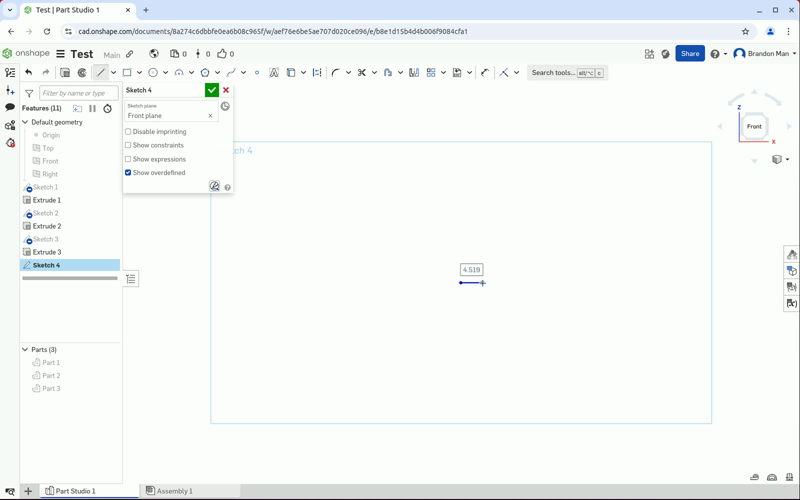
key_down(shift)
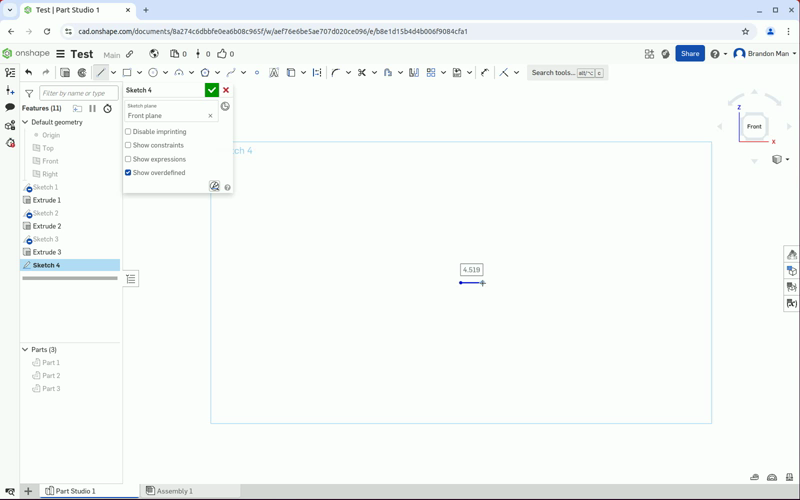
mouse_move(512, 282)
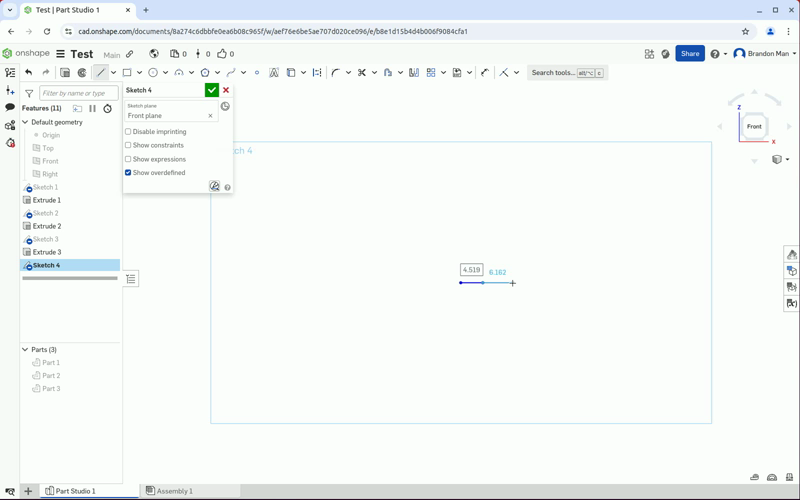
mouse_move(482, 228)
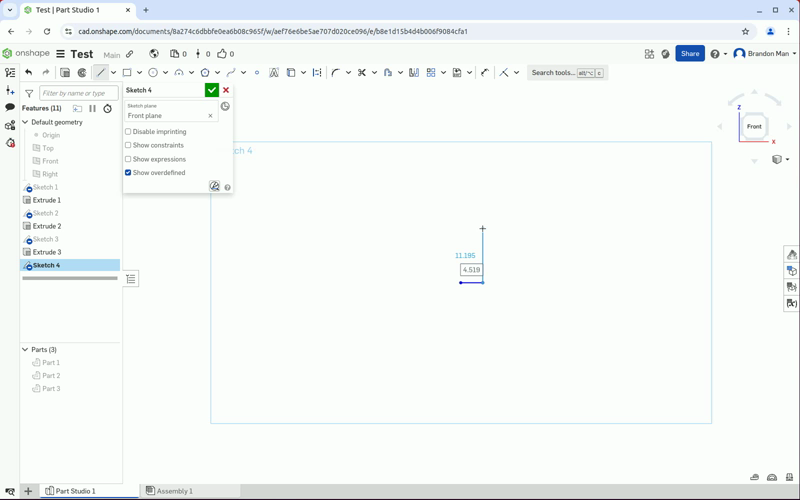
click(482, 228)
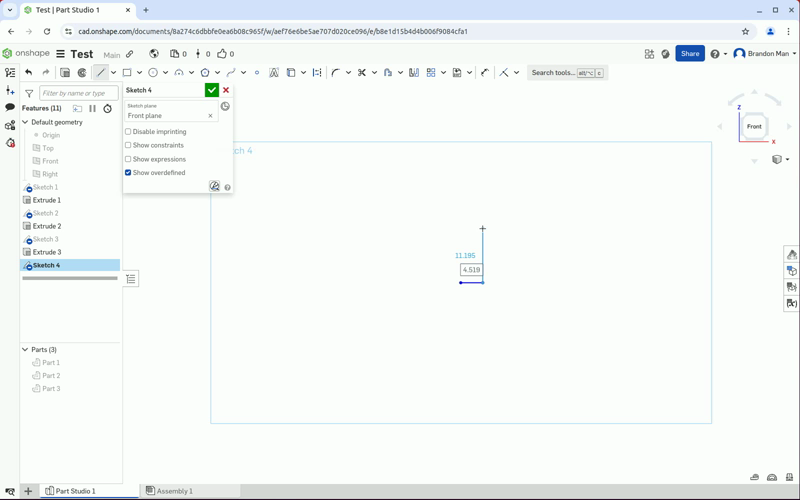
key_up(shift)
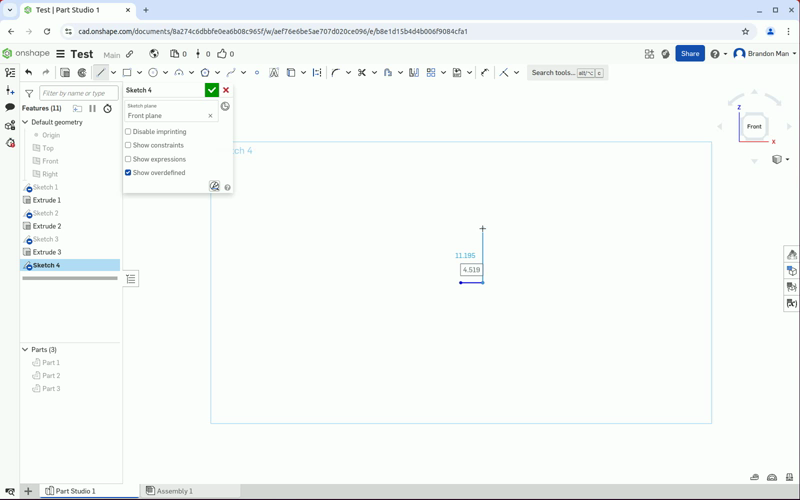
key_down(shift)
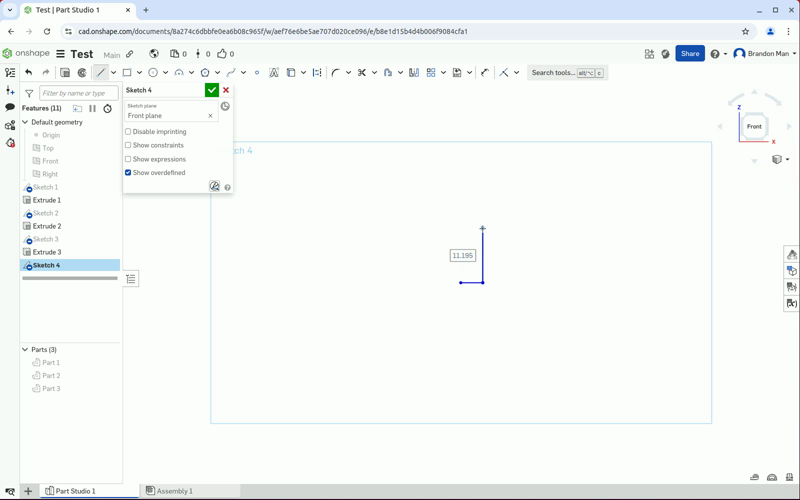
mouse_move(512, 228)
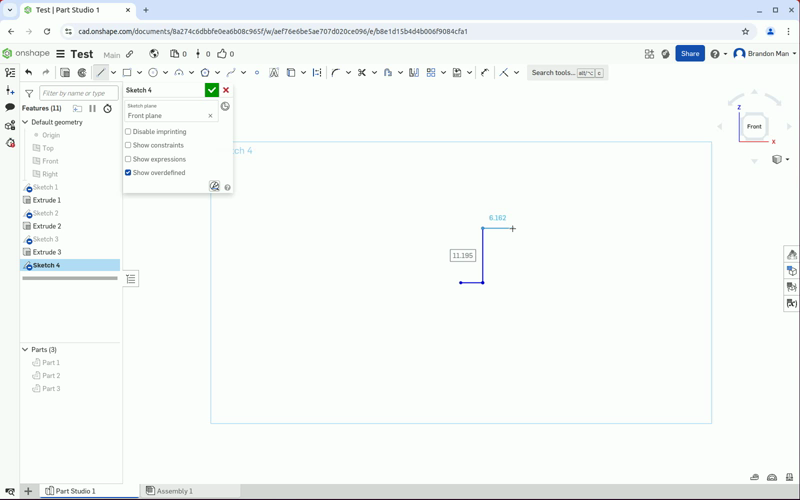
mouse_move(460, 228)
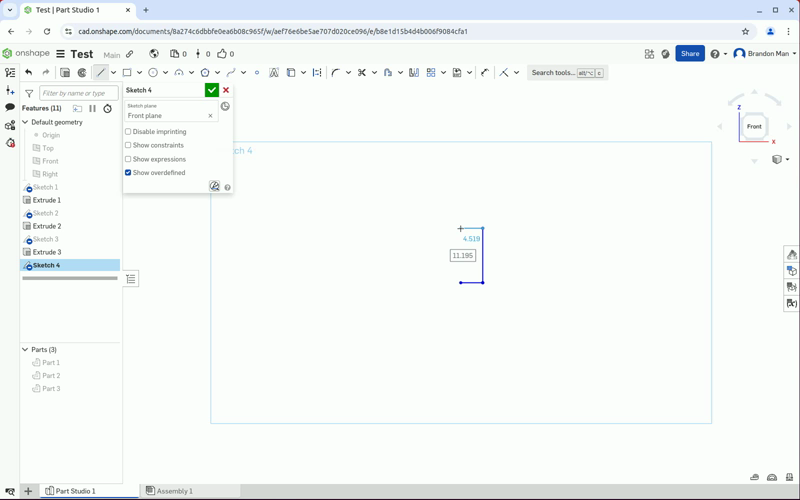
click(460, 228)
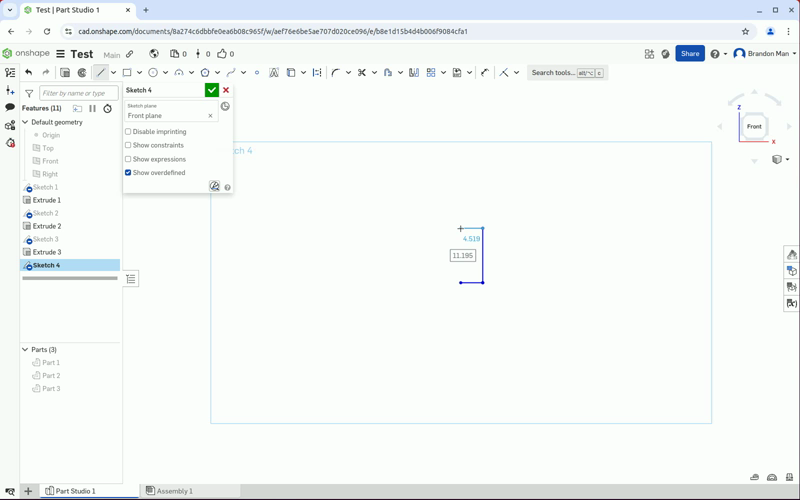
key_up(shift)
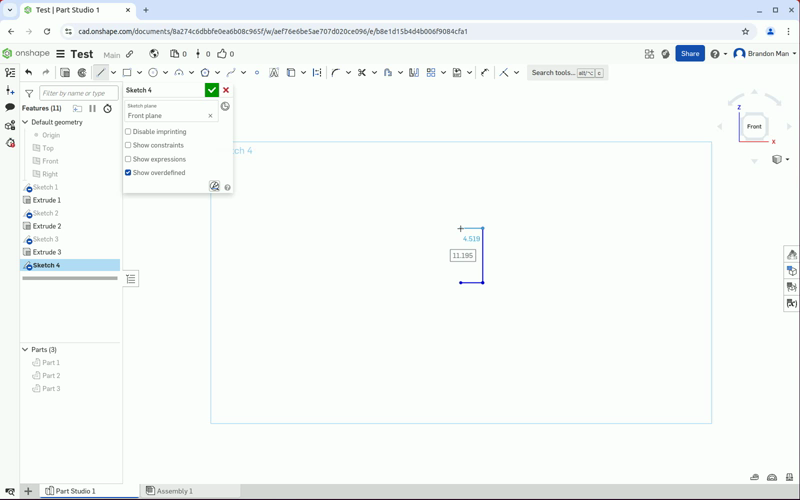
key_down(shift)
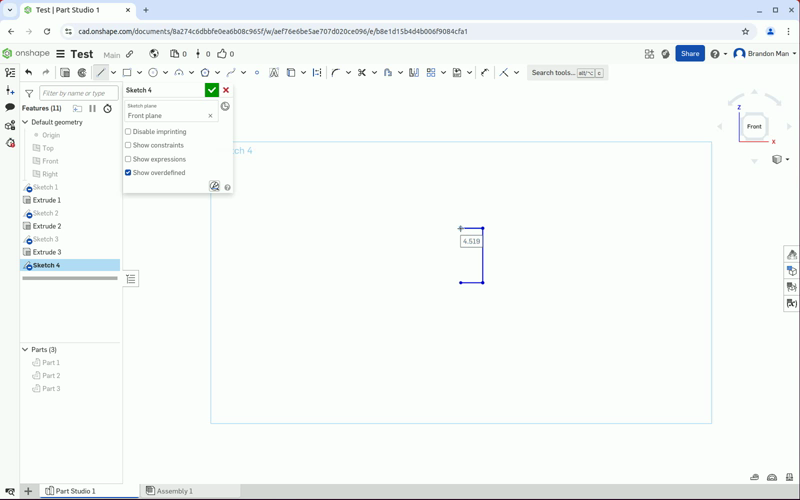
mouse_move(490, 228)
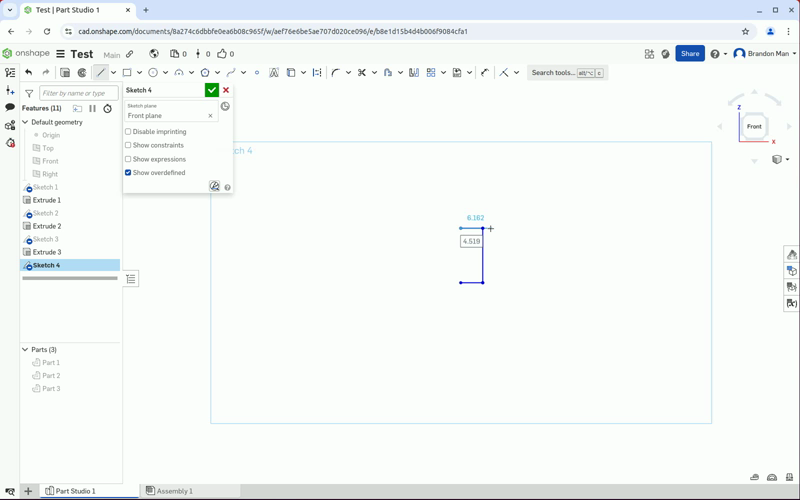
mouse_move(460, 242)
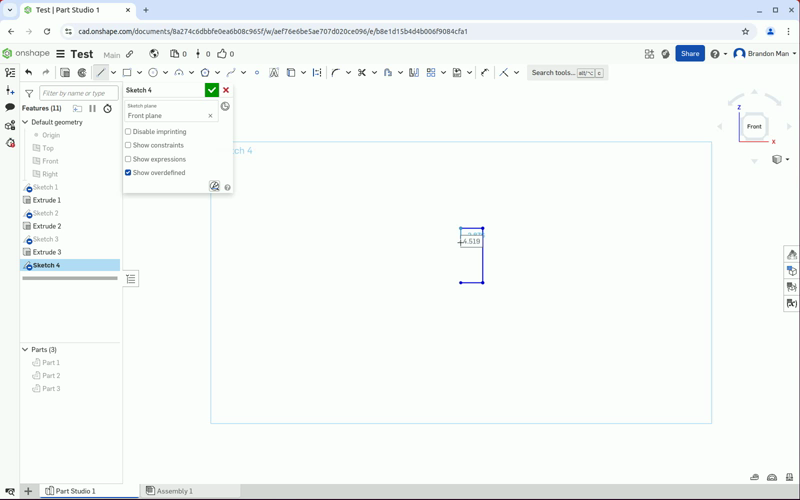
click(460, 242)
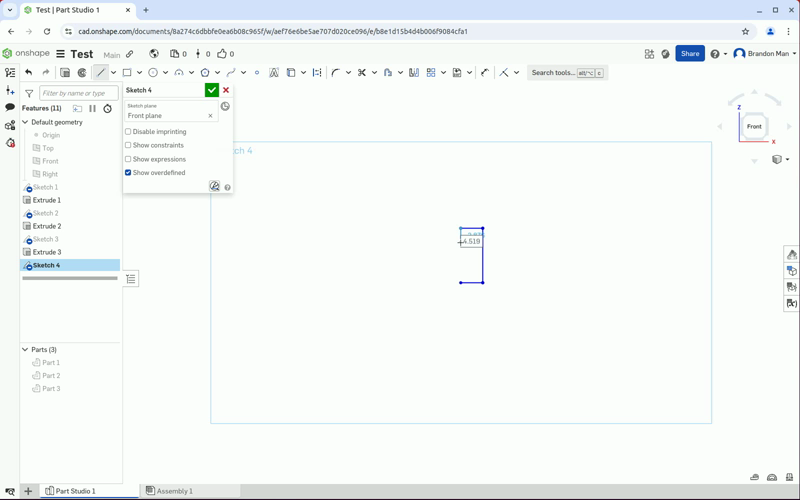
key_up(shift)
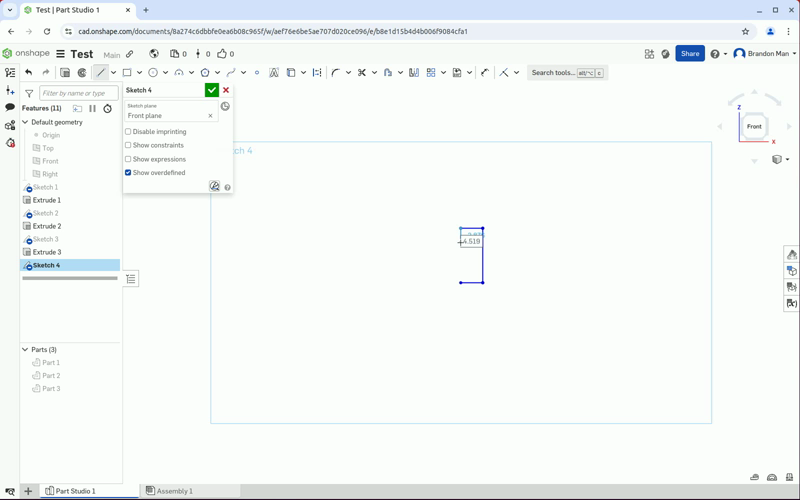
key(esc)
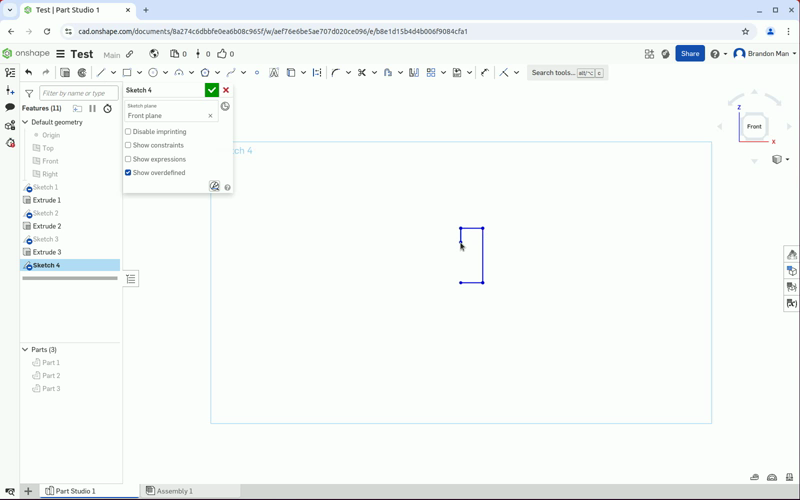
key(a)
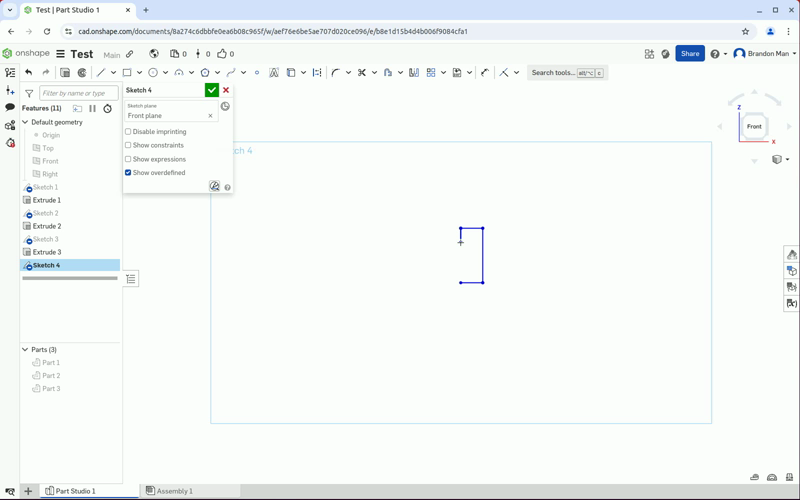
mouse_move(460, 242)
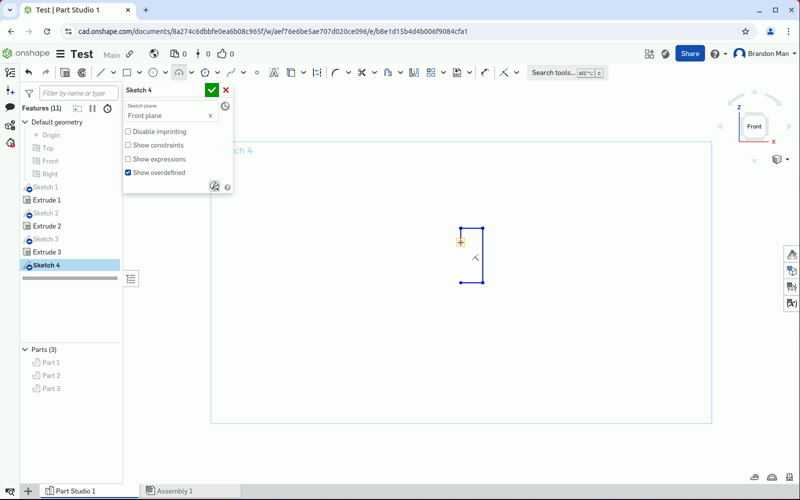
click(460, 242)
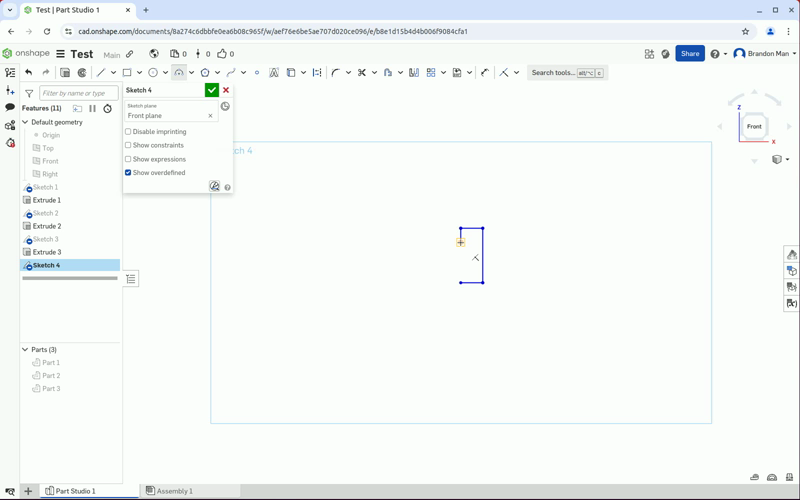
key_down(shift)
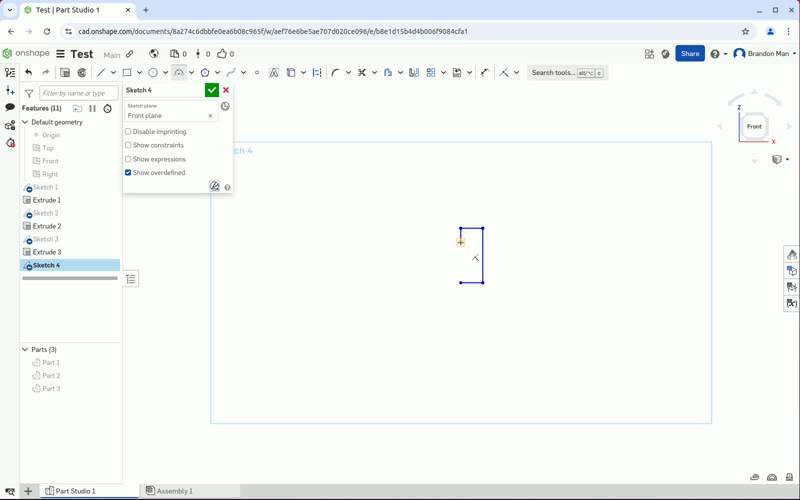
mouse_move(460, 269)
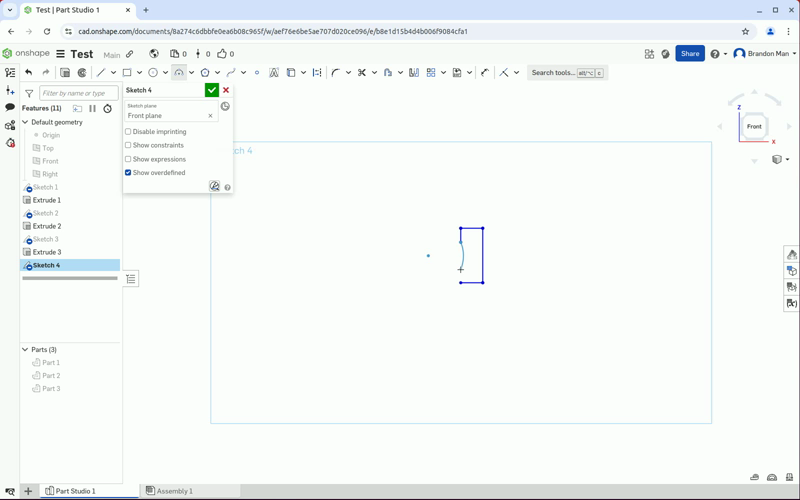
click(460, 269)
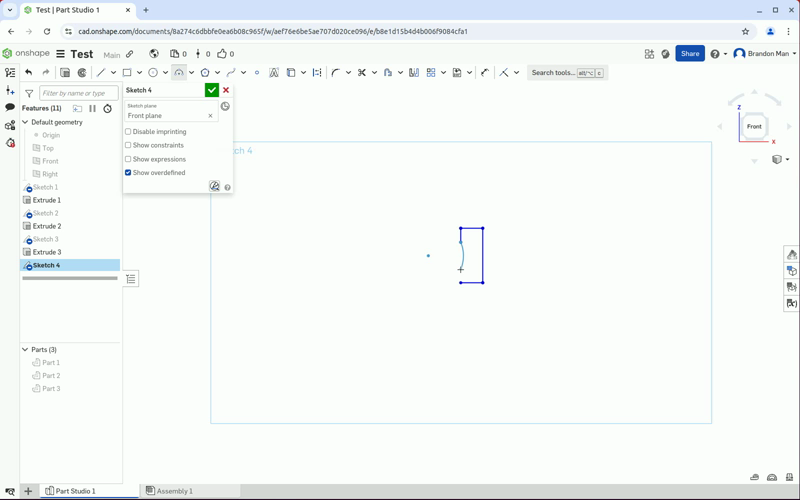
mouse_move(474, 255)
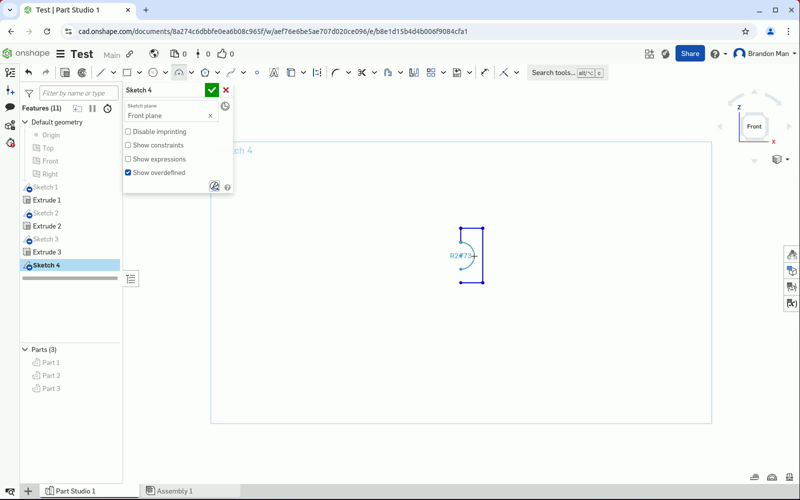
click(474, 255)
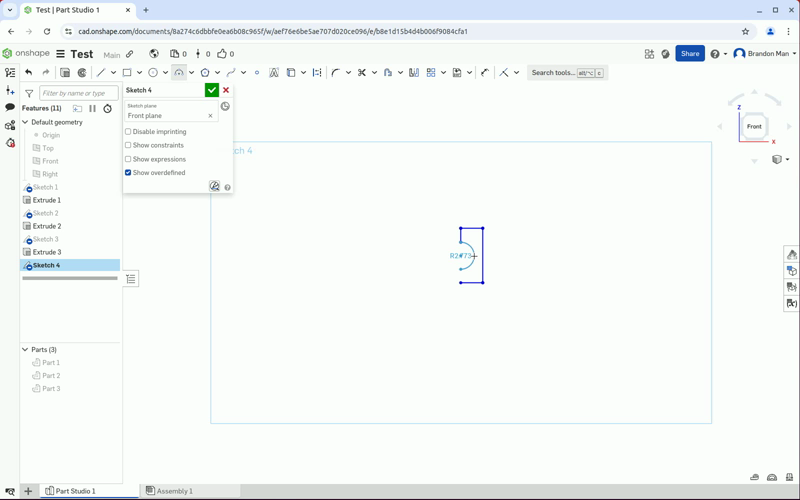
key_up(shift)
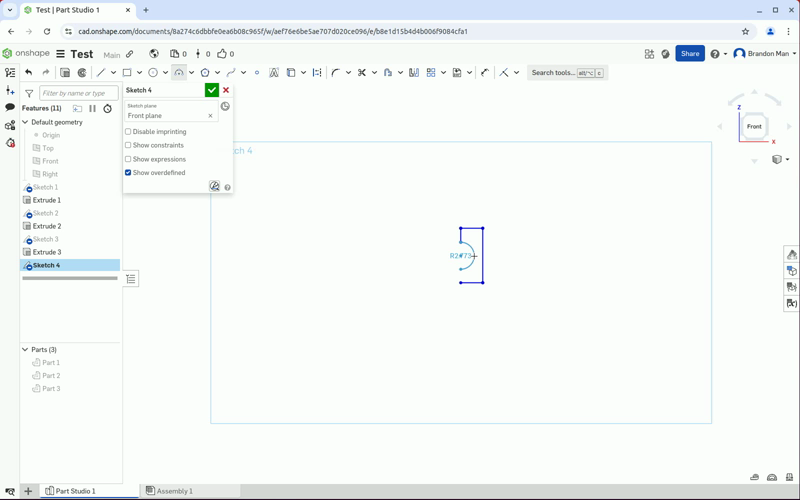
key(esc)
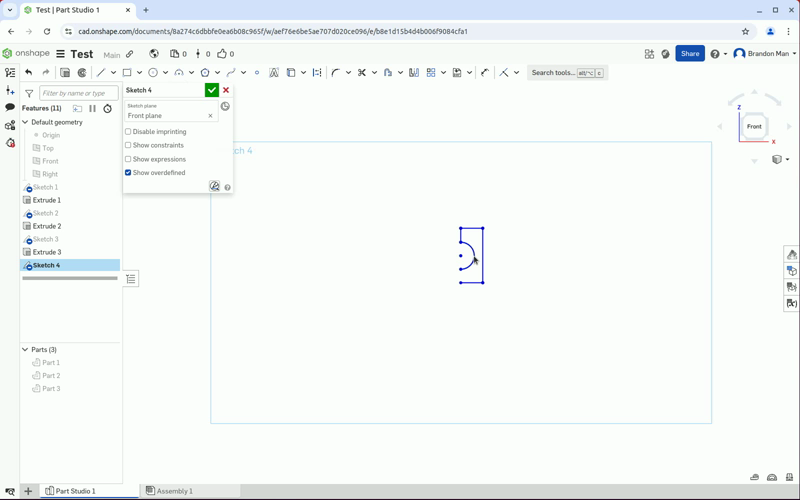
key(l)
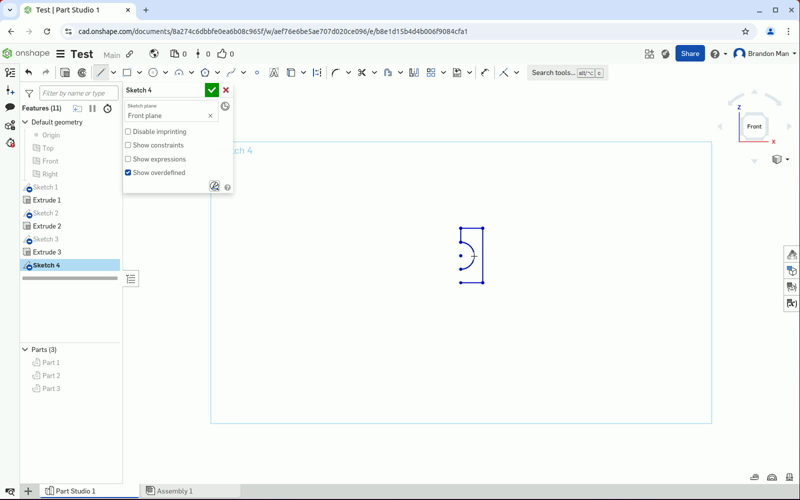
mouse_move(460, 269)
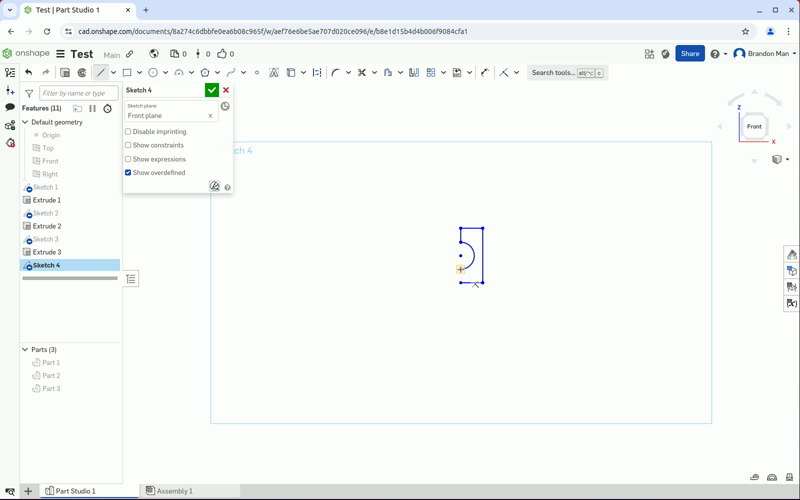
click(460, 269)
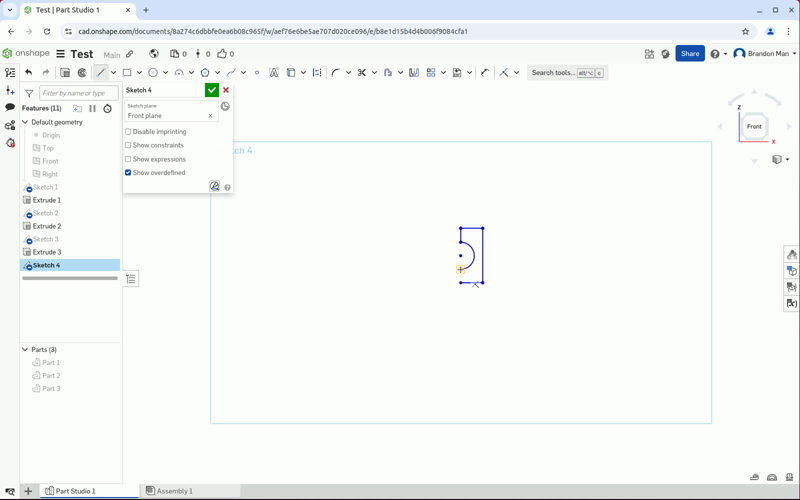
mouse_move(490, 269)
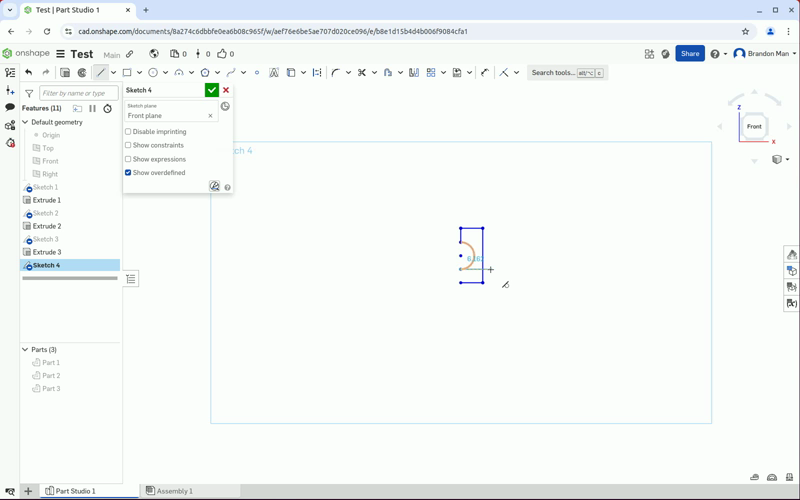
key_down(shift)
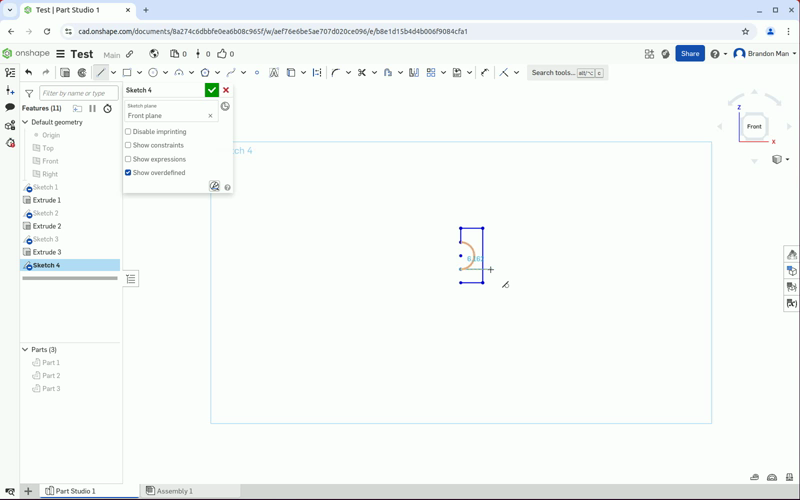
mouse_move(460, 282)
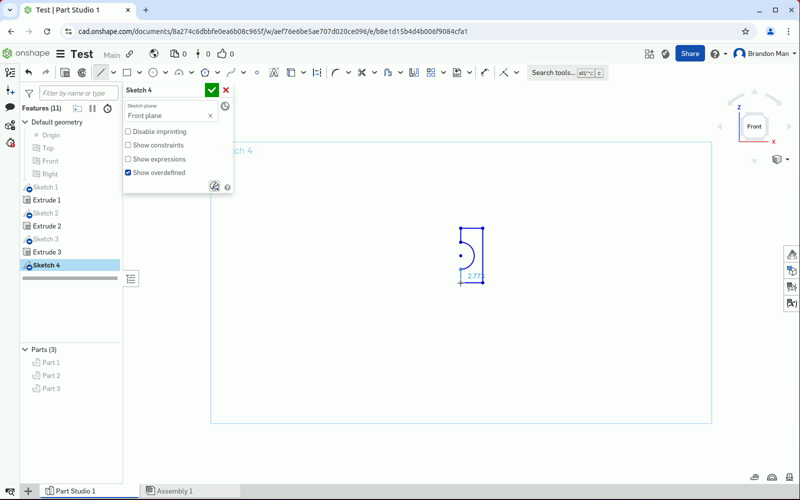
key_up(shift)
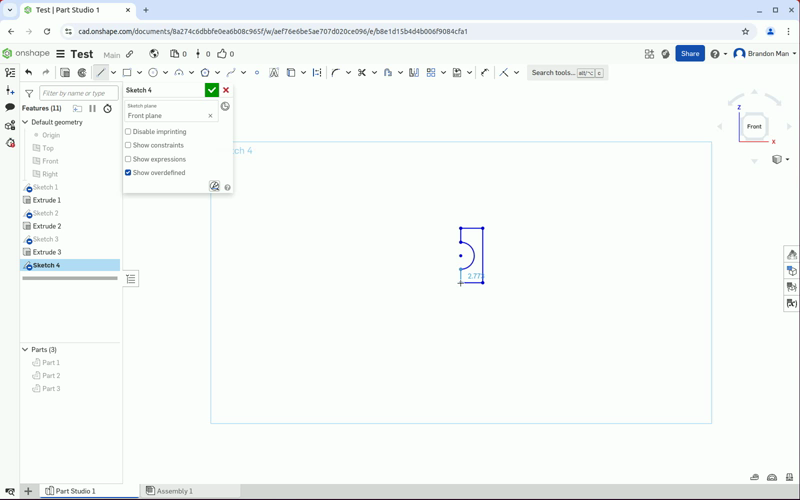
click(460, 282)
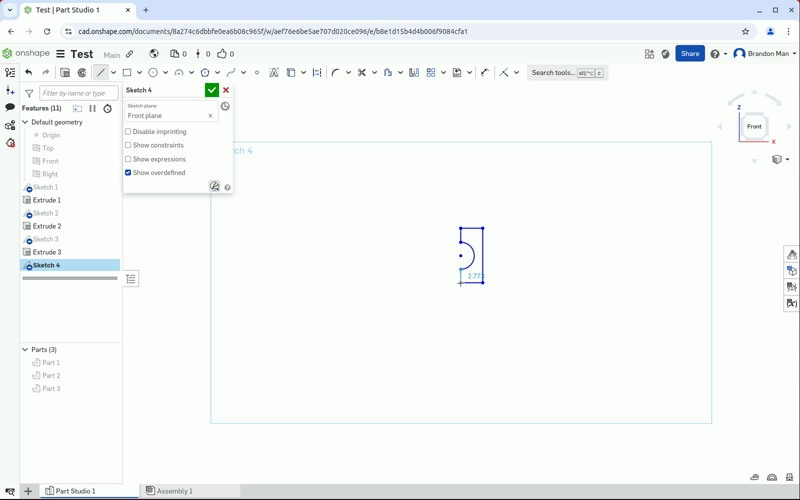
key(esc)
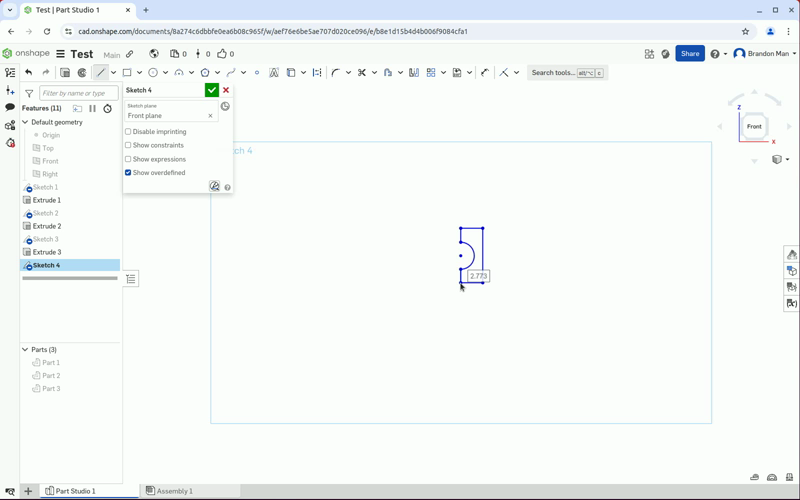
mouse_move(477, 264)
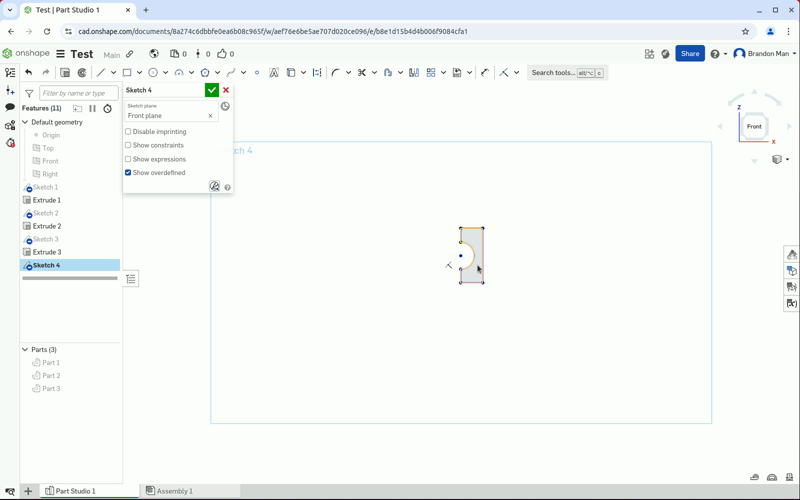
scroll(6)
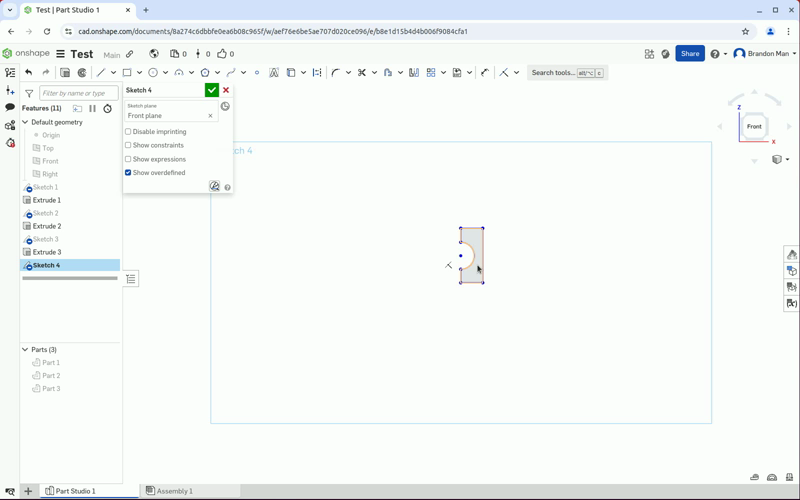
scroll(6)
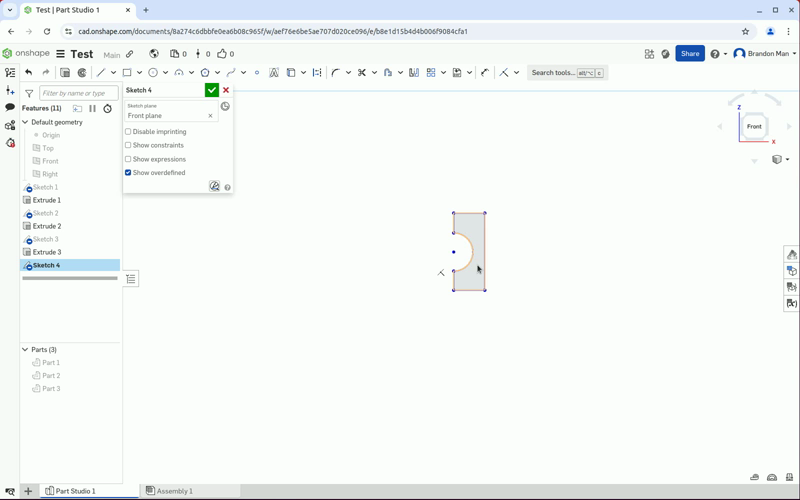
scroll(6)
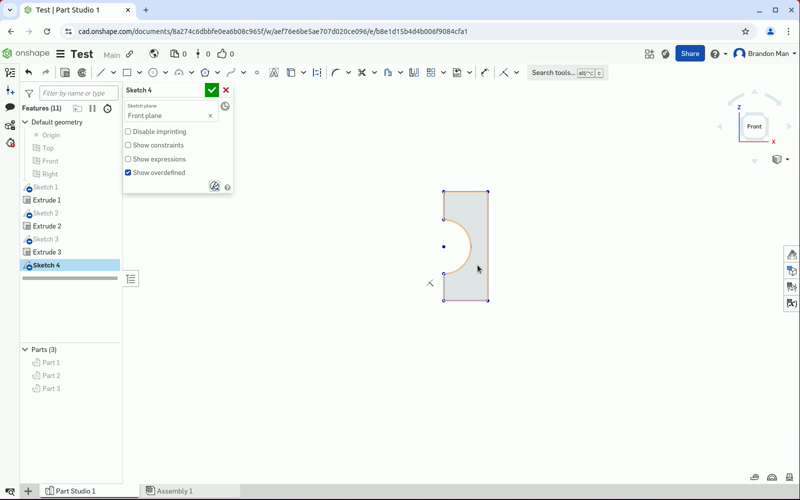
scroll(6)
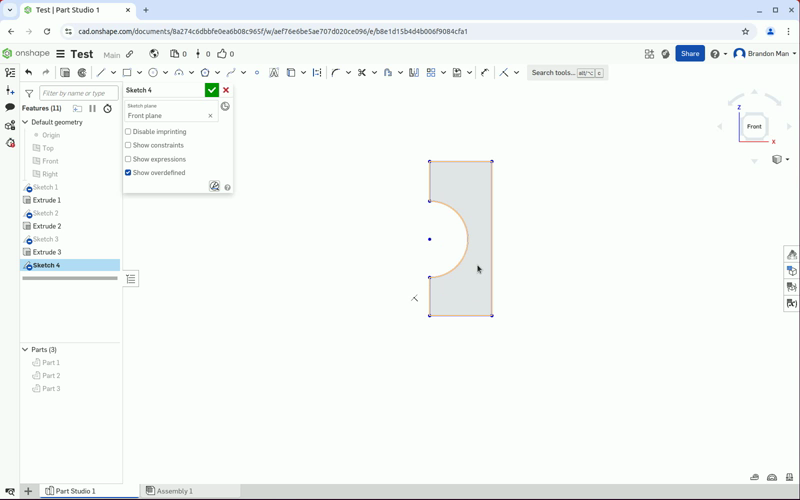
scroll(6)
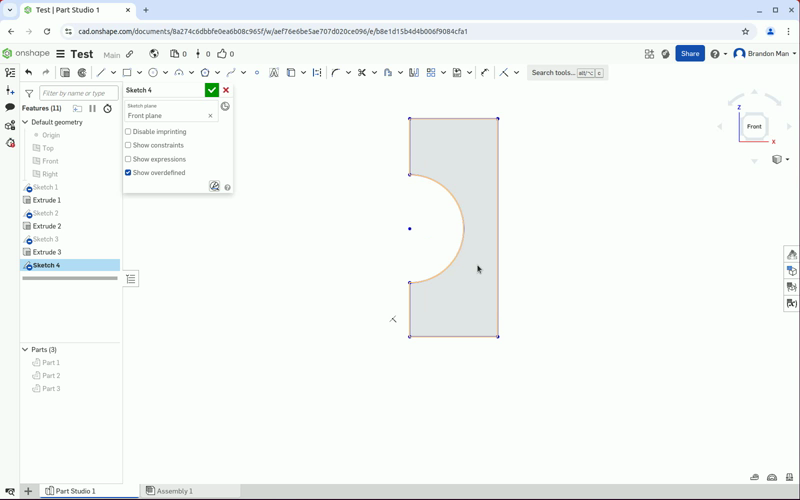
scroll(6)
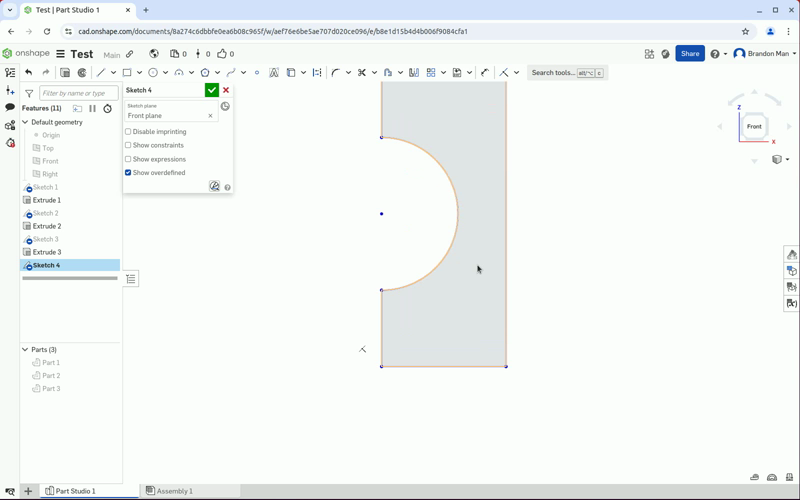
scroll(6)
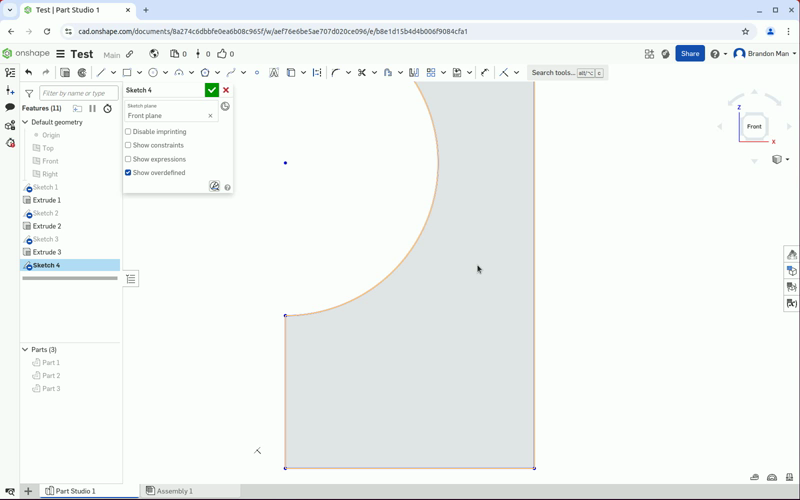
click(477, 264)
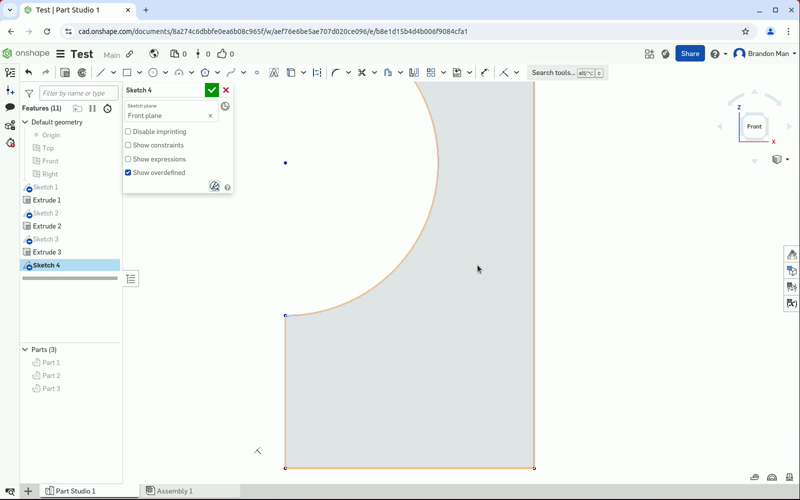
scroll(-6)
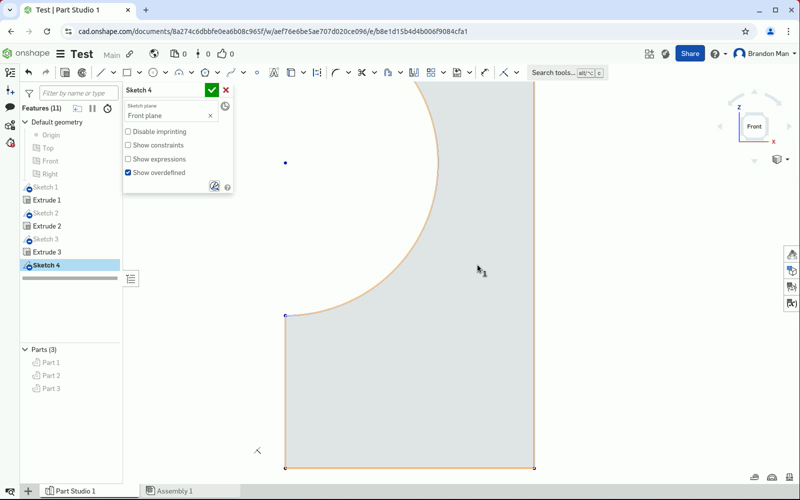
scroll(-6)
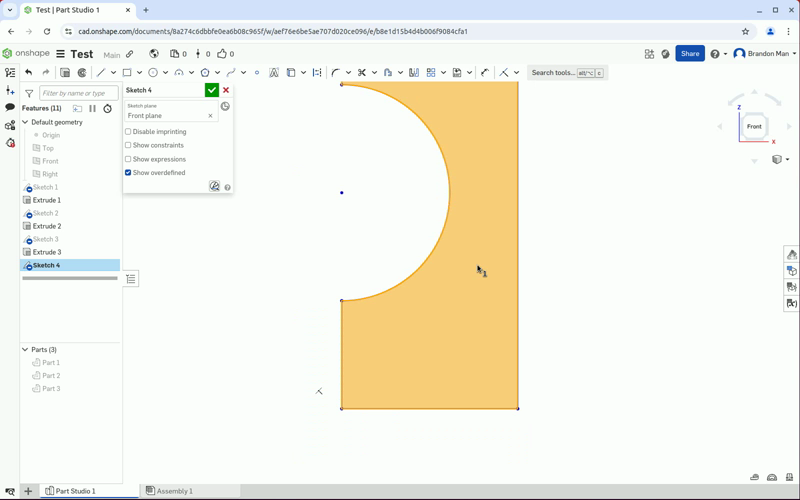
scroll(-6)
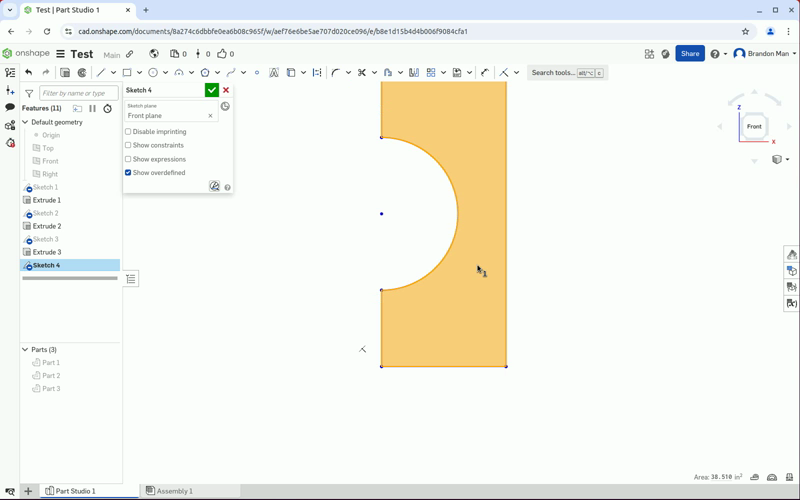
scroll(-6)
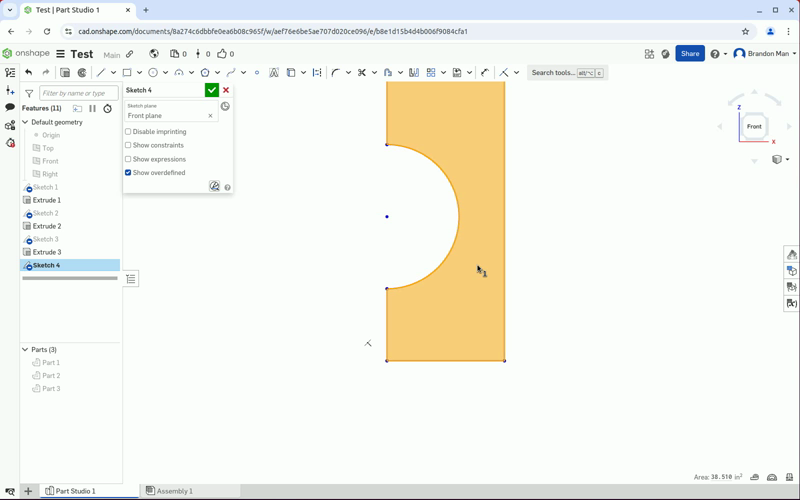
scroll(-6)
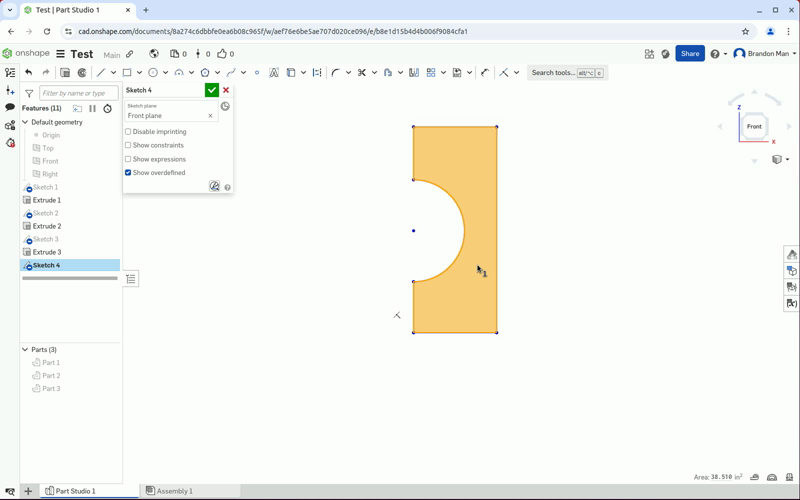
scroll(-6)
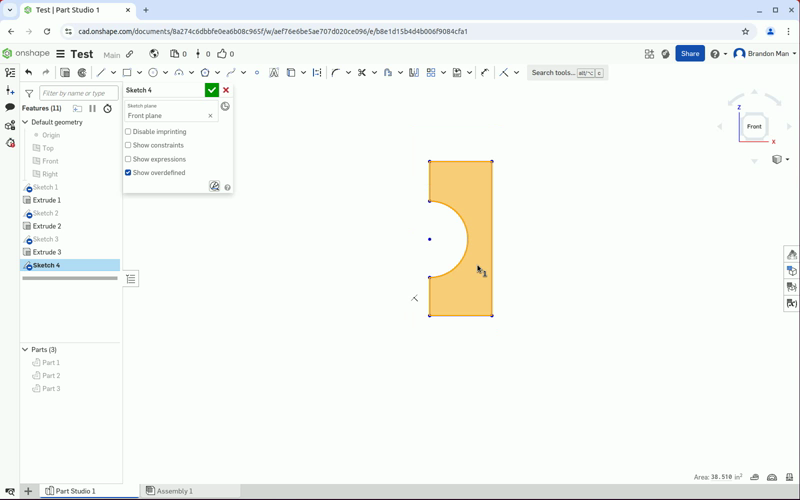
scroll(-6)
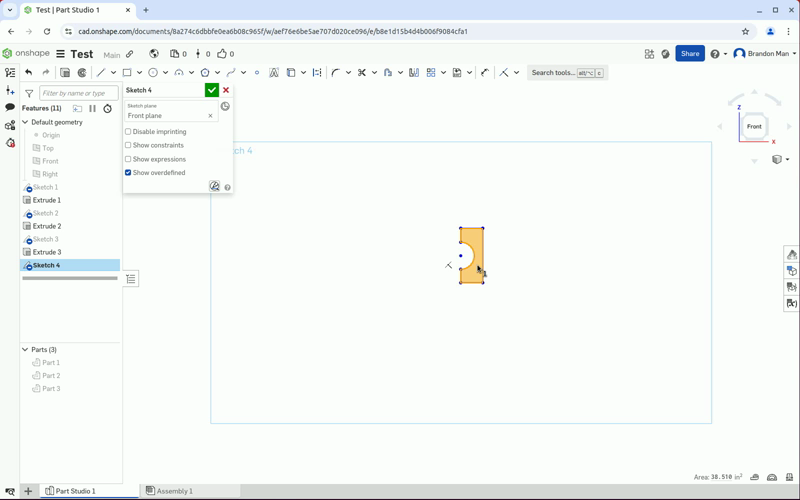
mouse_move(73, 352)
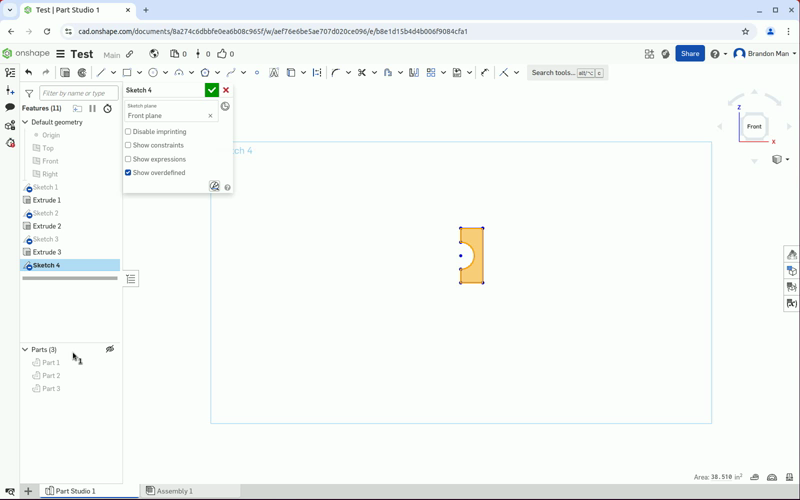
key(shift+y)
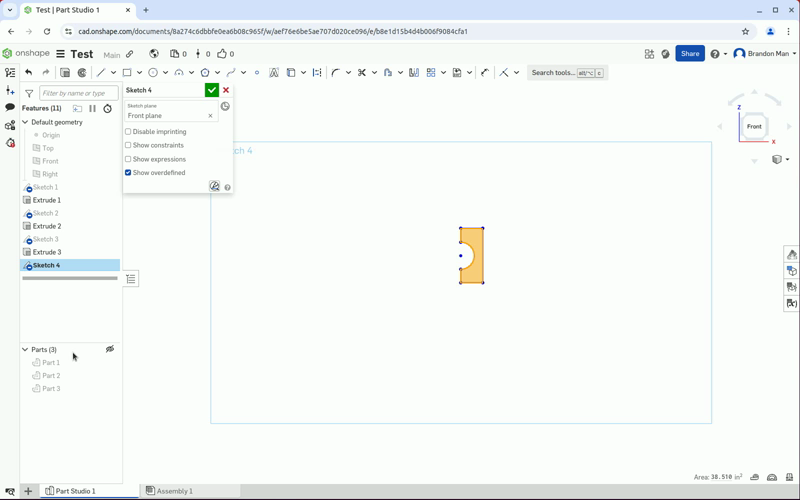
key(shift+e)
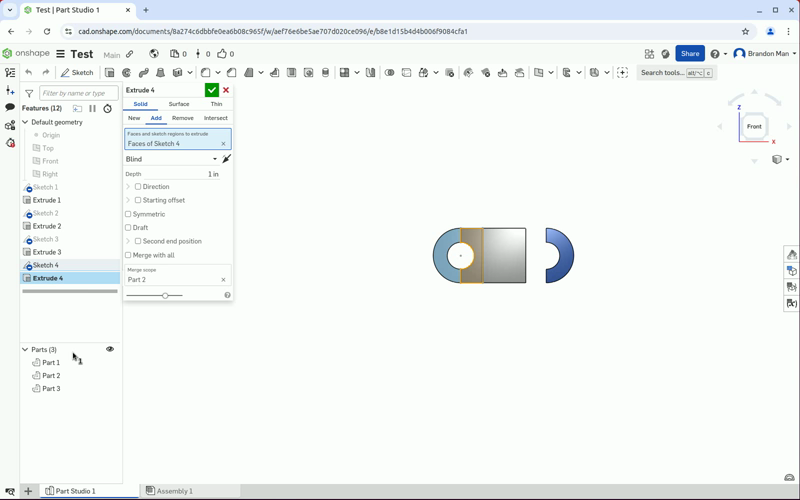
mouse_move(143, 106)
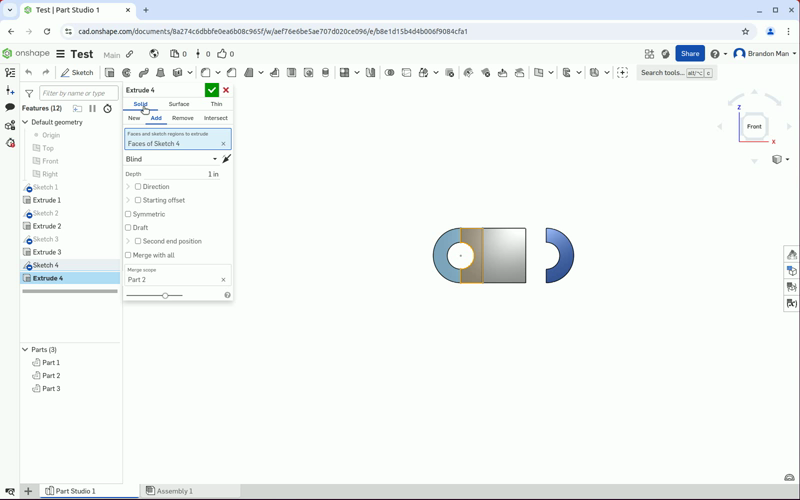
click(143, 106)
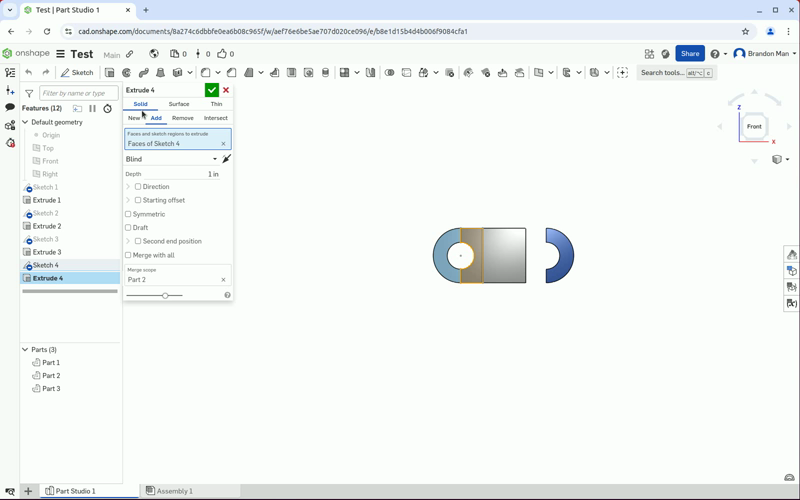
mouse_move(137, 120)
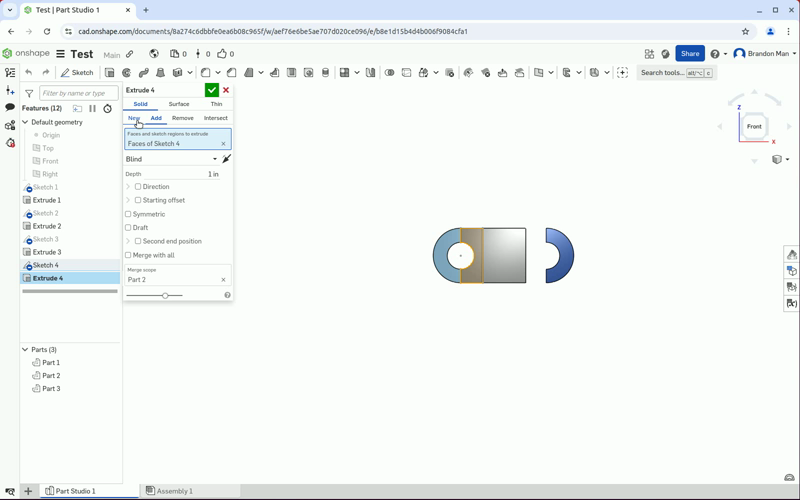
click(137, 120)
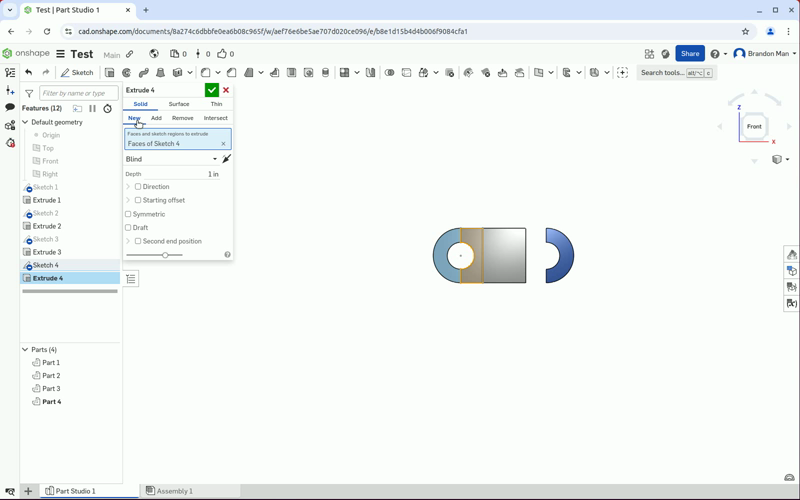
key(tab, 4)
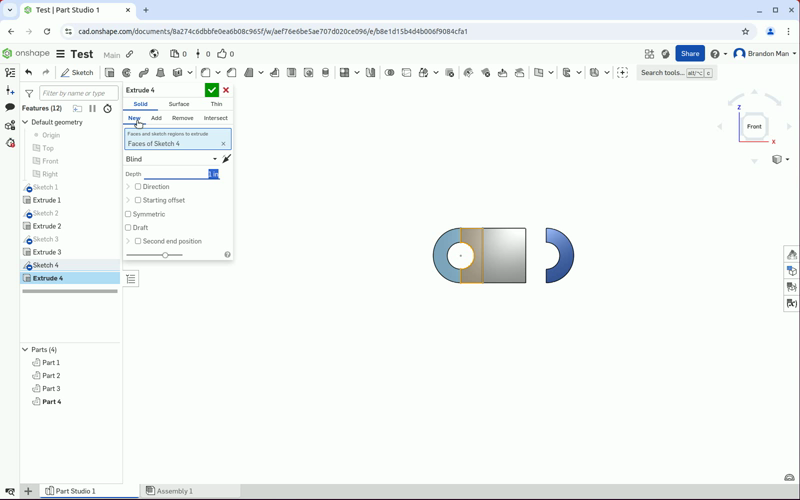
text(-4.333)
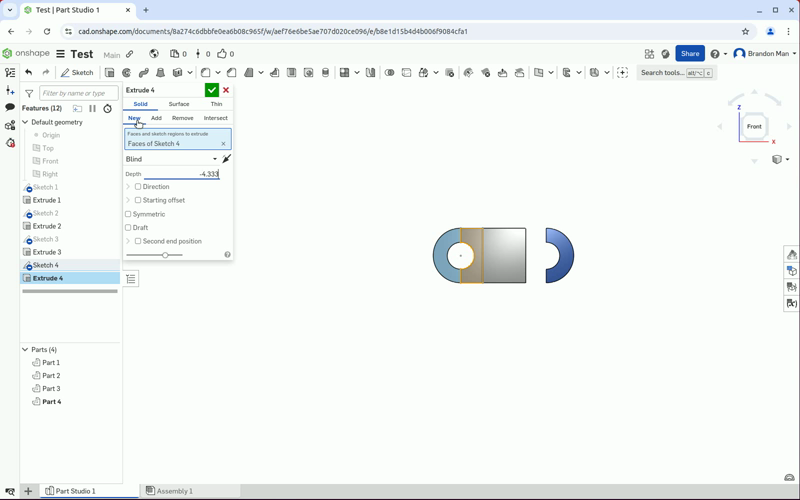
key(enter)
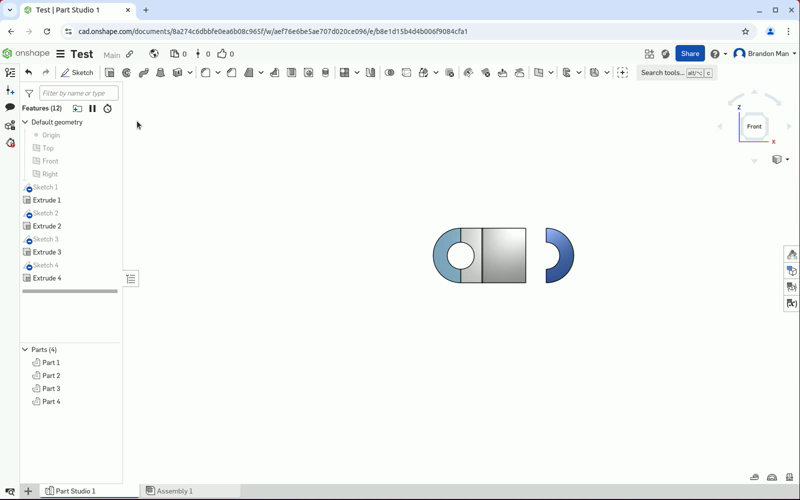
key(shift+h)
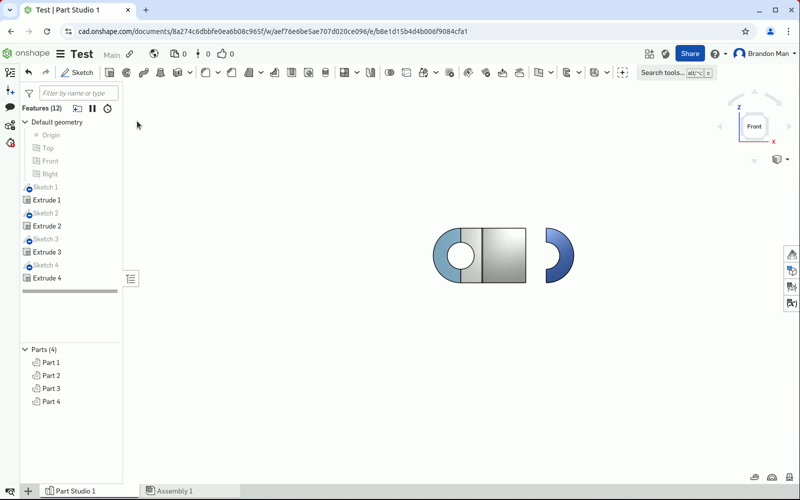
key(shift+h)
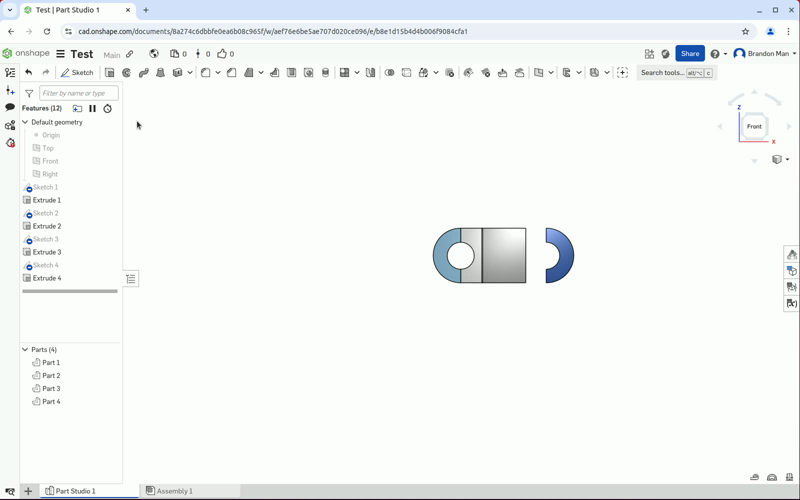
mouse_move(73, 189)
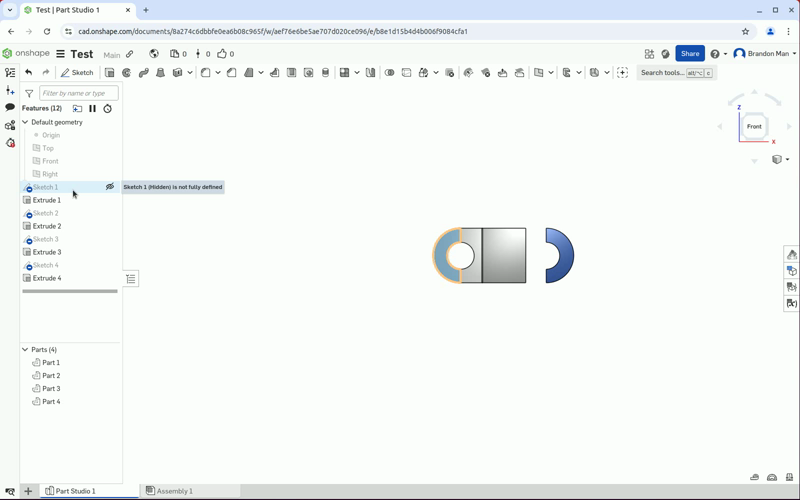
click(73, 189)
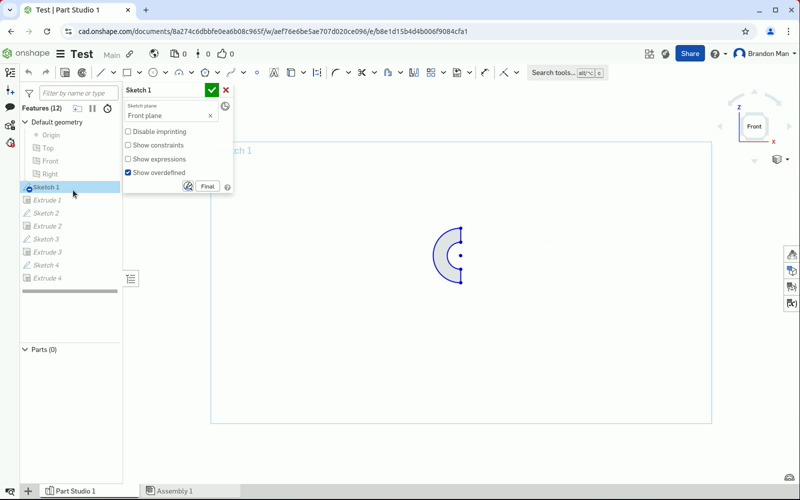
mouse_move(229, 92)
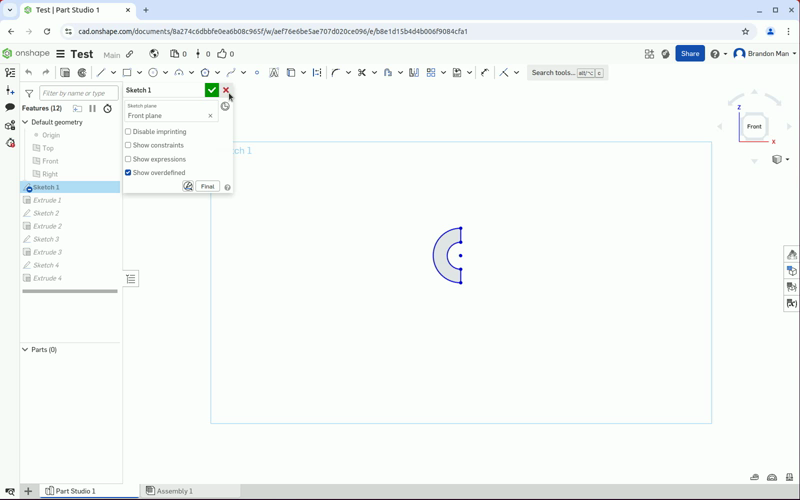
click(229, 92)
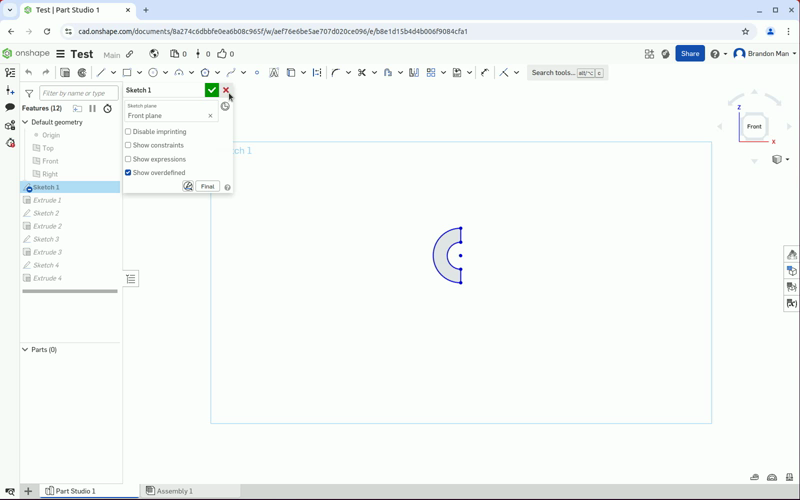
key(shift+s)
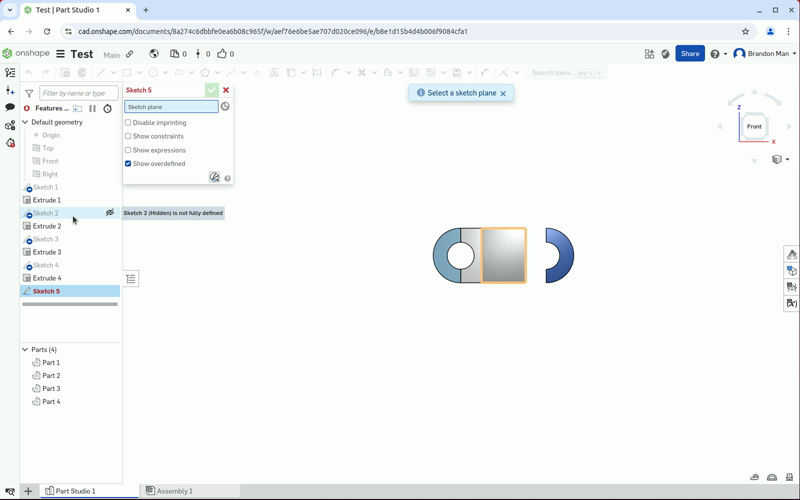
scroll(3)
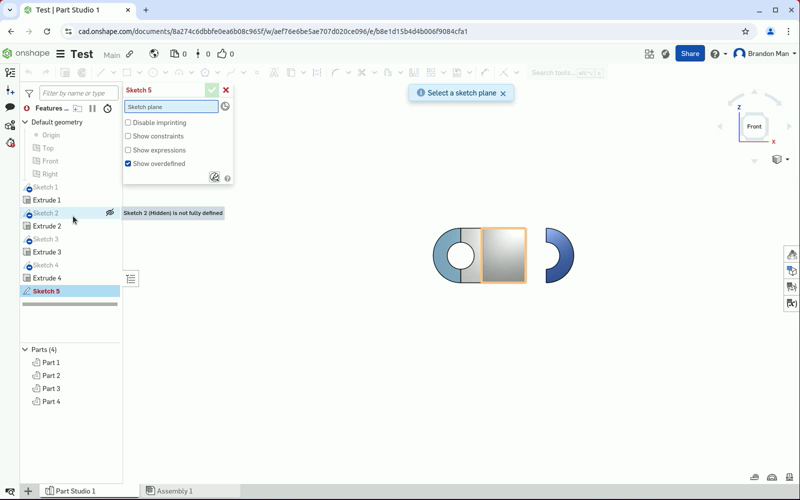
mouse_move(73, 163)
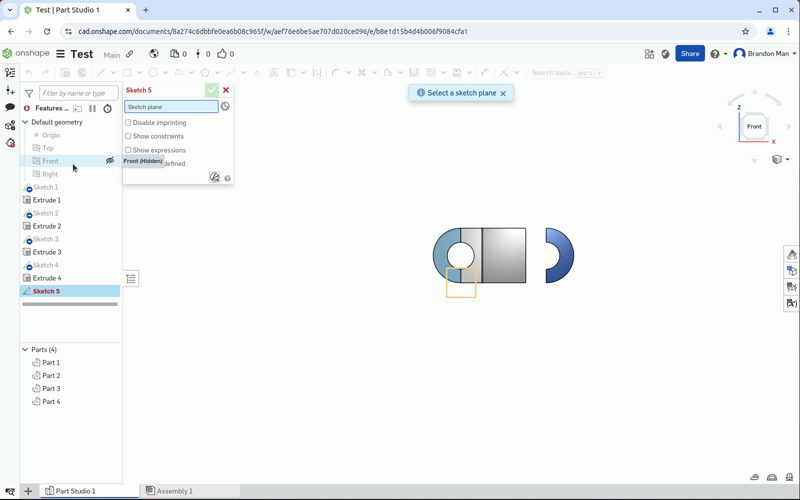
click(73, 163)
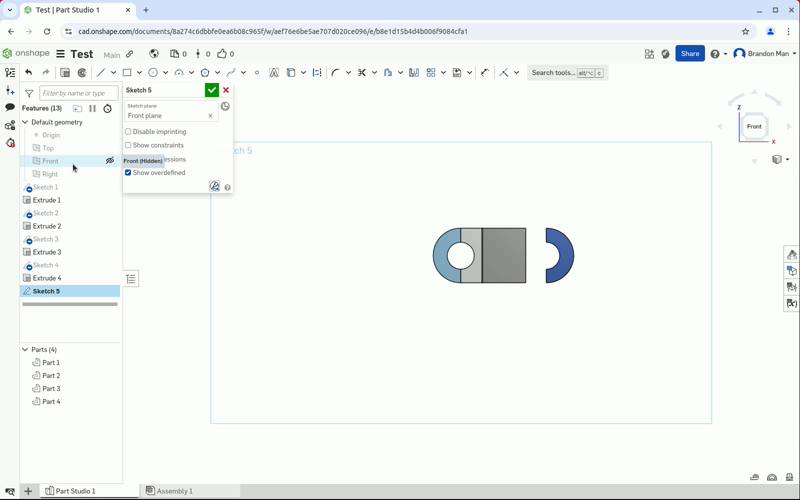
mouse_move(73, 352)
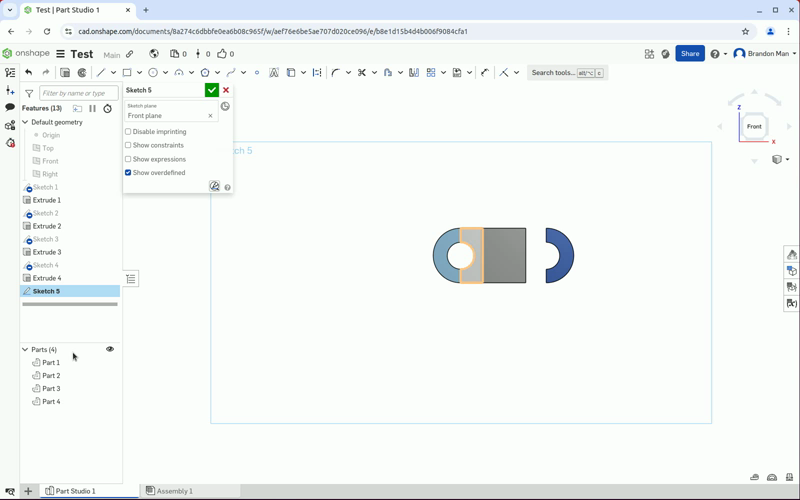
key(y)
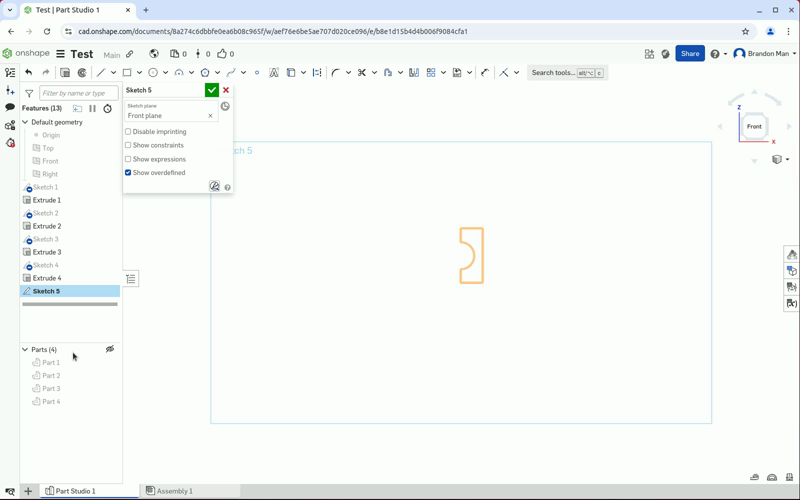
key(l)
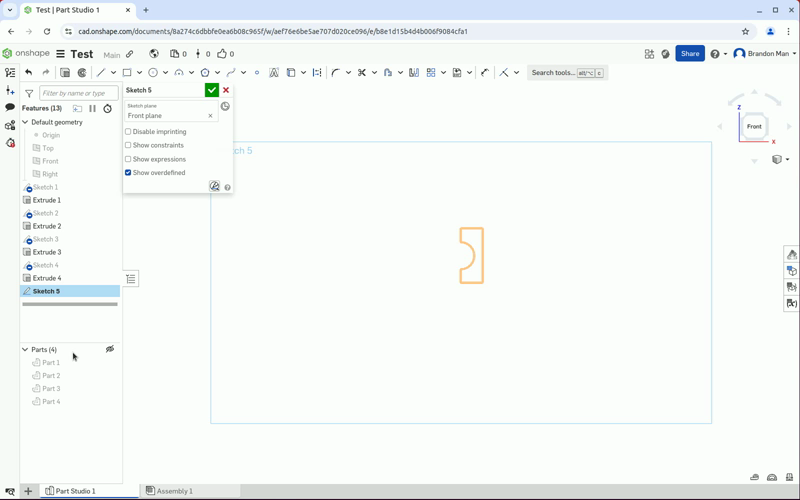
key_down(shift)
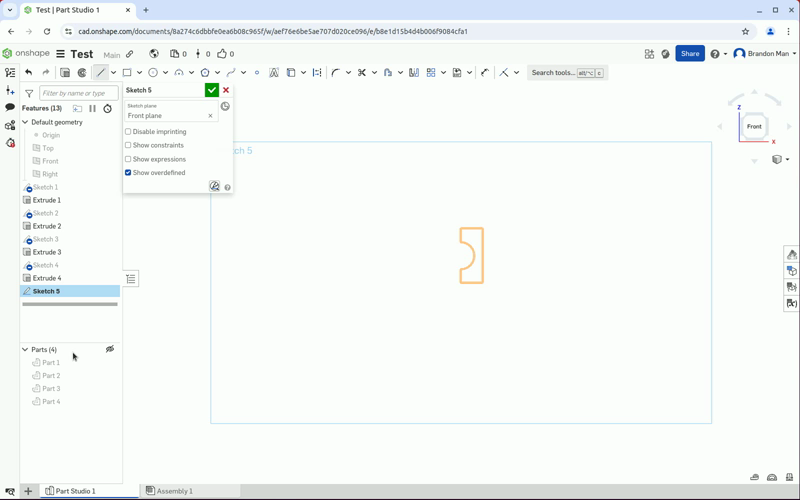
mouse_move(525, 282)
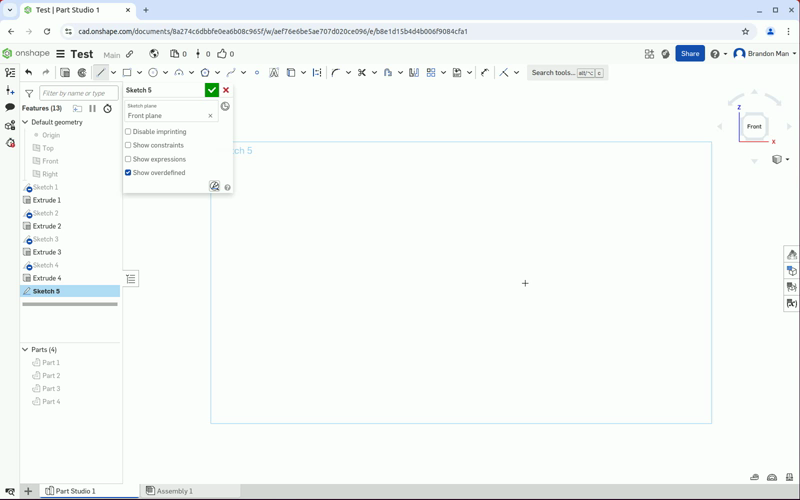
click(525, 282)
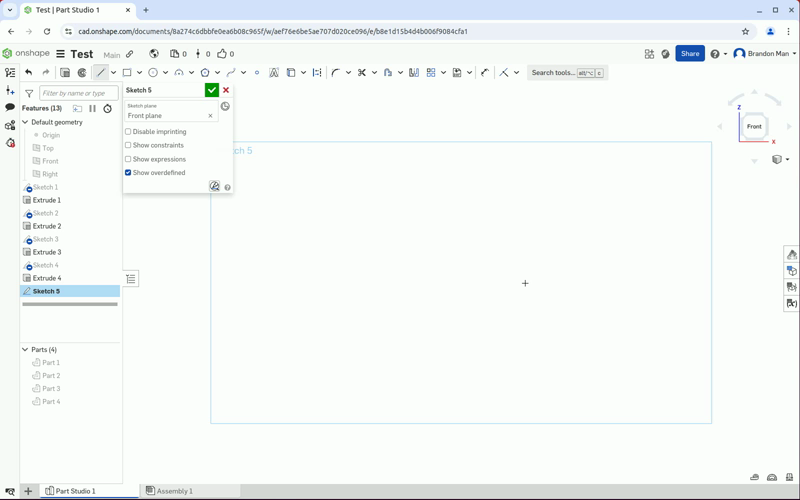
key_up(shift)
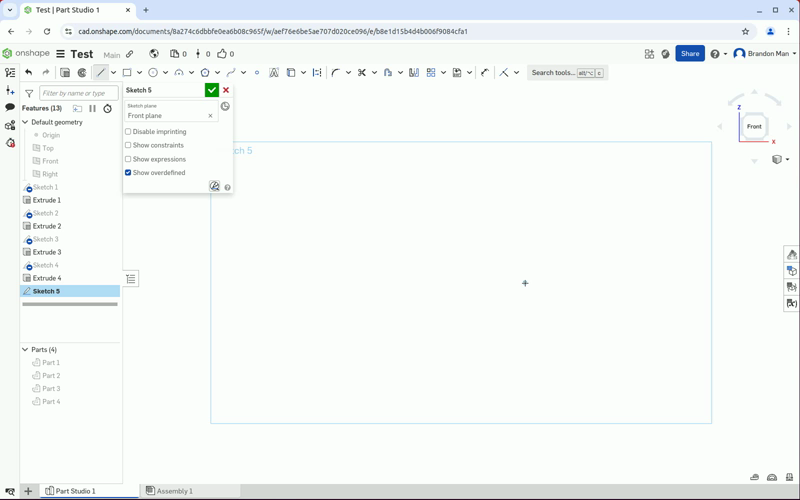
key_down(shift)
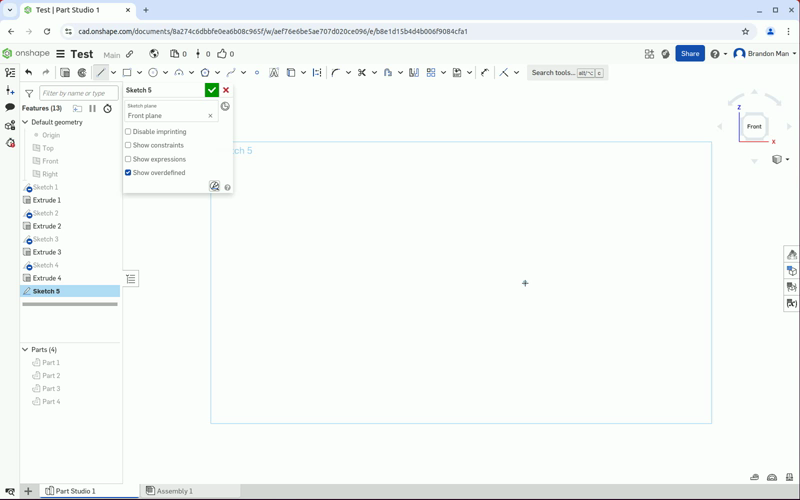
mouse_move(555, 282)
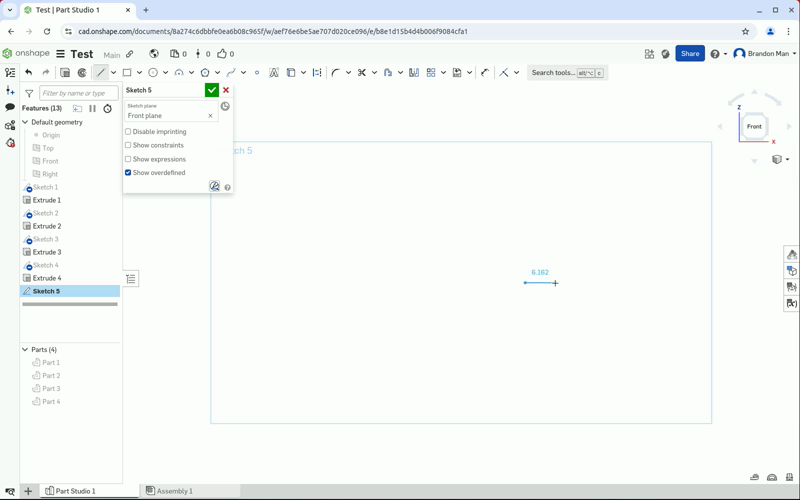
mouse_move(547, 282)
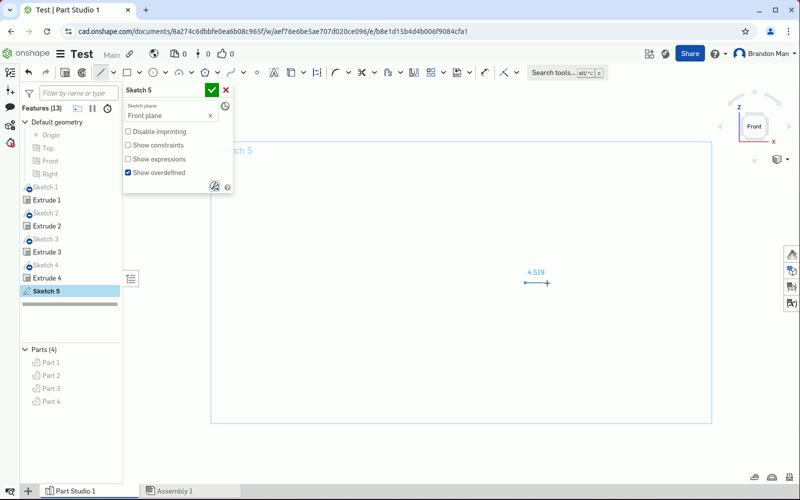
click(547, 282)
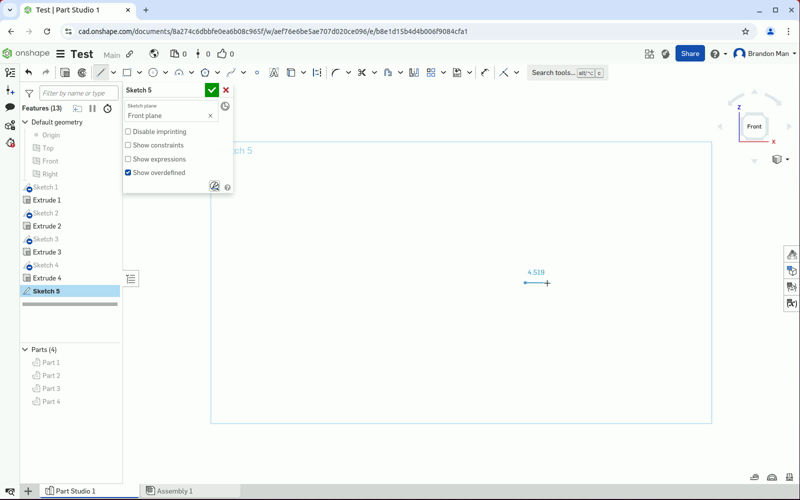
key_up(shift)
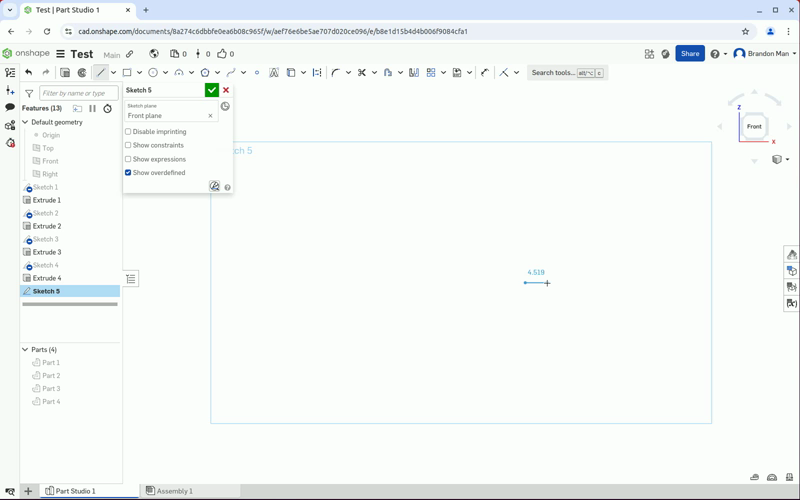
key_down(shift)
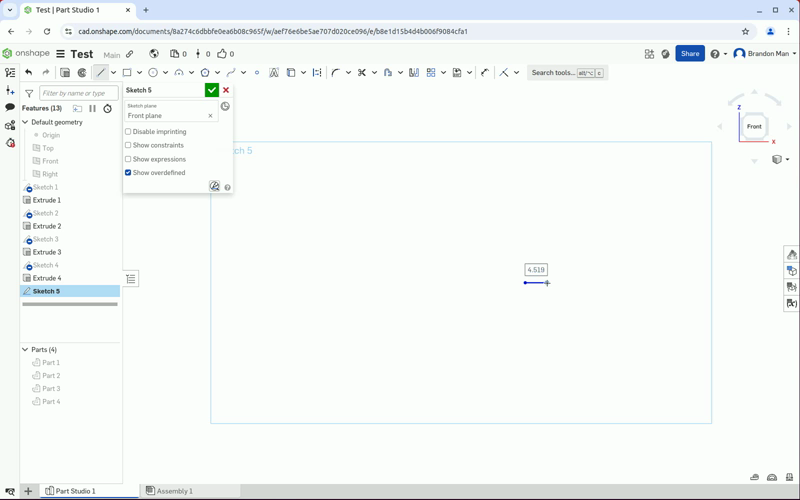
mouse_move(577, 282)
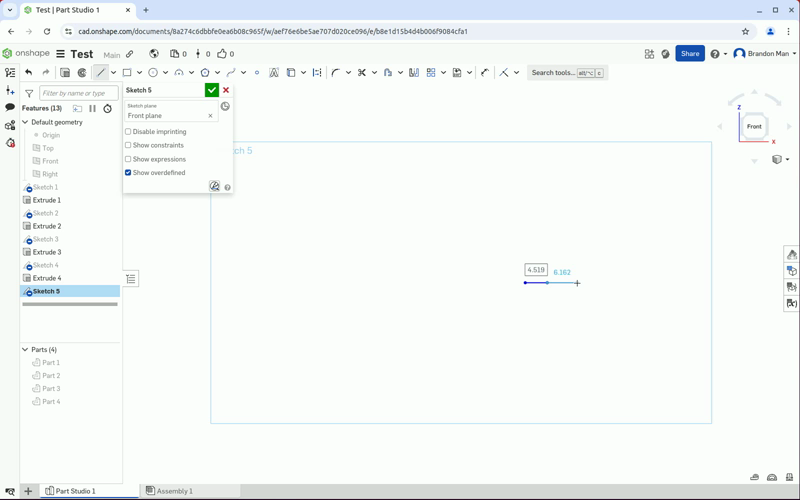
mouse_move(547, 269)
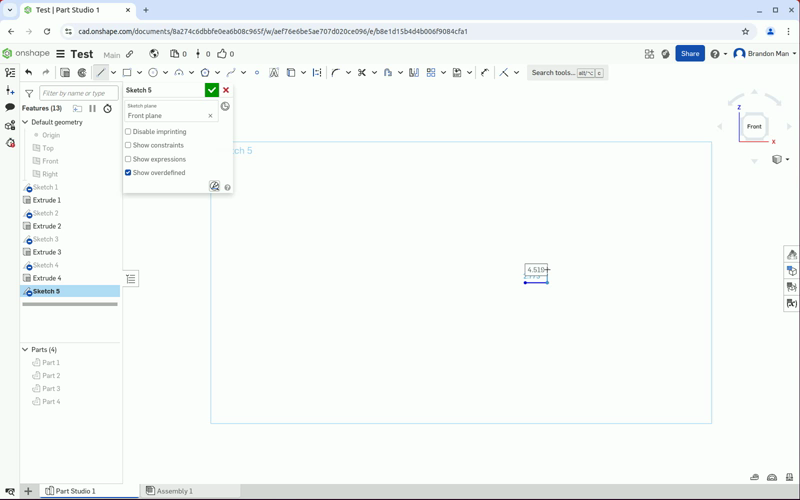
click(547, 269)
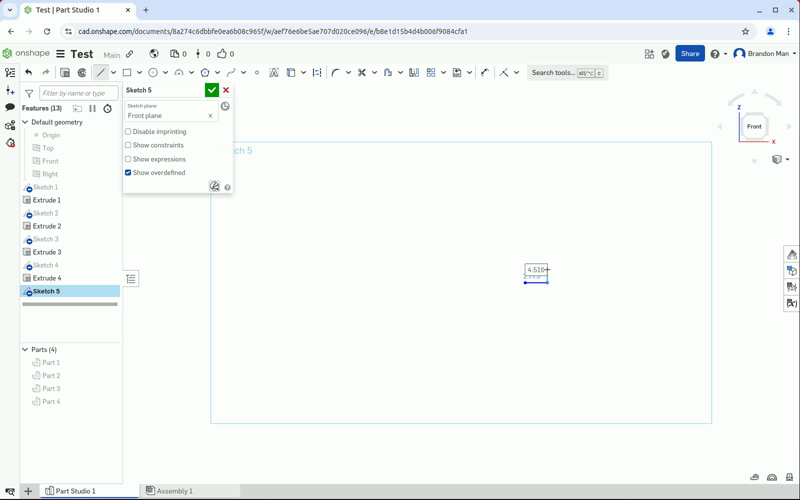
key_up(shift)
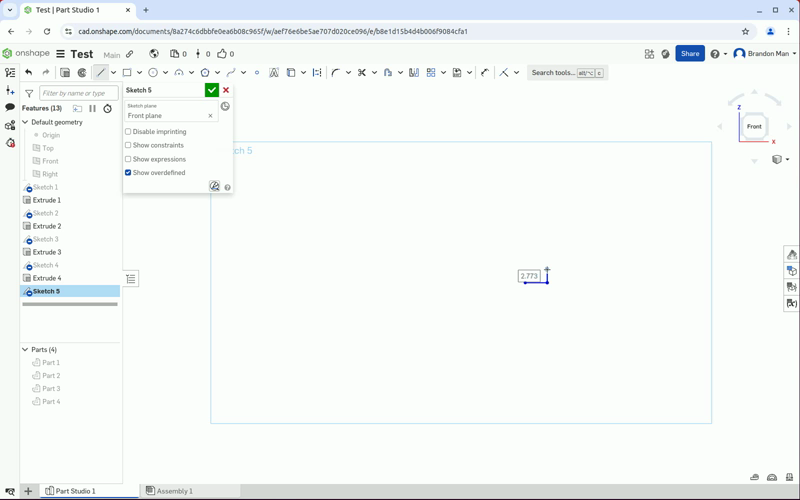
key(esc)
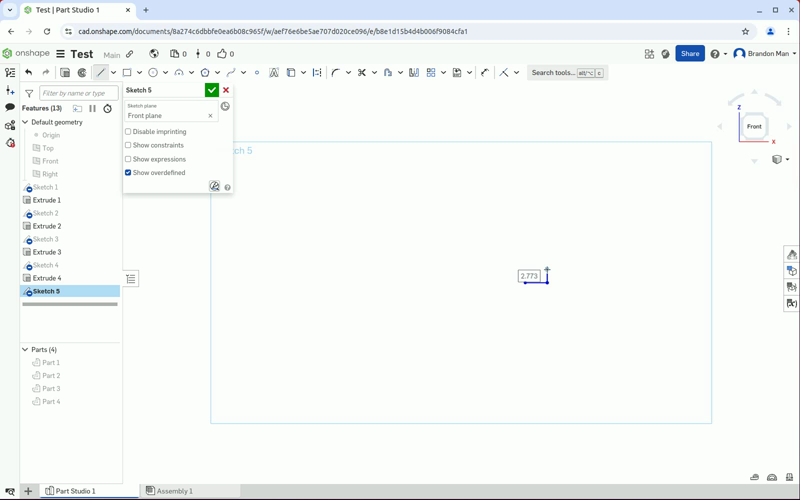
key(a)
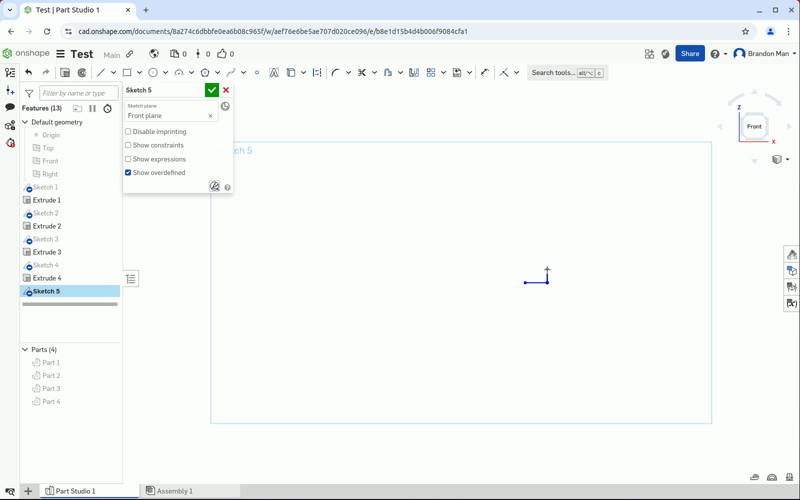
mouse_move(547, 269)
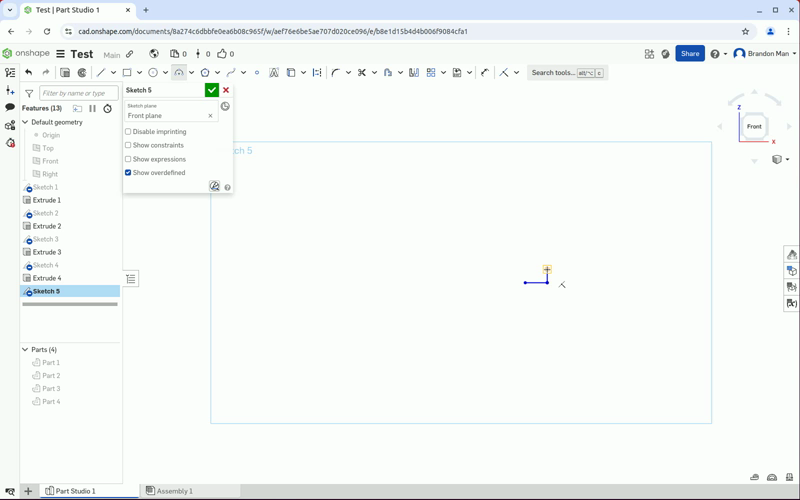
click(547, 269)
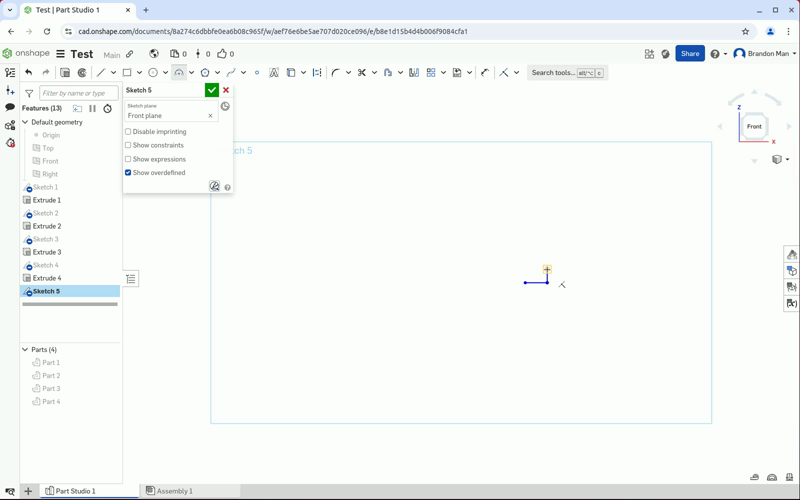
key_down(shift)
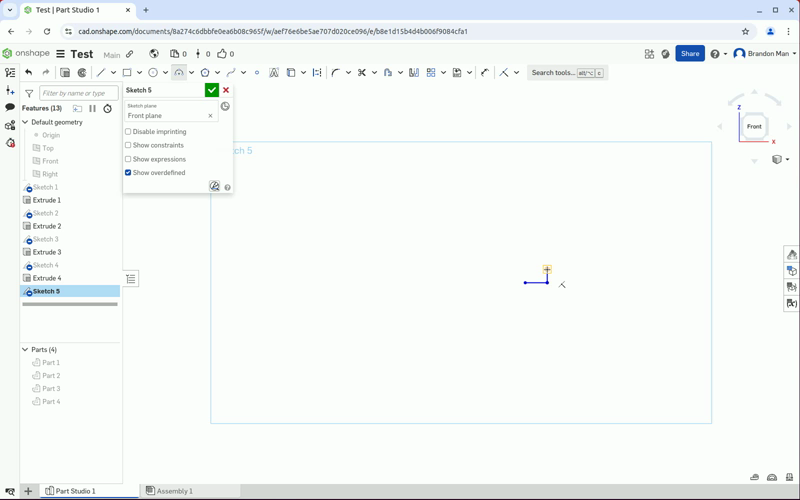
mouse_move(547, 242)
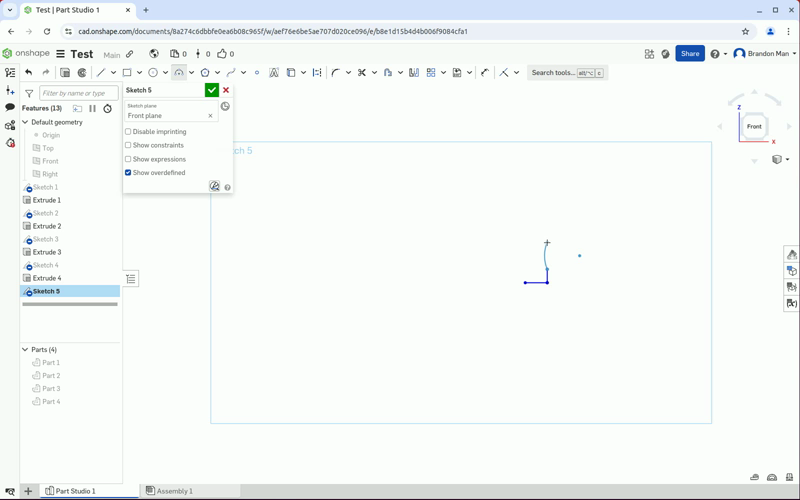
click(547, 242)
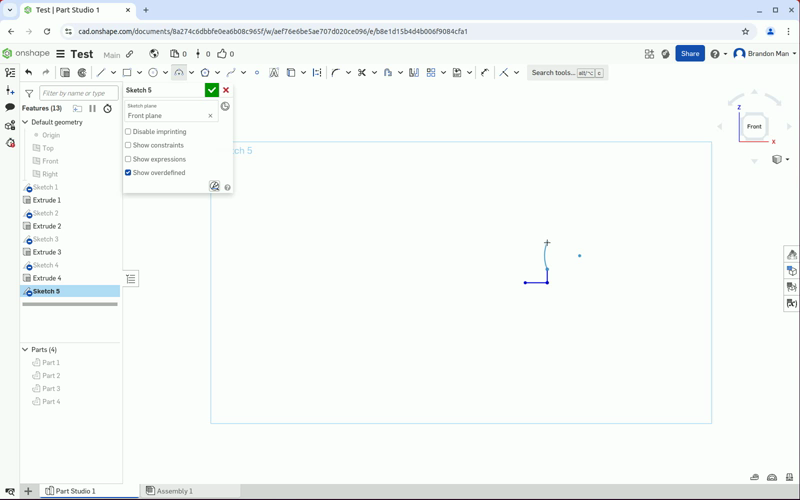
mouse_move(533, 255)
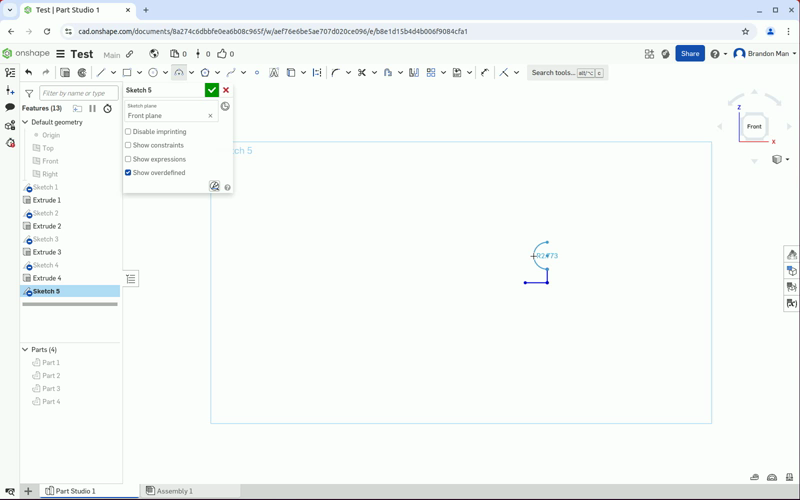
click(533, 255)
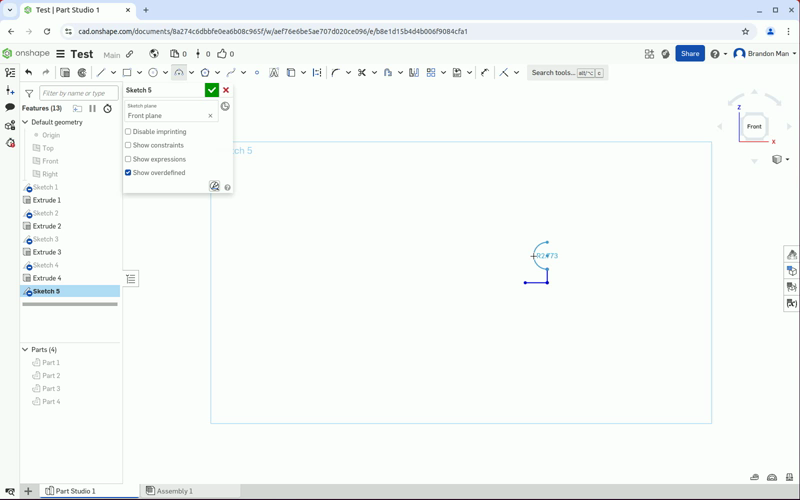
key_up(shift)
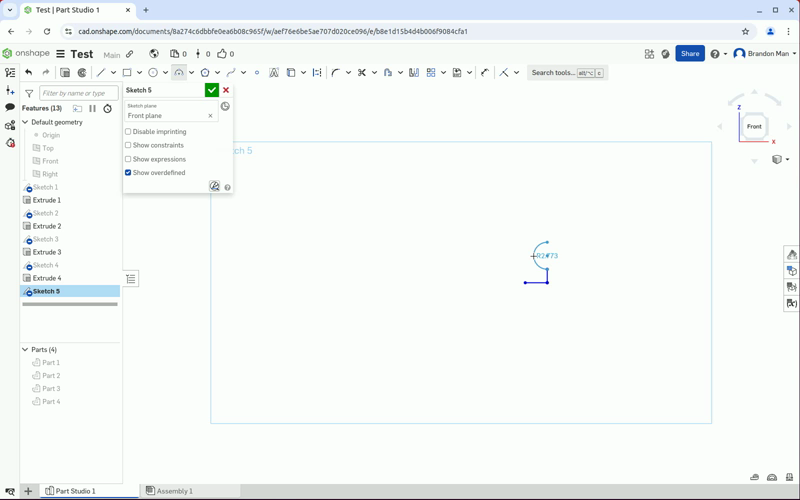
key(esc)
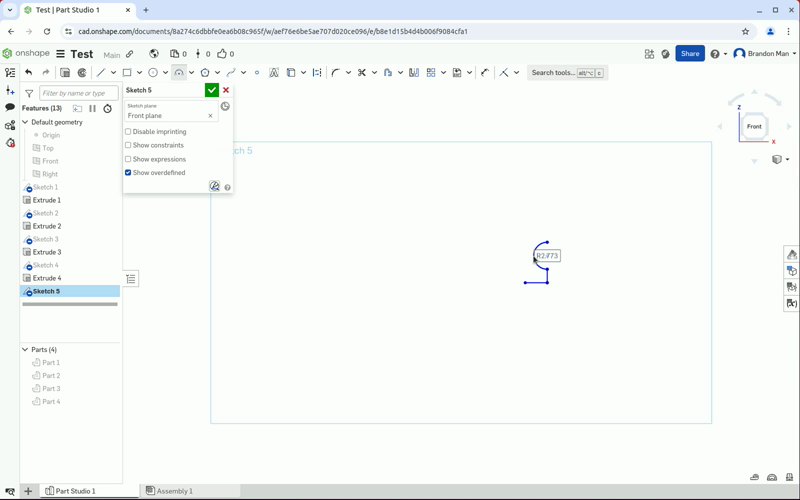
key(l)
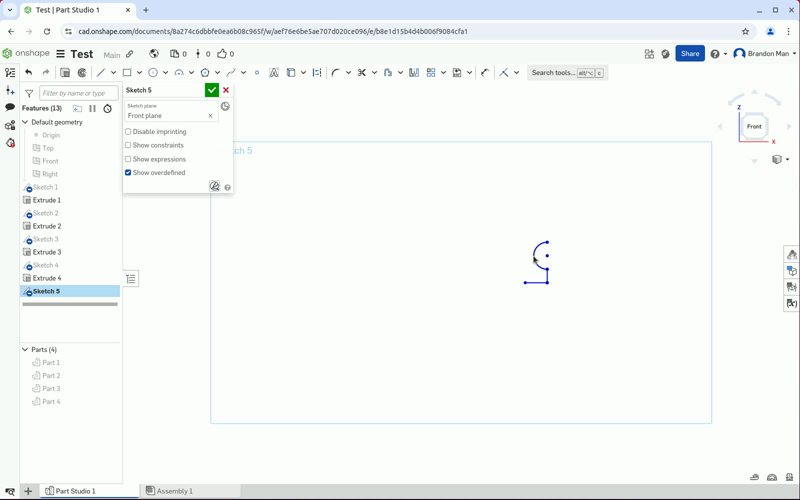
mouse_move(547, 242)
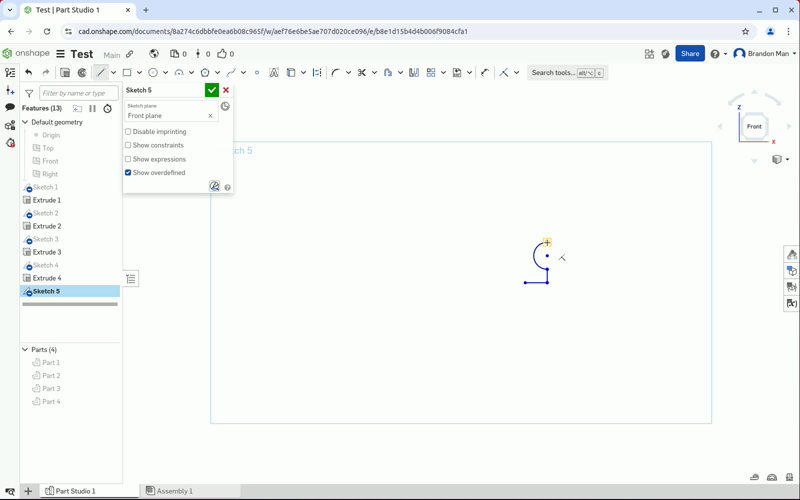
click(547, 242)
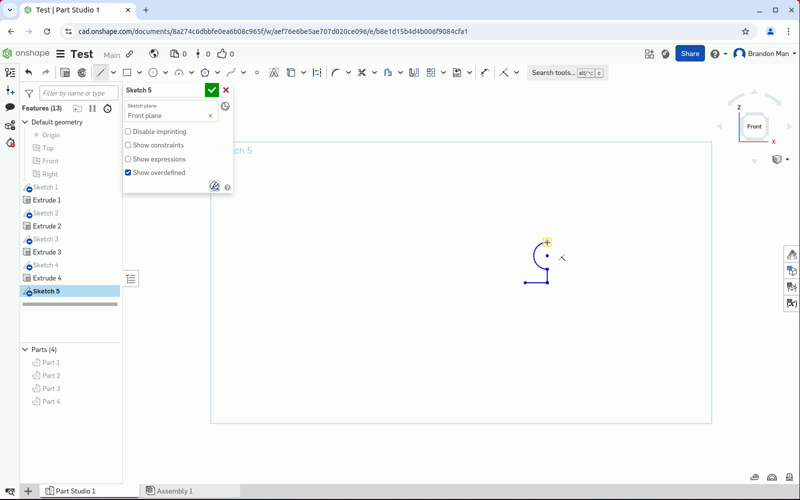
key_down(shift)
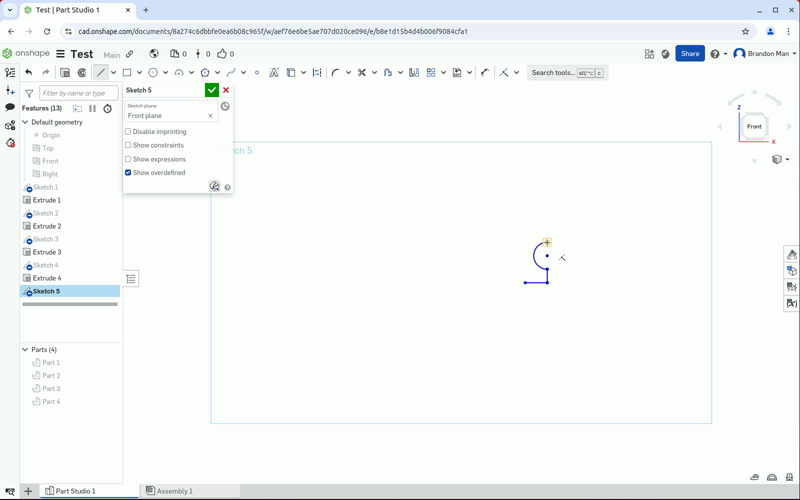
mouse_move(577, 242)
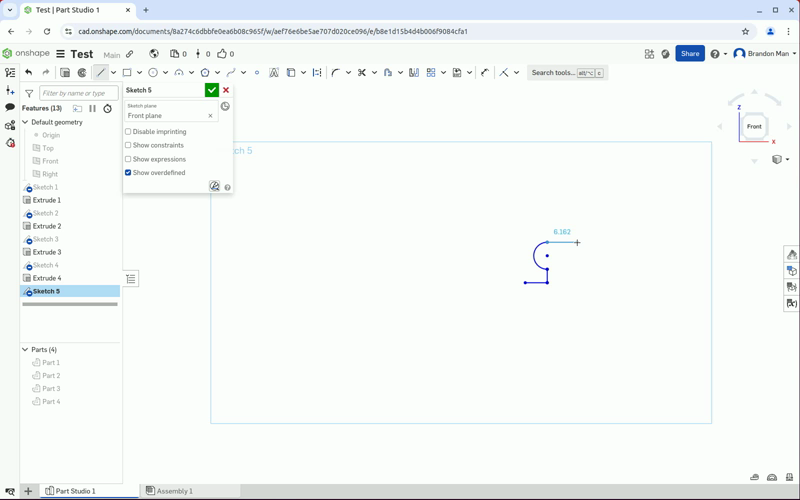
mouse_move(547, 228)
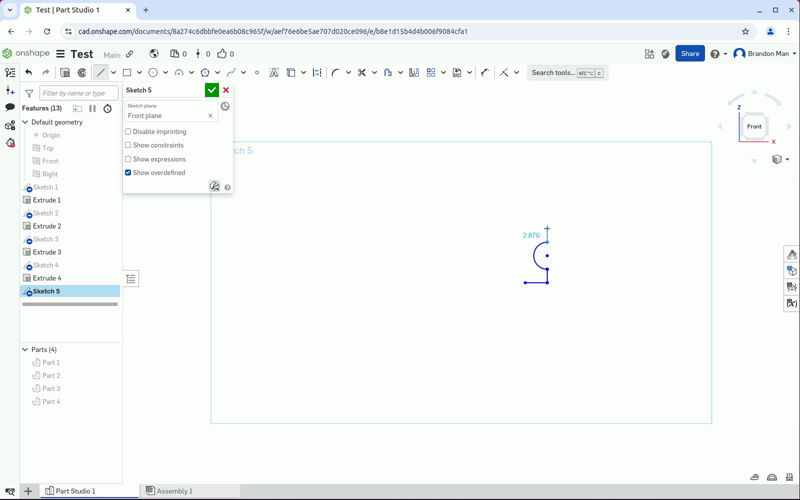
click(547, 228)
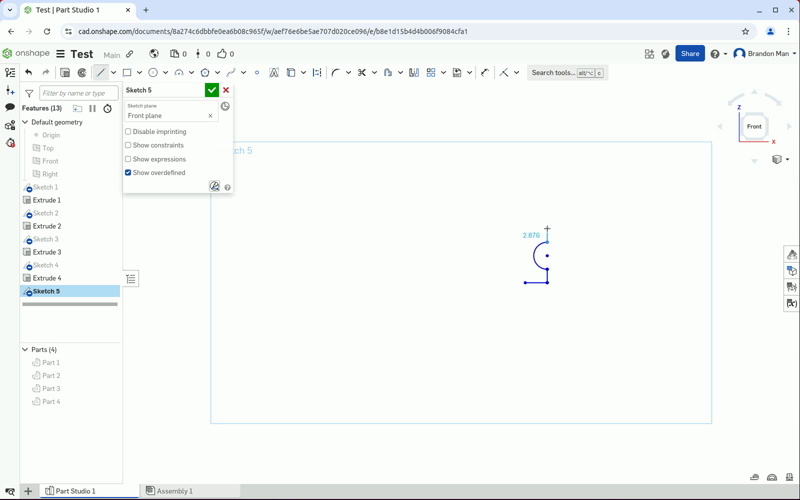
key_up(shift)
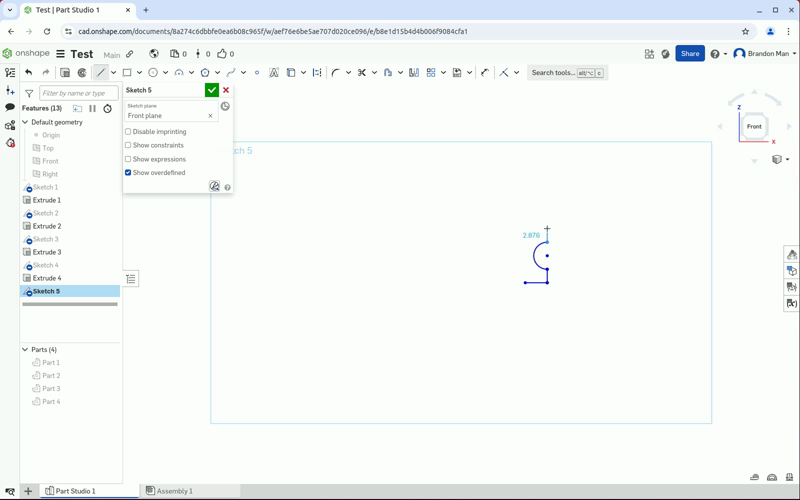
key_down(shift)
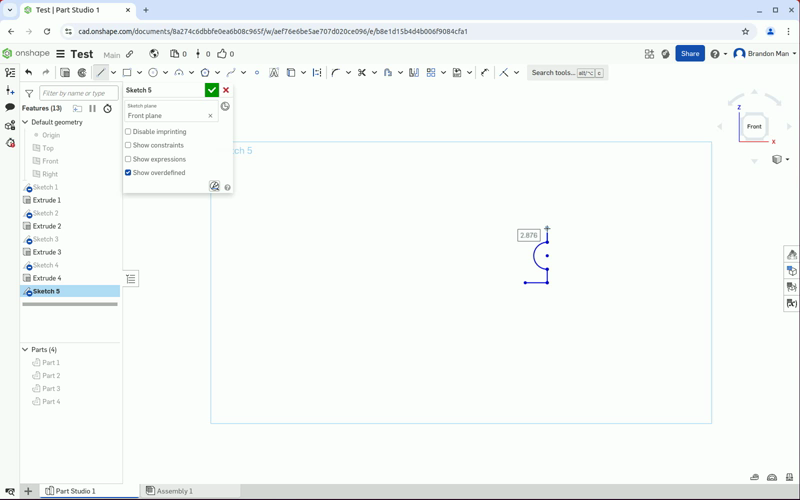
mouse_move(577, 228)
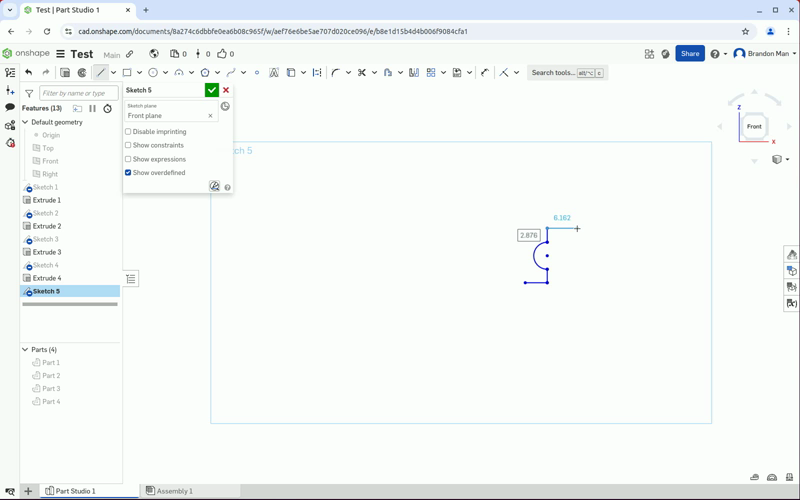
mouse_move(525, 228)
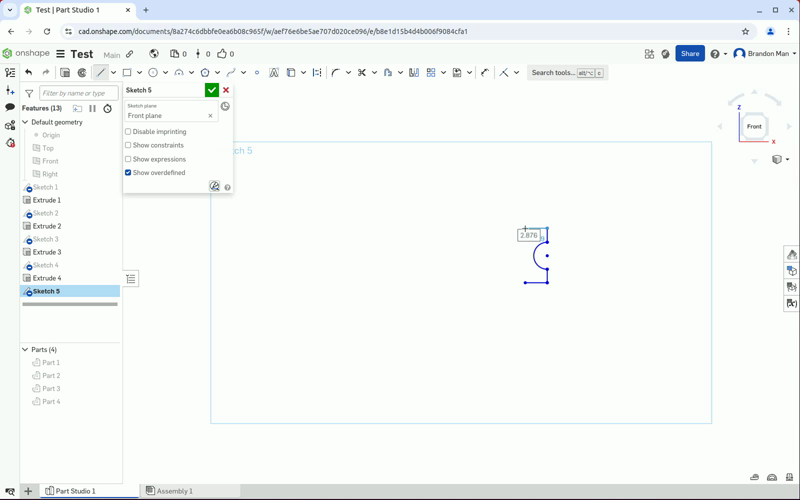
click(525, 228)
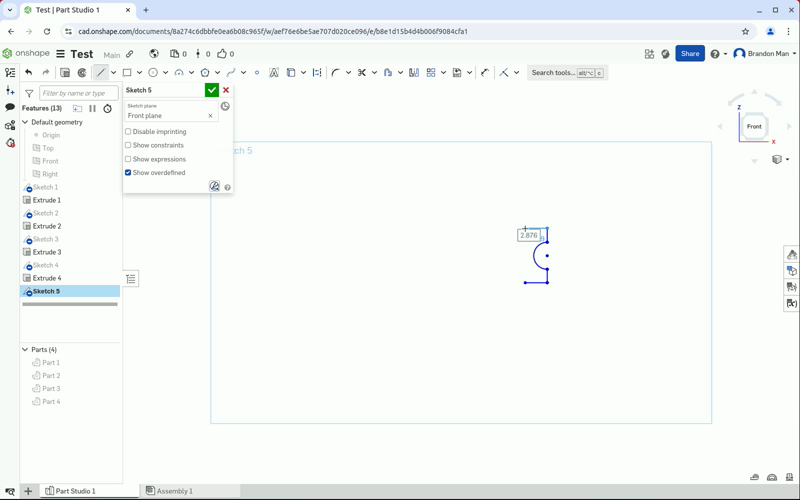
key_up(shift)
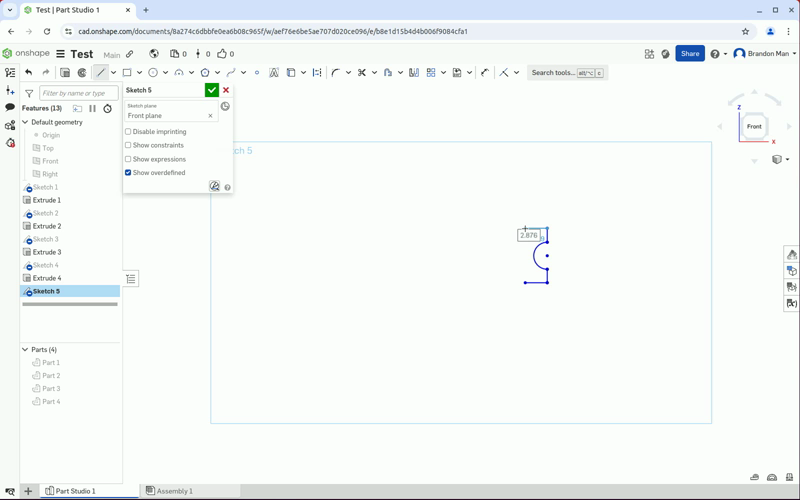
mouse_move(555, 228)
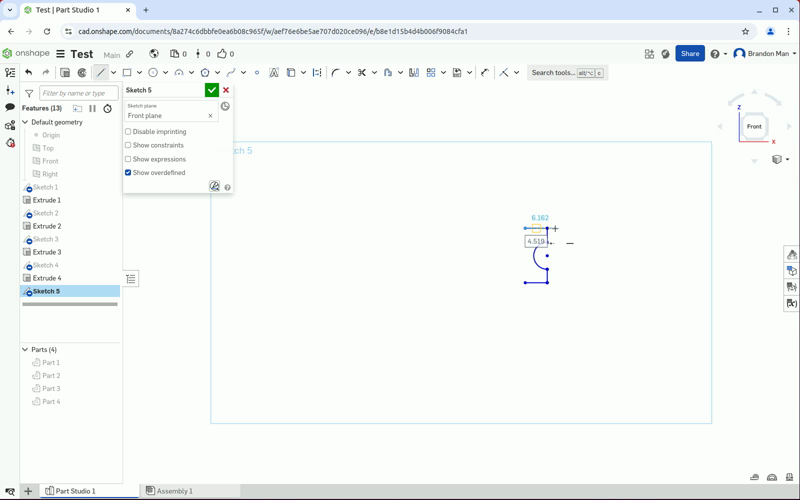
key_down(shift)
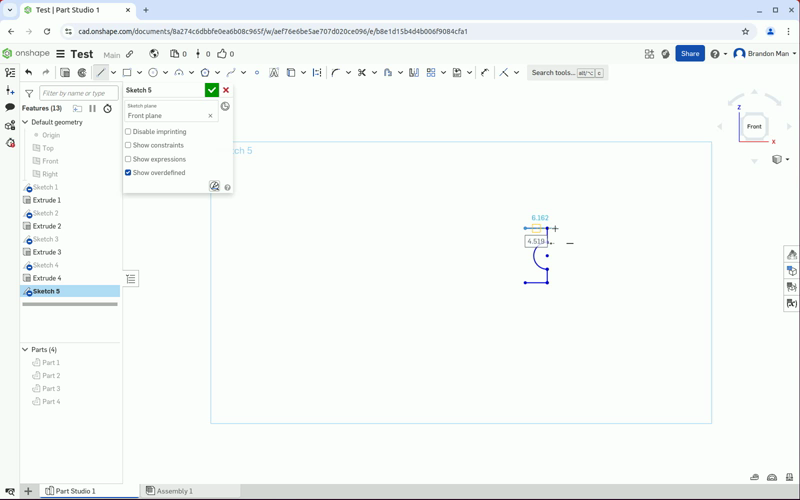
mouse_move(525, 282)
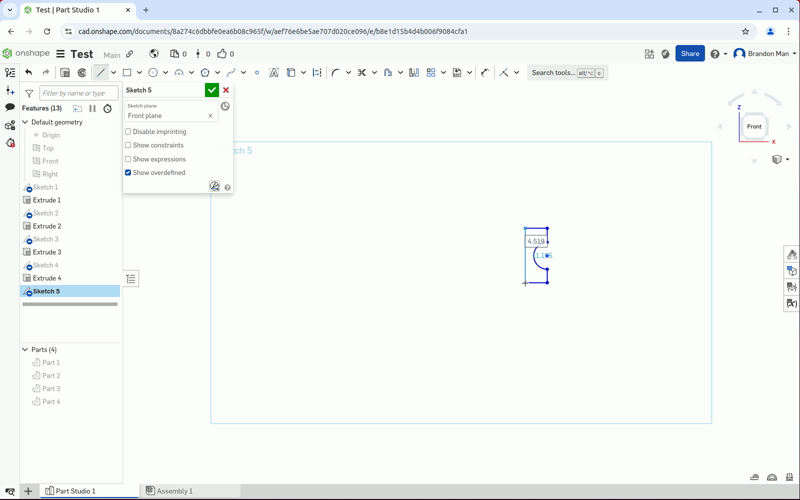
key_up(shift)
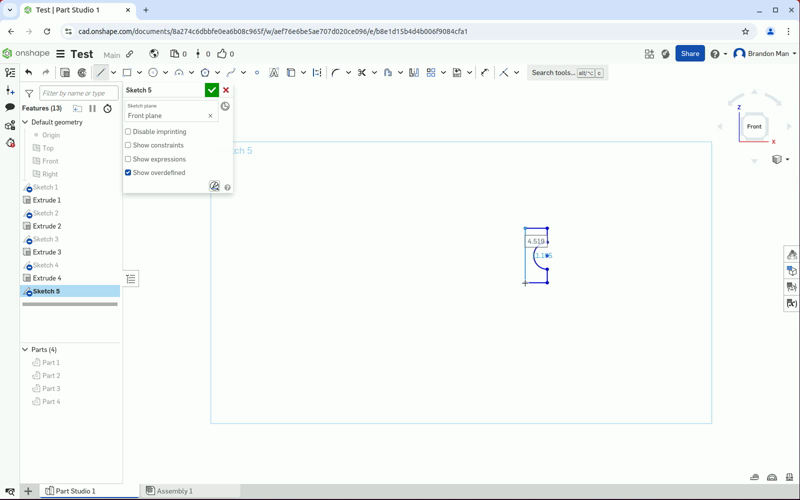
click(525, 282)
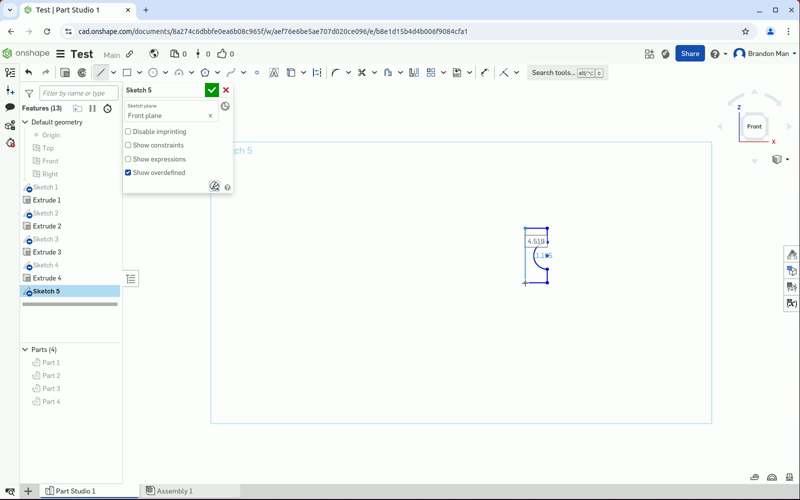
key(esc)
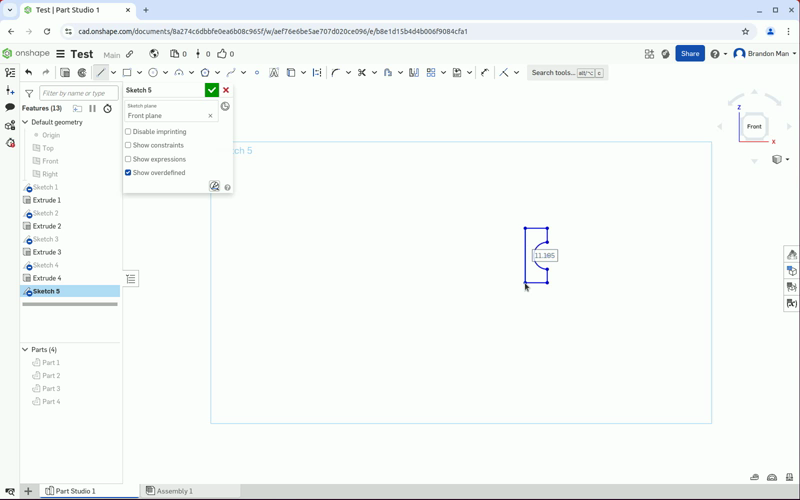
mouse_move(535, 235)
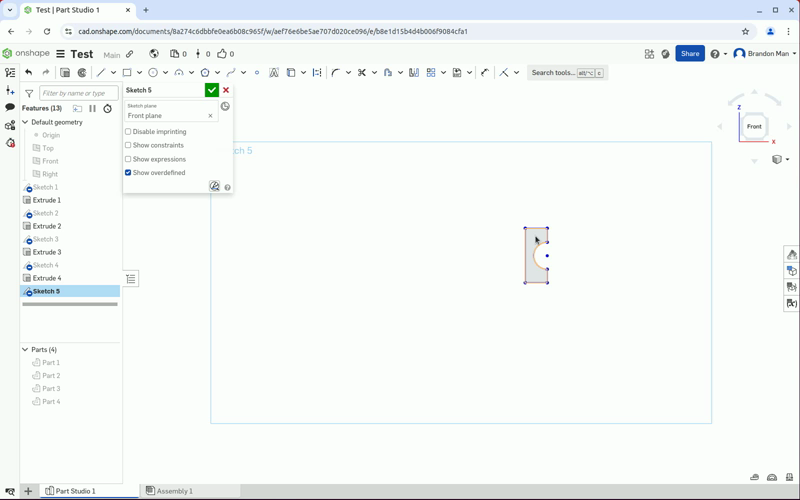
scroll(6)
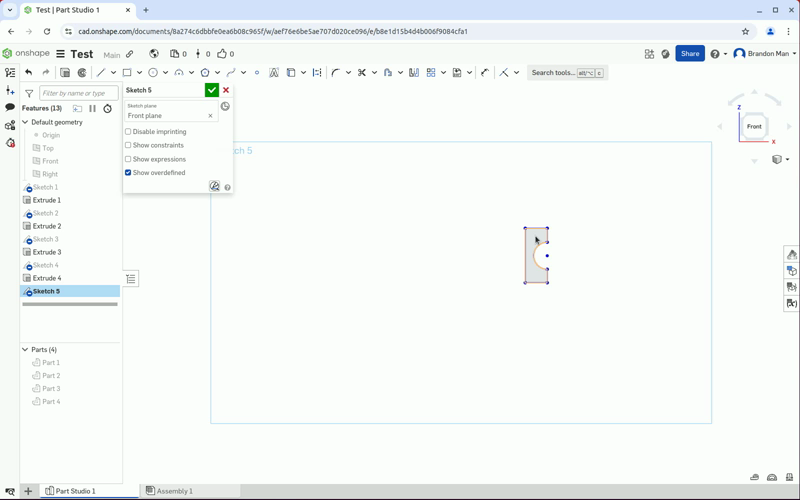
scroll(6)
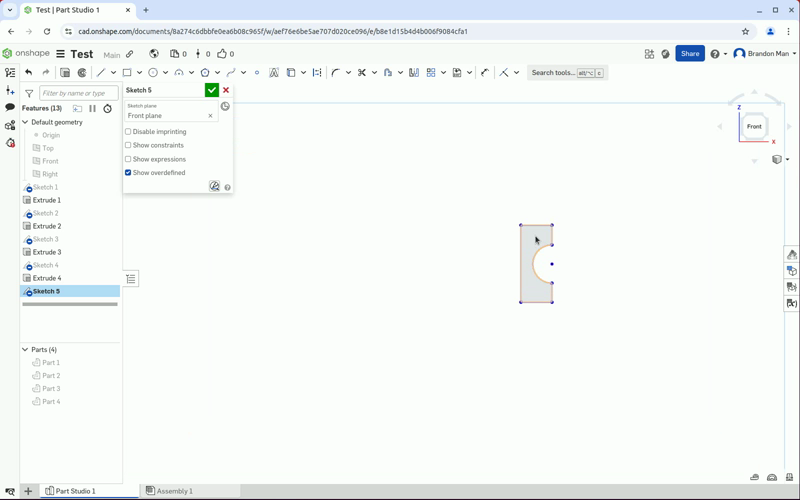
scroll(6)
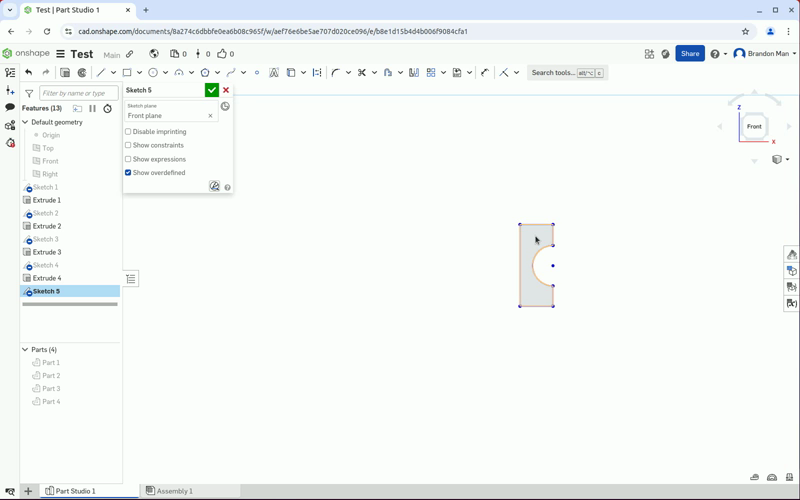
scroll(6)
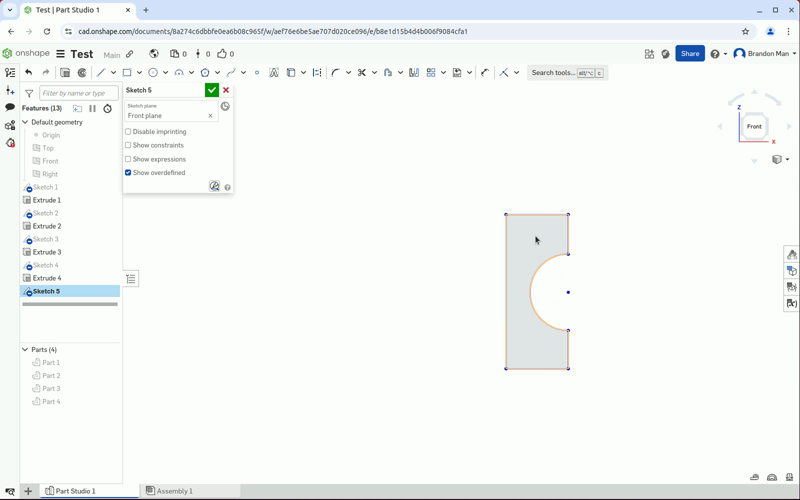
scroll(6)
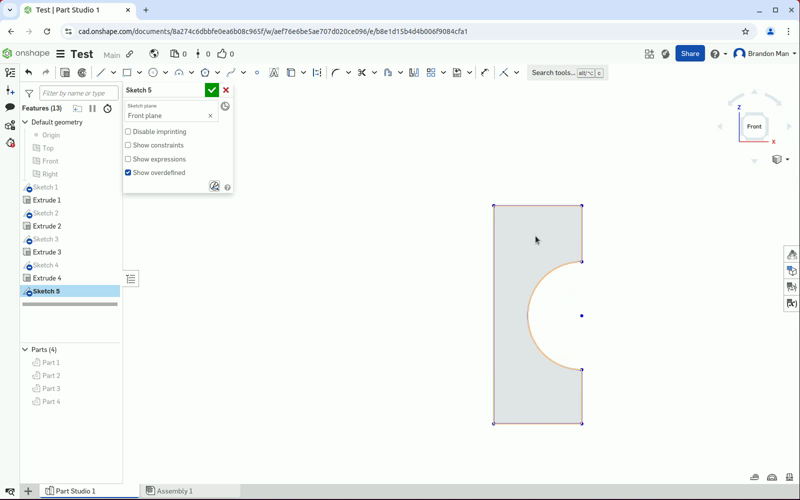
scroll(6)
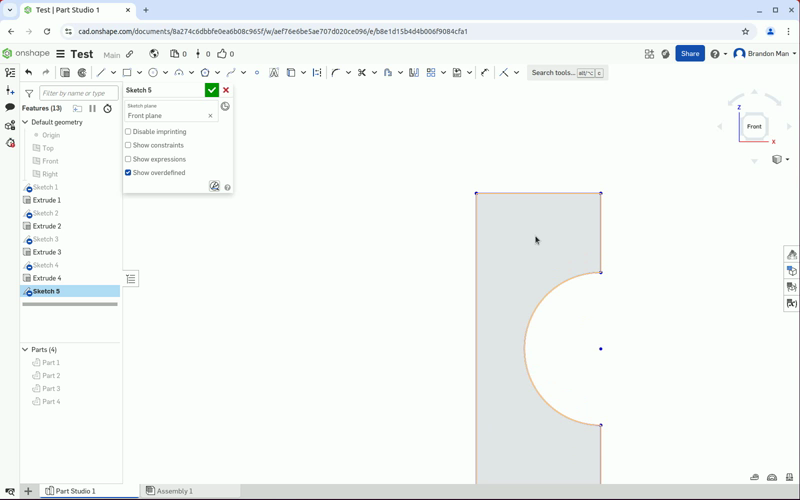
scroll(6)
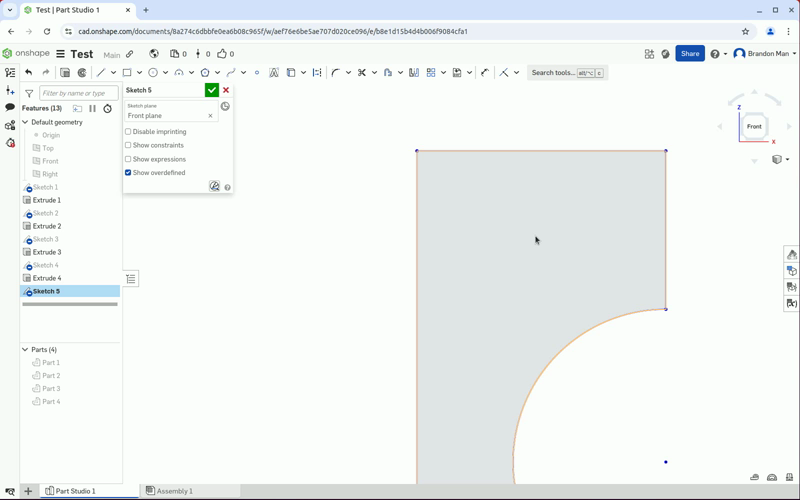
click(535, 235)
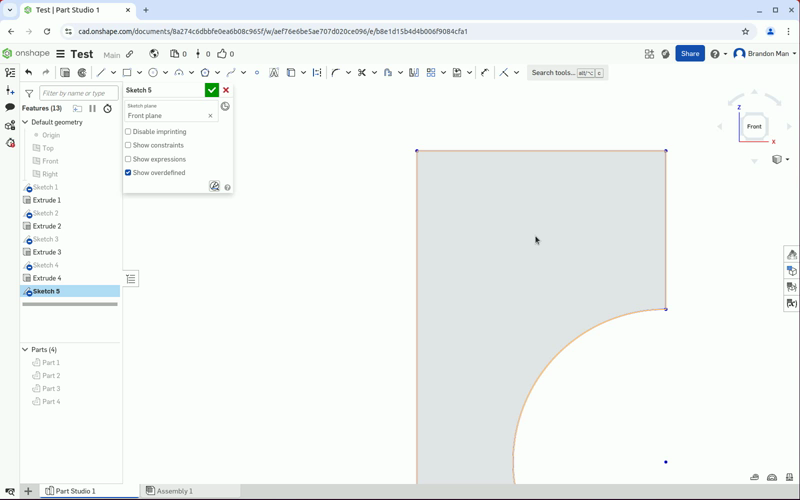
scroll(-6)
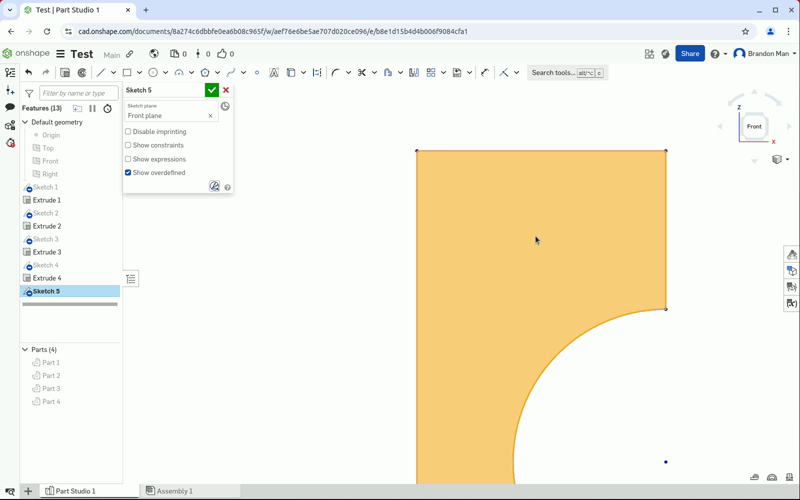
scroll(-6)
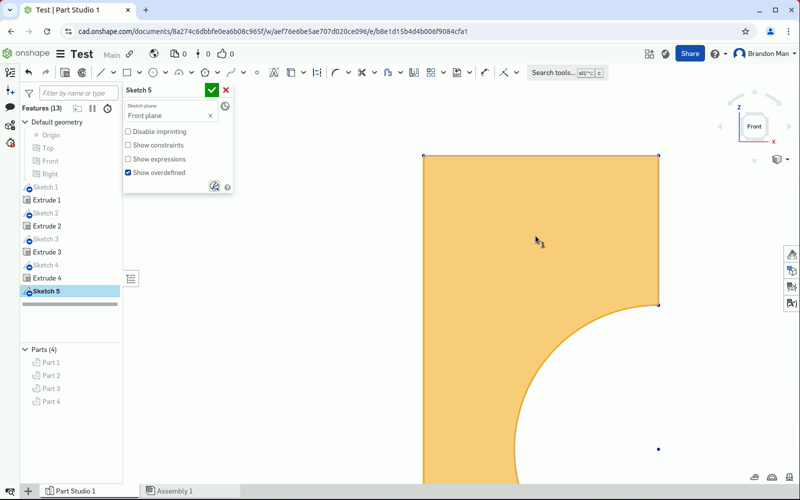
scroll(-6)
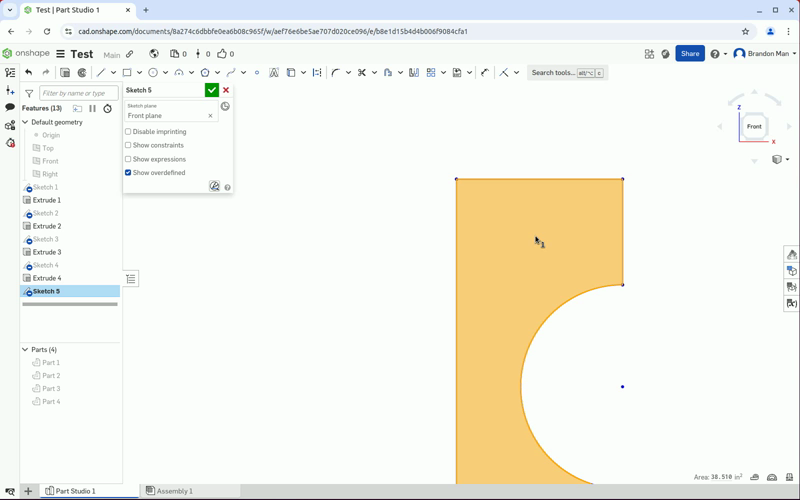
scroll(-6)
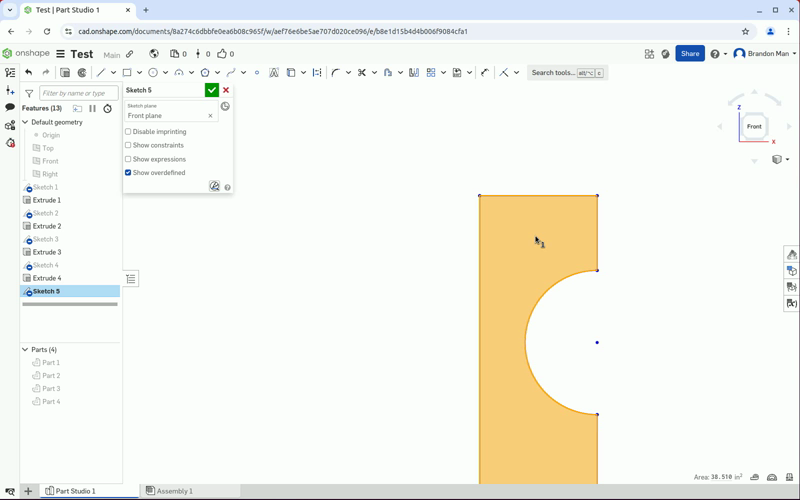
scroll(-6)
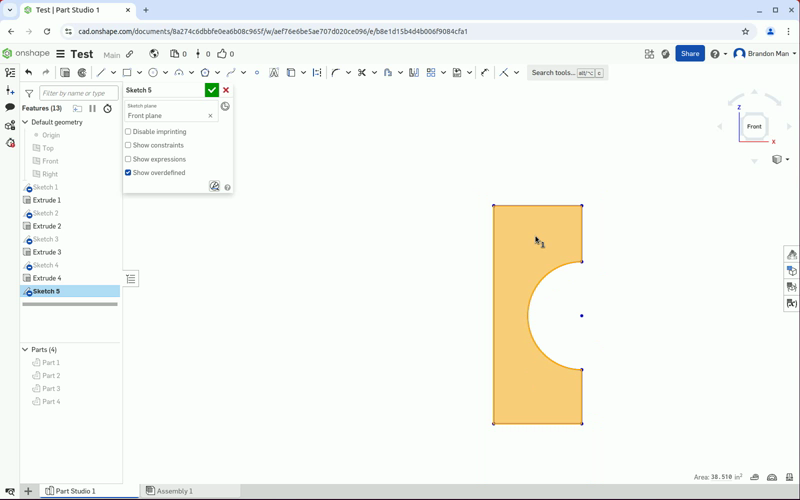
scroll(-6)
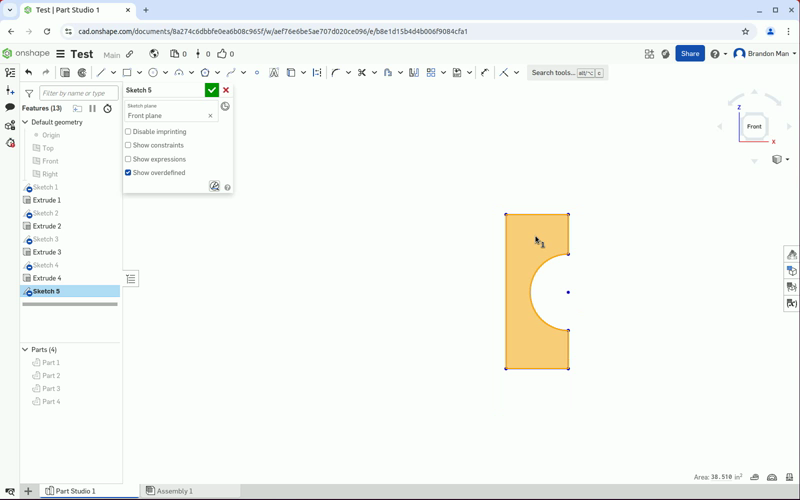
scroll(-6)
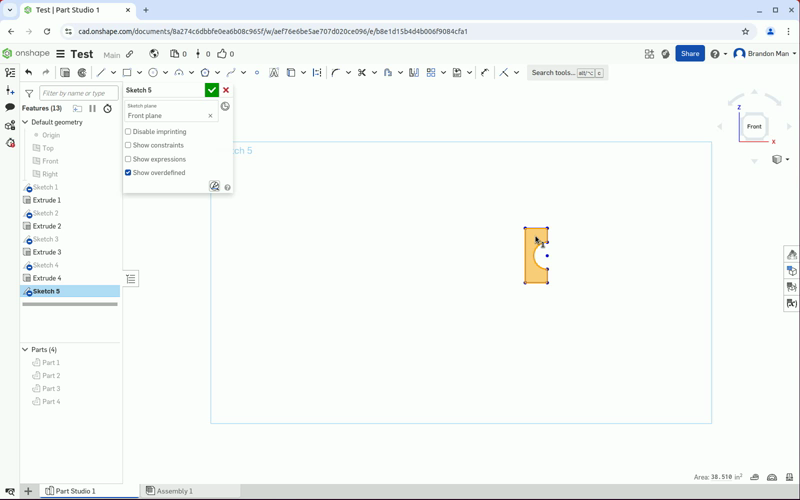
mouse_move(73, 352)
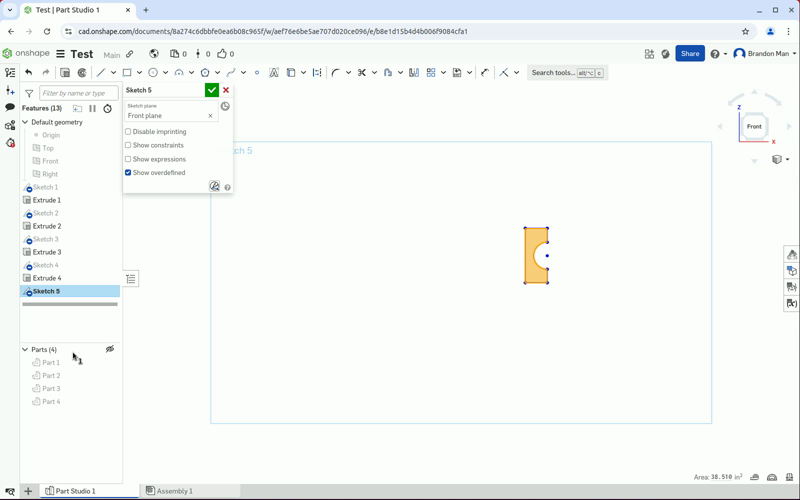
key(shift+y)
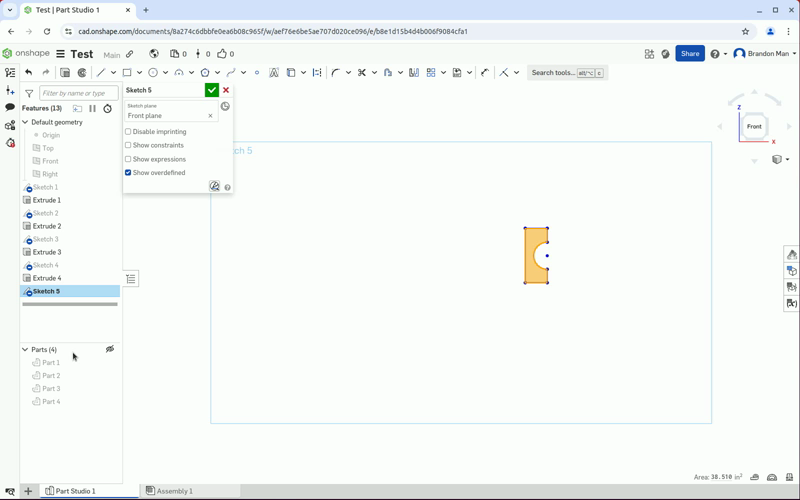
key(shift+e)
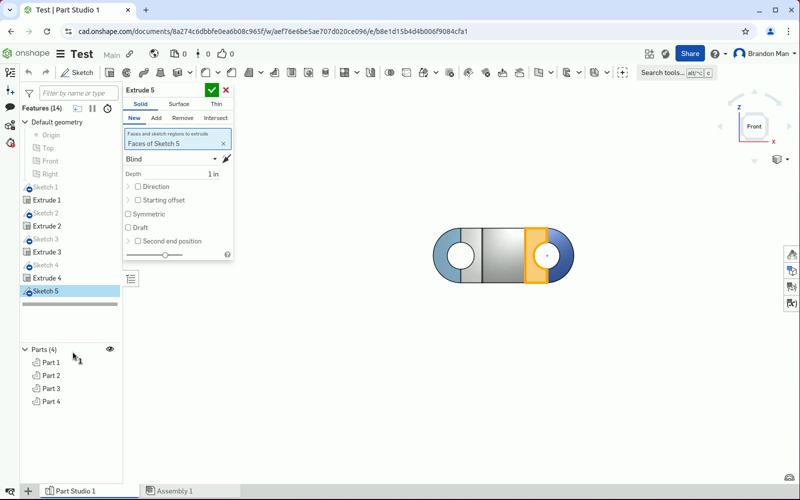
mouse_move(143, 106)
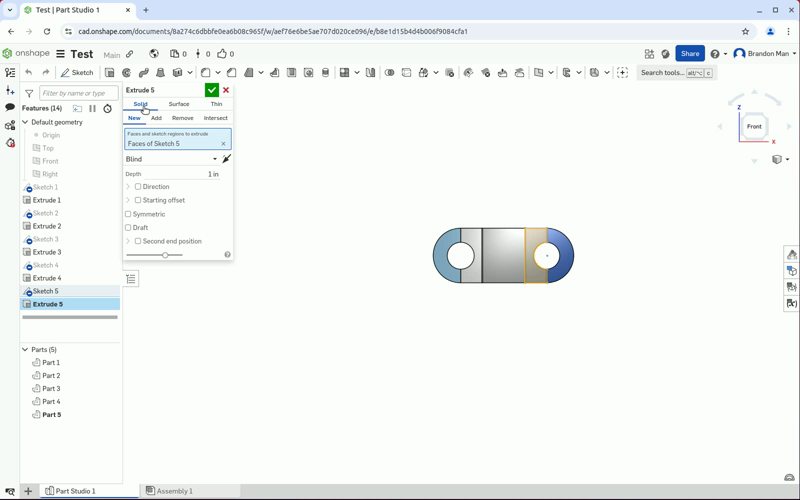
click(143, 106)
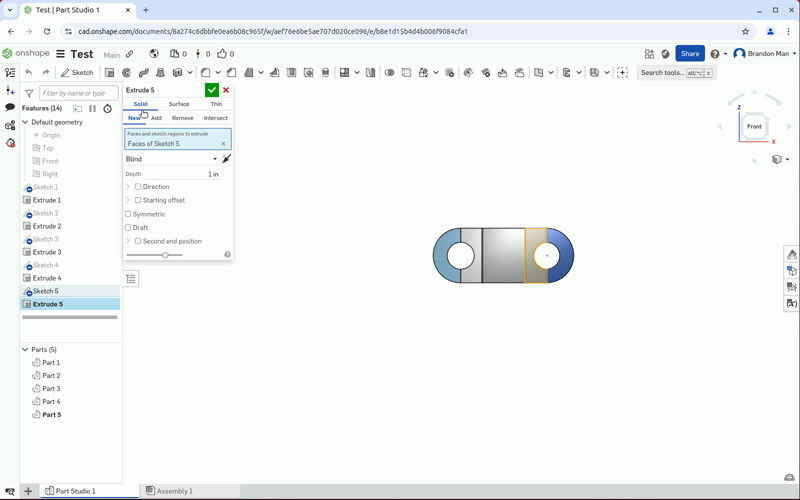
mouse_move(137, 120)
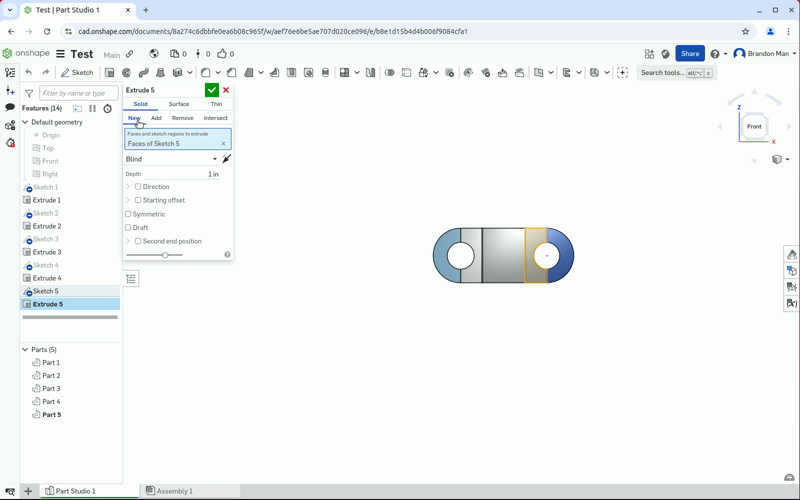
click(137, 120)
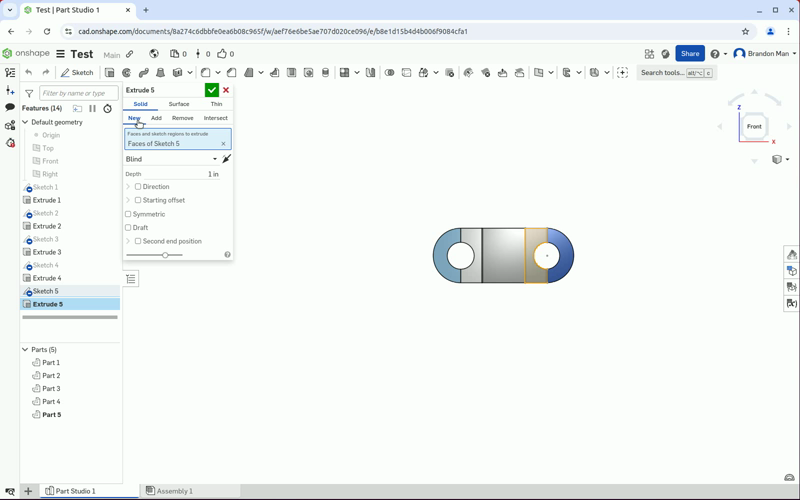
key(tab, 4)
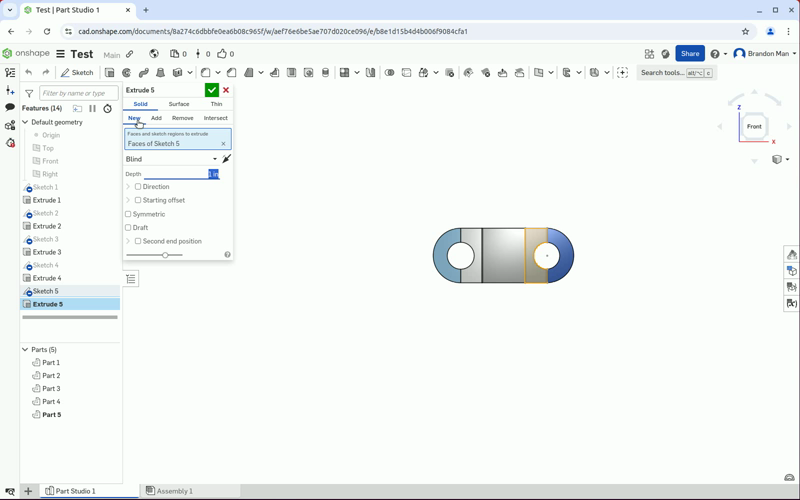
text(-4.333)
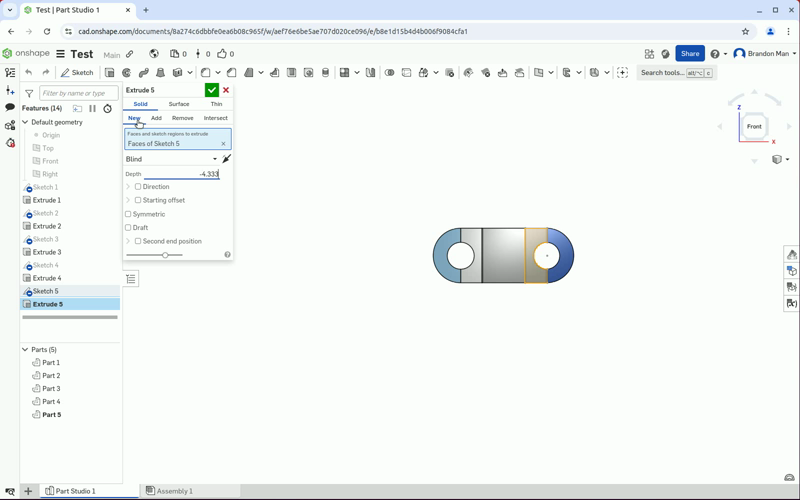
key(enter)
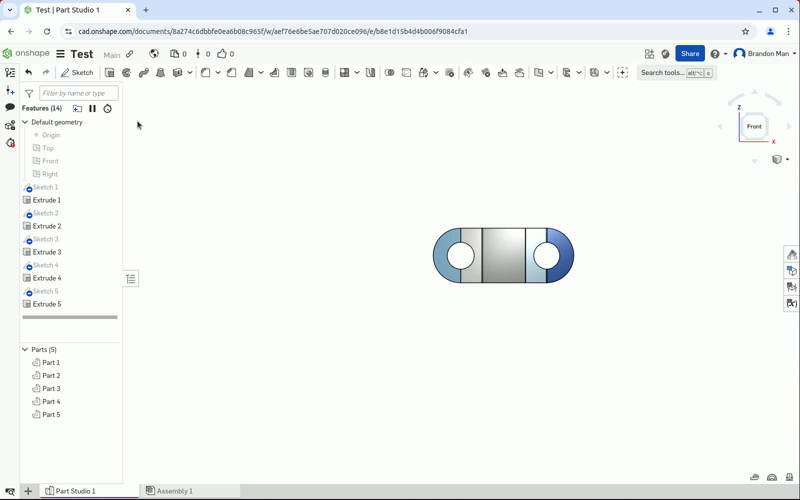
key(shift+h)
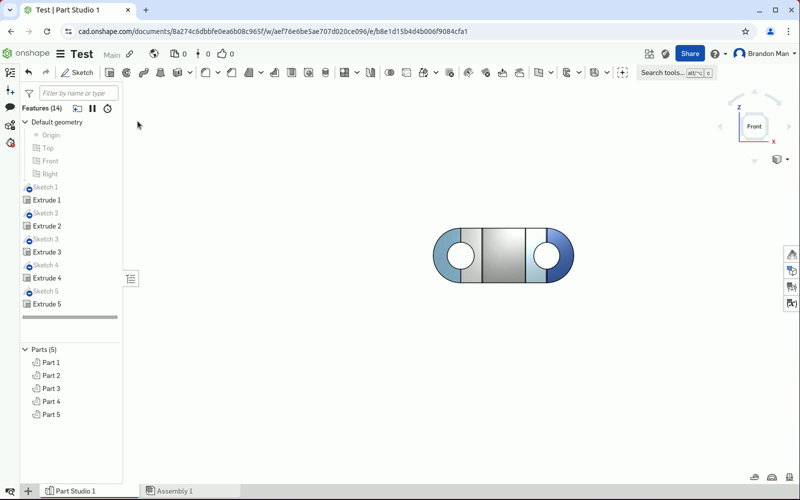
key(shift+h)
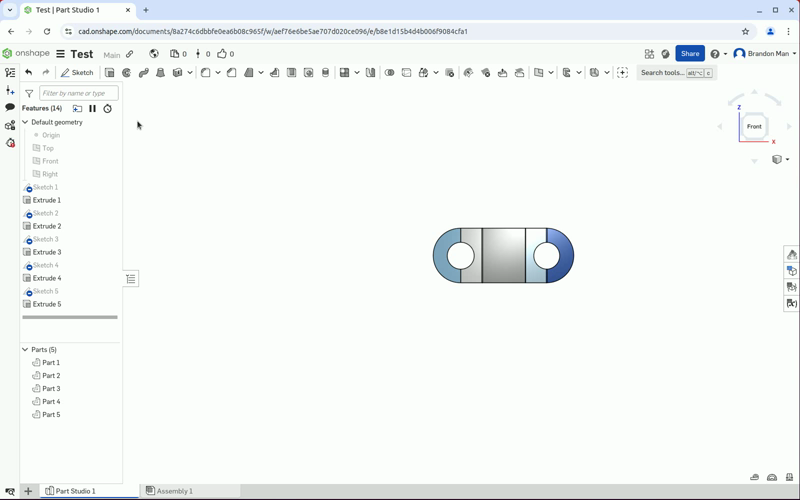
mouse_move(73, 189)
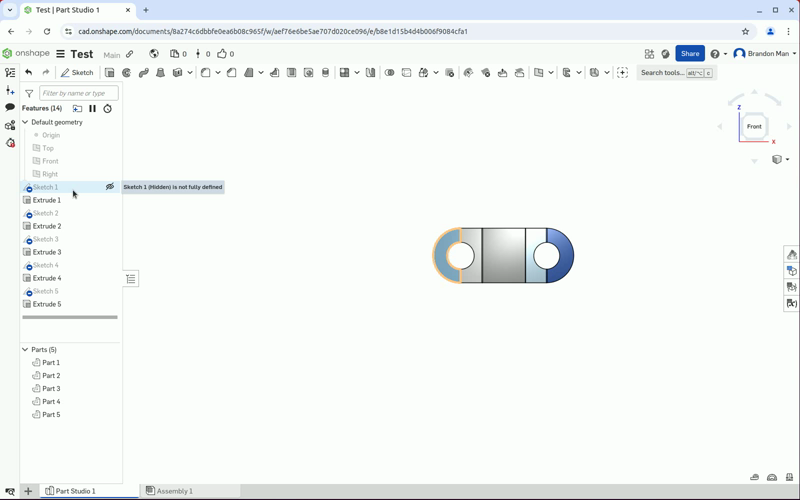
click(73, 189)
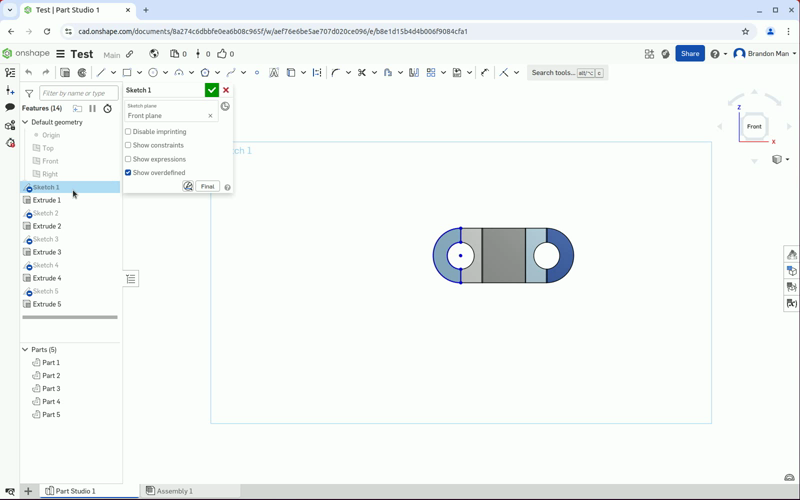
mouse_move(229, 92)
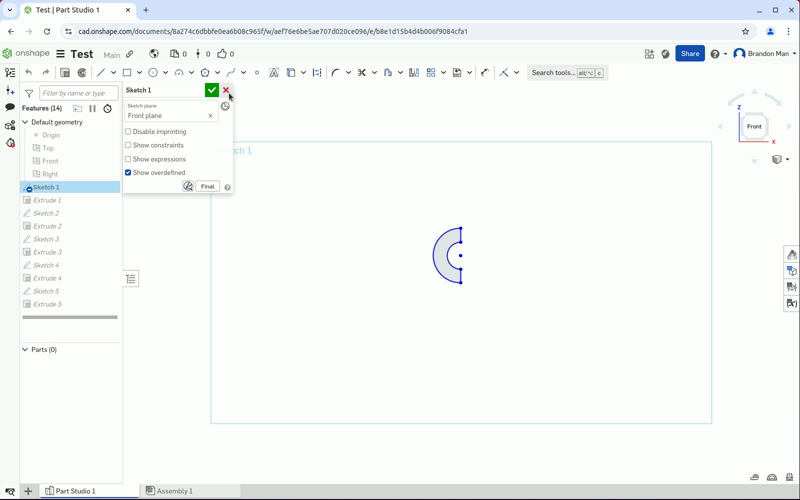
click(229, 92)
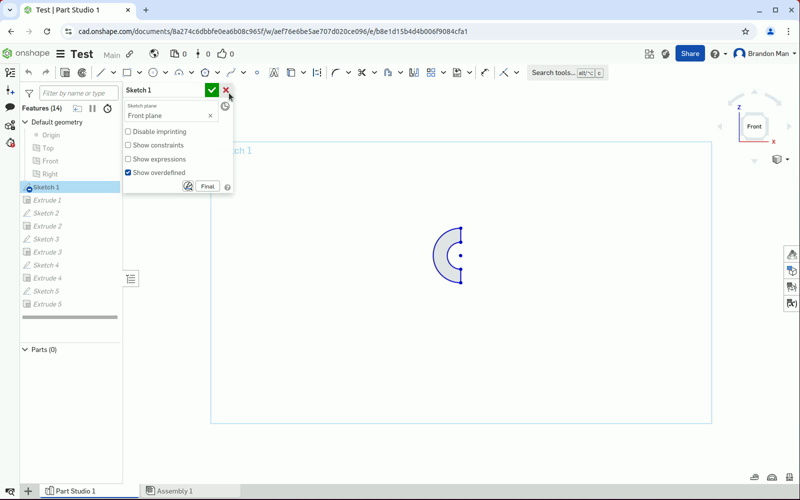
key(shift+s)
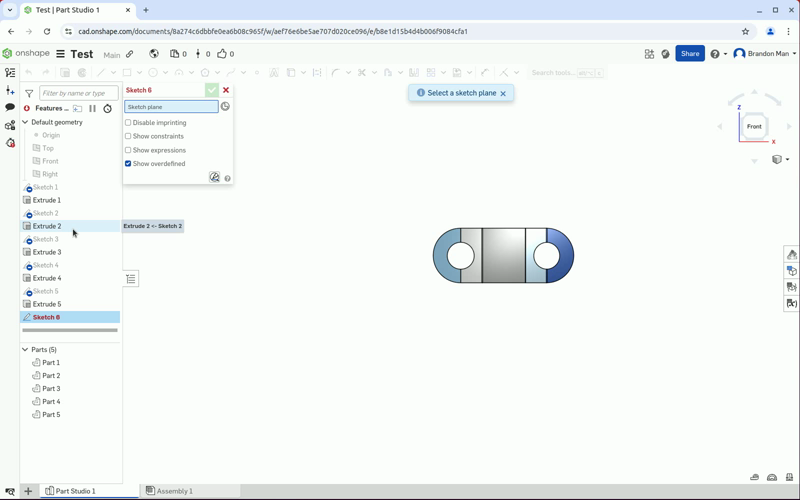
scroll(3)
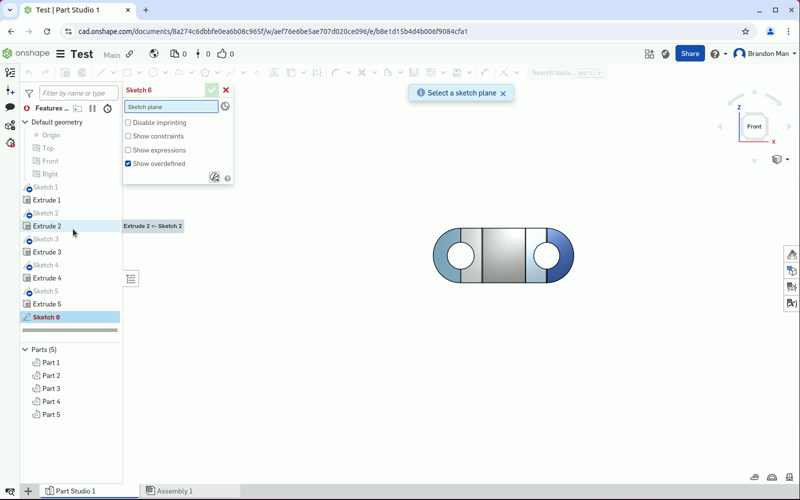
mouse_move(73, 163)
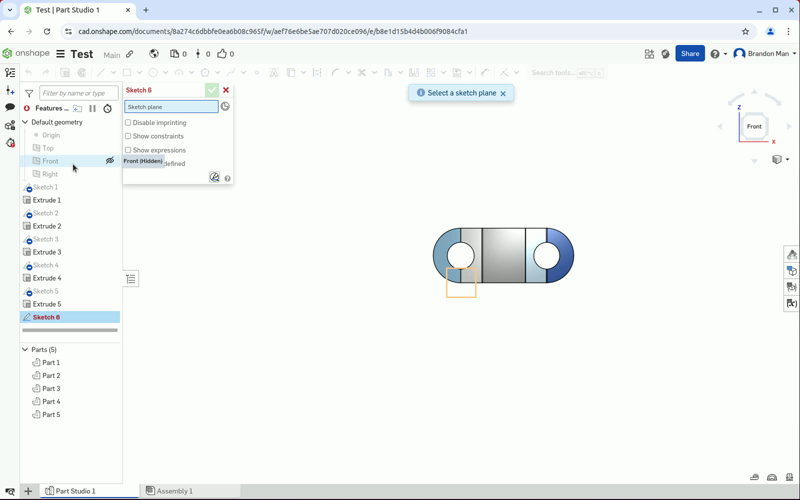
click(73, 163)
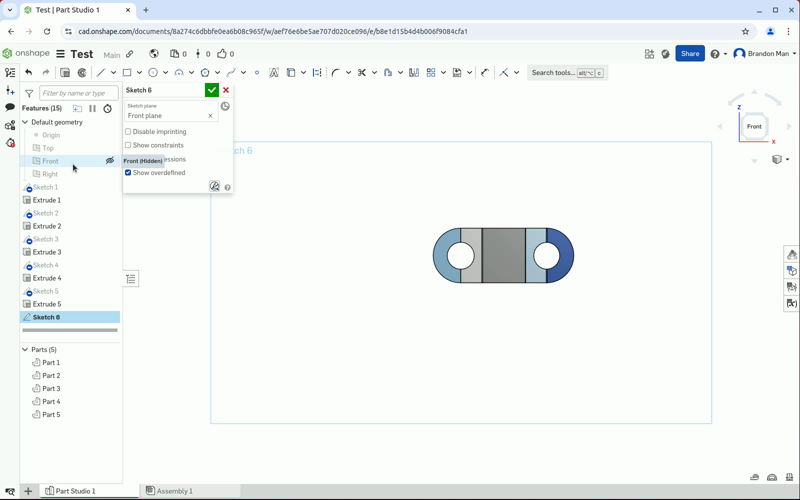
mouse_move(73, 352)
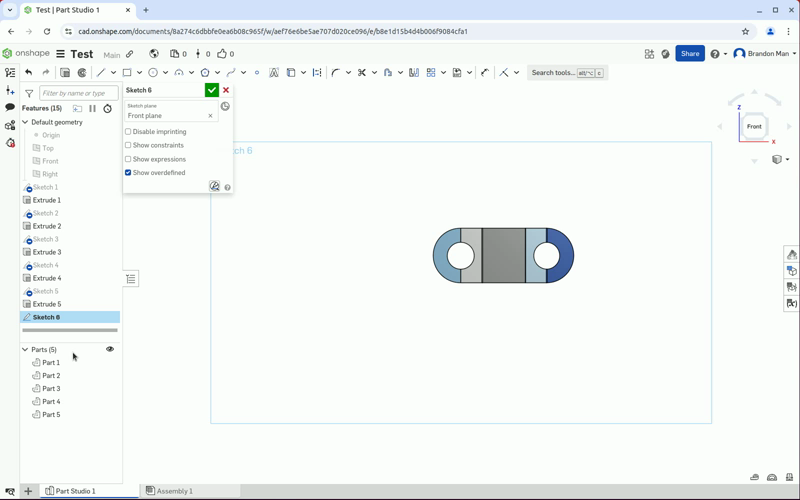
key(y)
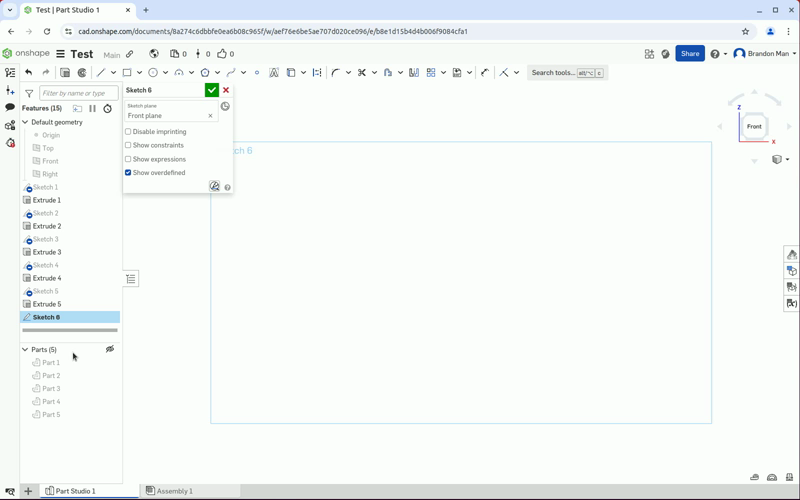
key(l)
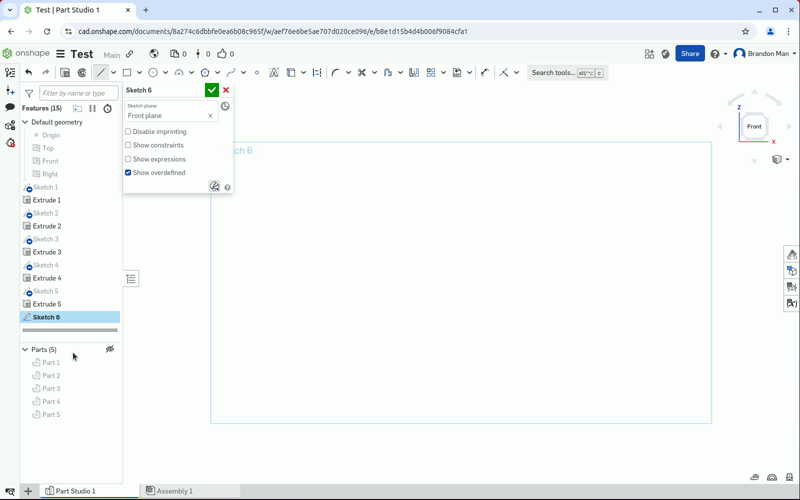
key_down(shift)
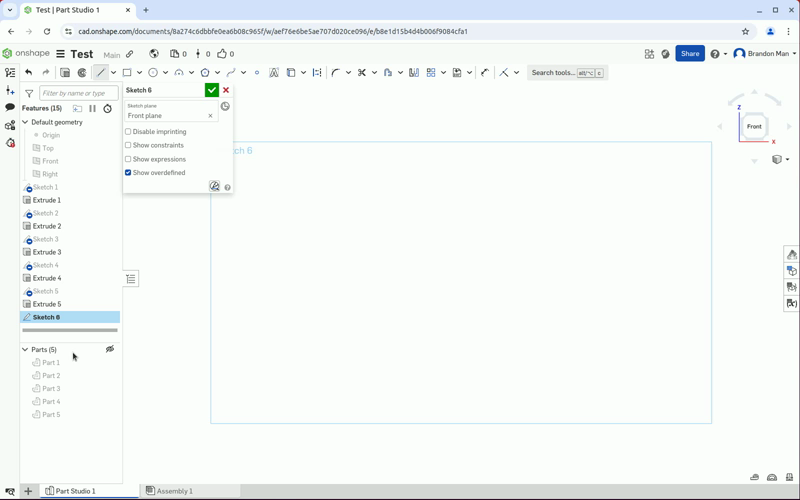
mouse_move(481, 282)
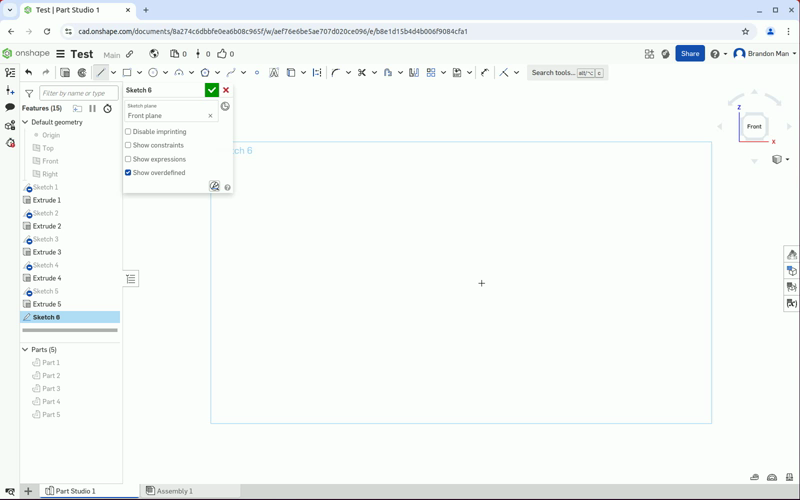
click(481, 282)
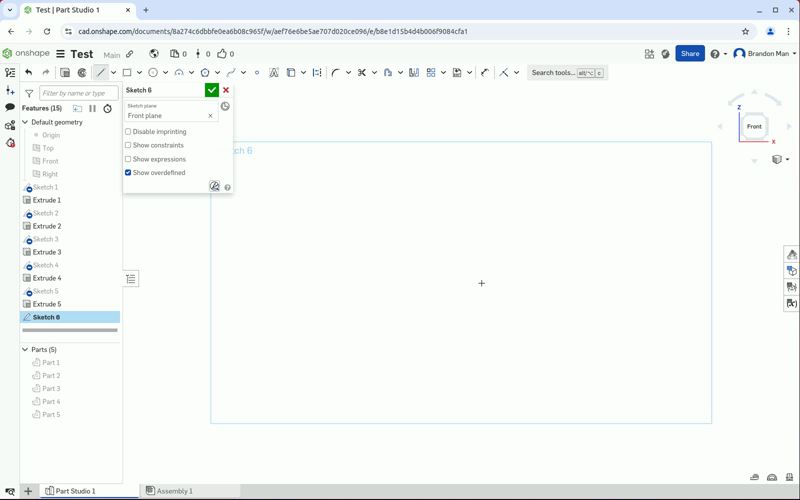
key_up(shift)
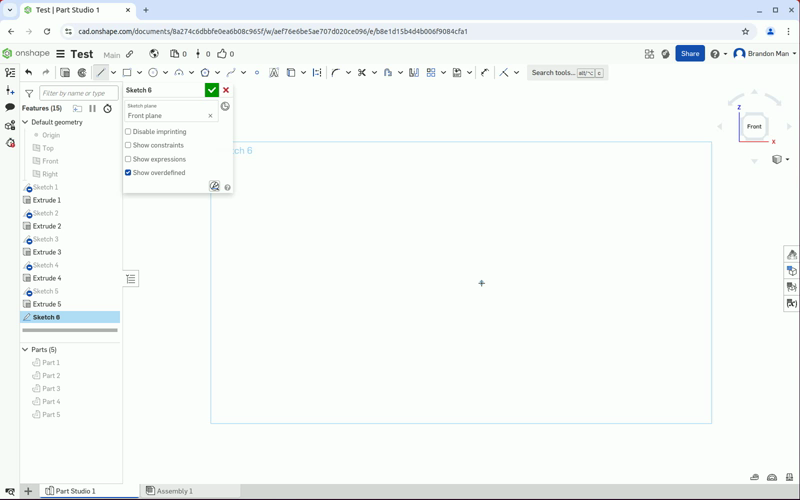
key_down(shift)
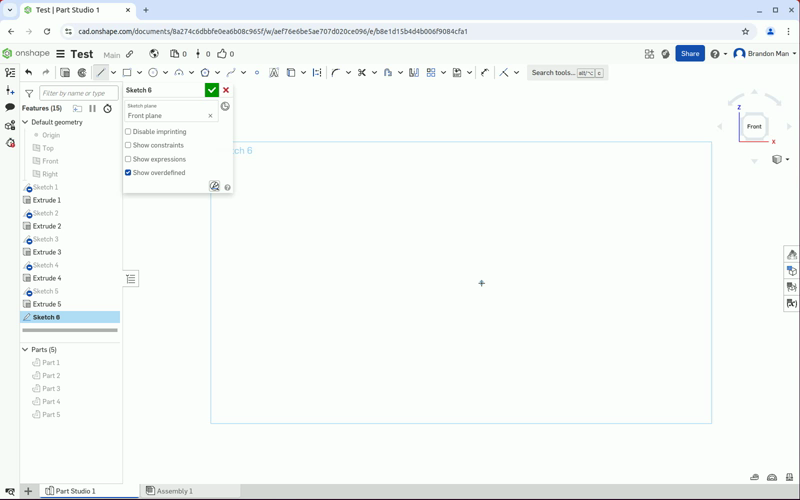
mouse_move(511, 282)
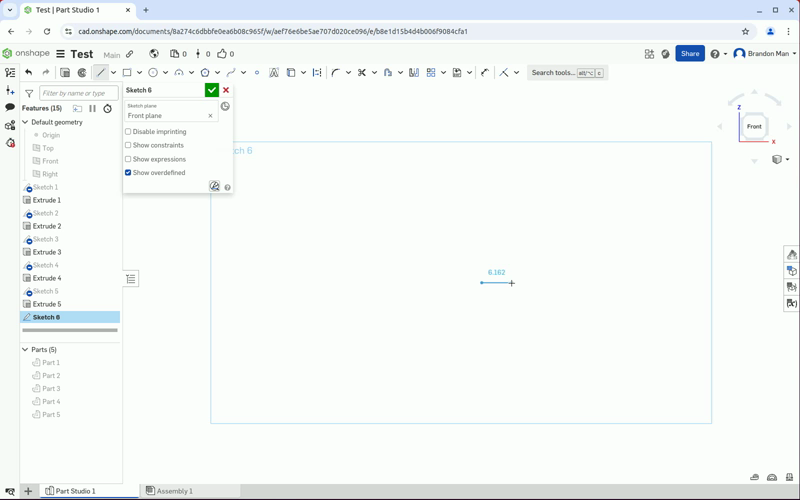
mouse_move(525, 282)
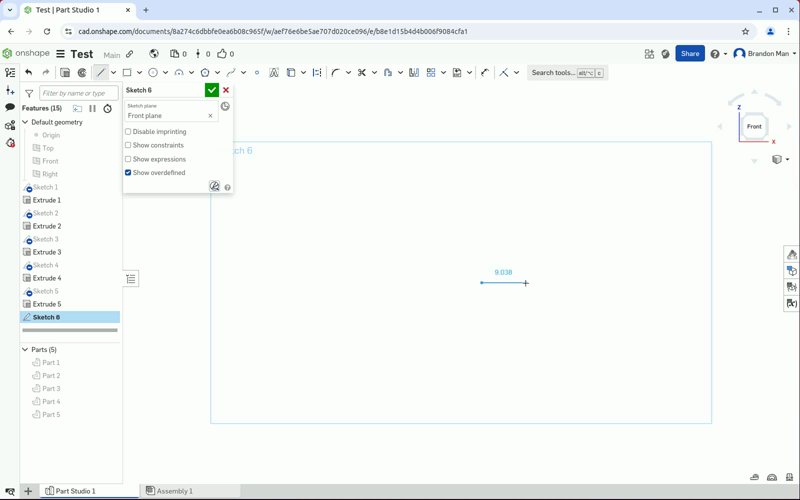
click(525, 282)
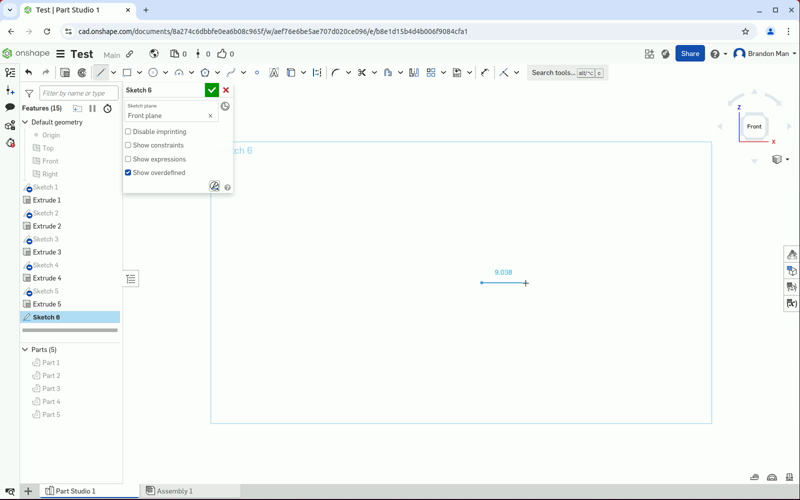
key_up(shift)
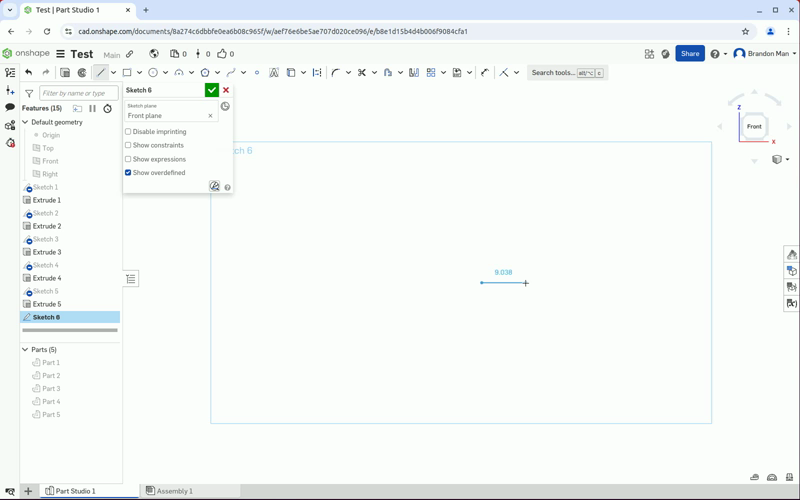
key_down(shift)
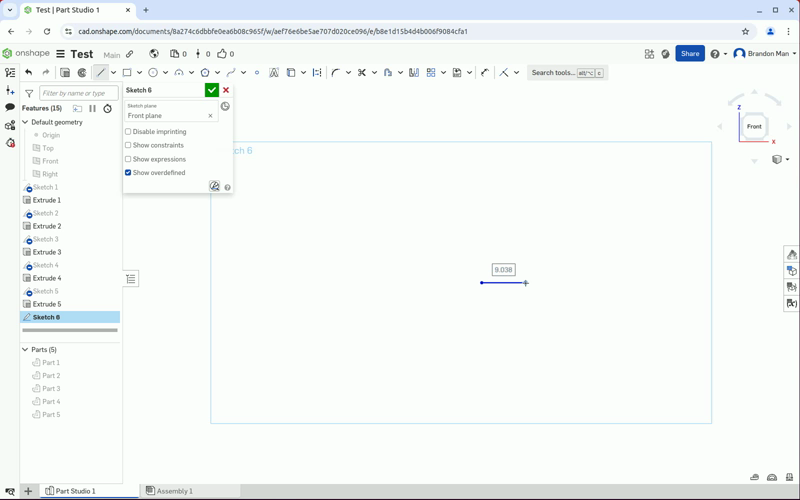
mouse_move(555, 282)
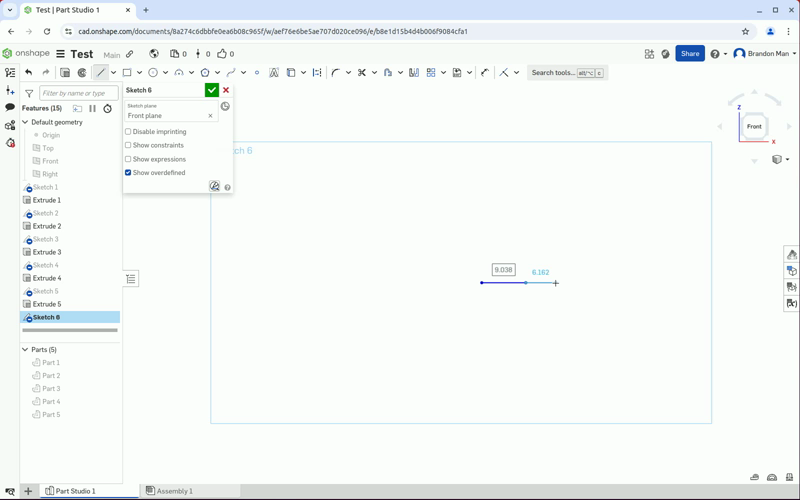
mouse_move(525, 228)
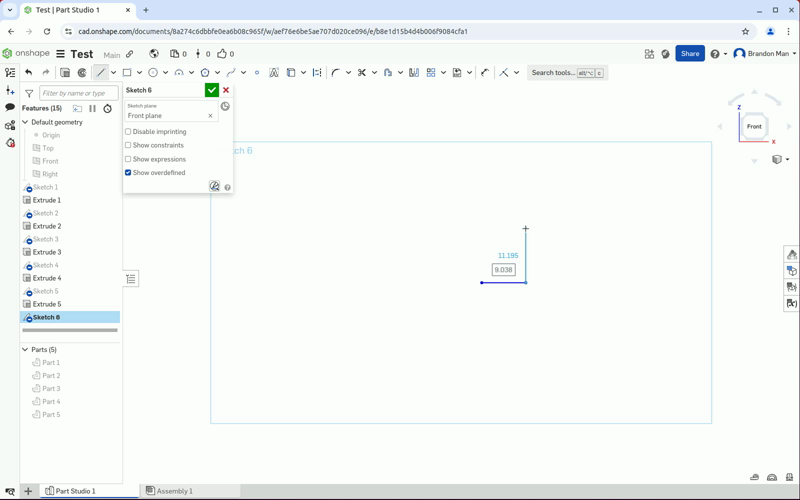
click(525, 228)
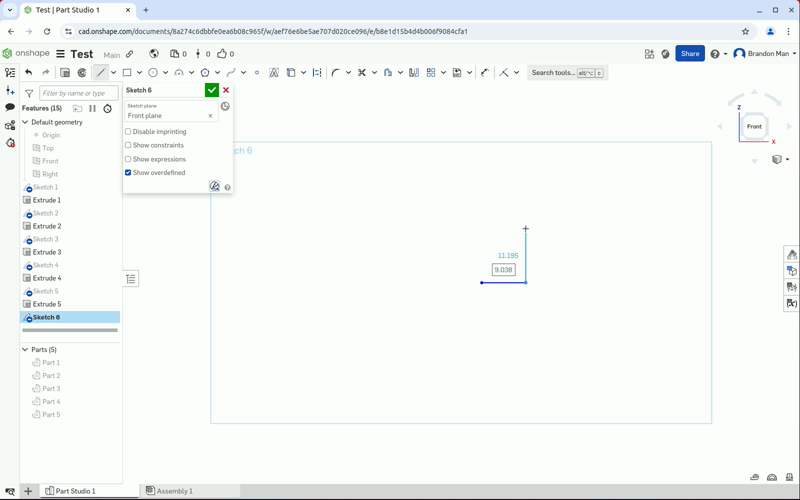
key_up(shift)
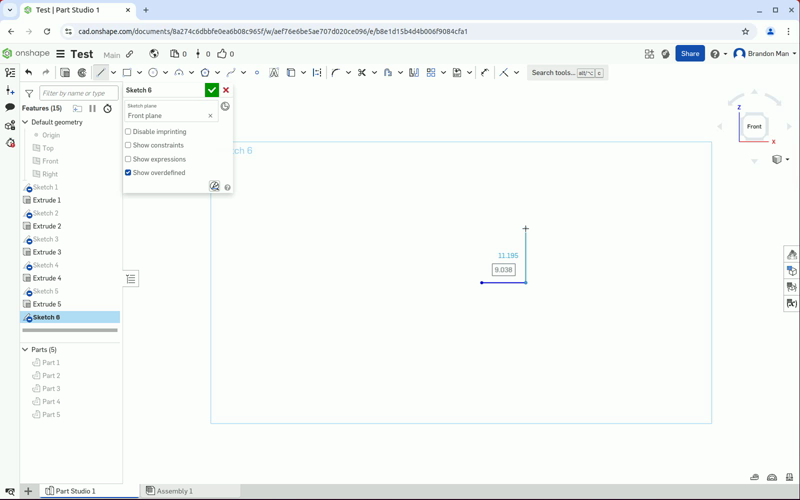
key_down(shift)
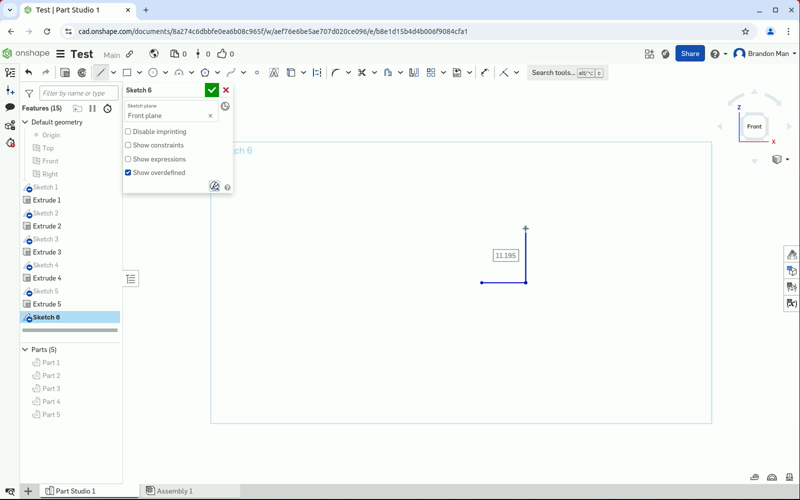
mouse_move(555, 228)
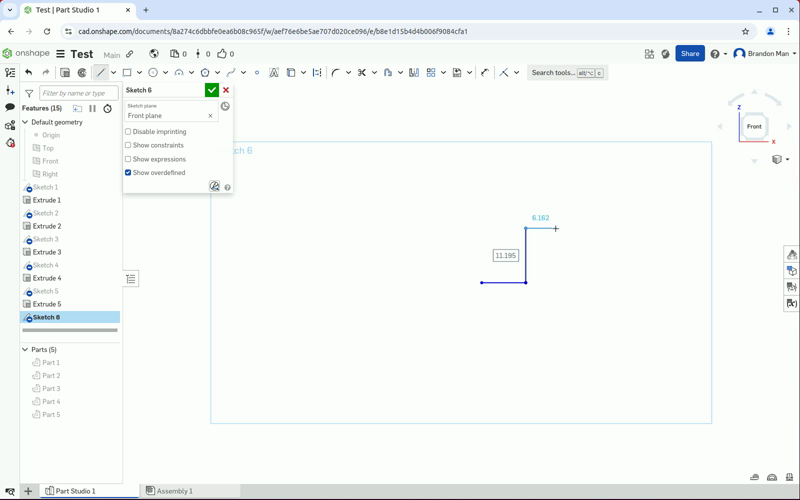
mouse_move(481, 228)
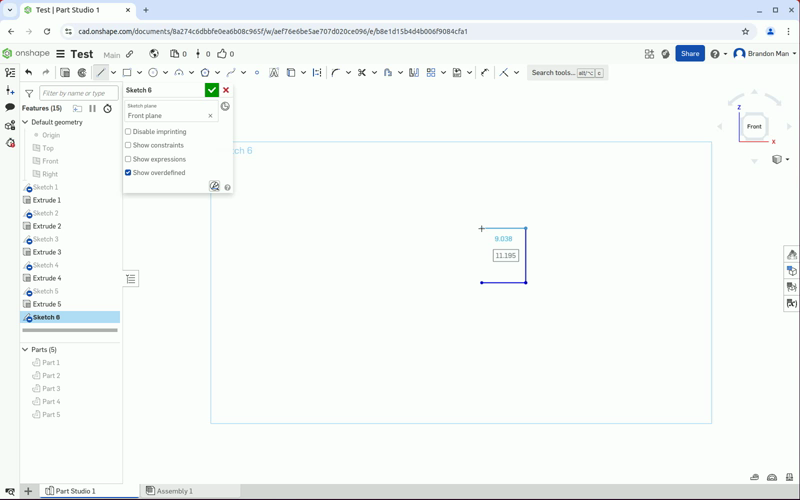
click(481, 228)
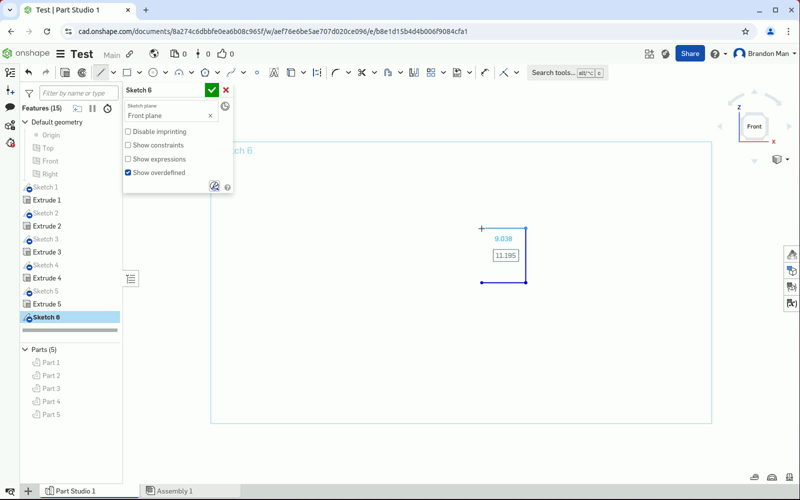
key_up(shift)
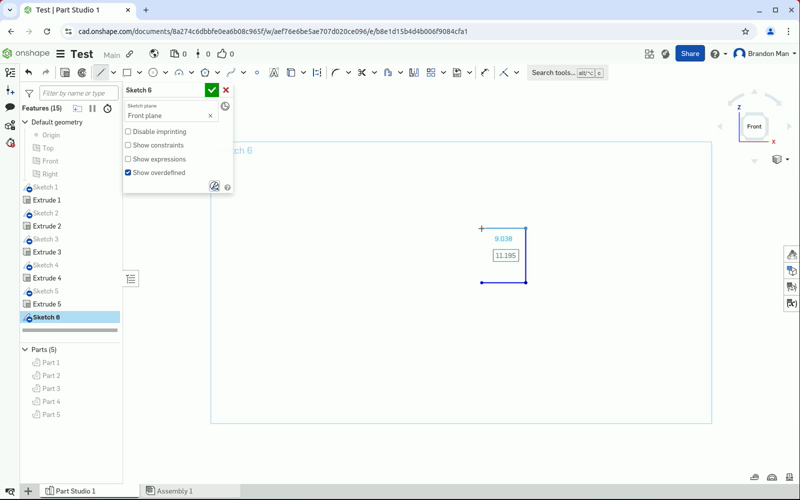
mouse_move(511, 228)
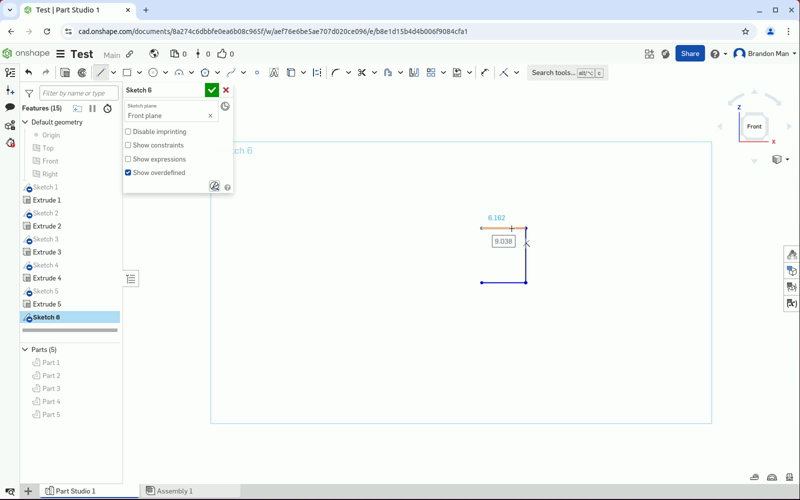
key_down(shift)
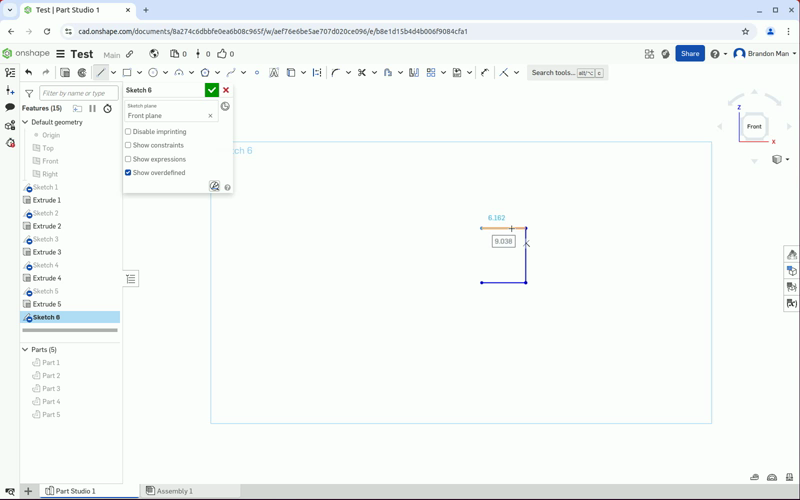
mouse_move(481, 282)
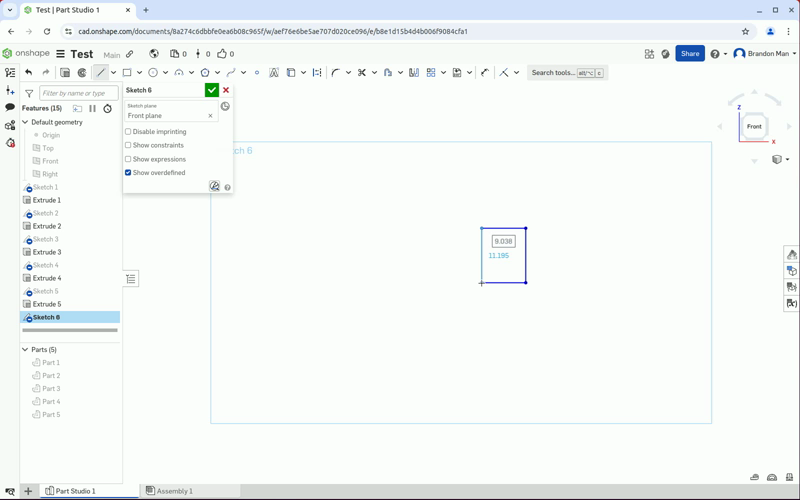
key_up(shift)
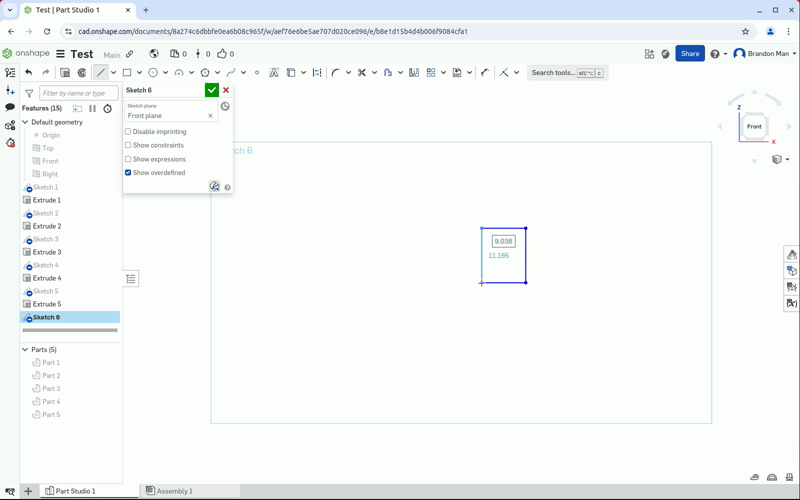
click(481, 282)
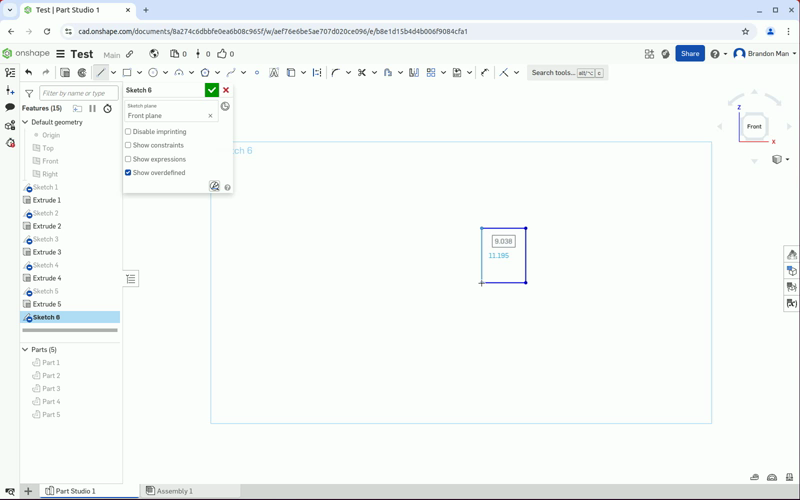
key(esc)
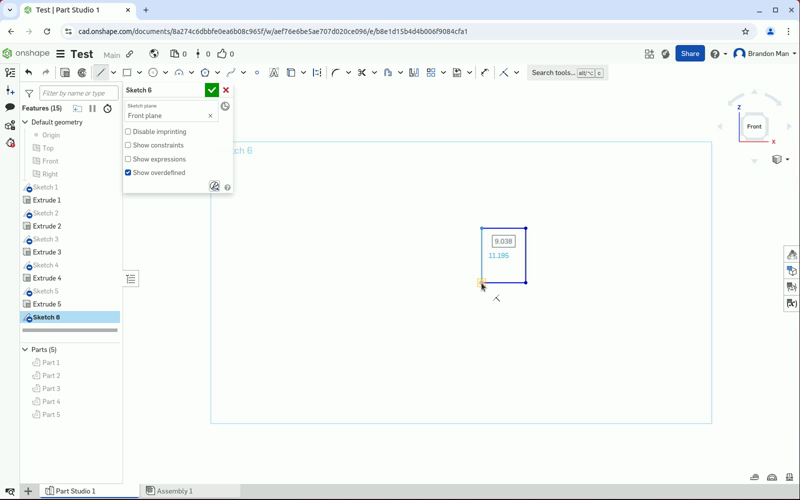
mouse_move(500, 268)
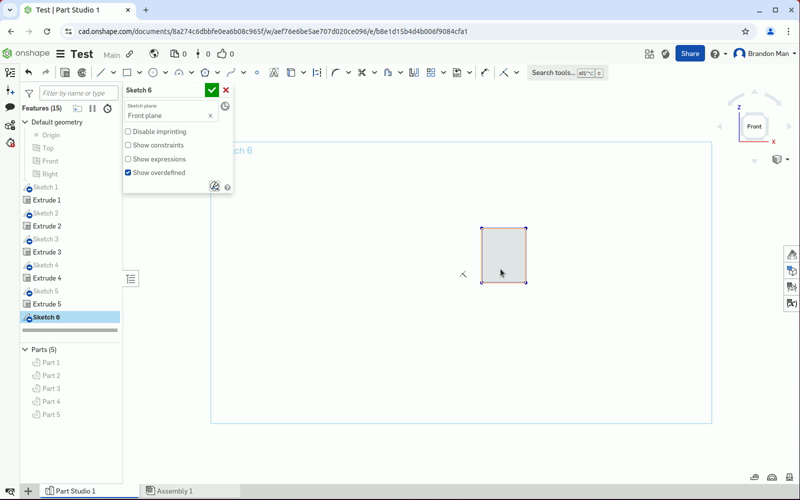
click(500, 268)
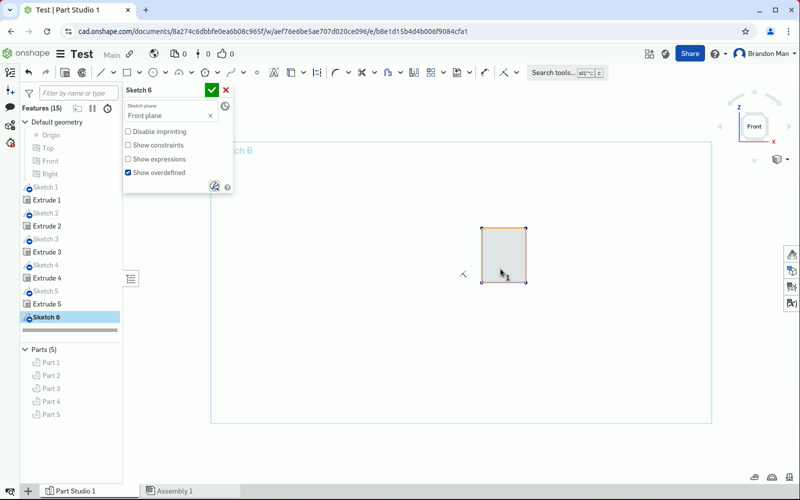
mouse_move(73, 352)
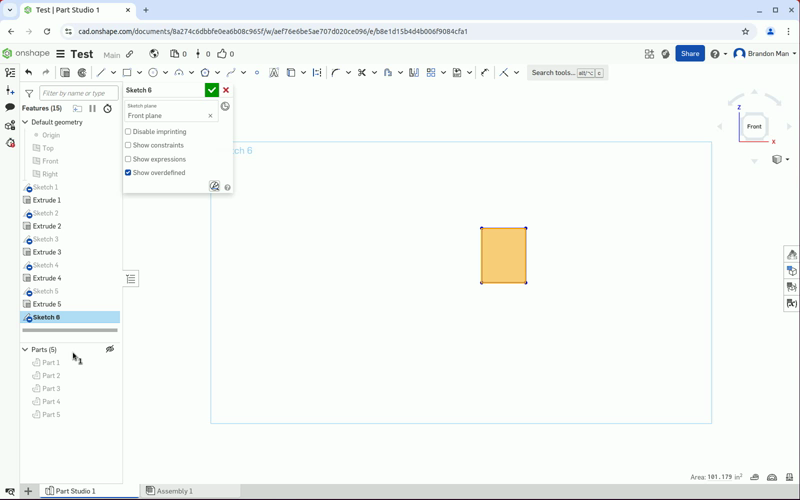
key(shift+y)
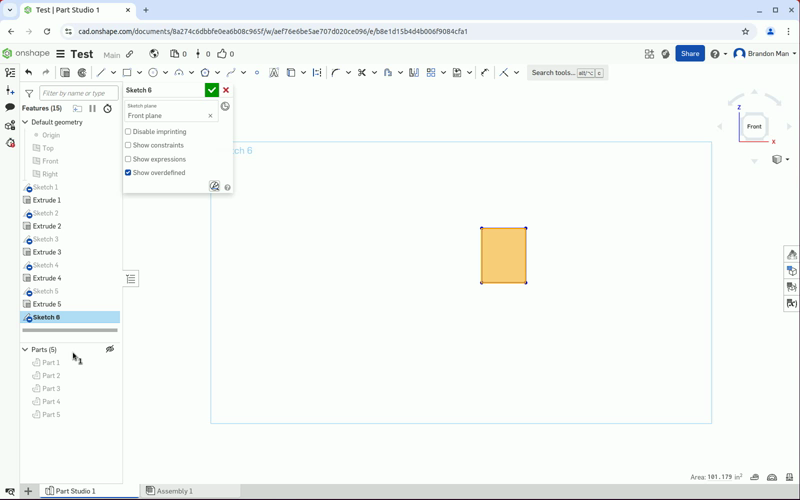
key(shift+e)
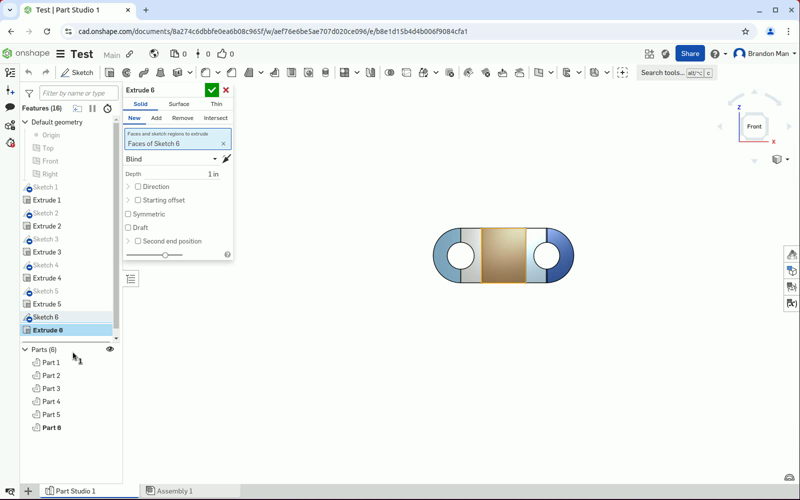
mouse_move(143, 106)
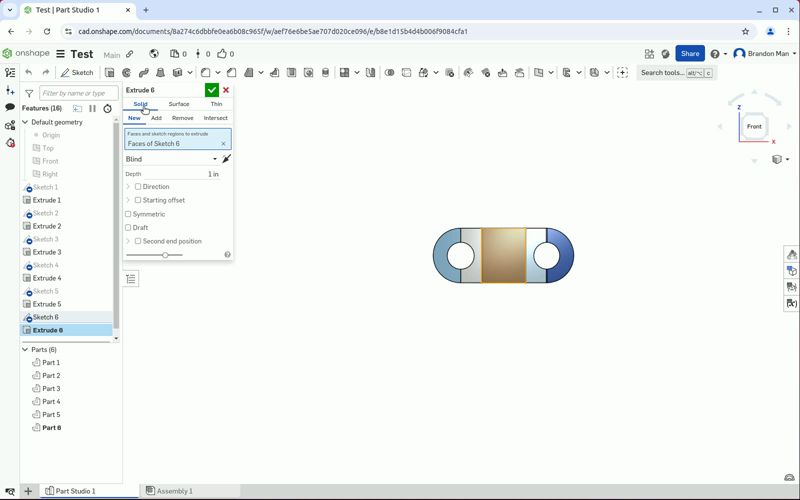
click(143, 106)
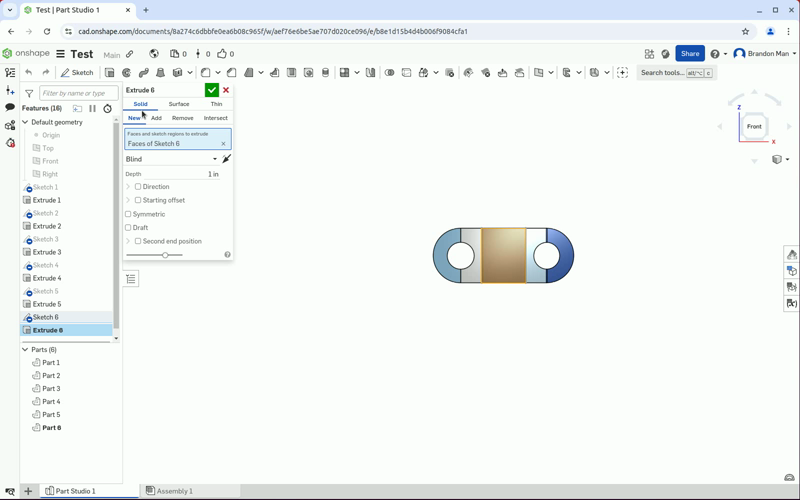
mouse_move(137, 120)
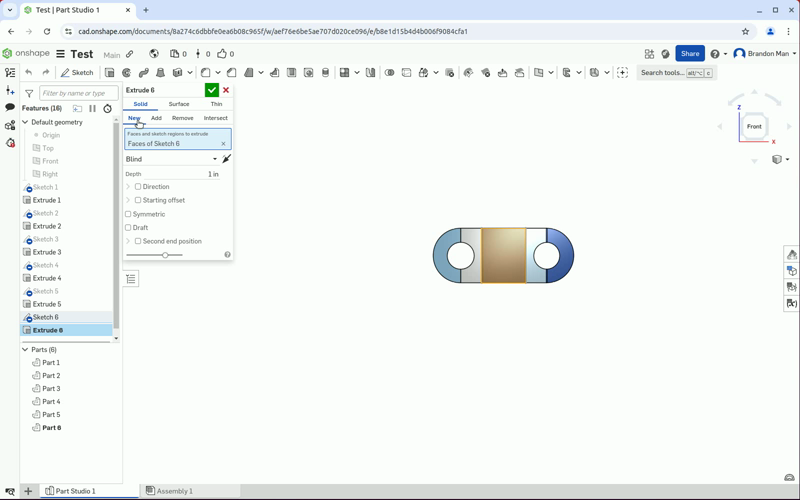
click(137, 120)
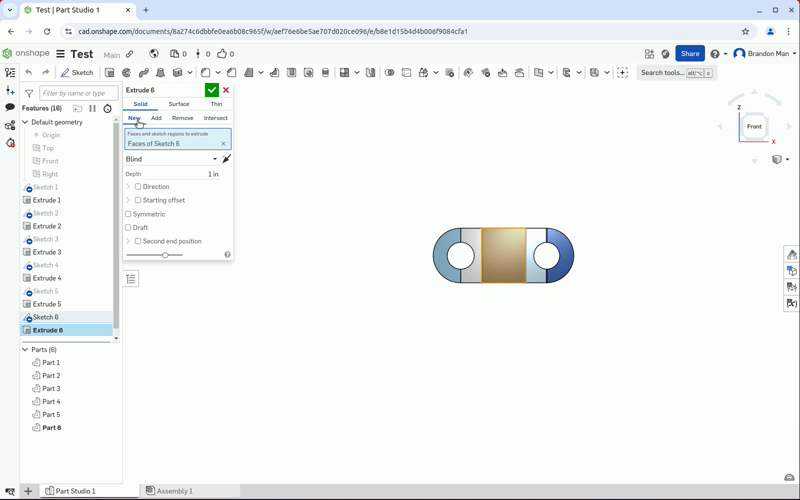
key(tab, 4)
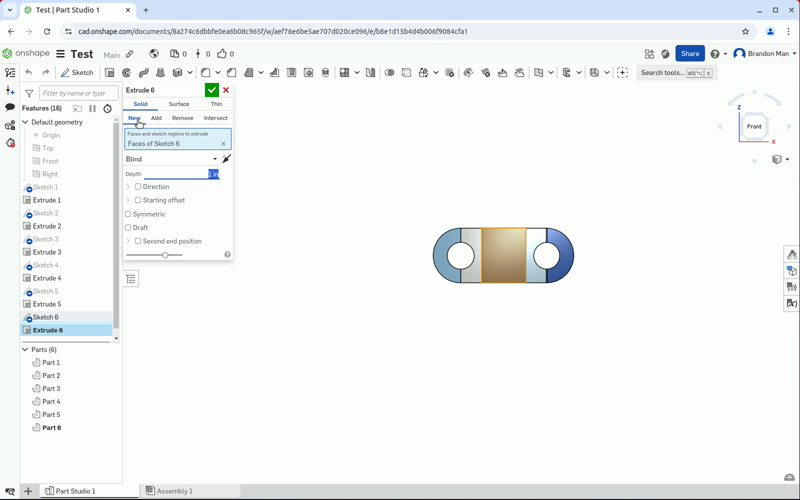
text(6.499)
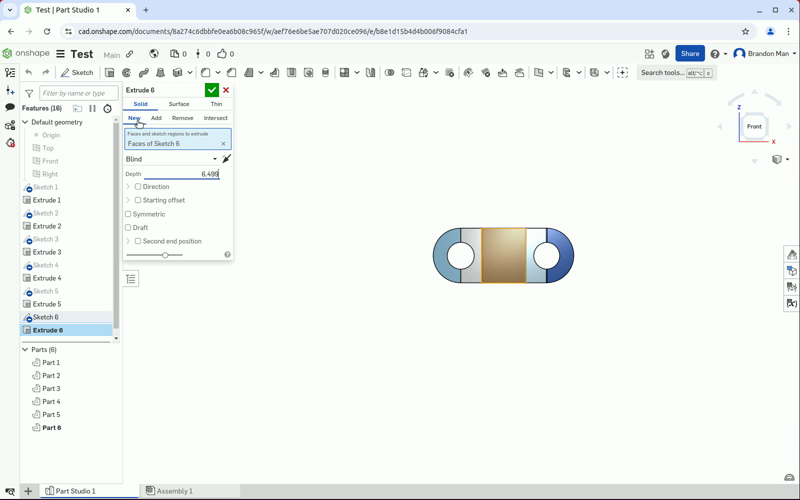
key(enter)
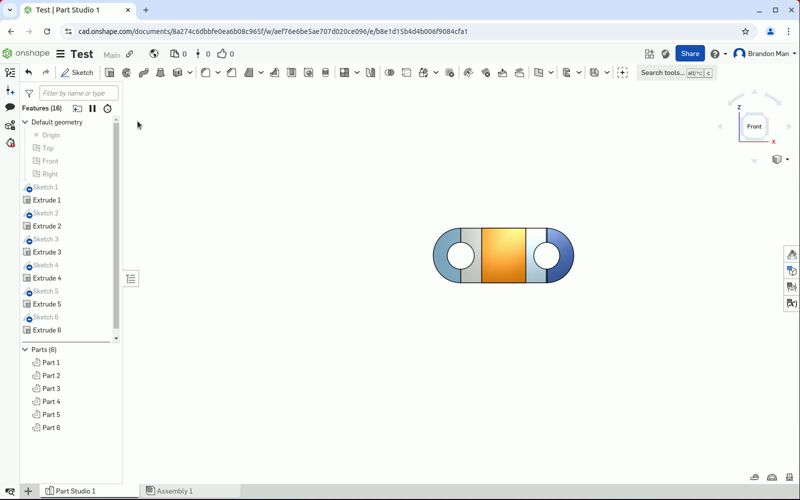
key(shift+h)
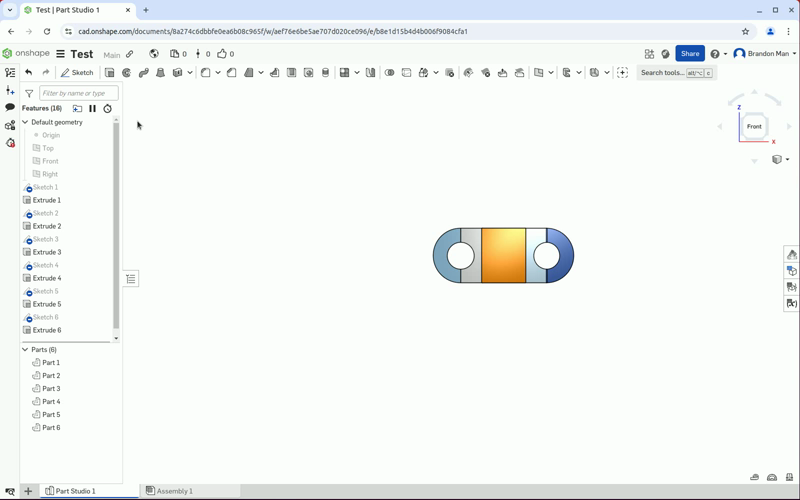
key(shift+h)
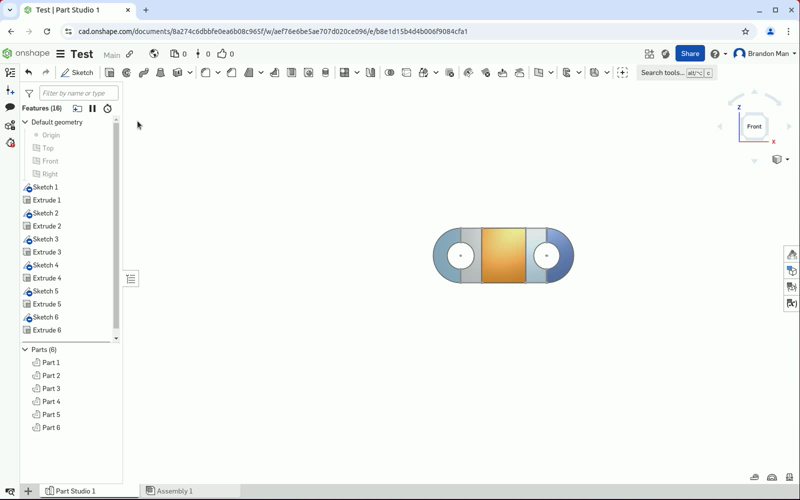
key(shift+7)
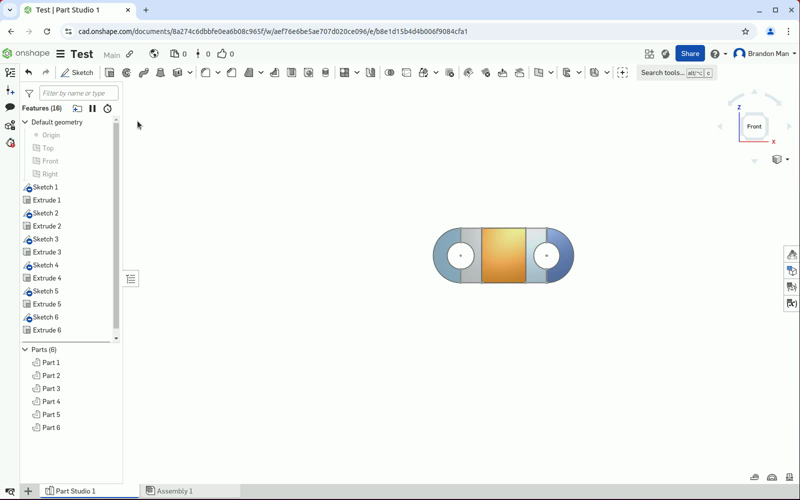
key(left, 2)
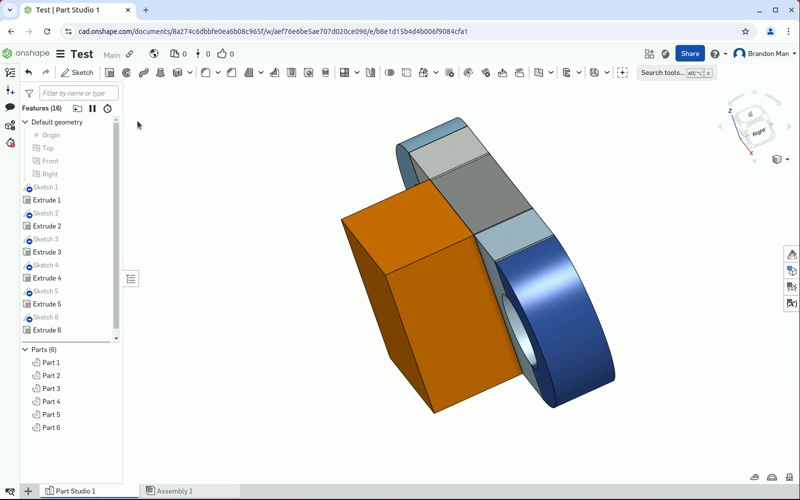
key(down, 2)
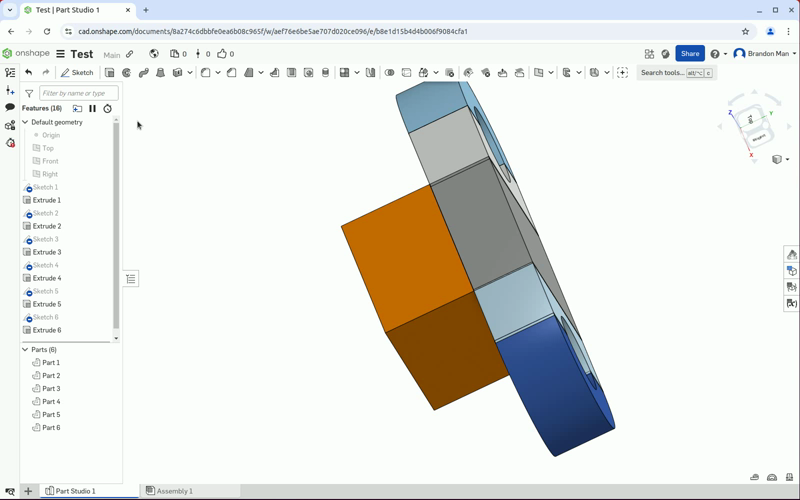
key(up, 2)
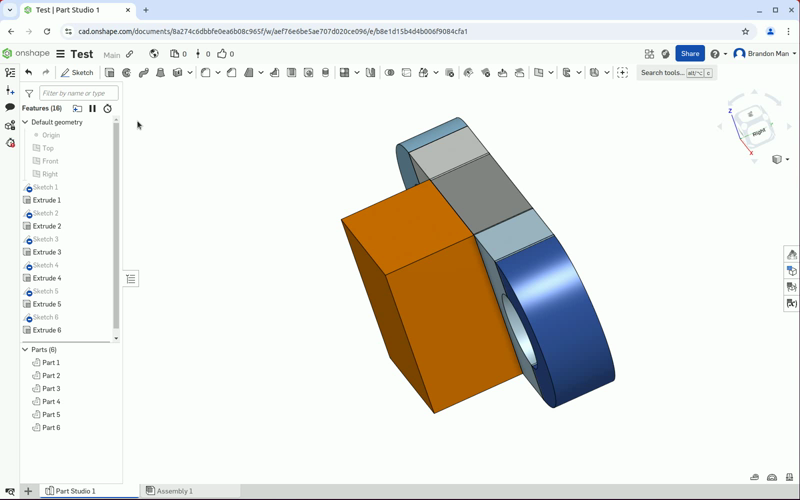
key(right, 2)
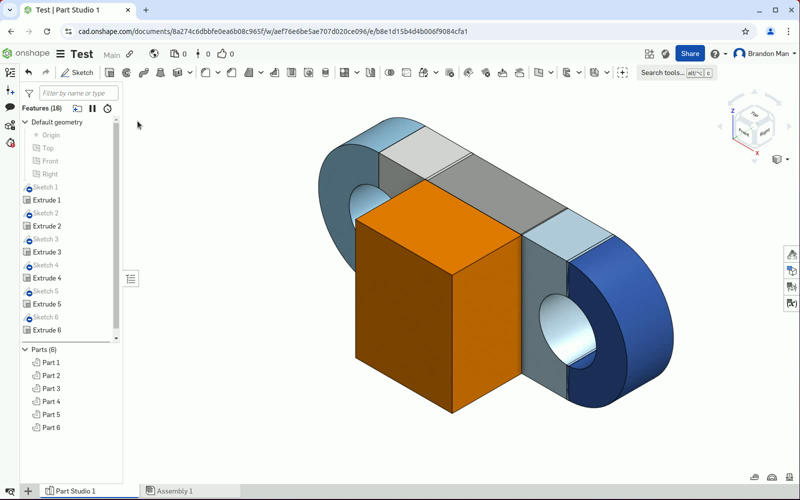
mouse_move(69, 189)
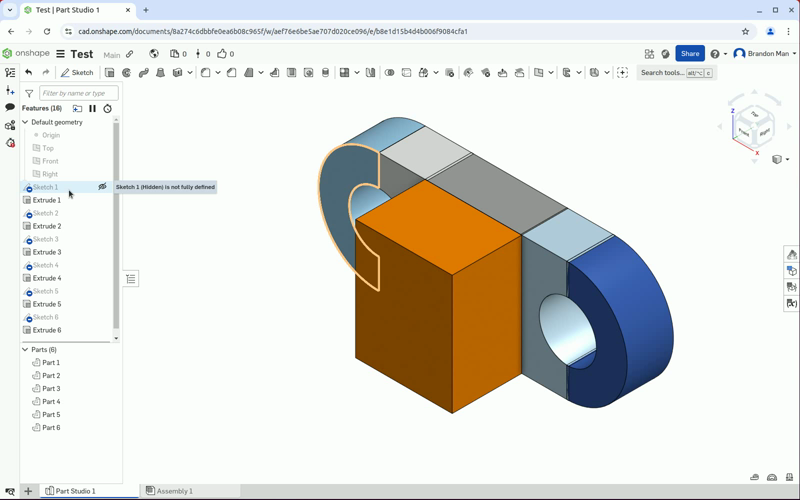
click(69, 189)